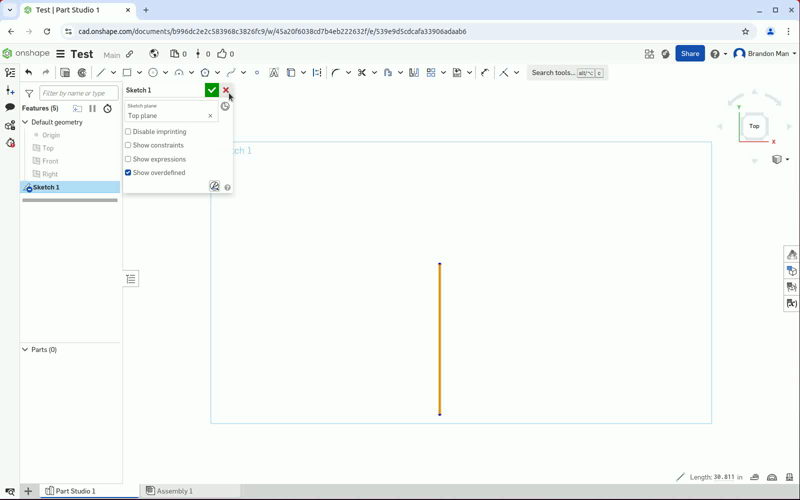
key(shift+h)
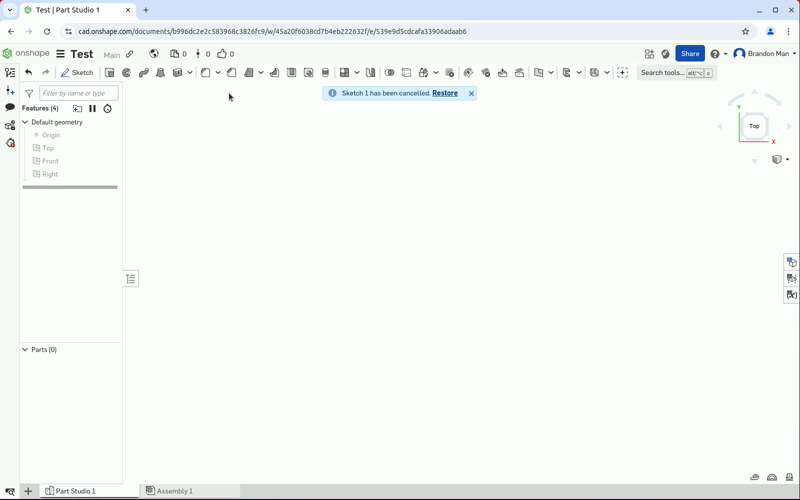
mouse_move(73, 352)
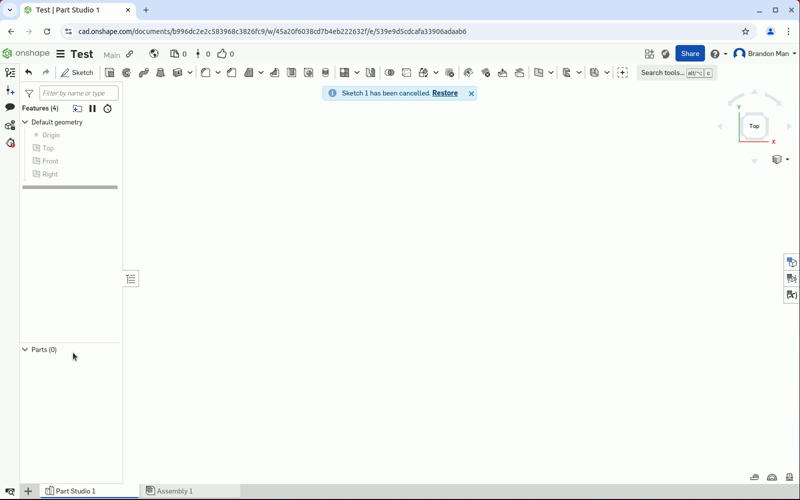
key(y)
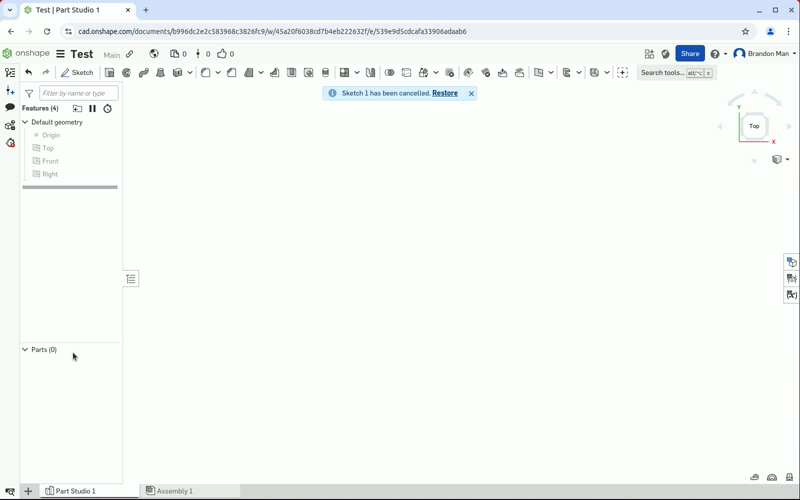
key(shift+p)
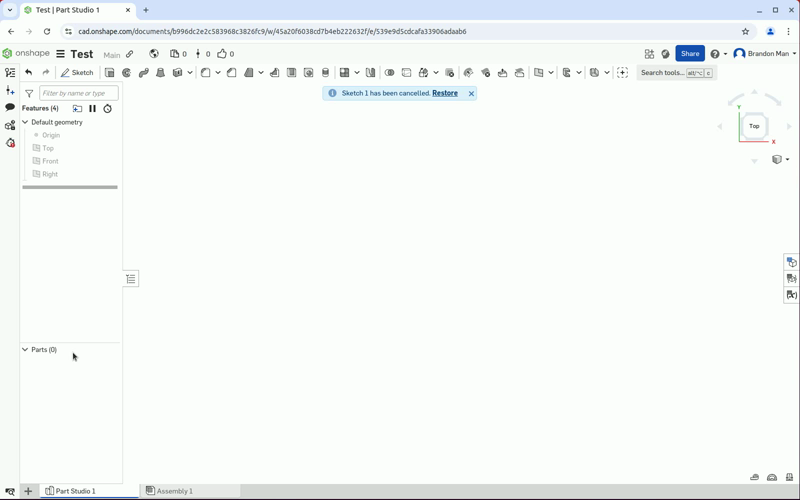
key(space)
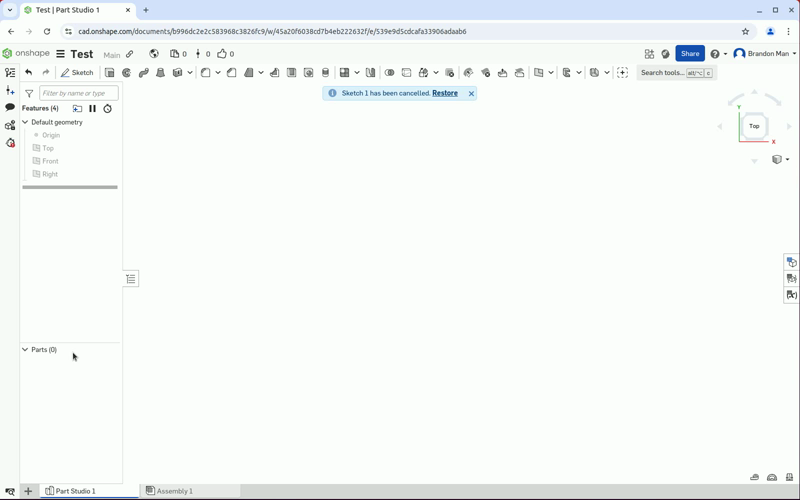
key_down(shift)
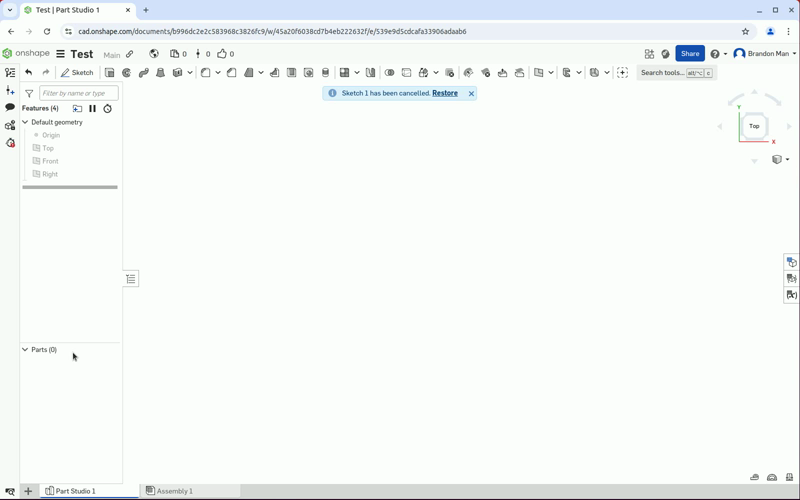
key(up)
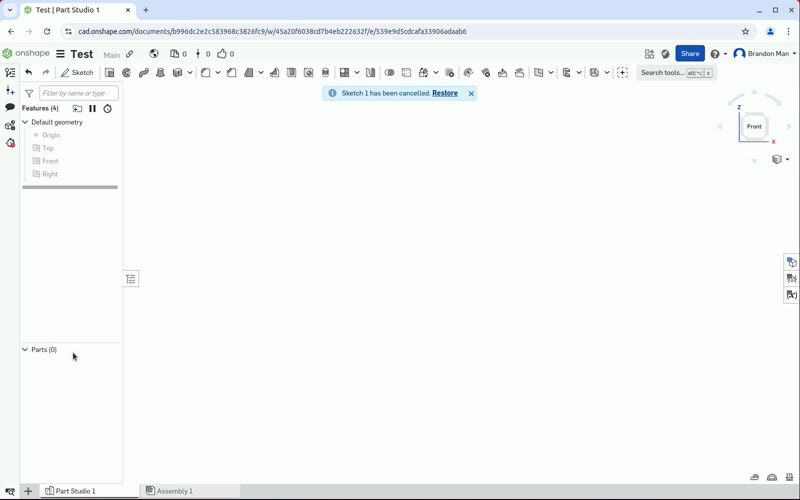
key_up(shift)
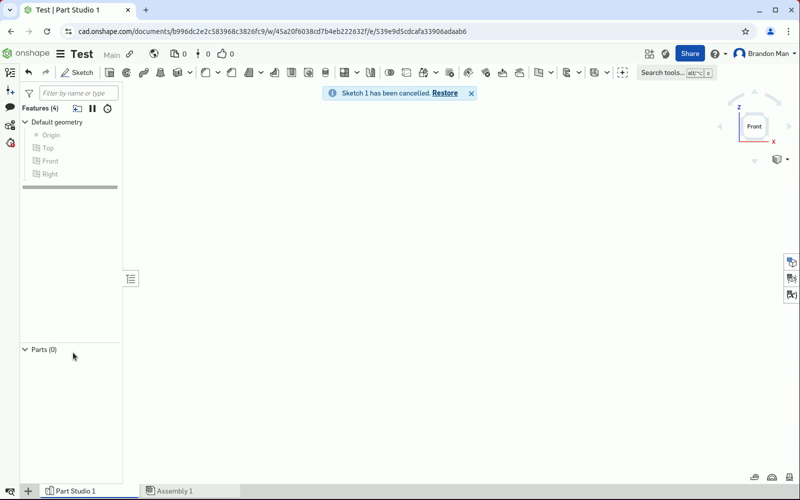
mouse_move(73, 352)
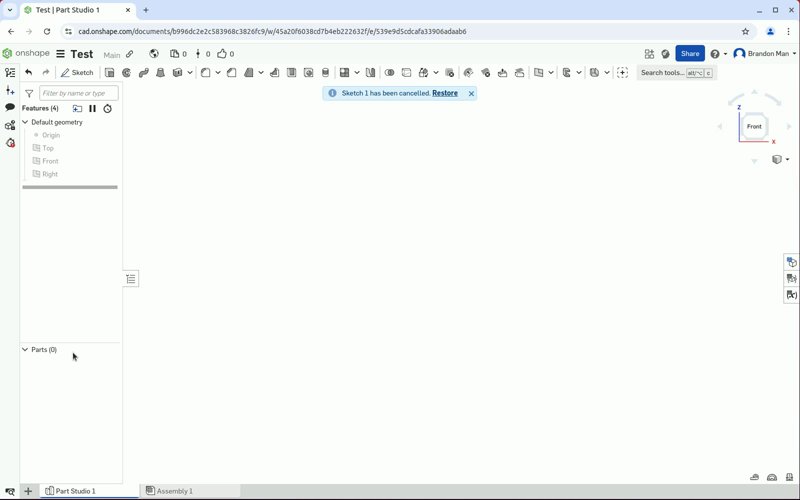
key(shift+y)
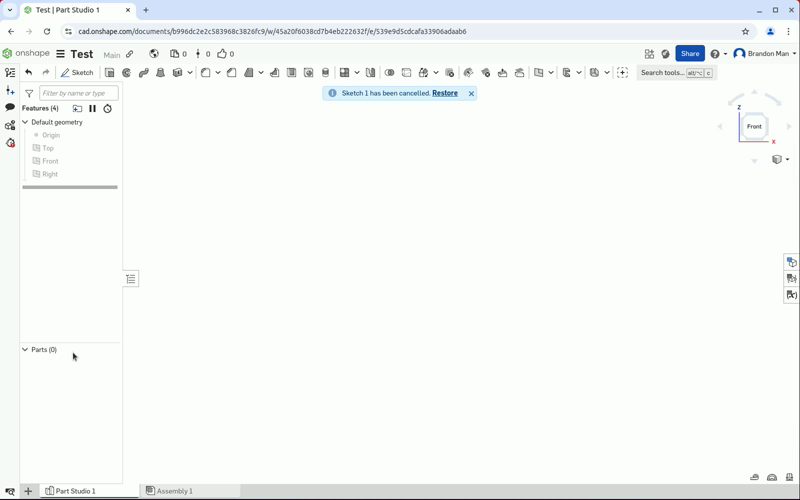
key(shift+s)
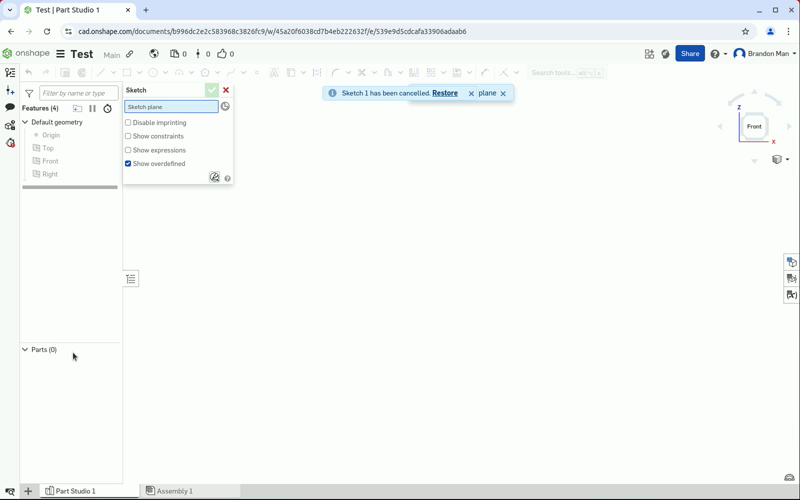
mouse_move(73, 163)
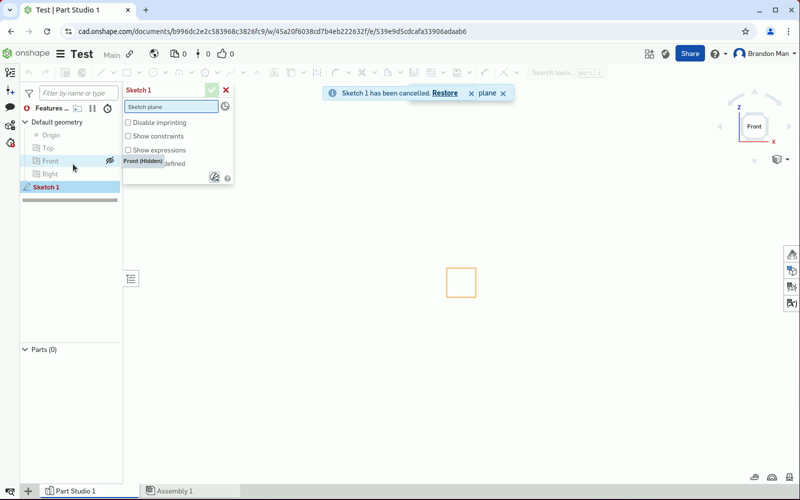
click(73, 163)
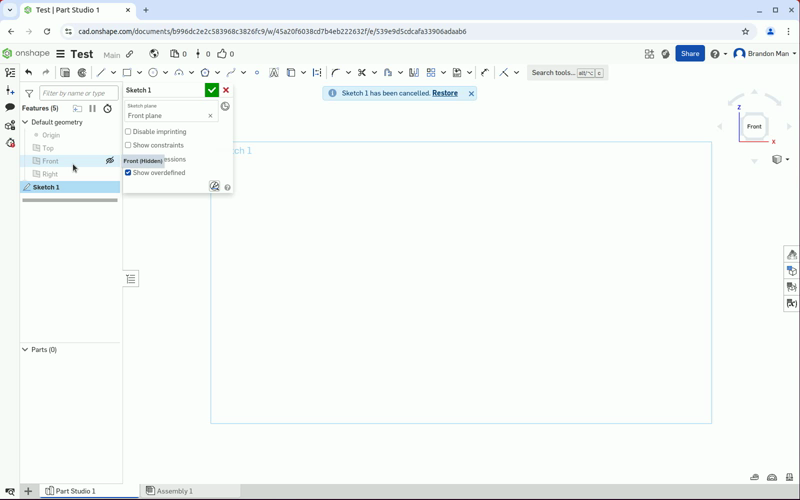
mouse_move(73, 352)
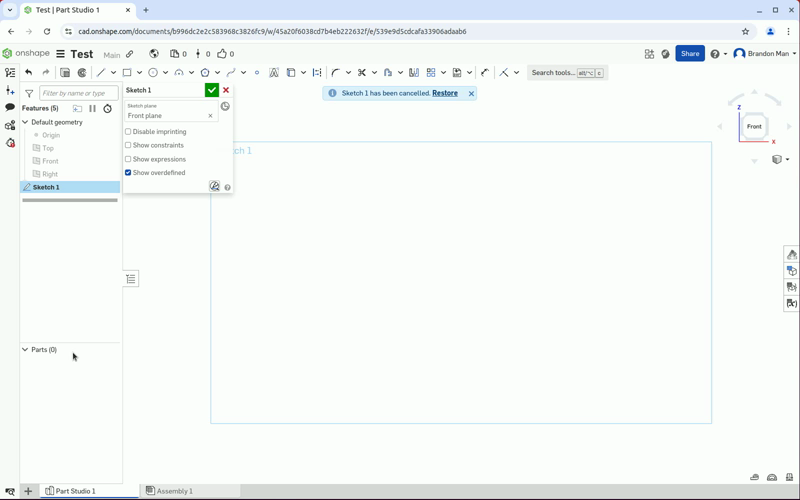
key(y)
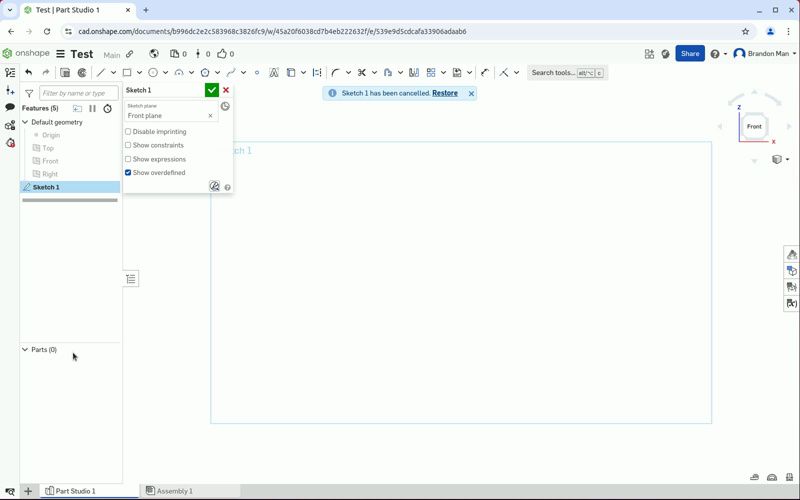
key(l)
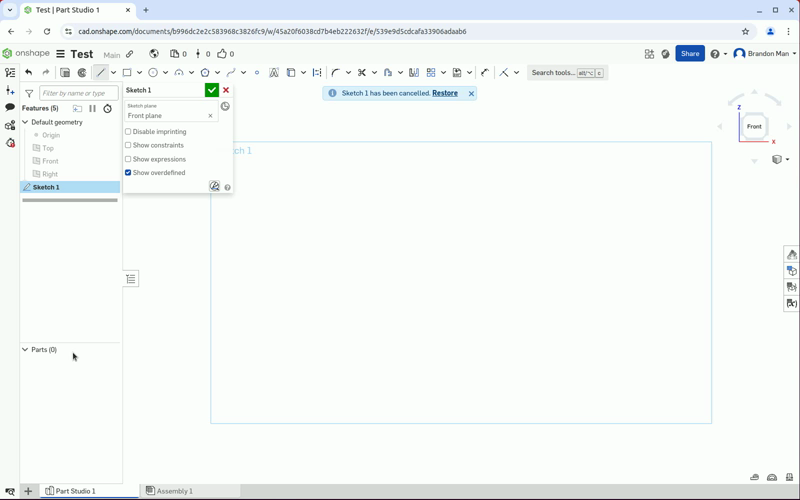
key_down(shift)
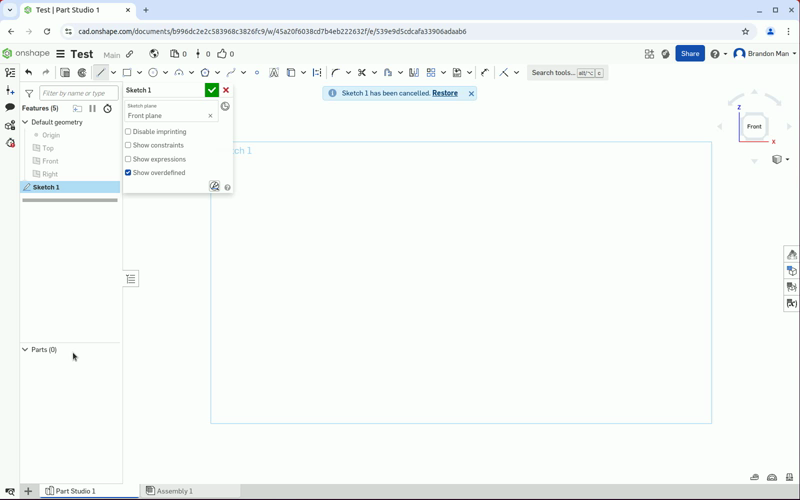
mouse_move(457, 274)
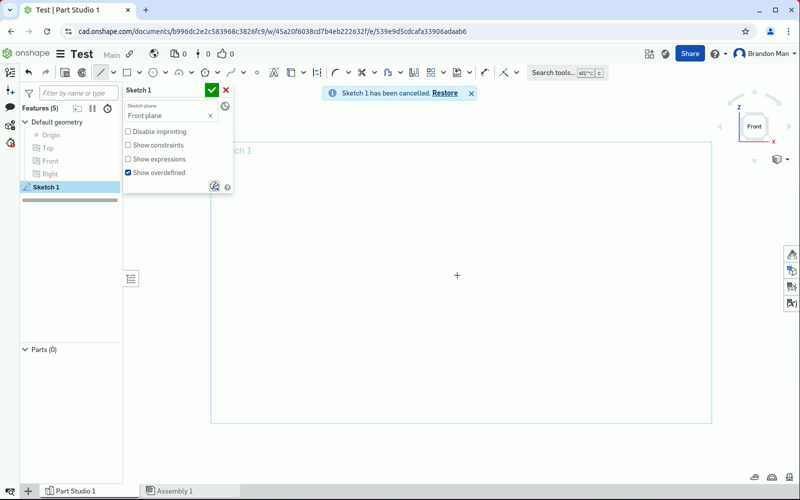
click(457, 274)
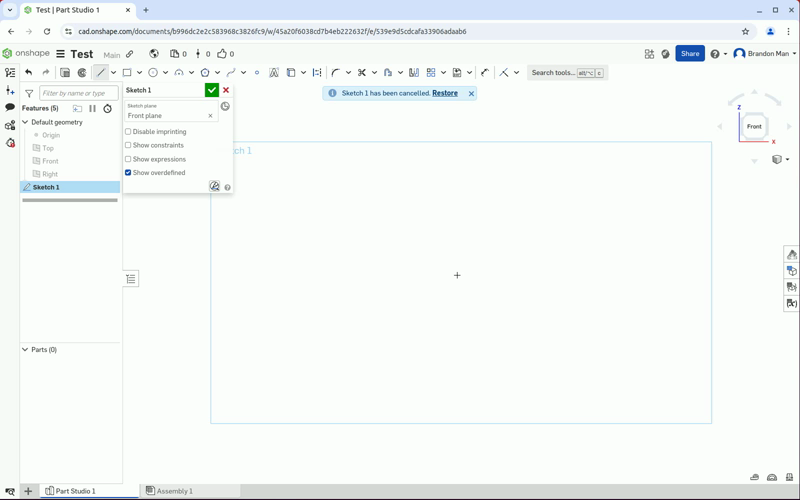
key_up(shift)
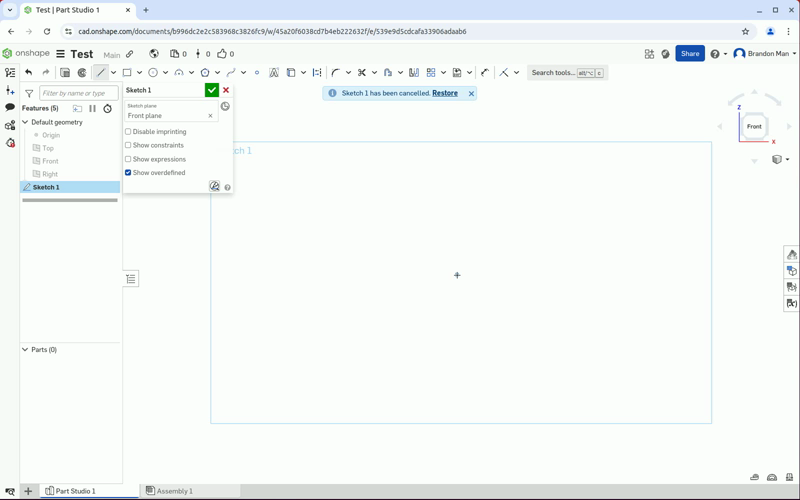
key_down(shift)
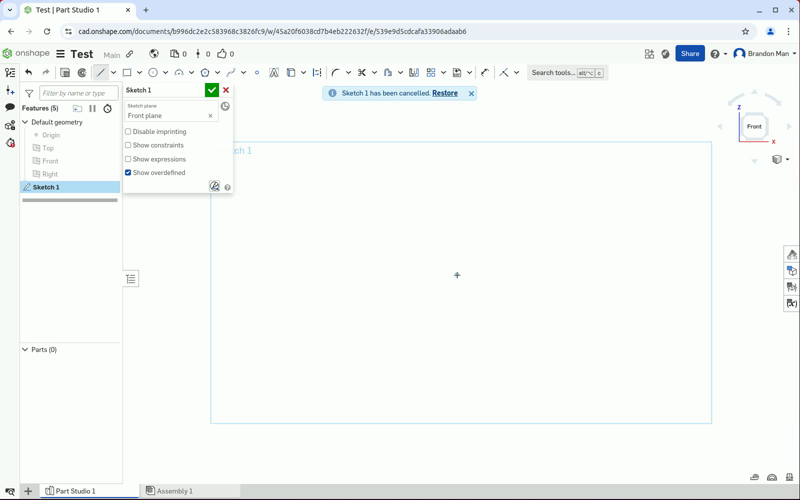
mouse_move(487, 274)
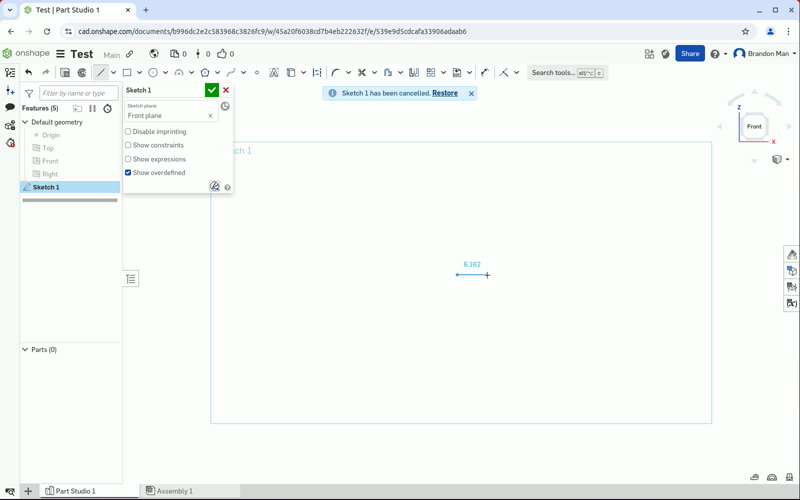
mouse_move(514, 274)
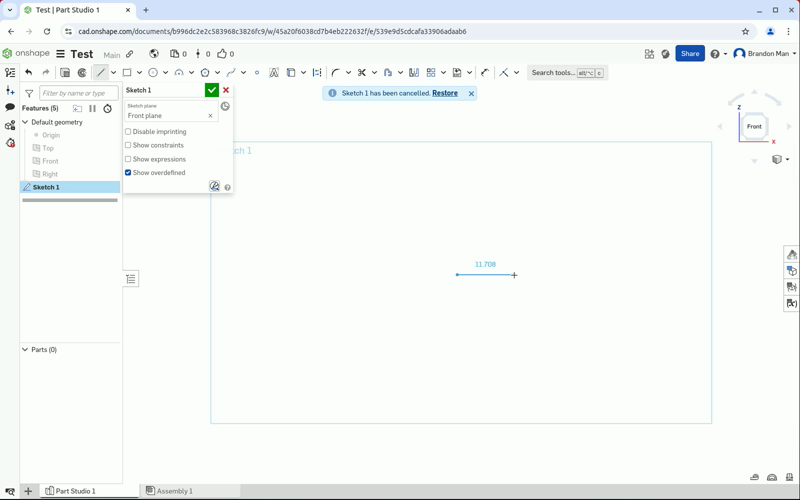
click(514, 274)
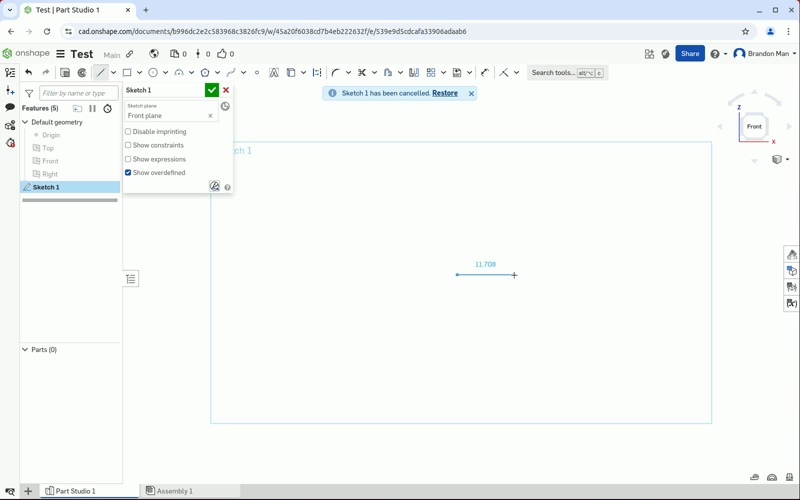
key_up(shift)
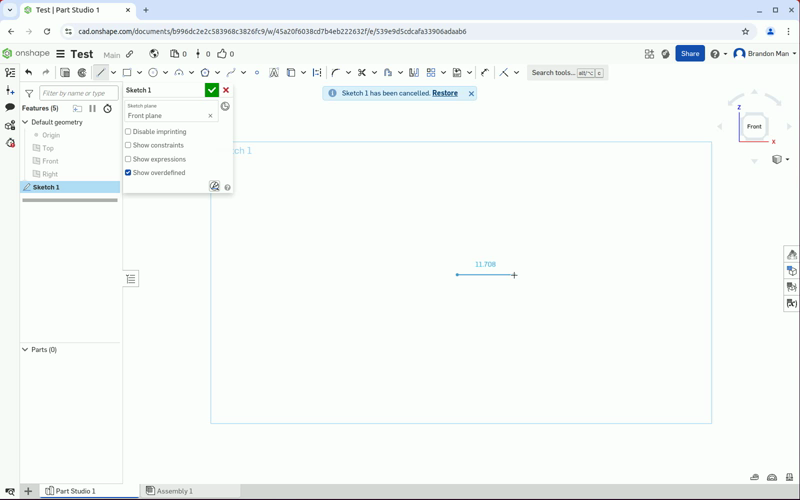
key_down(shift)
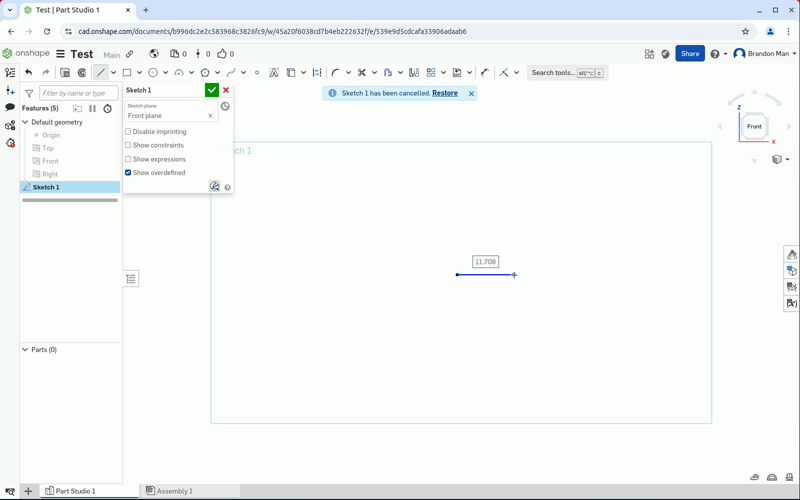
mouse_move(544, 274)
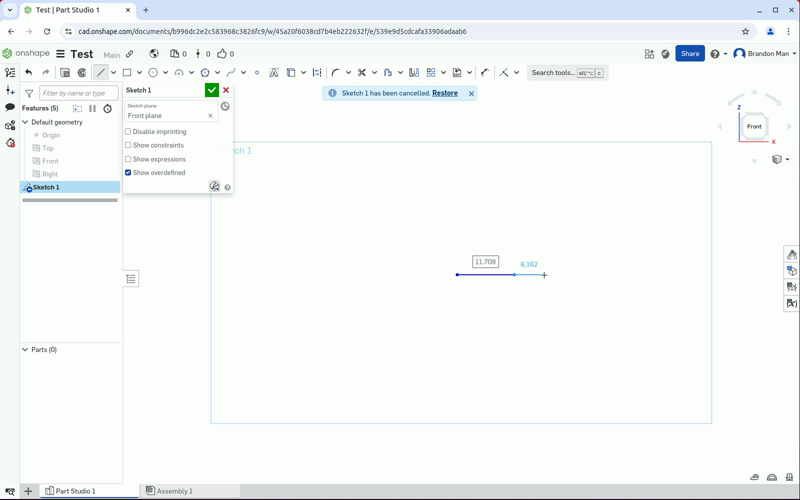
mouse_move(514, 273)
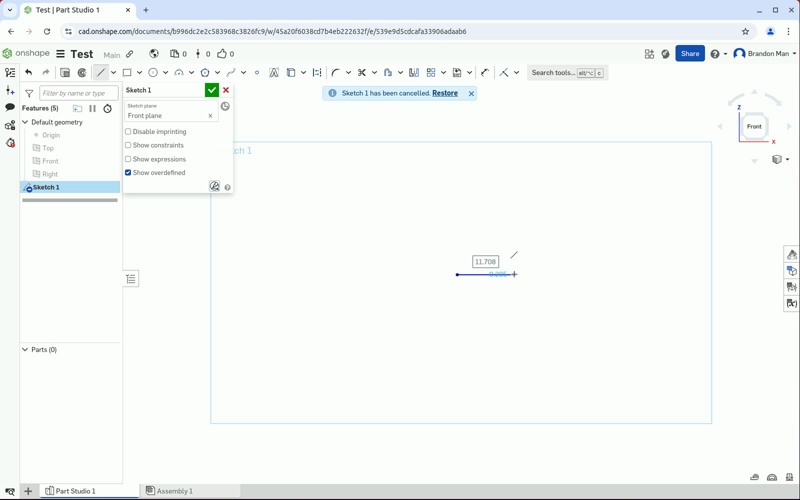
scroll(6)
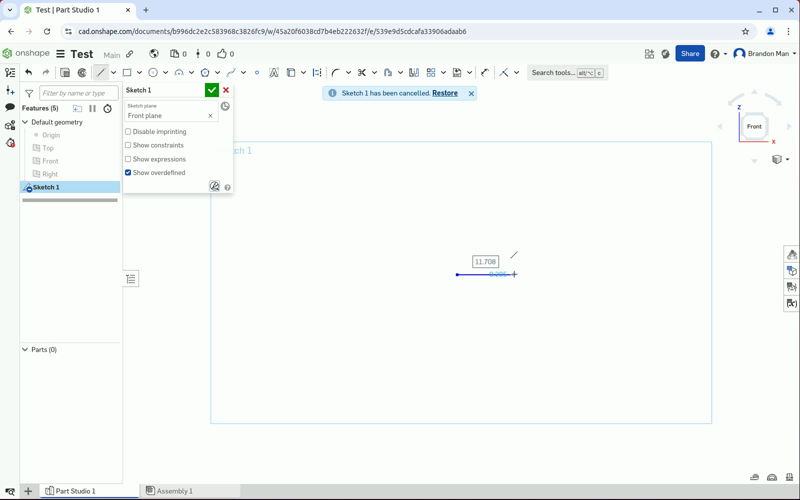
scroll(6)
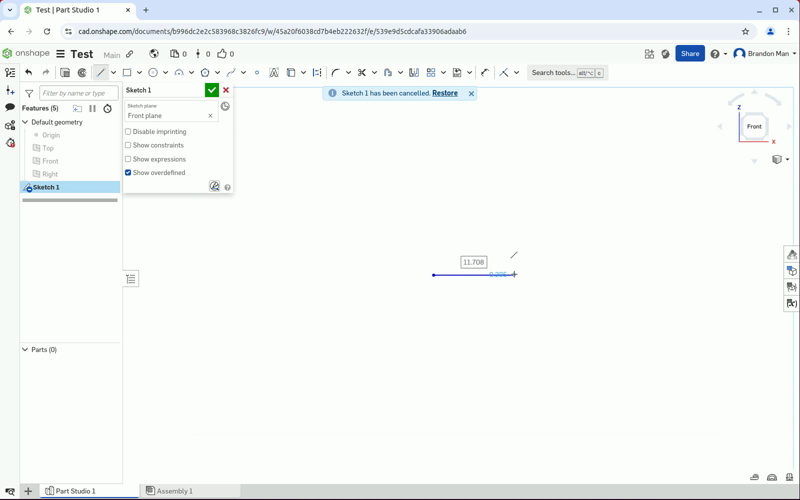
scroll(6)
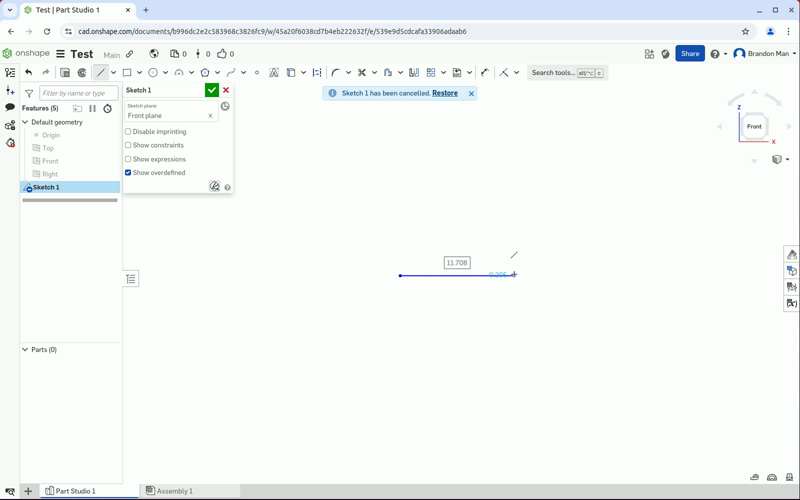
scroll(6)
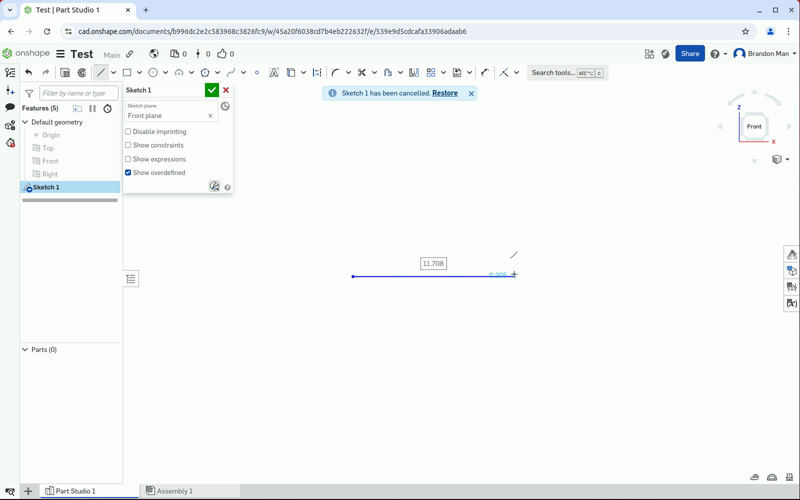
scroll(6)
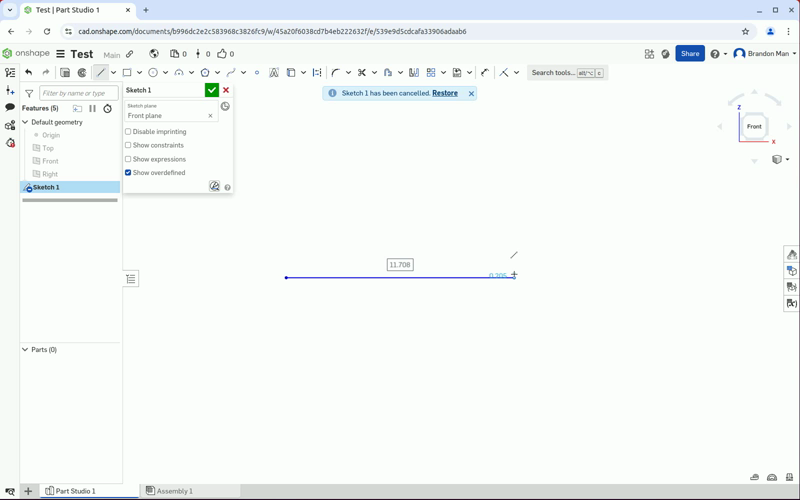
scroll(6)
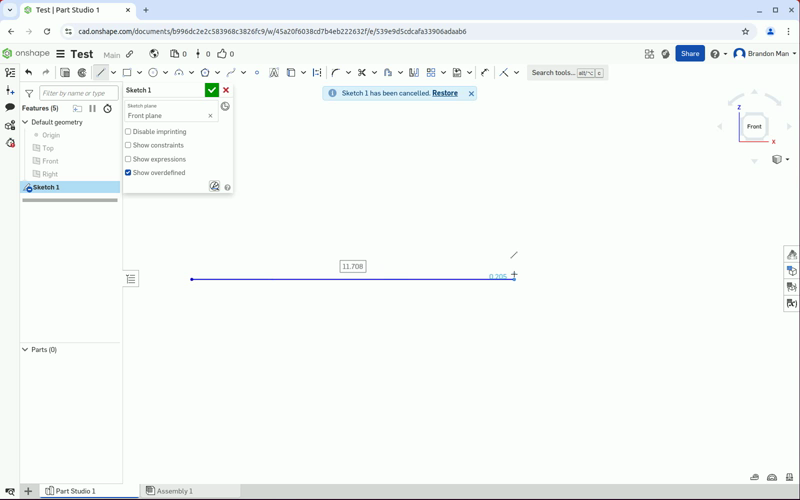
scroll(6)
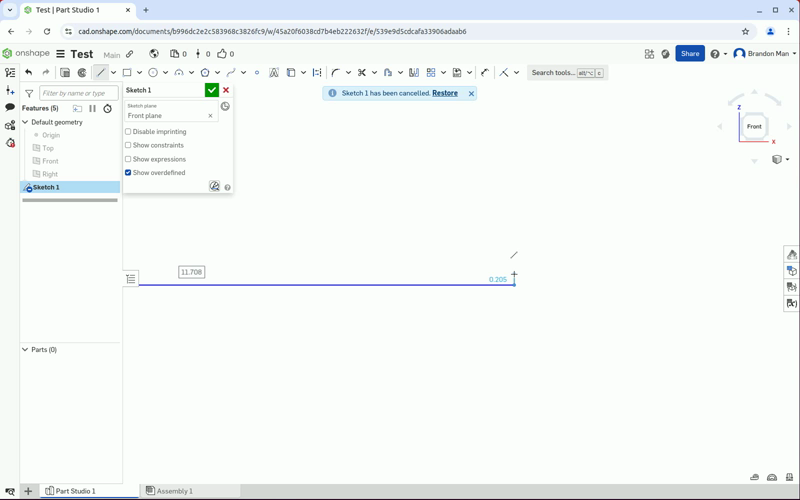
click(514, 273)
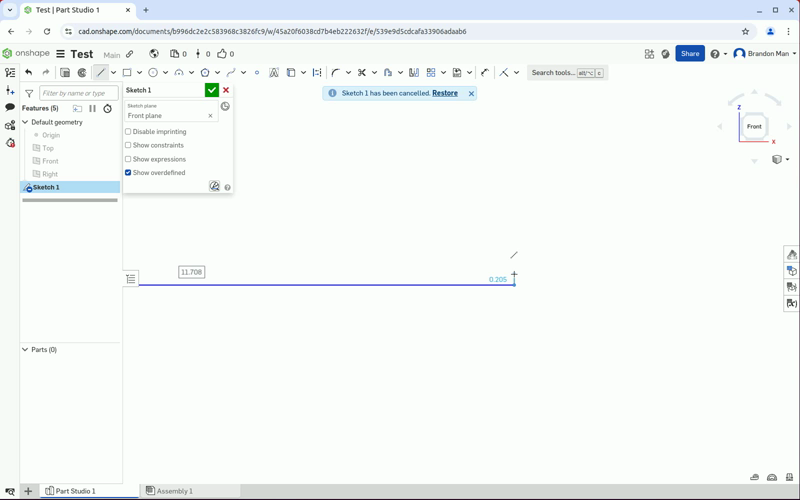
scroll(-6)
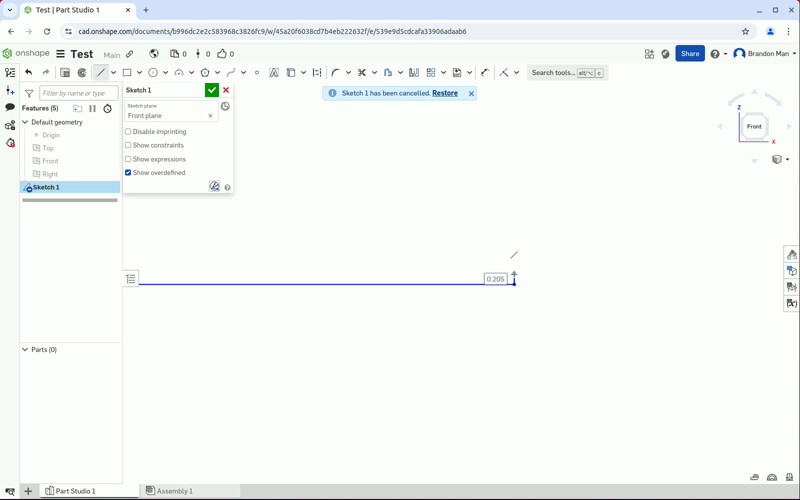
scroll(-6)
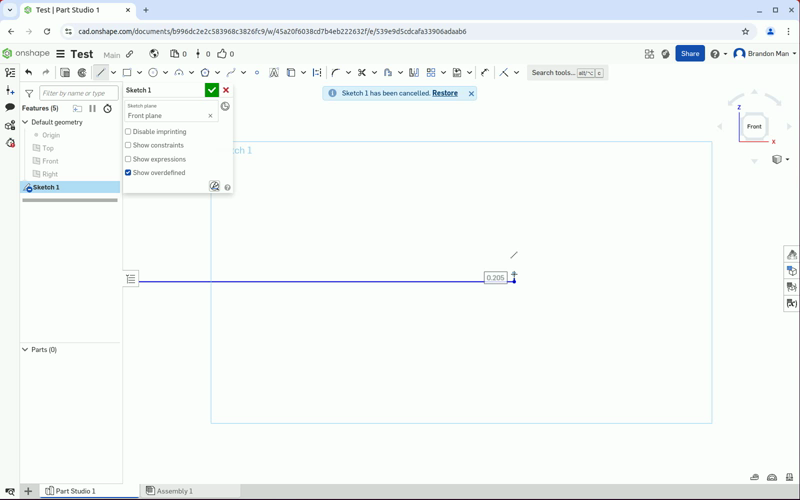
scroll(-6)
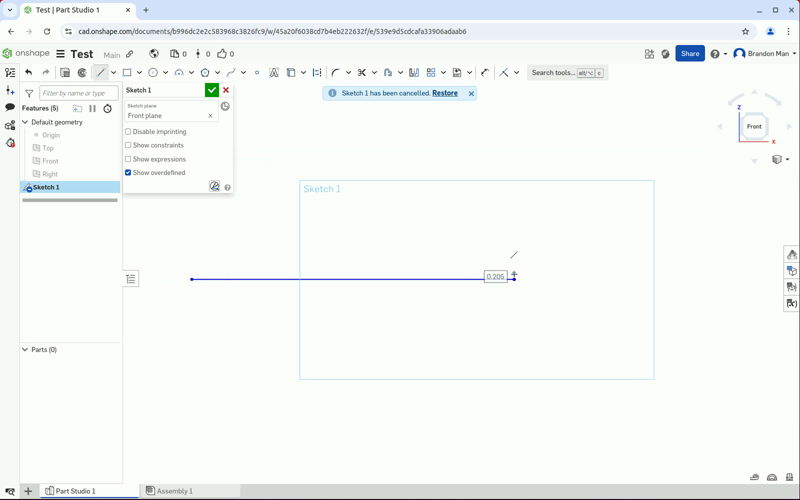
scroll(-6)
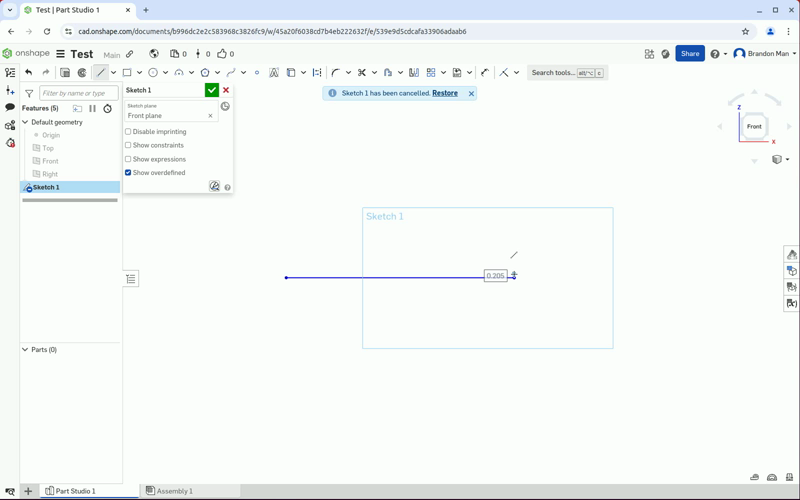
scroll(-6)
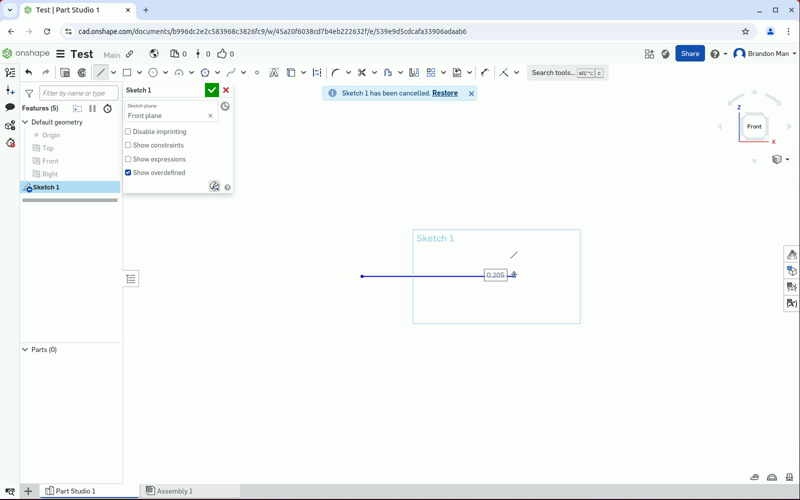
scroll(-6)
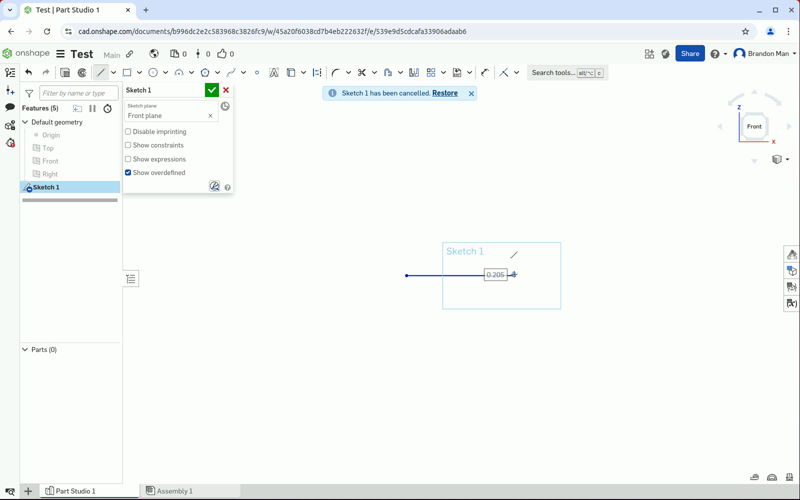
scroll(-6)
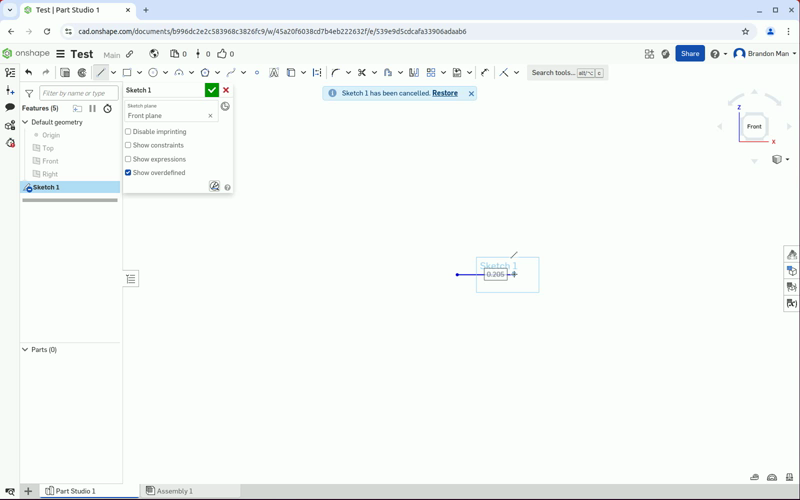
key_up(shift)
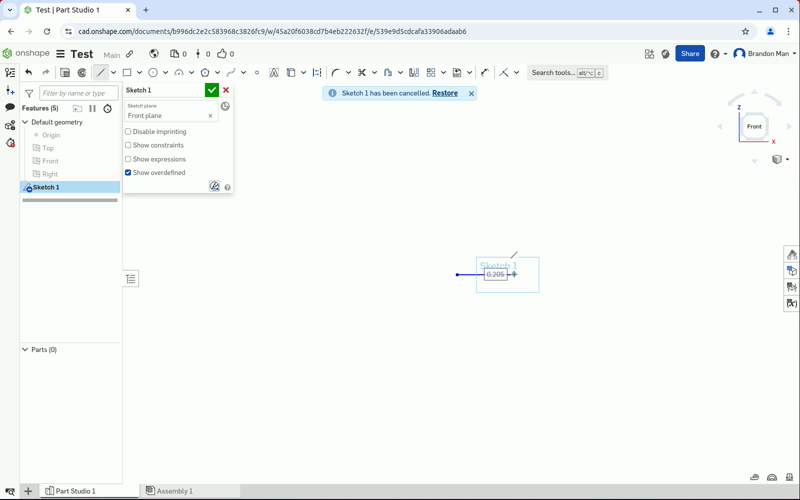
key_down(shift)
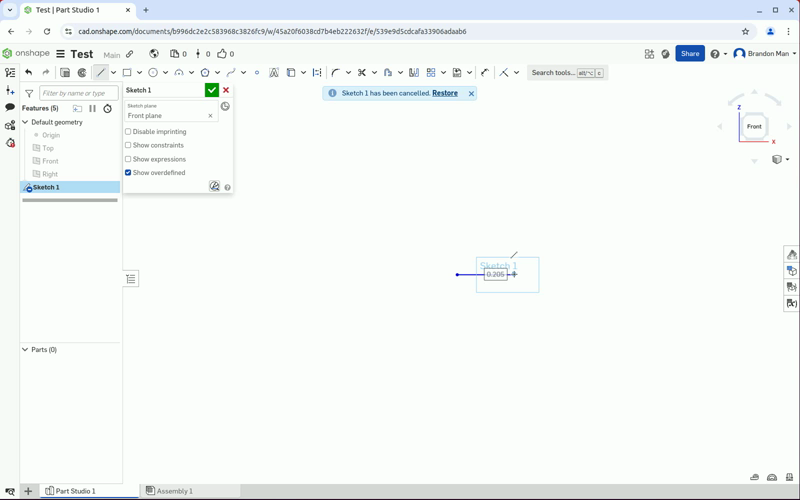
mouse_move(544, 273)
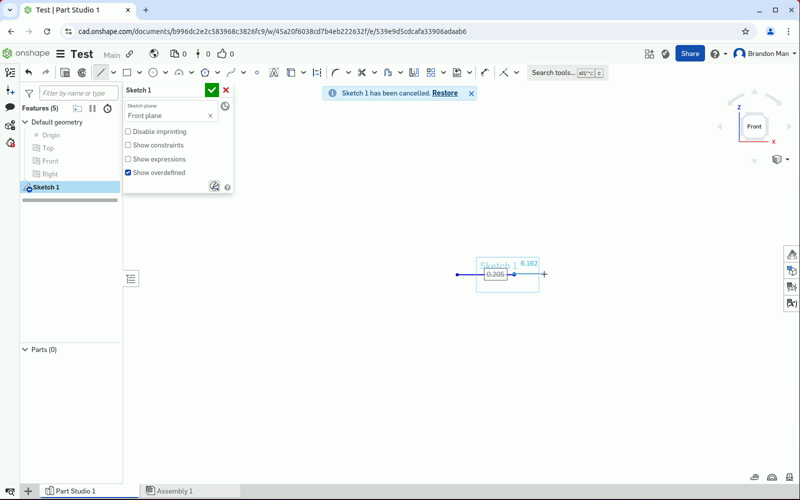
mouse_move(457, 273)
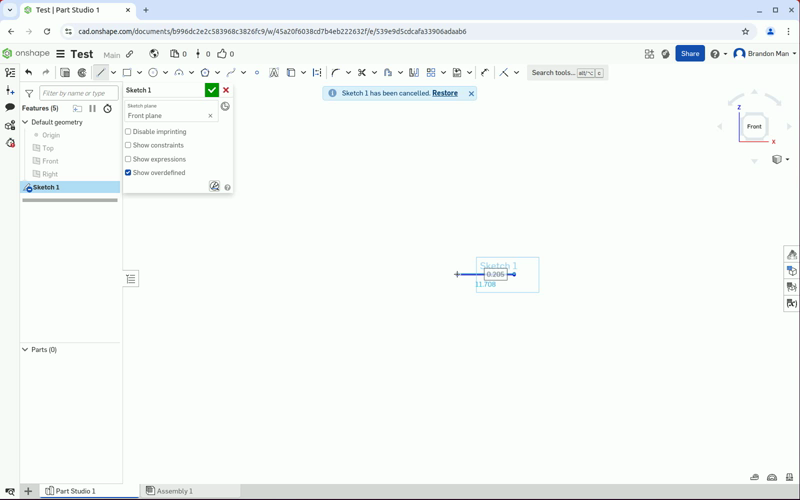
scroll(6)
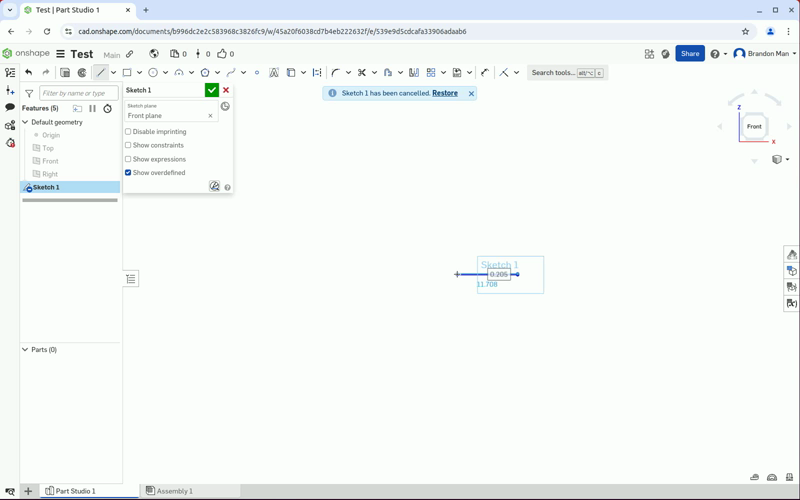
scroll(6)
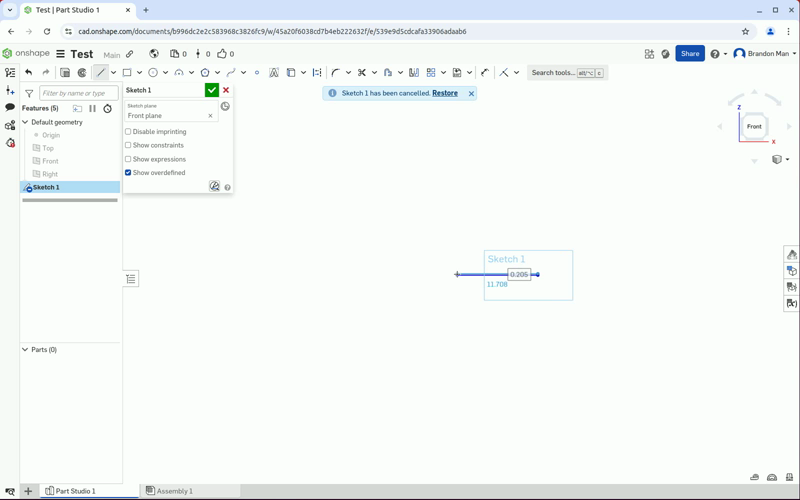
scroll(6)
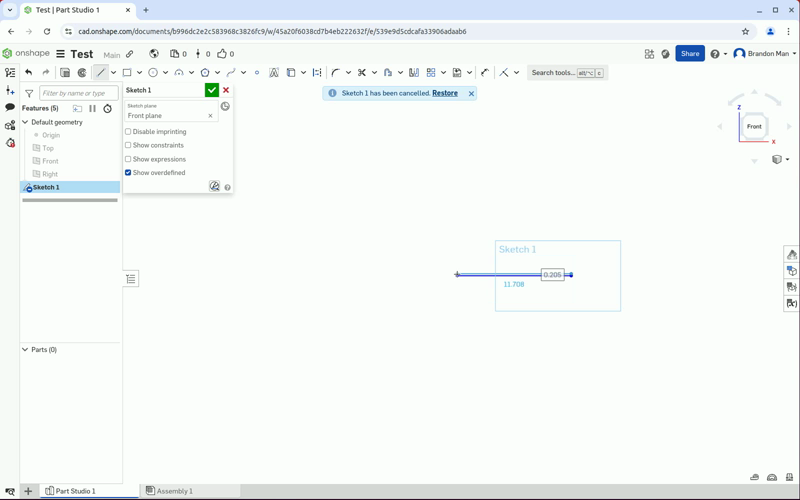
scroll(6)
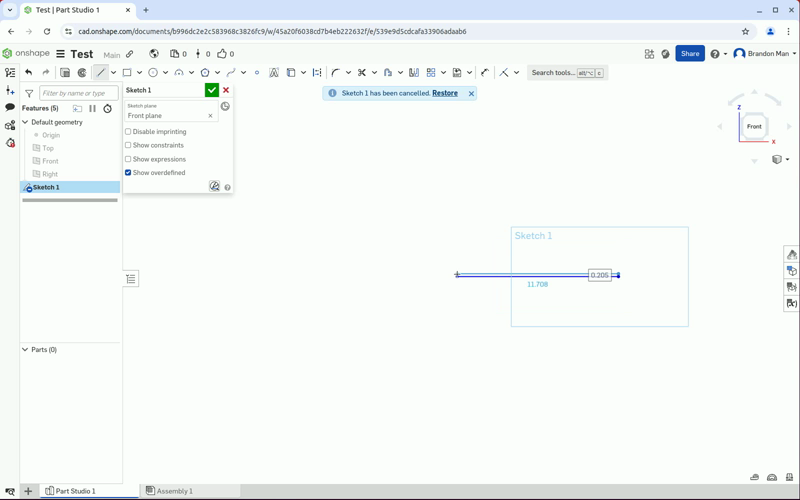
scroll(6)
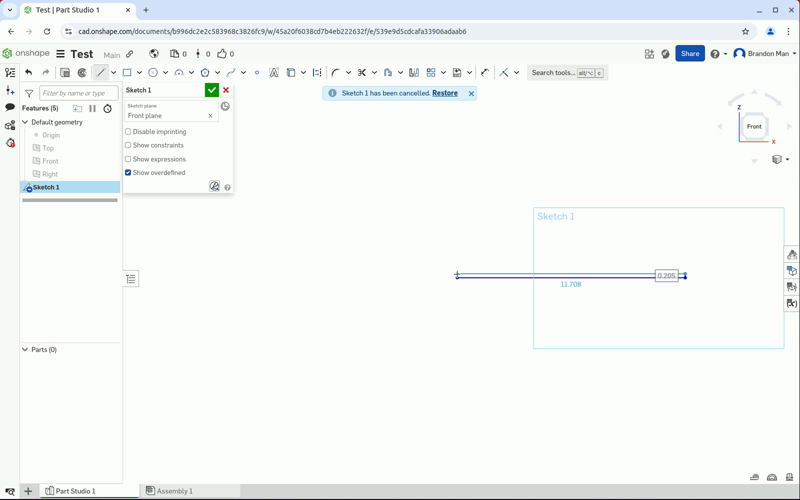
scroll(6)
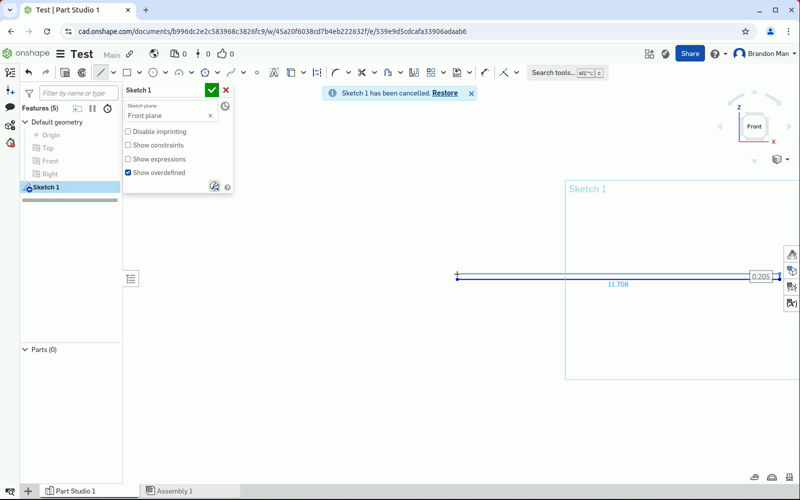
scroll(6)
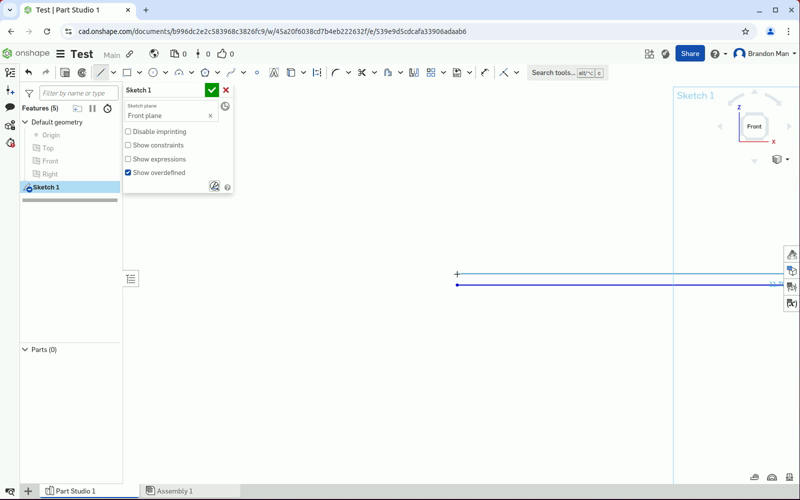
click(457, 273)
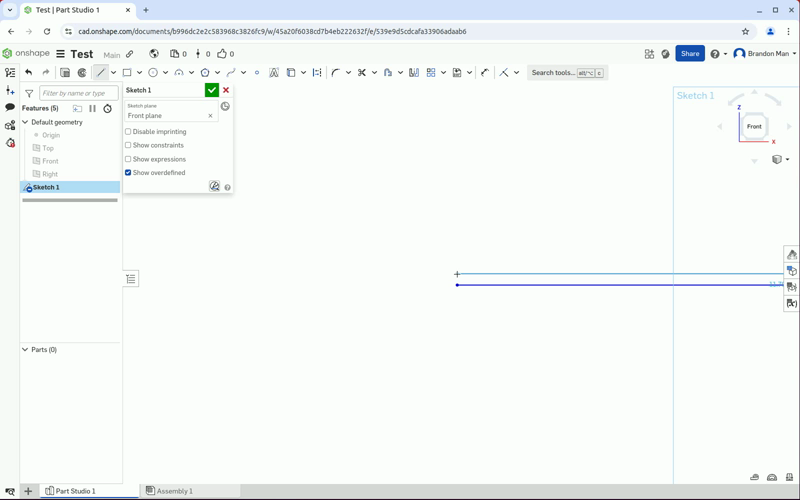
scroll(-6)
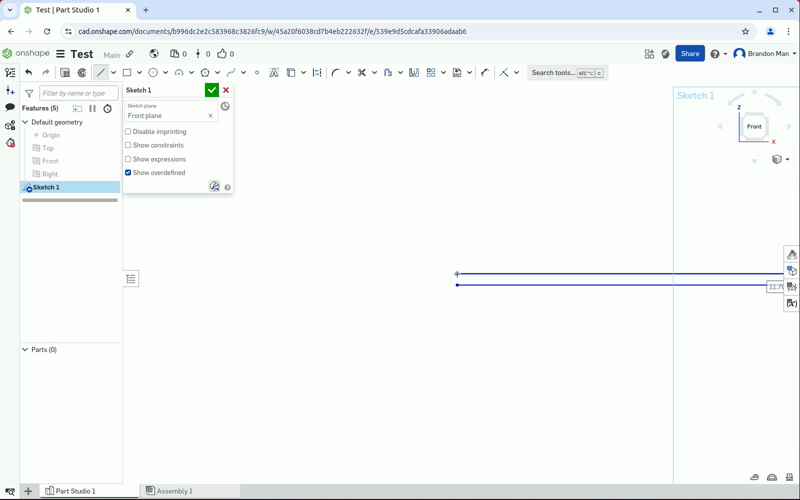
scroll(-6)
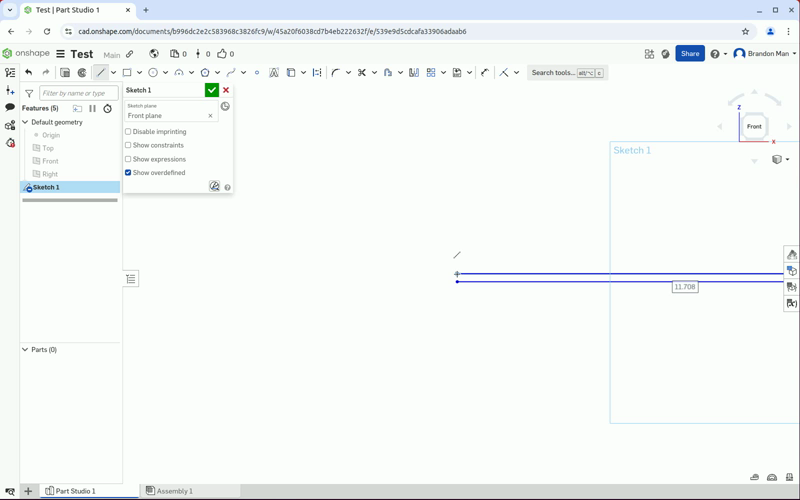
scroll(-6)
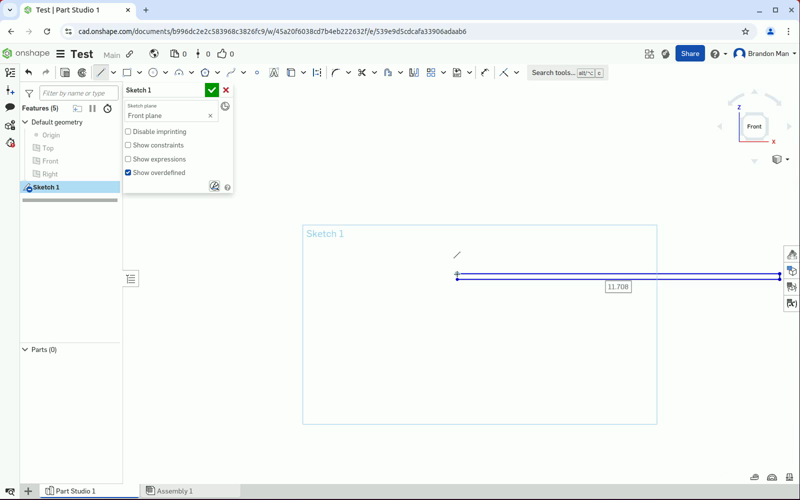
scroll(-6)
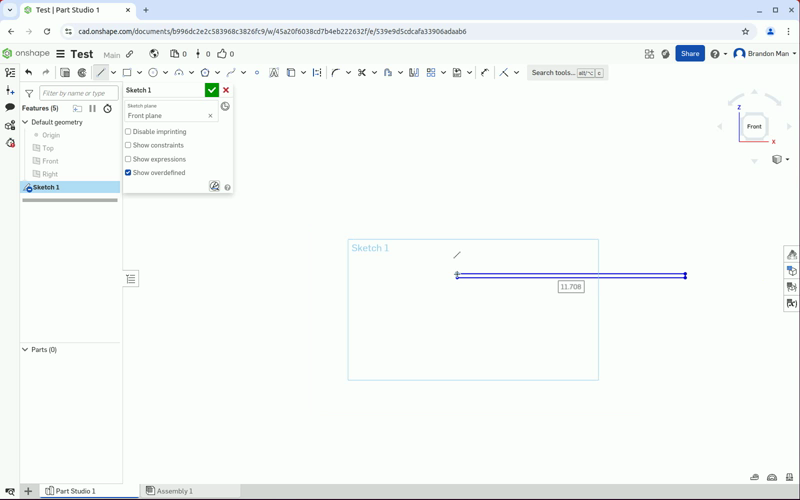
scroll(-6)
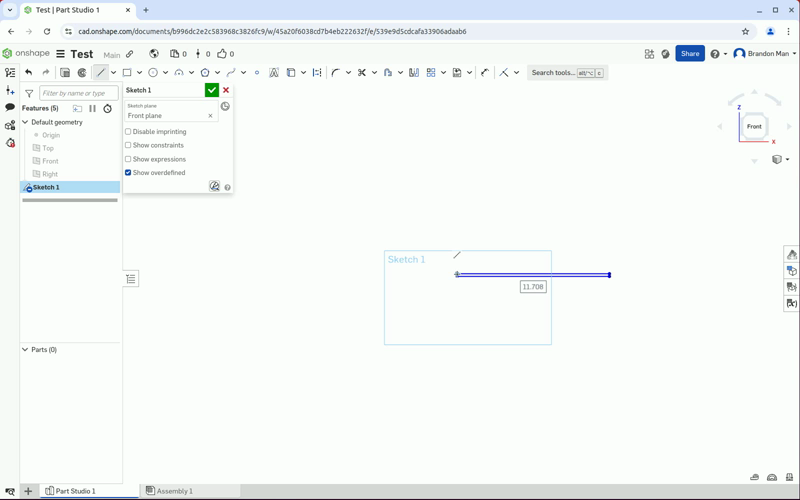
scroll(-6)
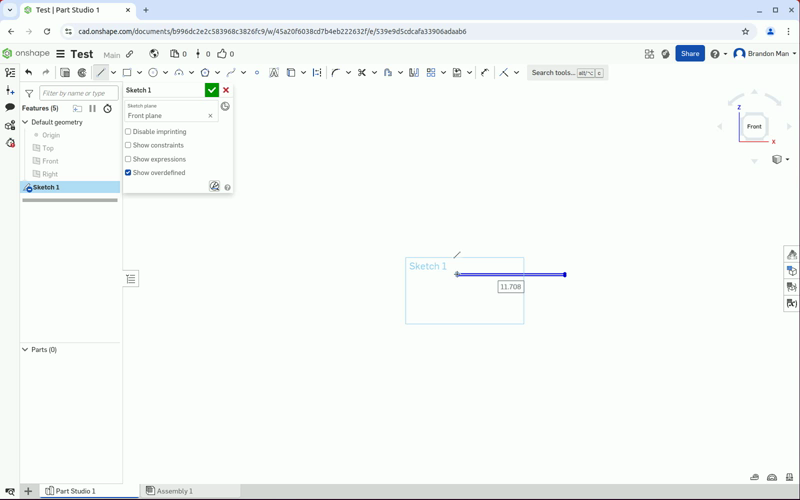
scroll(-6)
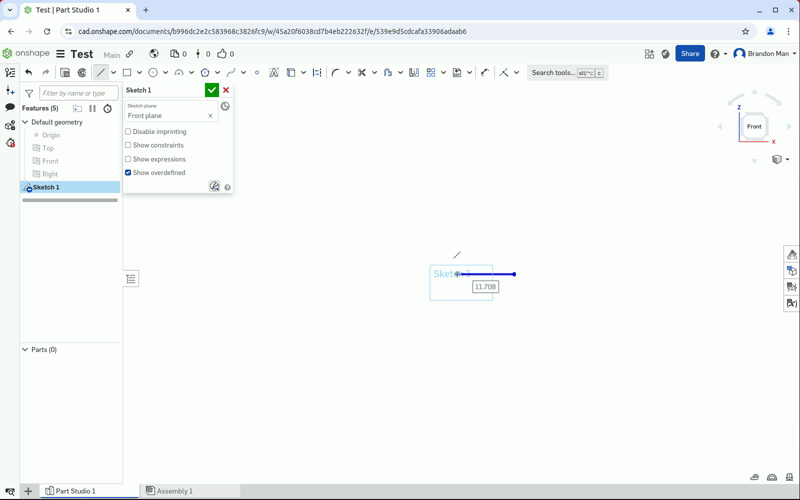
key_up(shift)
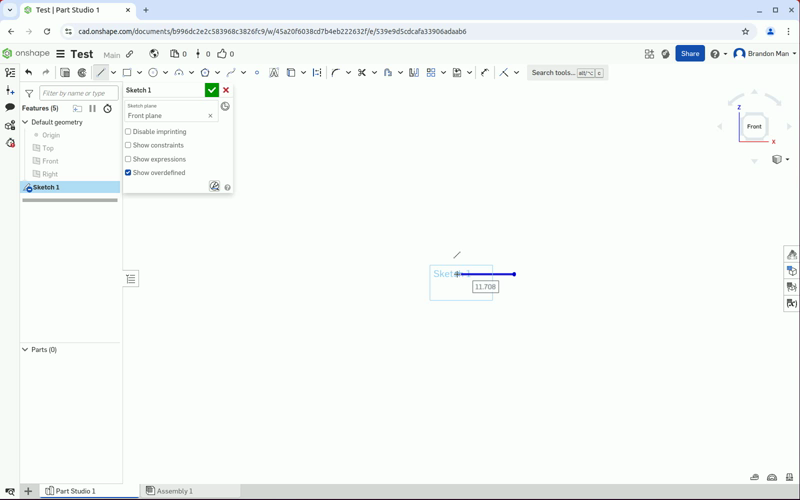
mouse_move(487, 273)
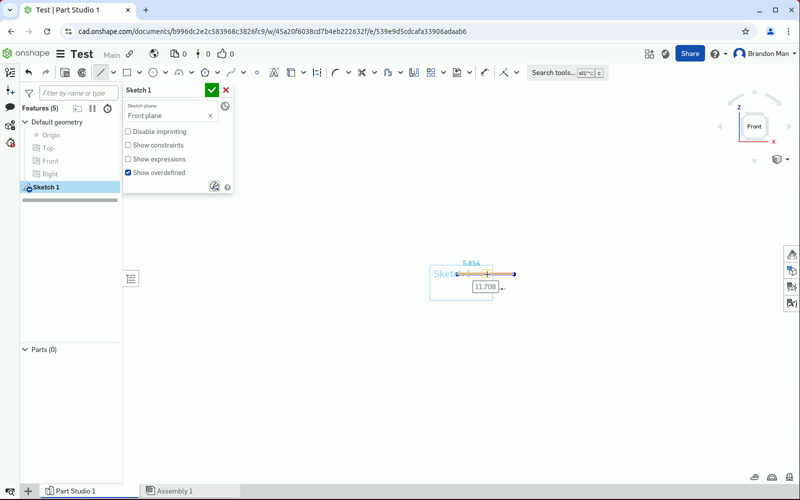
key_down(shift)
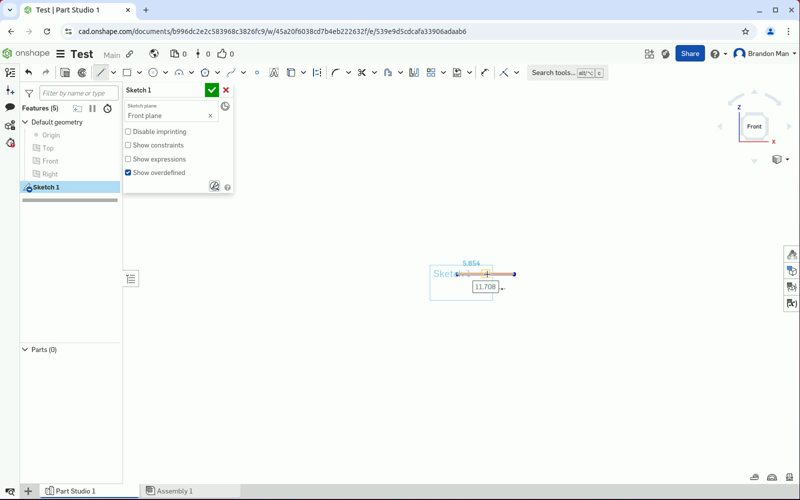
mouse_move(457, 274)
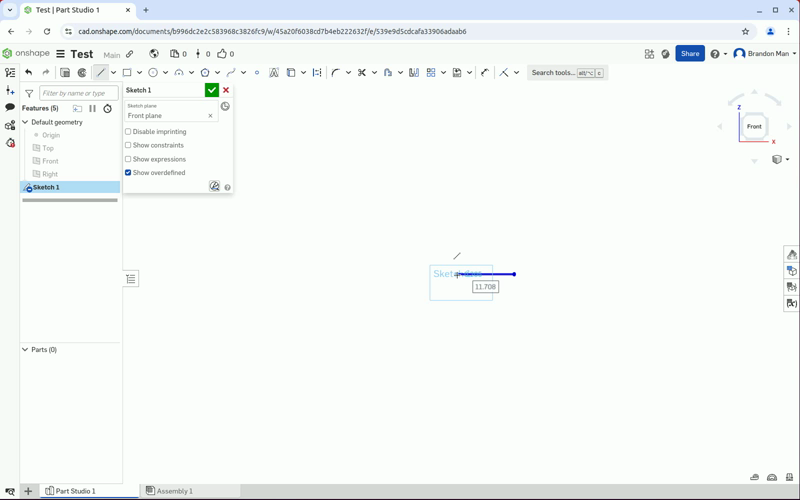
scroll(6)
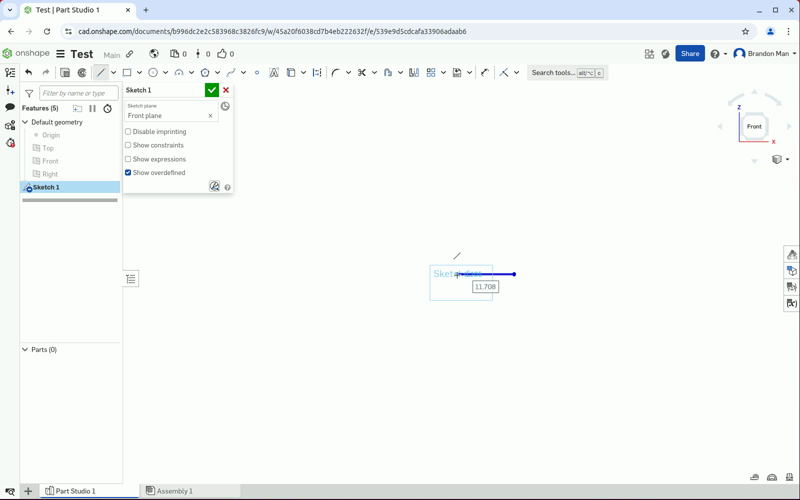
scroll(6)
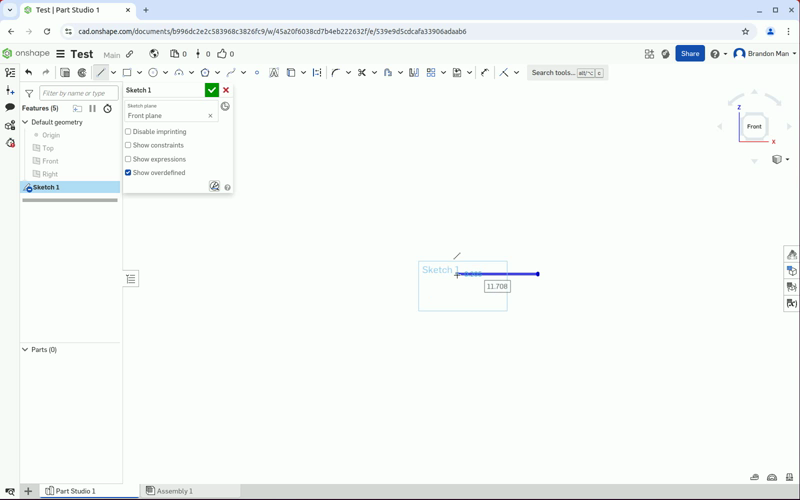
scroll(6)
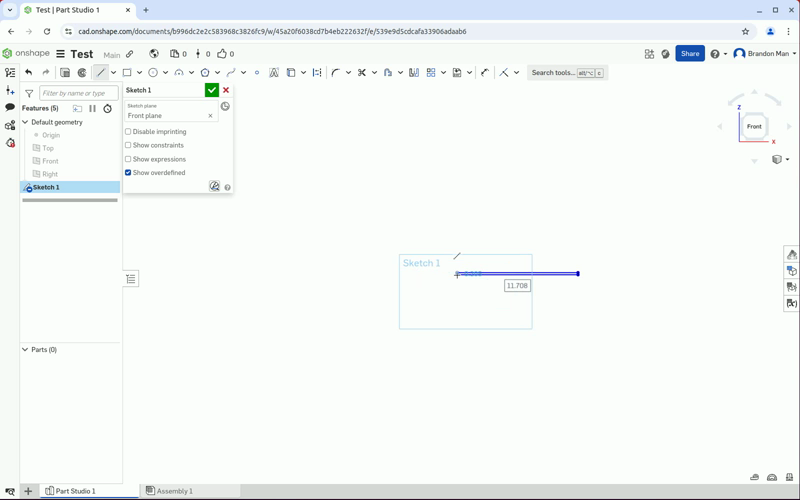
scroll(6)
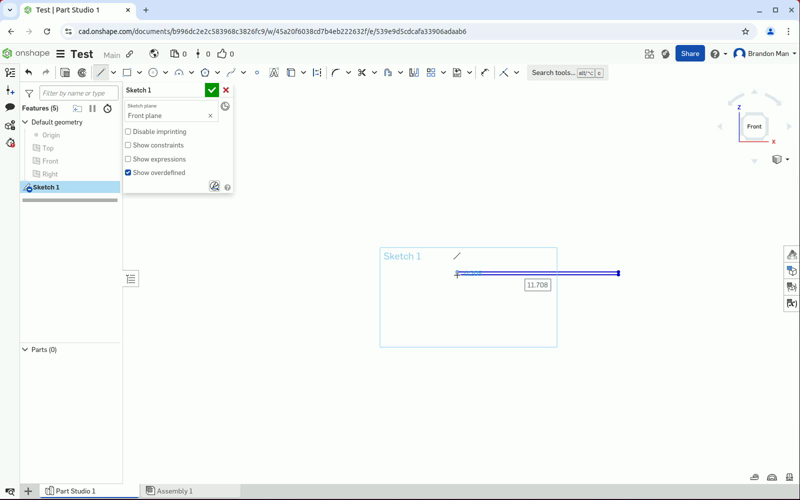
scroll(6)
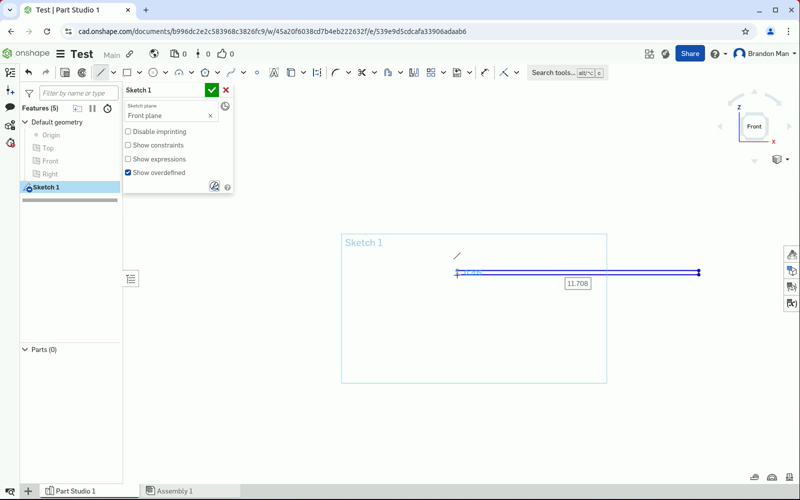
scroll(6)
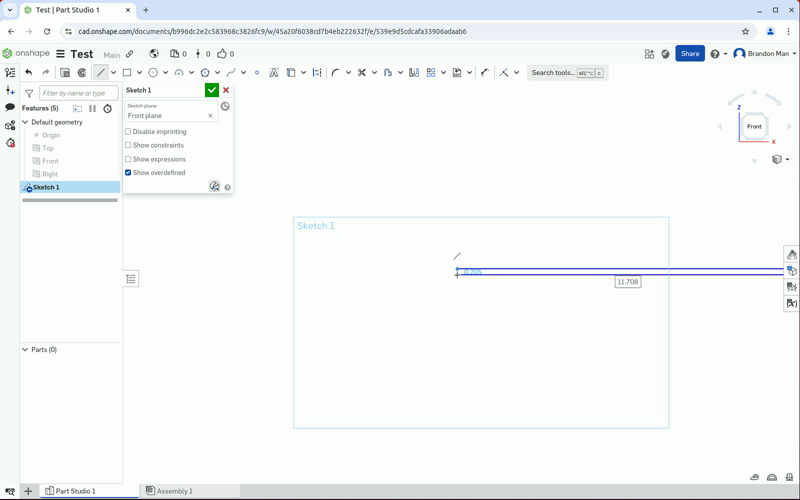
scroll(6)
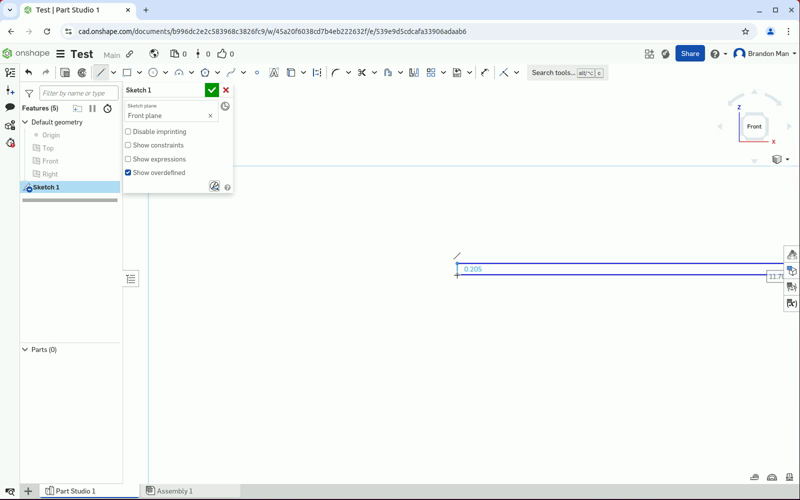
key_up(shift)
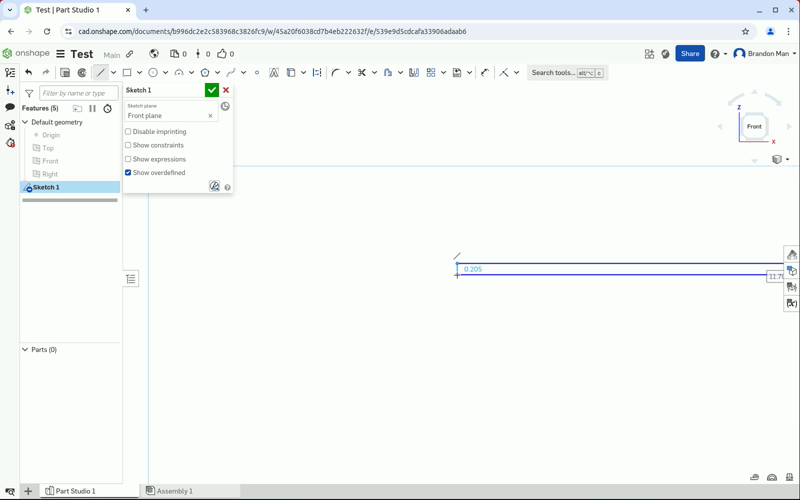
click(457, 274)
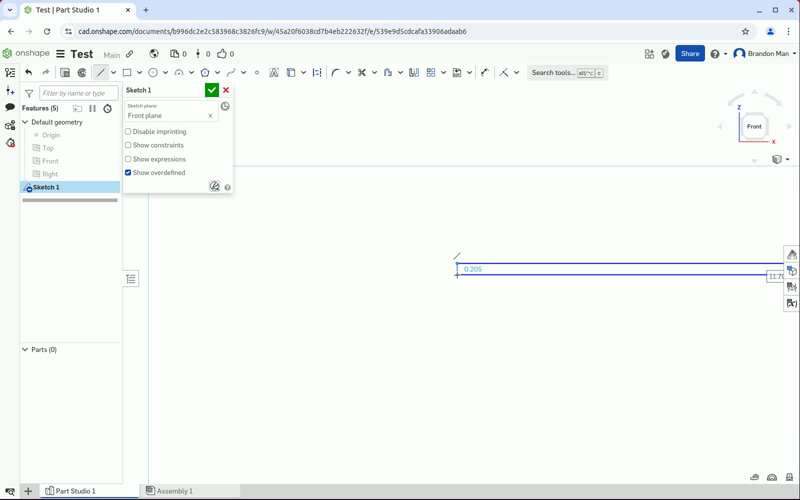
scroll(-6)
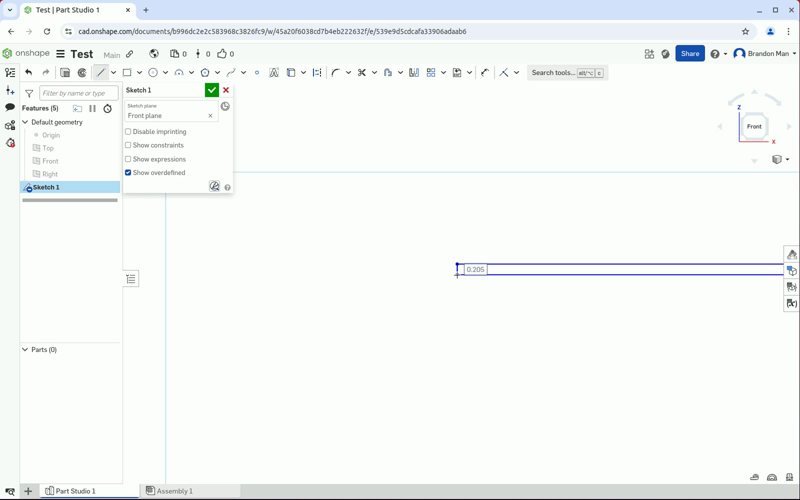
scroll(-6)
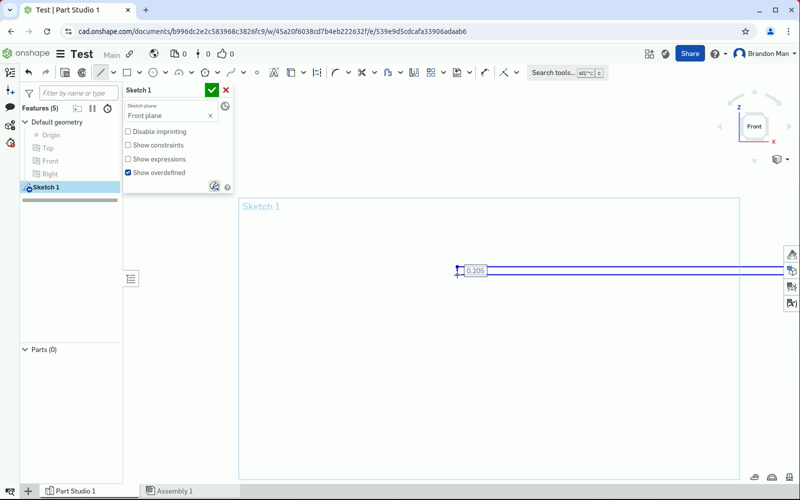
scroll(-6)
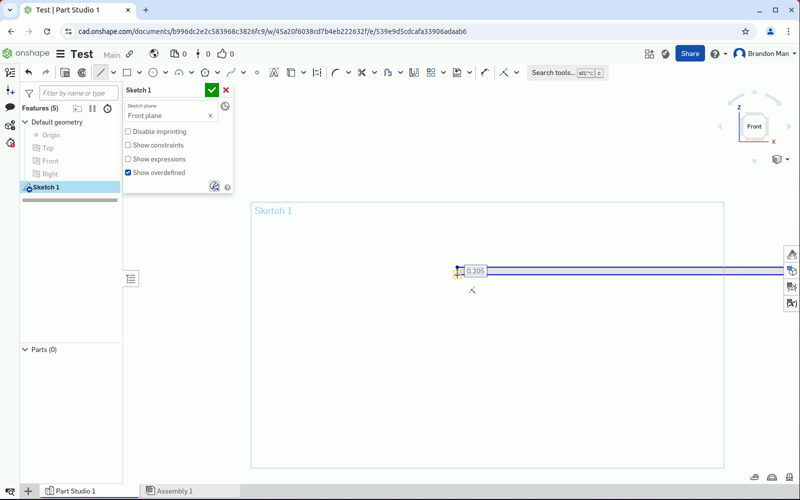
scroll(-6)
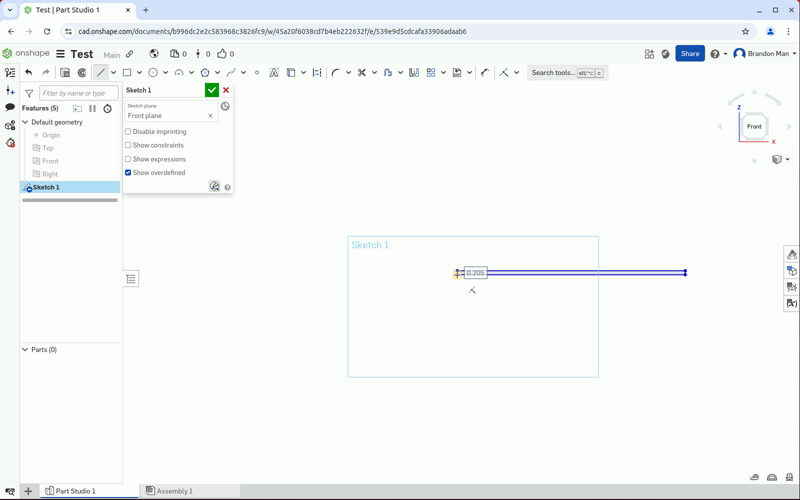
scroll(-6)
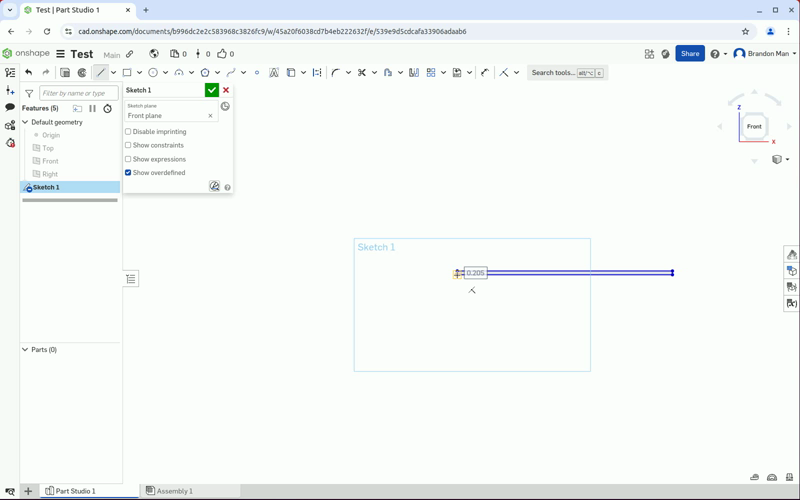
scroll(-6)
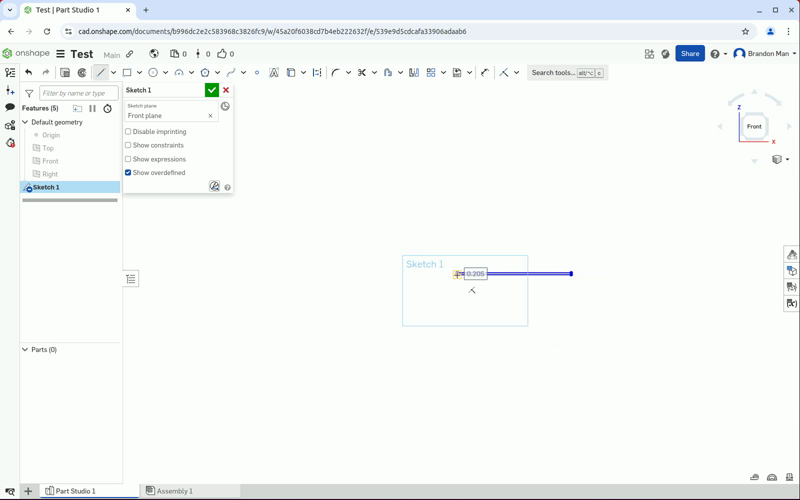
scroll(-6)
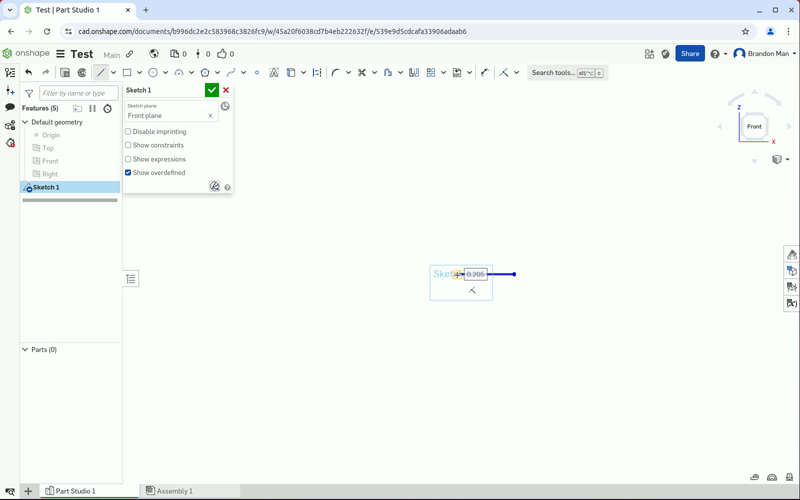
key(esc)
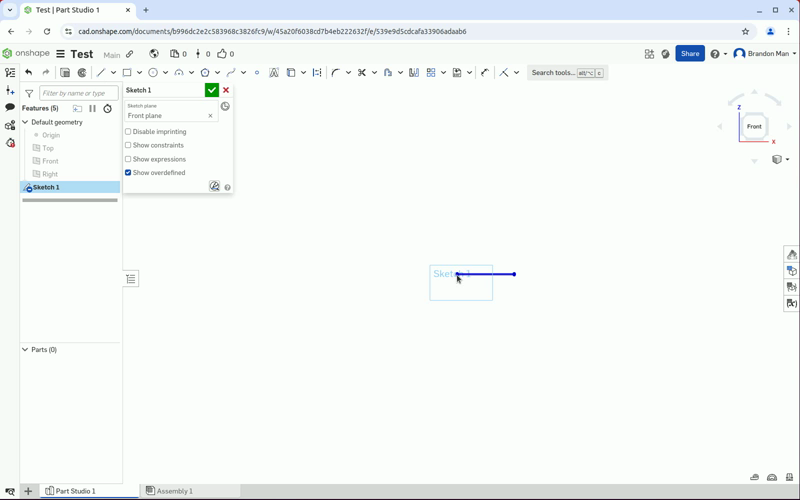
mouse_move(494, 274)
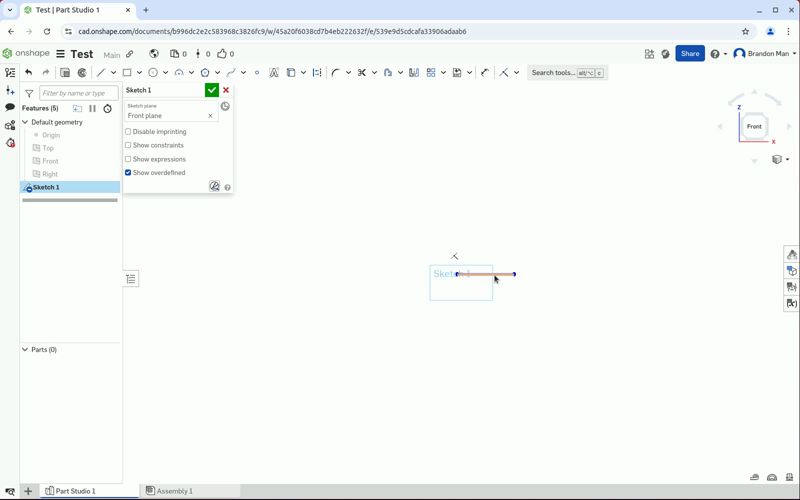
scroll(6)
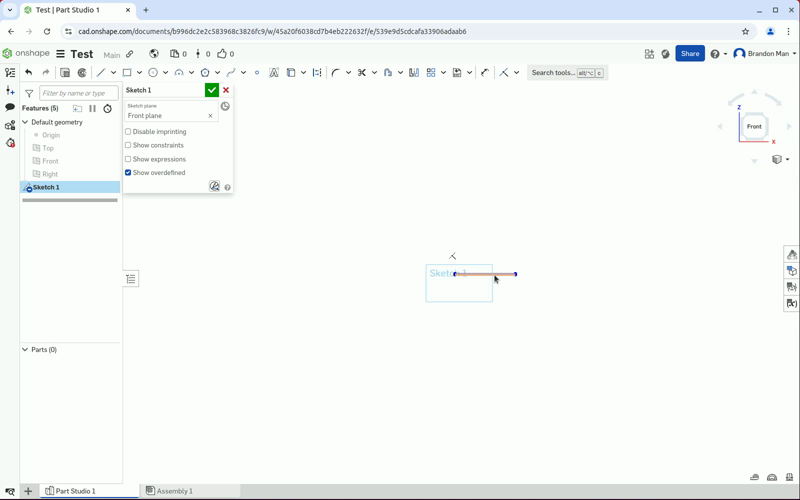
scroll(6)
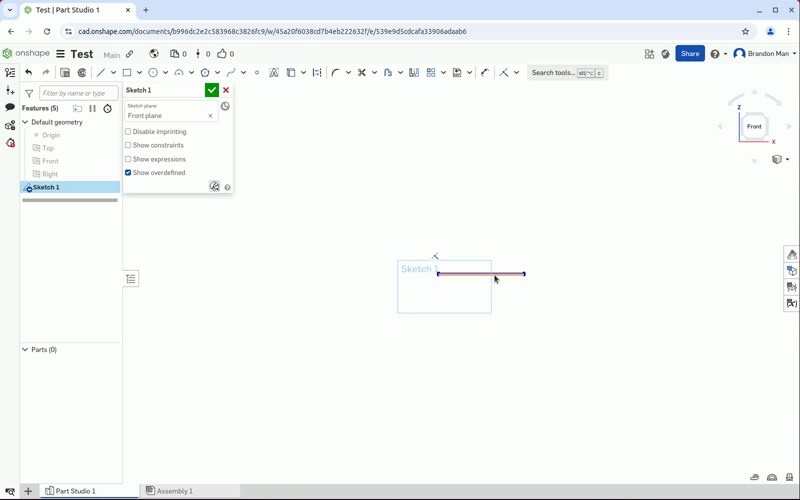
scroll(6)
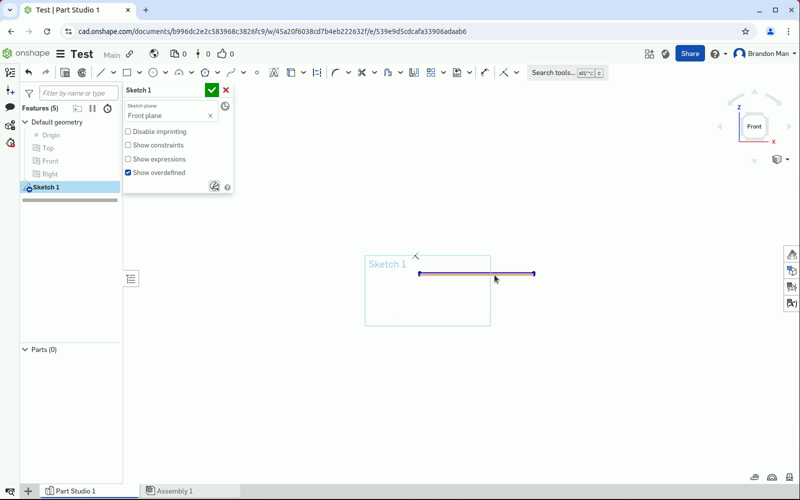
scroll(6)
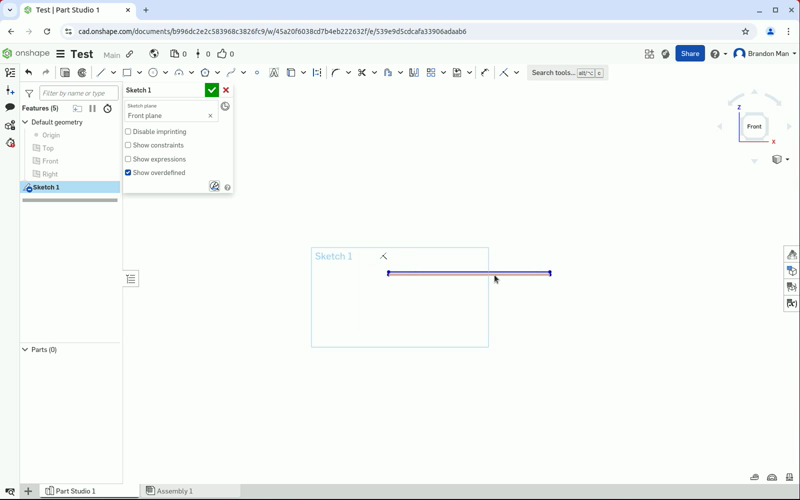
scroll(6)
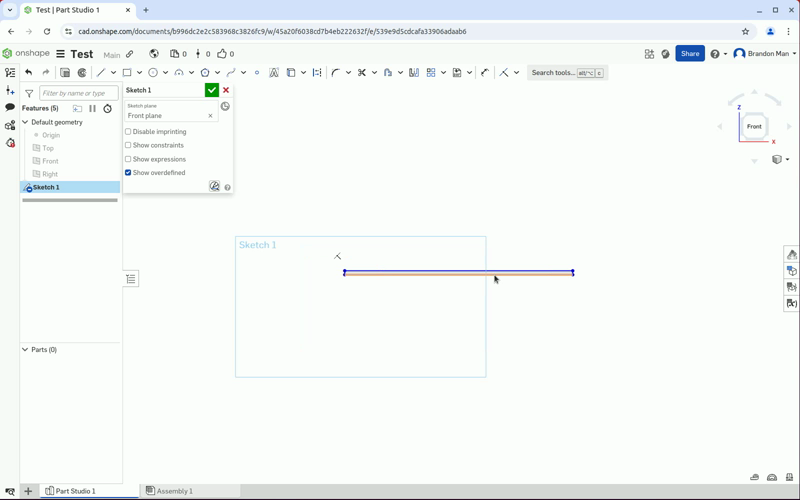
scroll(6)
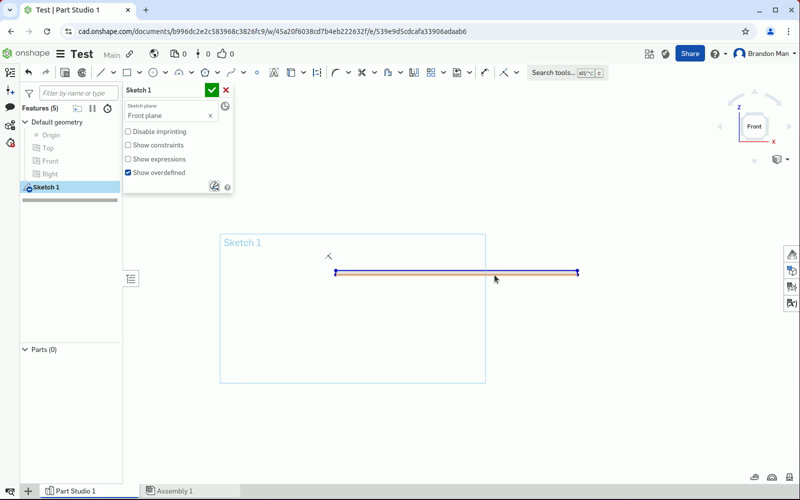
scroll(6)
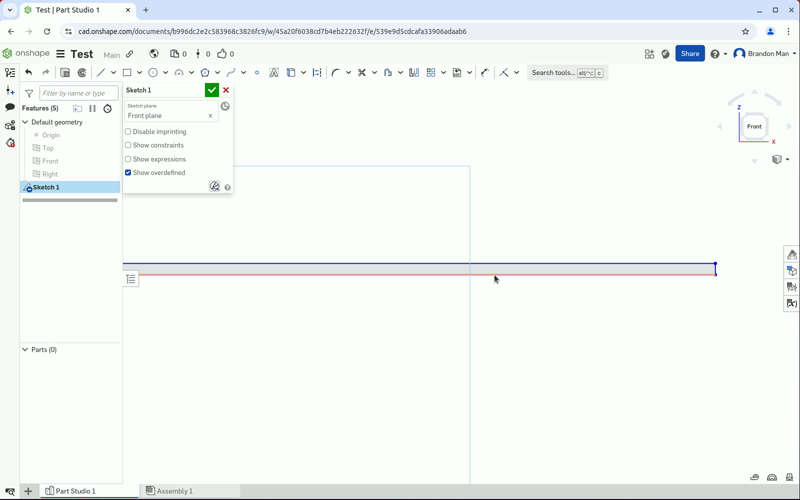
click(494, 274)
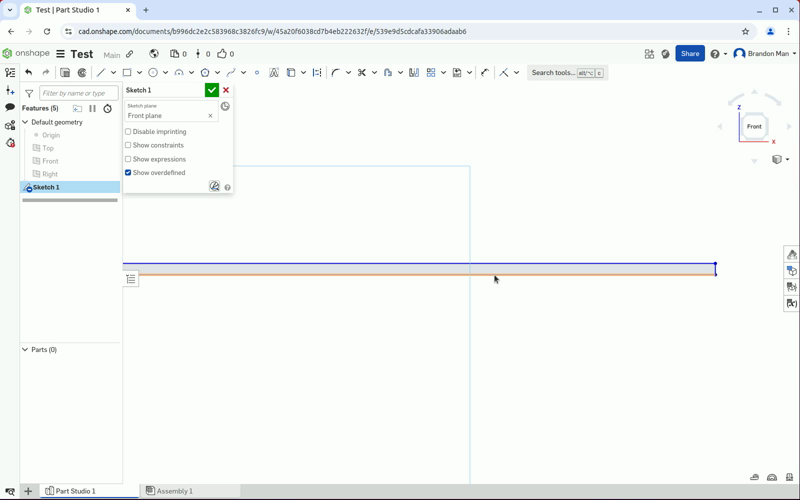
scroll(-6)
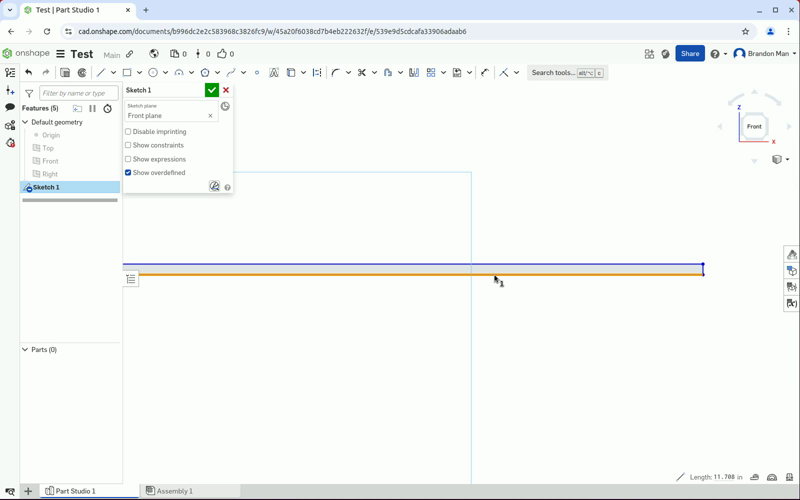
scroll(-6)
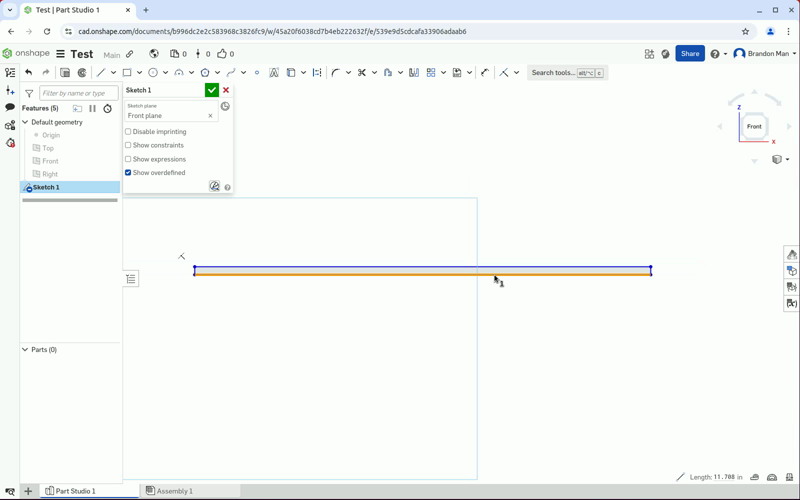
scroll(-6)
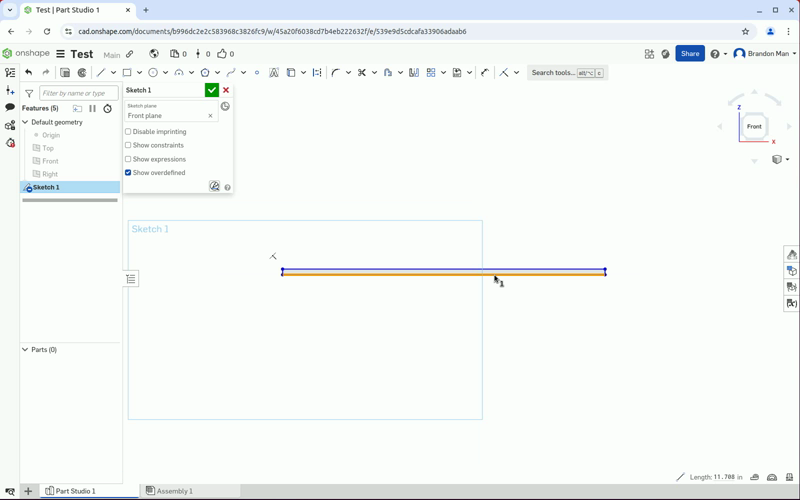
scroll(-6)
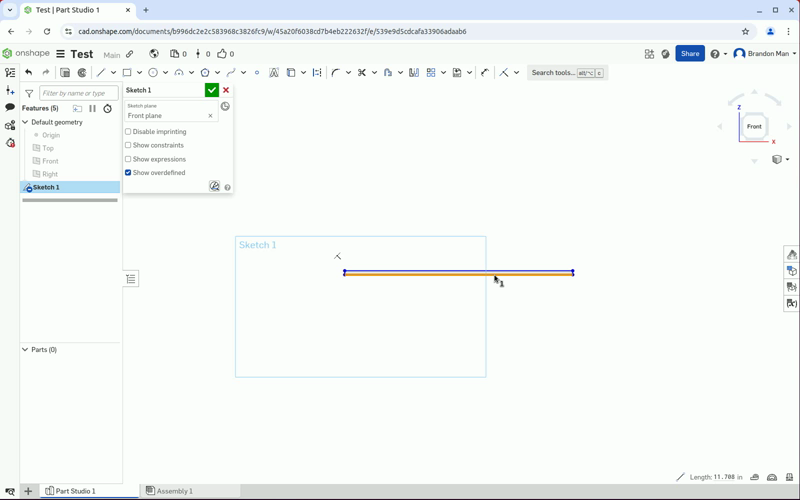
scroll(-6)
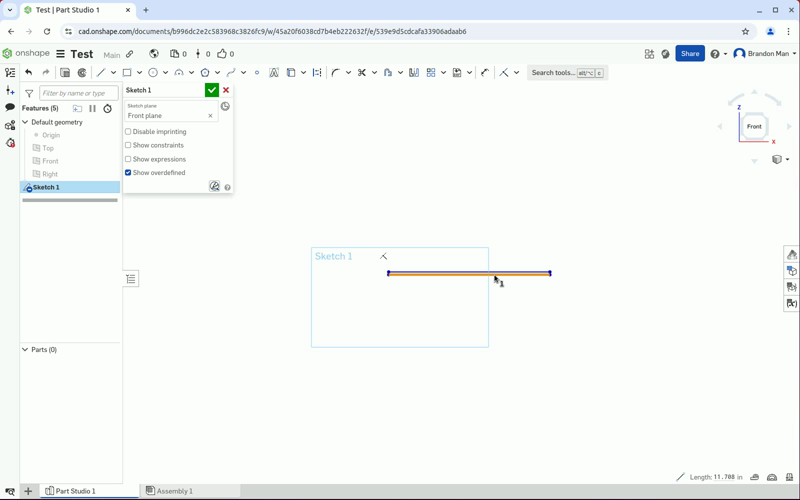
scroll(-6)
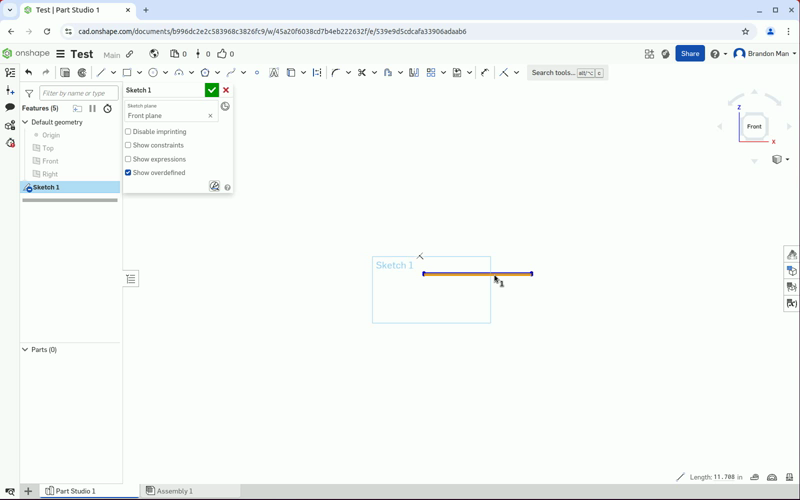
scroll(-6)
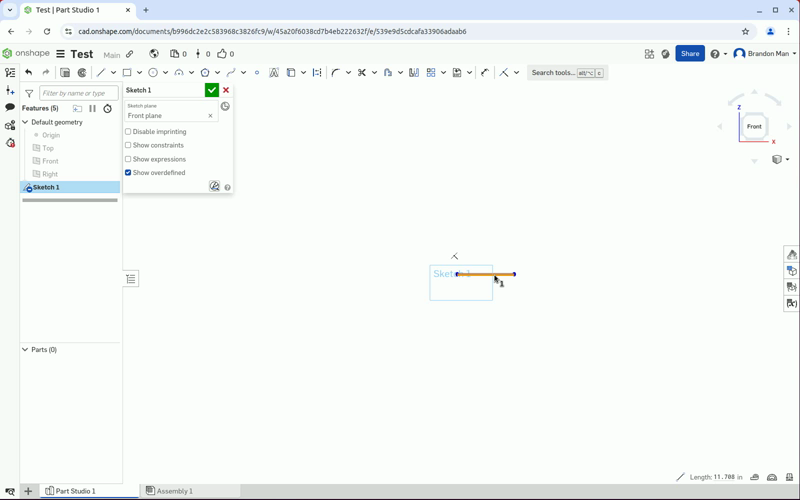
mouse_move(73, 352)
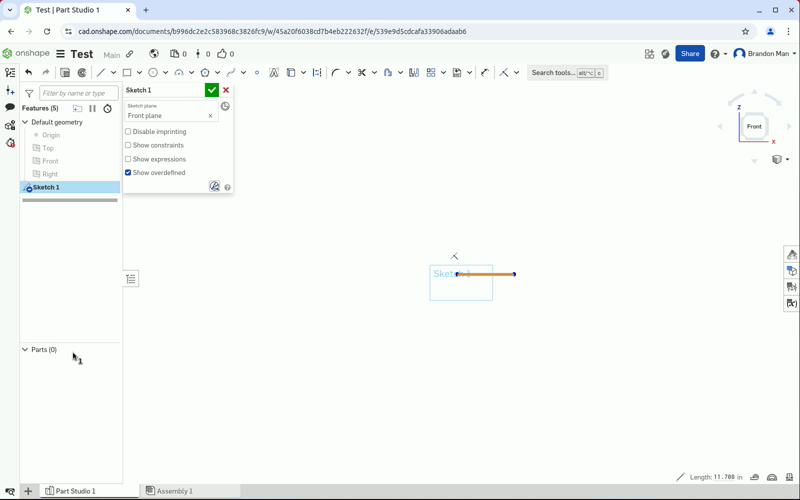
key(shift+y)
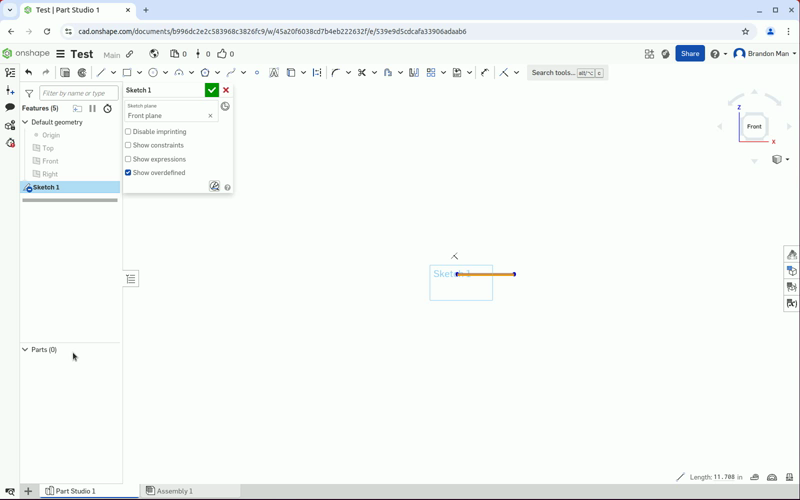
key(shift+e)
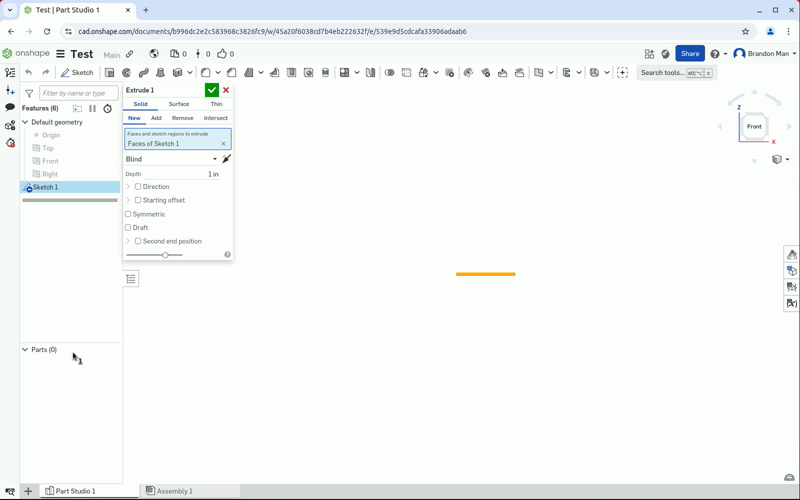
mouse_move(143, 106)
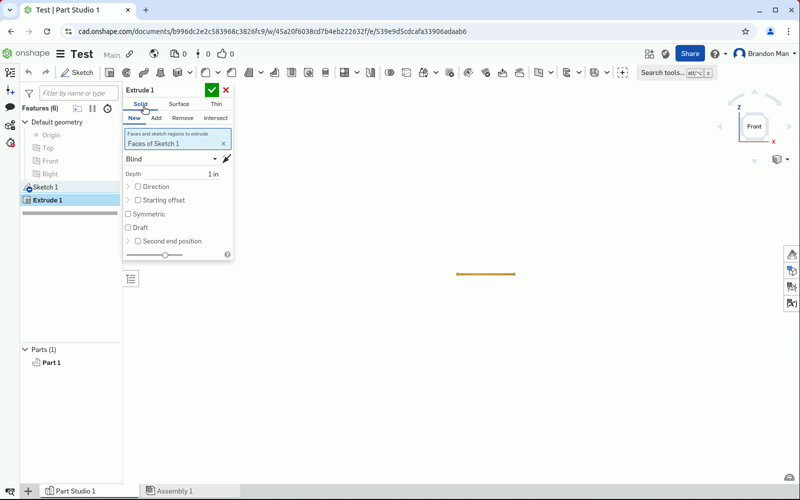
click(143, 106)
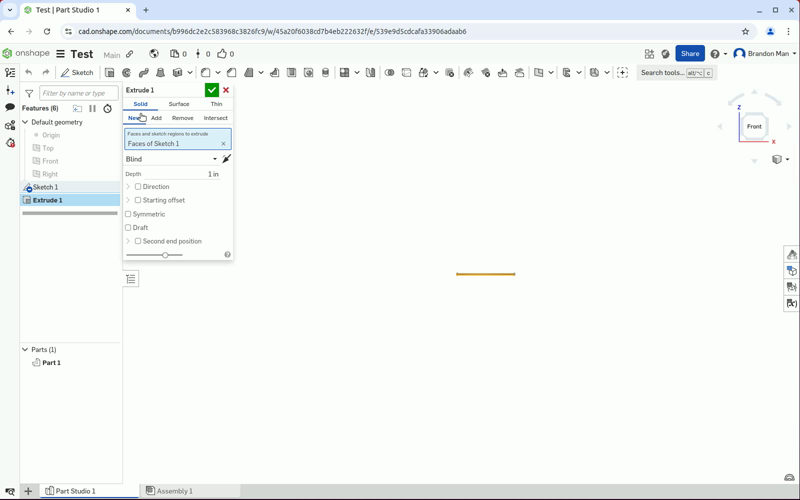
mouse_move(137, 120)
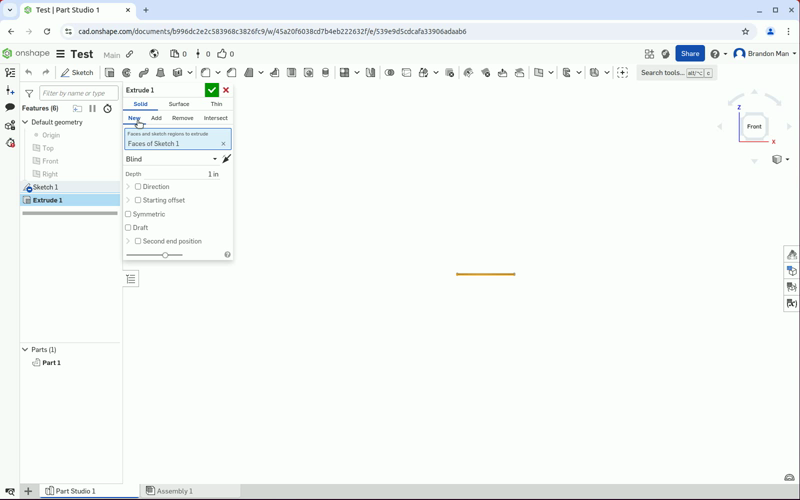
click(137, 120)
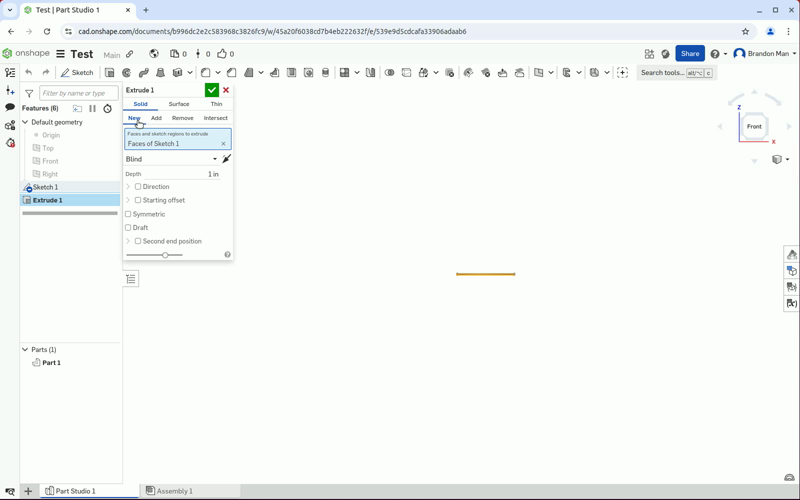
key(tab, 4)
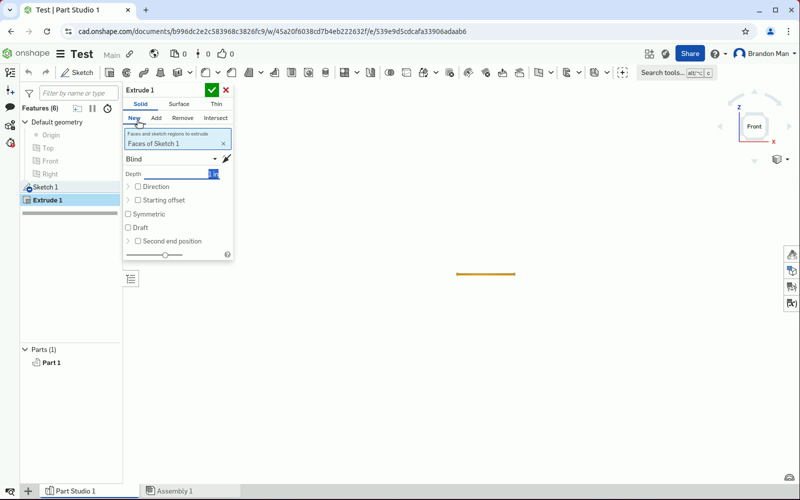
text(6.981)
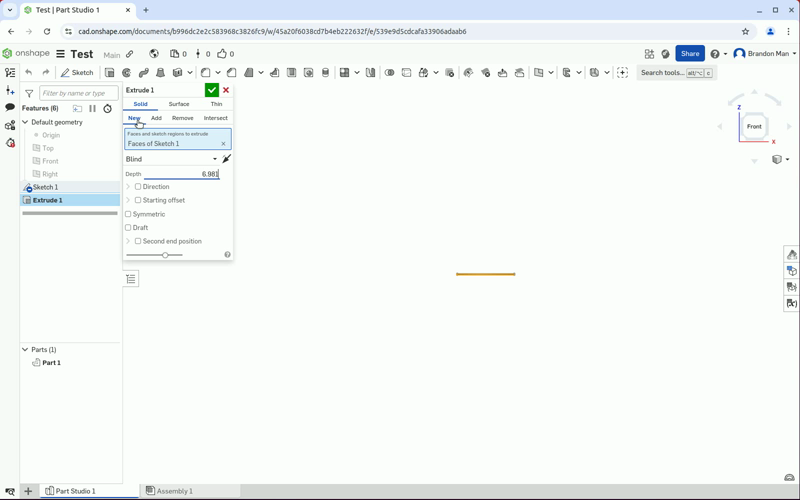
key(enter)
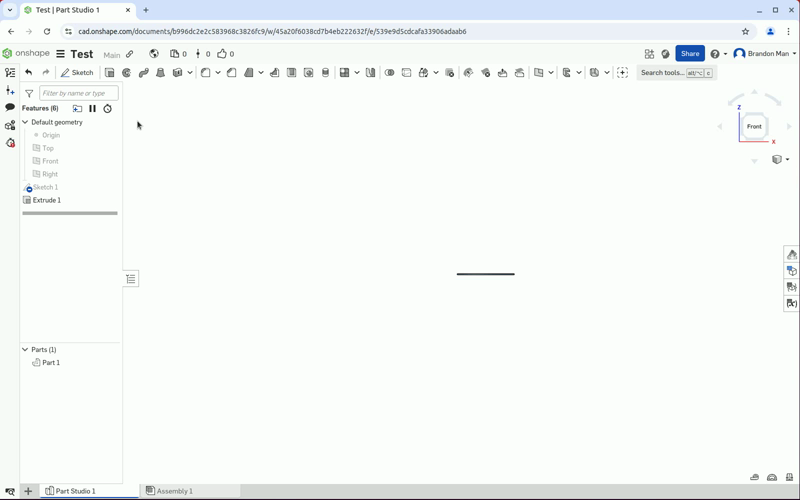
key(shift+h)
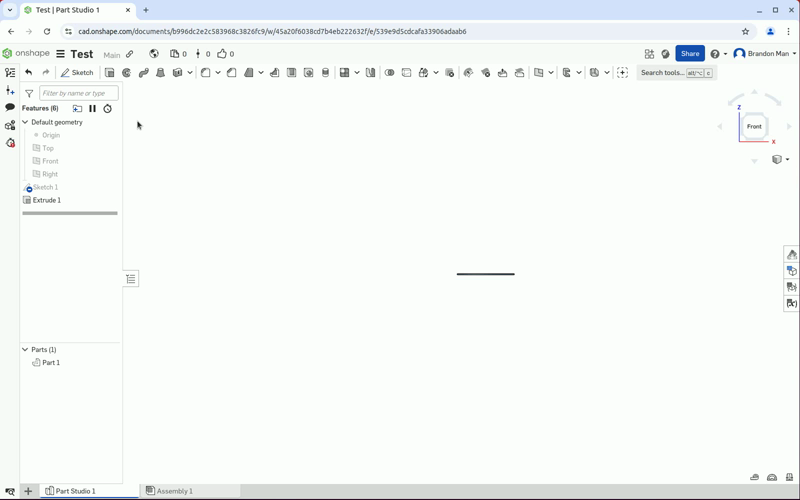
key(shift+h)
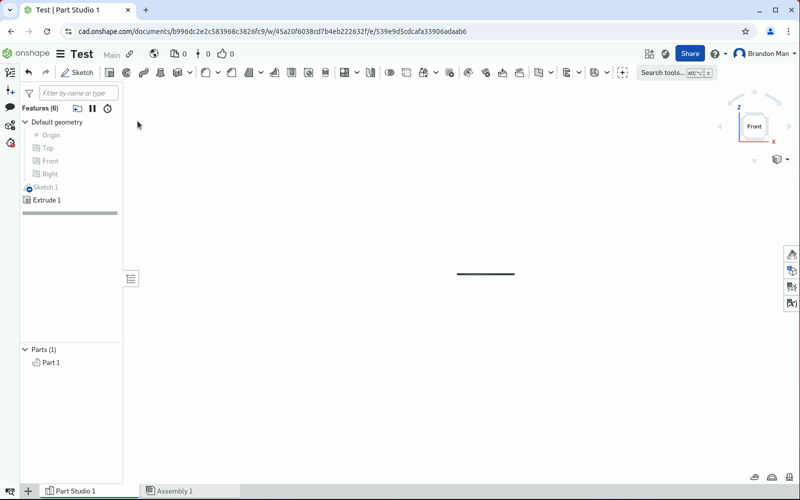
mouse_move(73, 189)
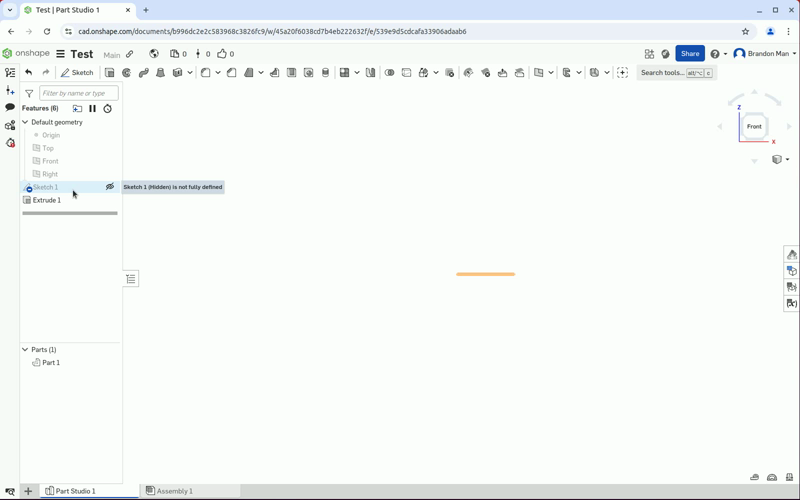
click(73, 189)
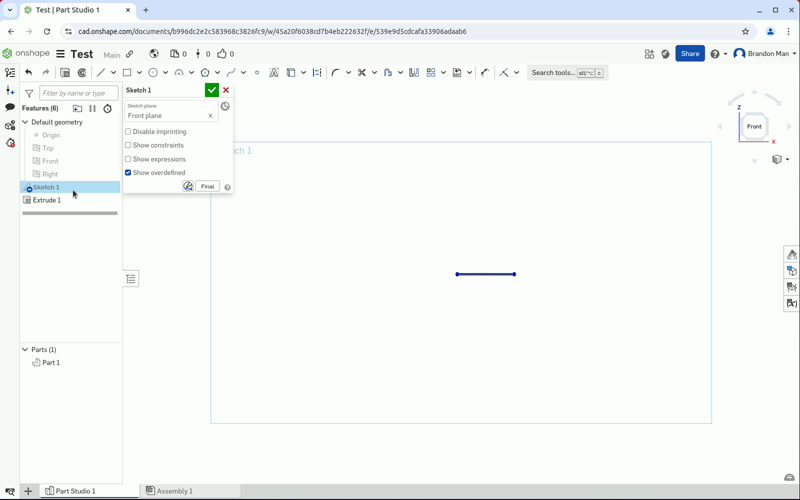
mouse_move(229, 92)
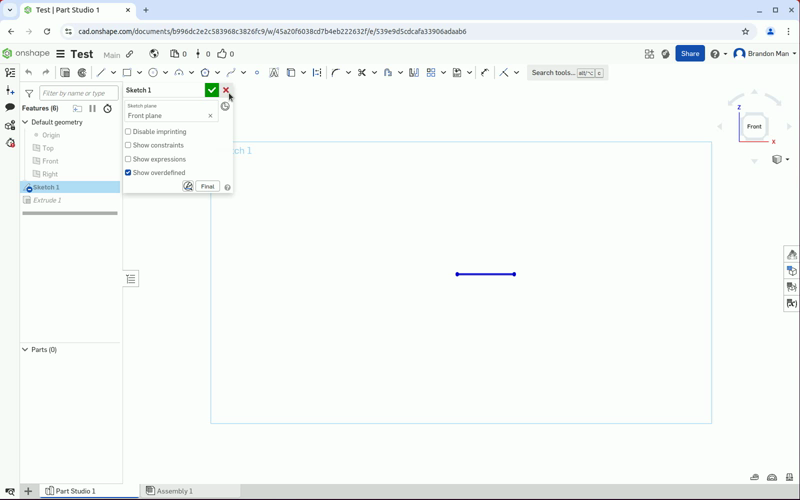
click(229, 92)
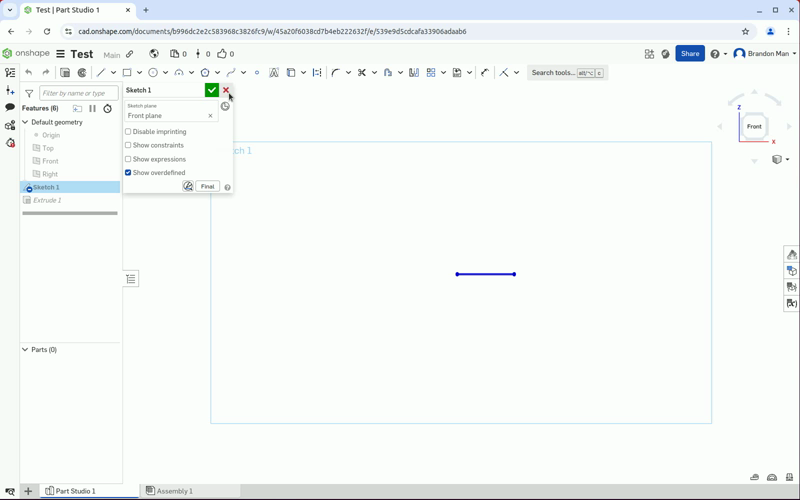
key(shift+s)
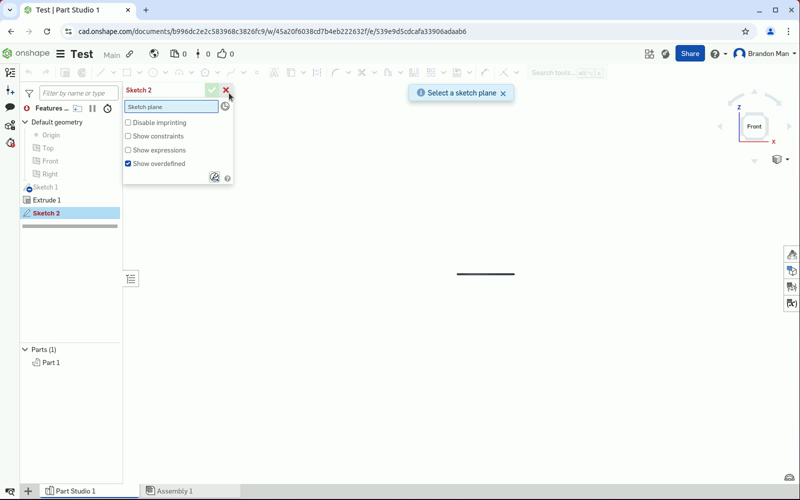
mouse_move(73, 163)
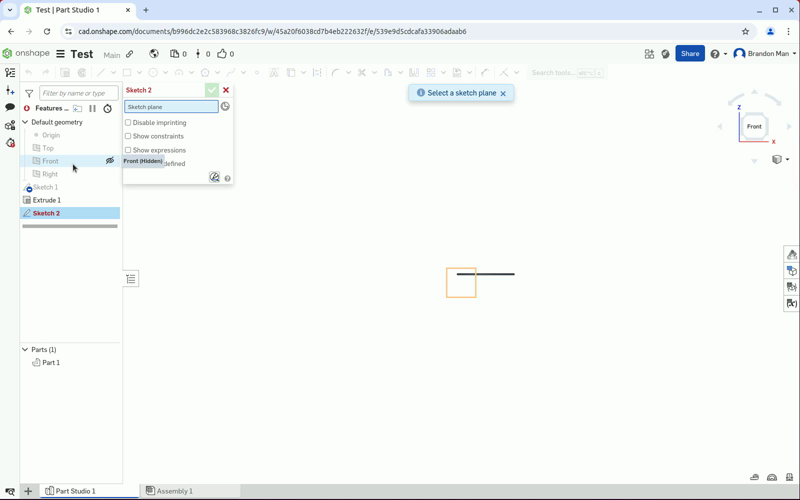
click(73, 163)
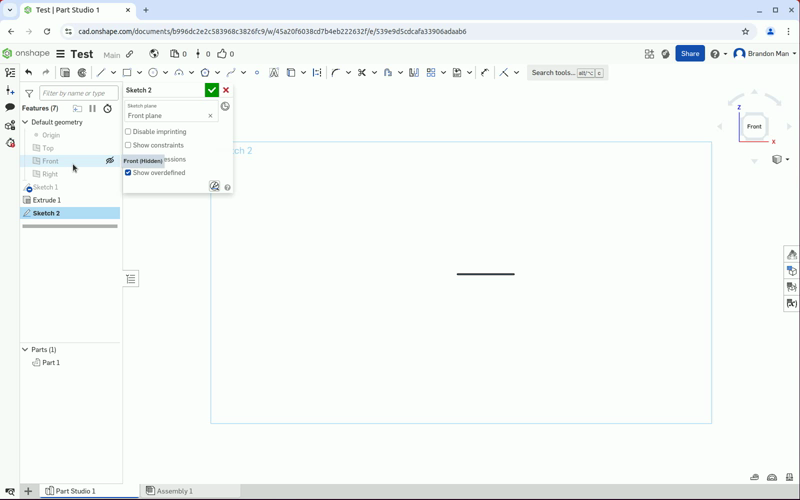
mouse_move(73, 352)
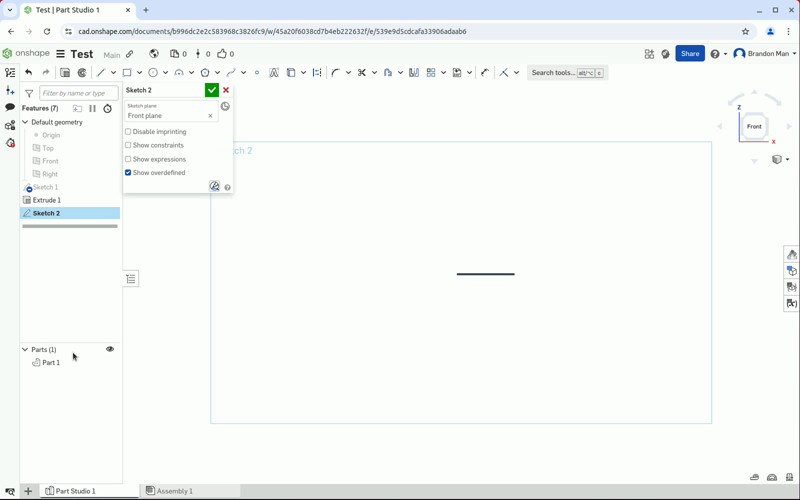
key(y)
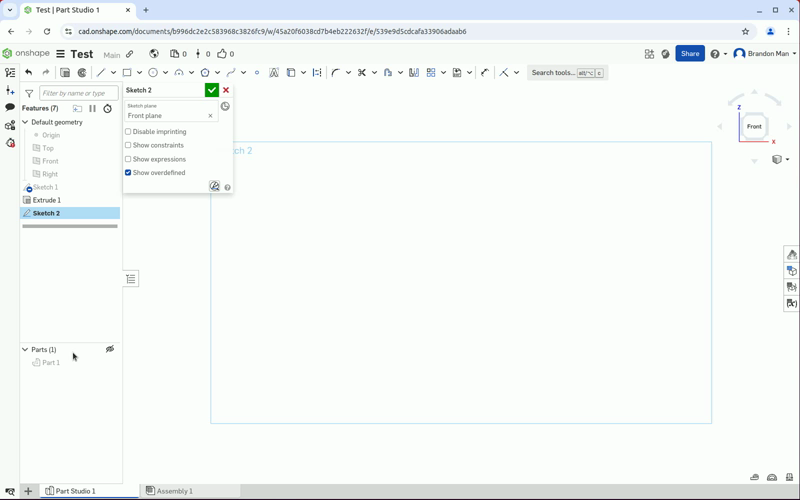
key(l)
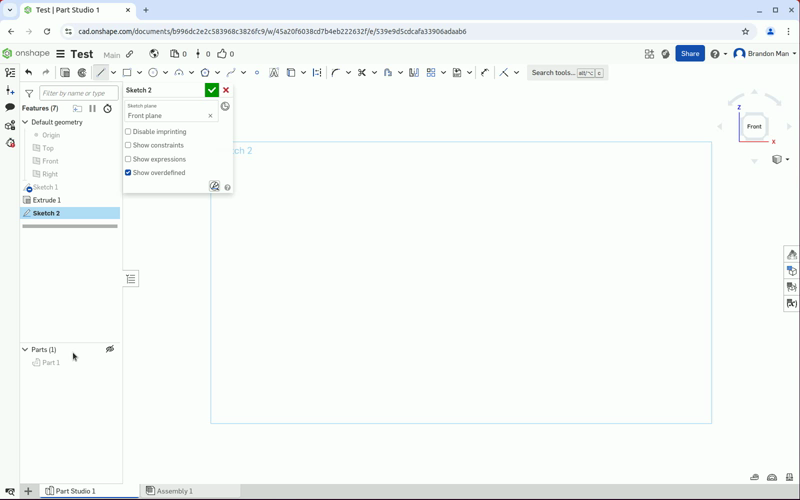
key_down(shift)
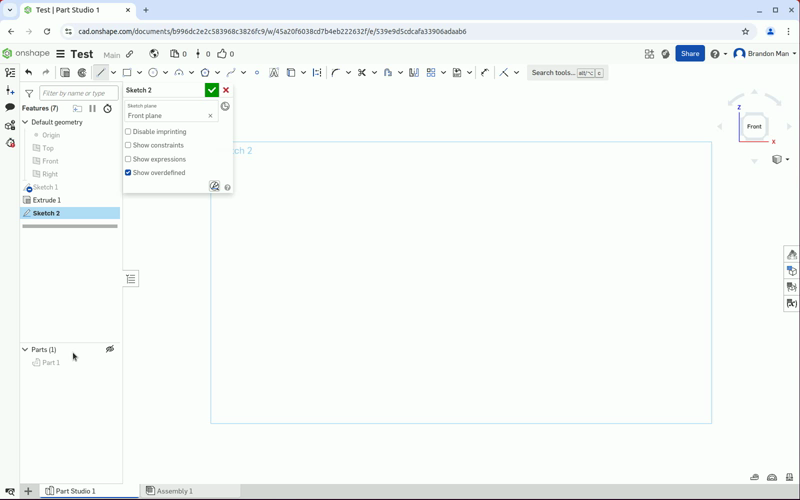
mouse_move(457, 281)
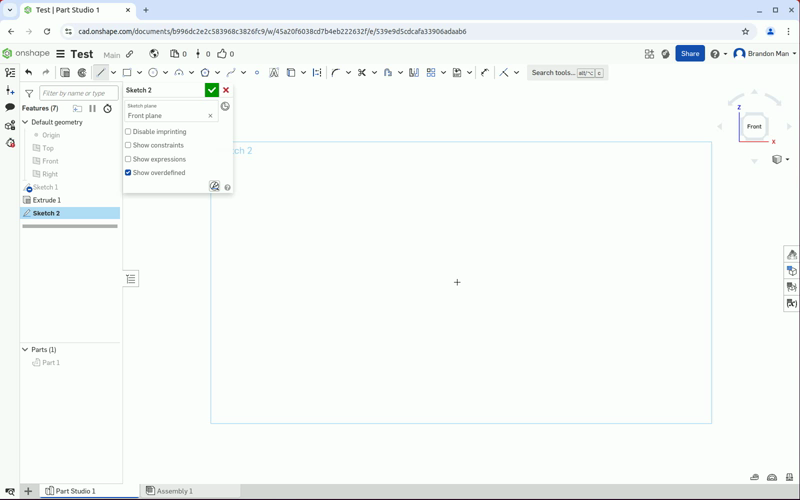
click(457, 281)
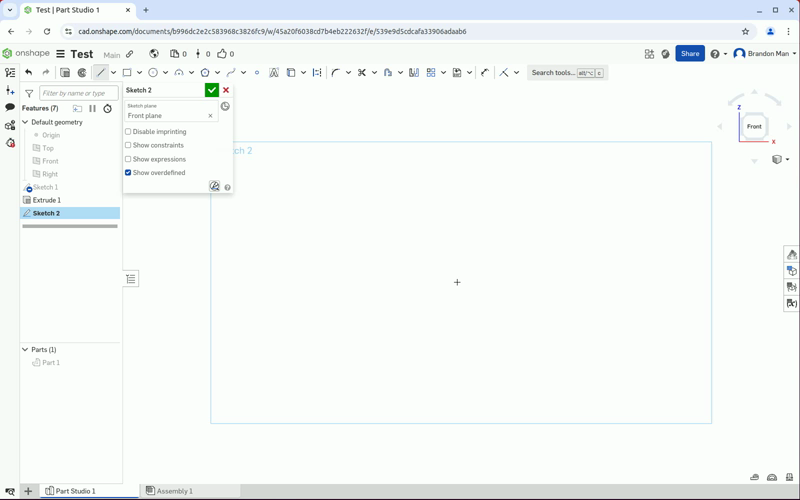
key_up(shift)
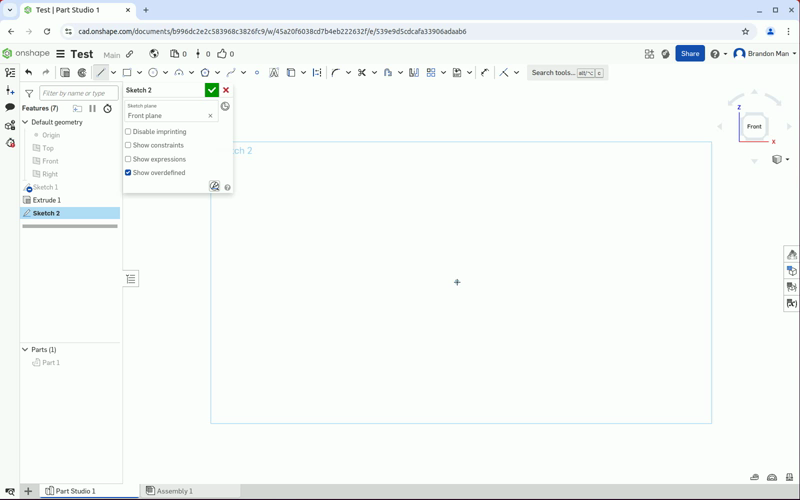
key_down(shift)
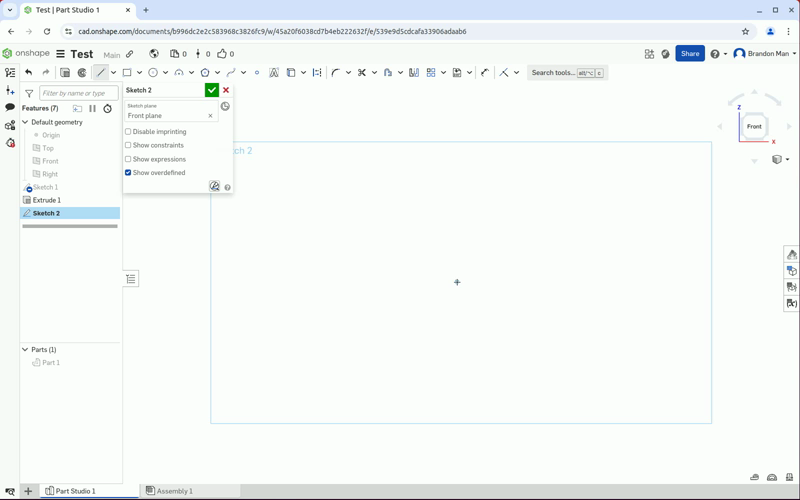
mouse_move(487, 281)
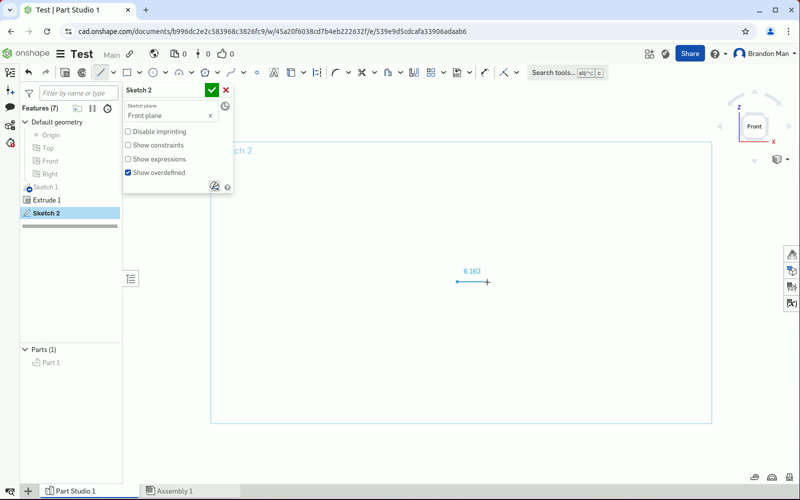
mouse_move(513, 281)
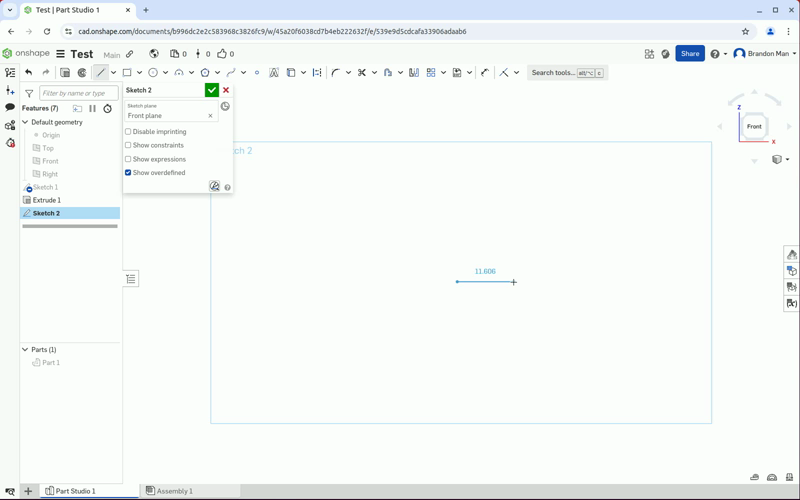
click(513, 281)
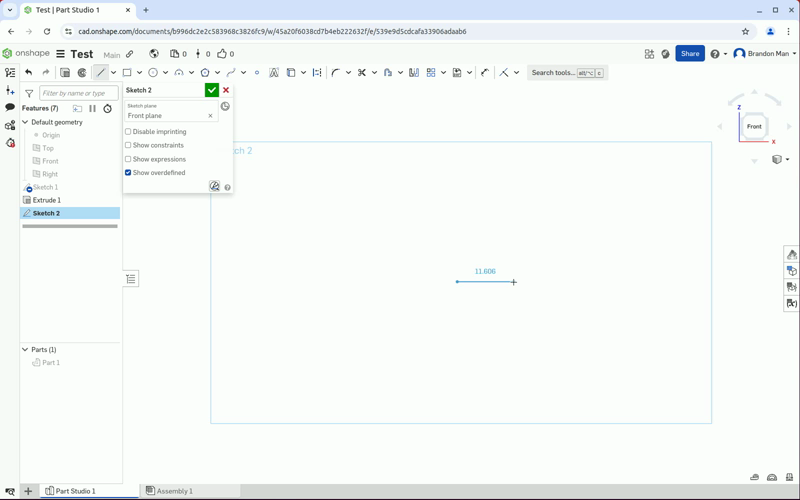
key_up(shift)
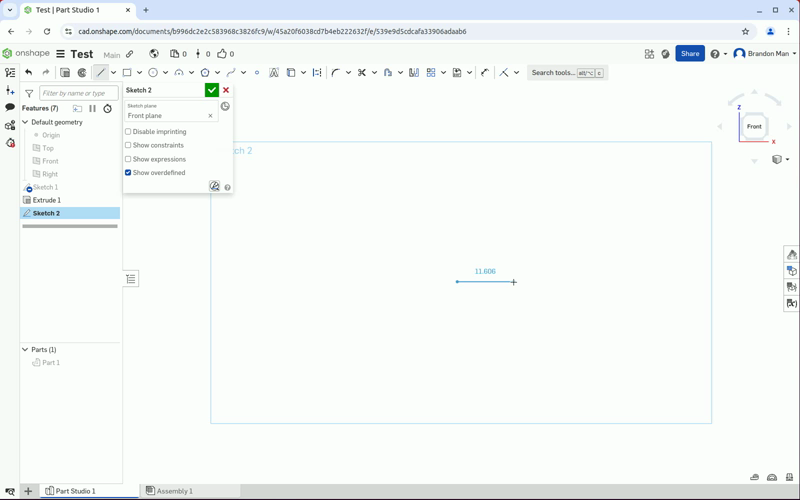
key_down(shift)
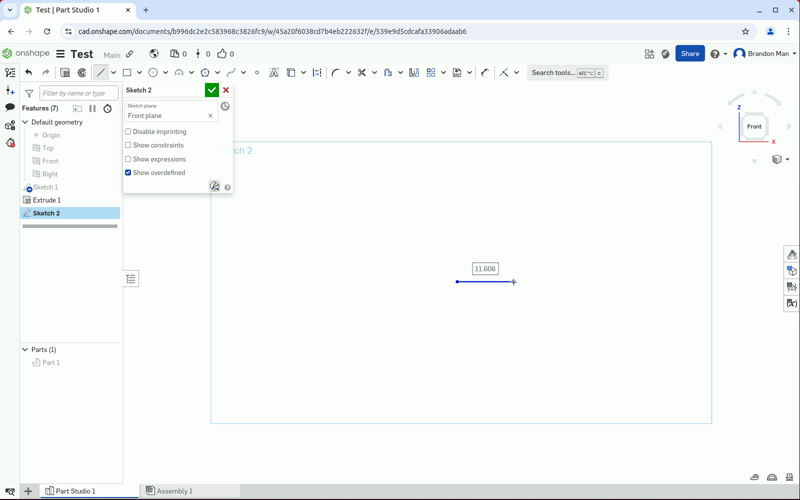
mouse_move(543, 281)
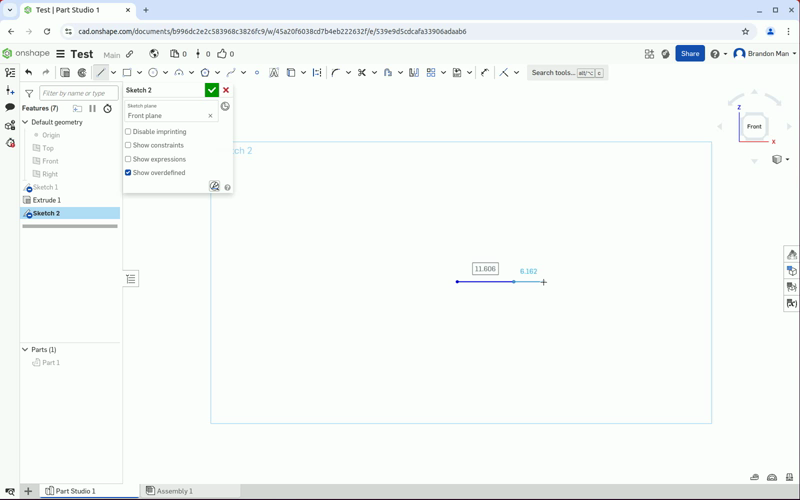
mouse_move(569, 281)
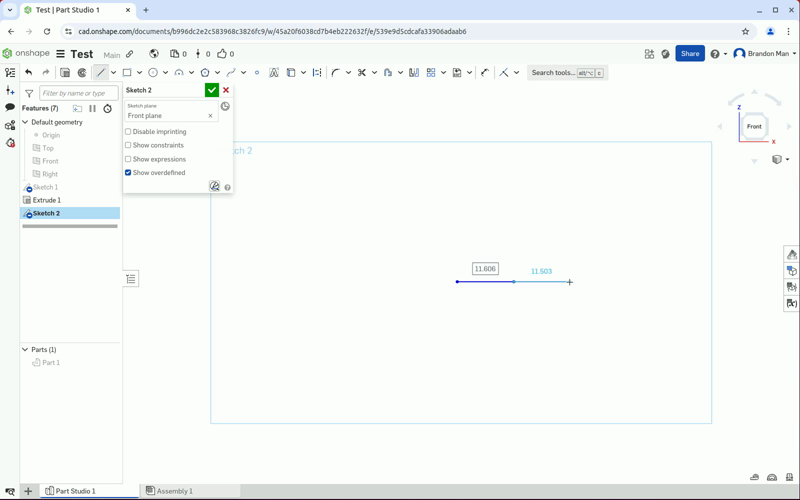
click(569, 281)
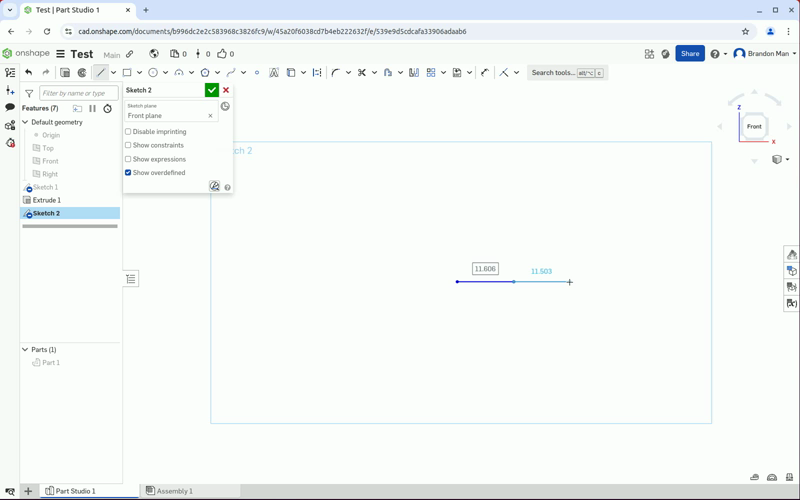
key_up(shift)
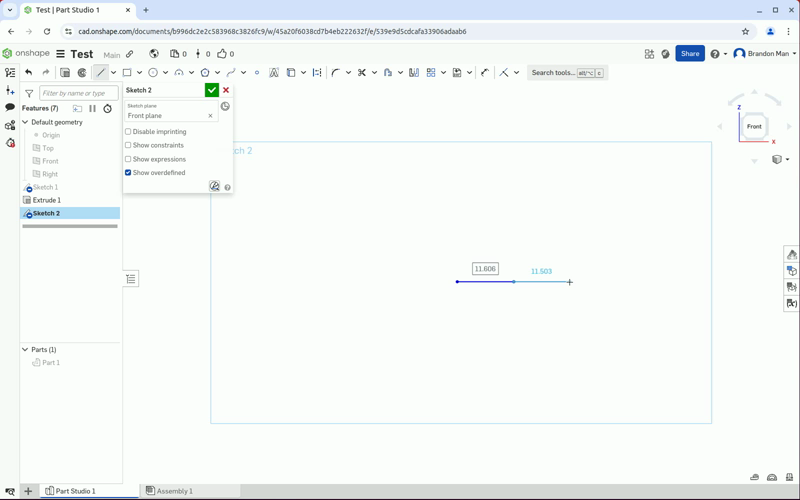
key(esc)
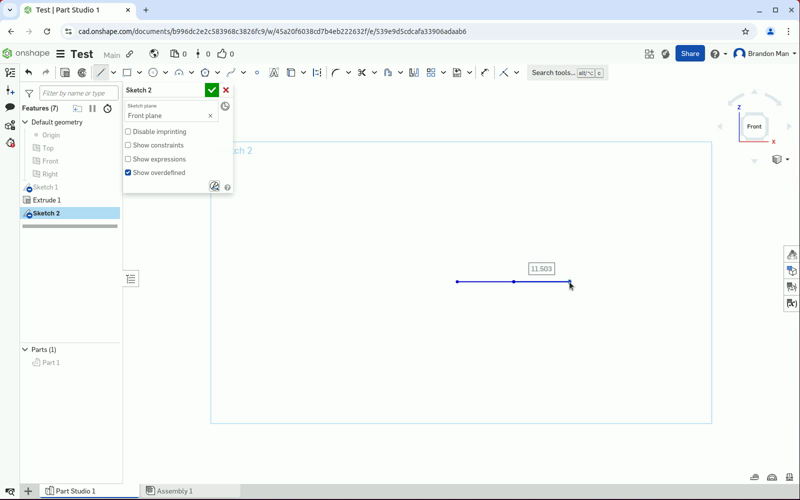
key(a)
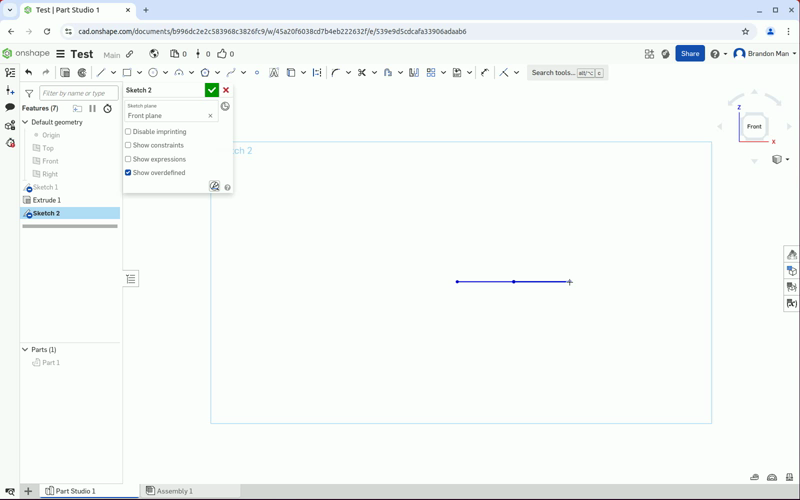
mouse_move(569, 281)
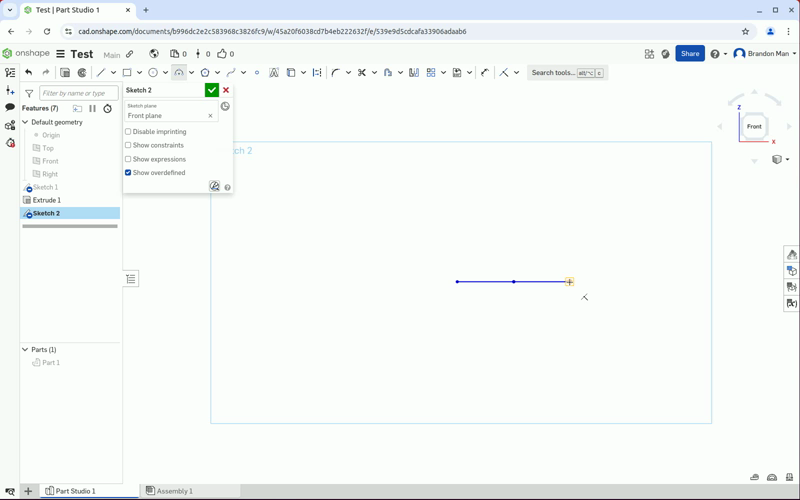
click(569, 281)
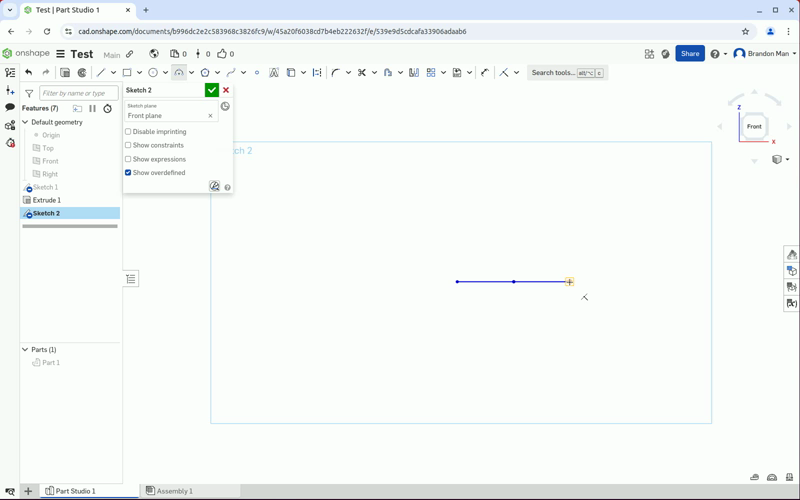
key_down(shift)
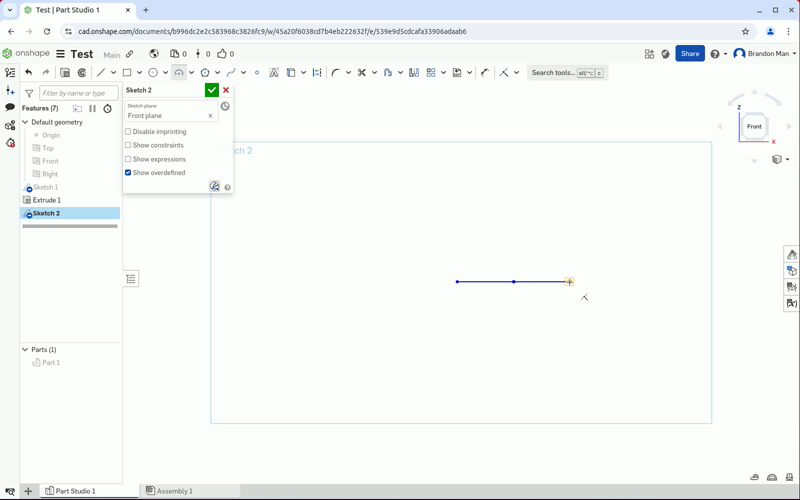
mouse_move(569, 274)
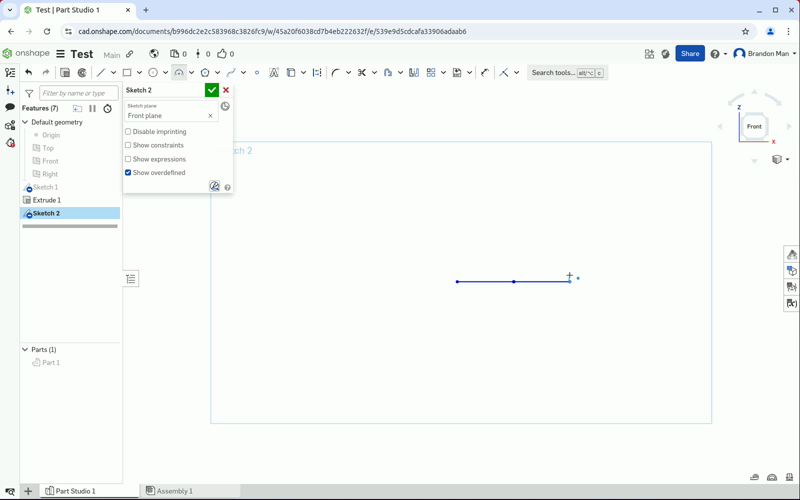
scroll(6)
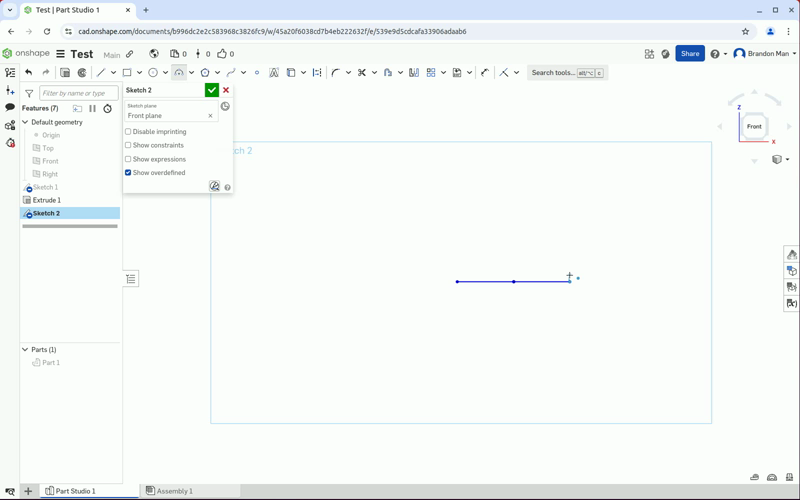
scroll(6)
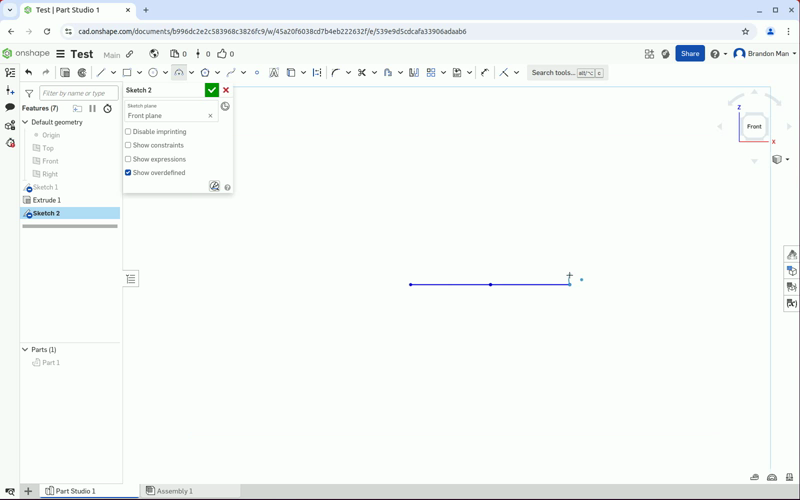
scroll(6)
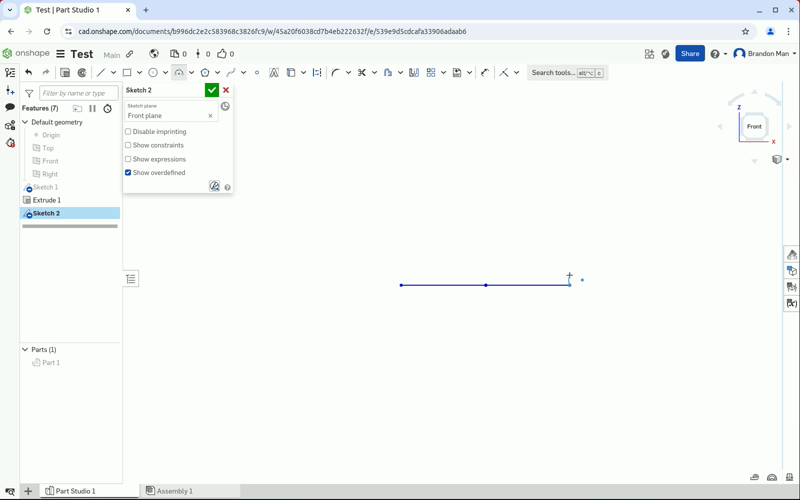
scroll(6)
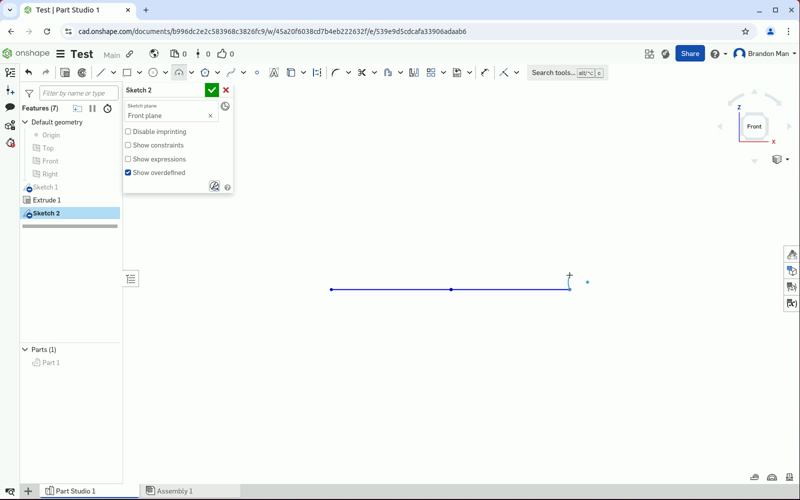
scroll(6)
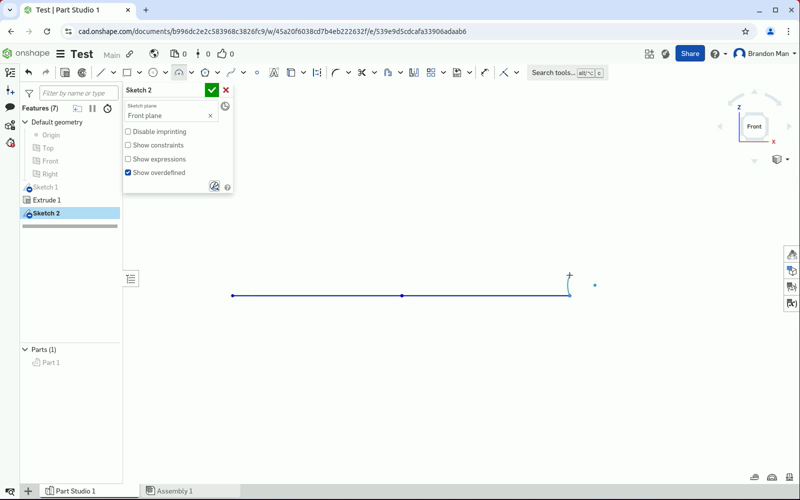
scroll(6)
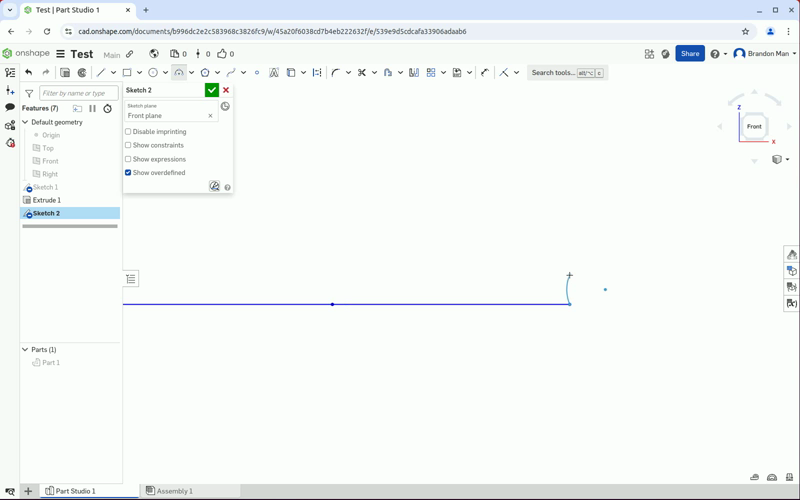
scroll(6)
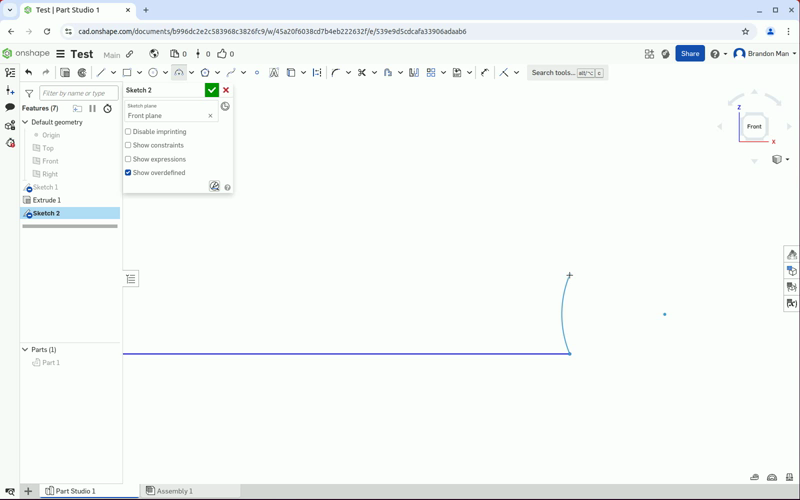
click(569, 274)
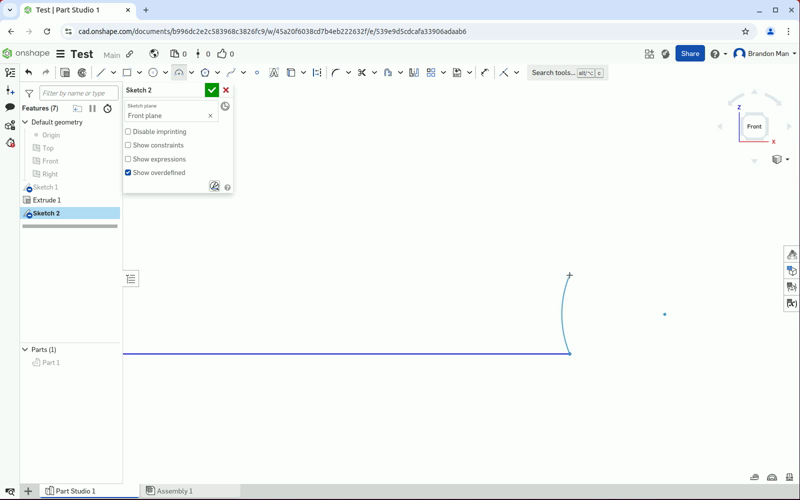
scroll(-6)
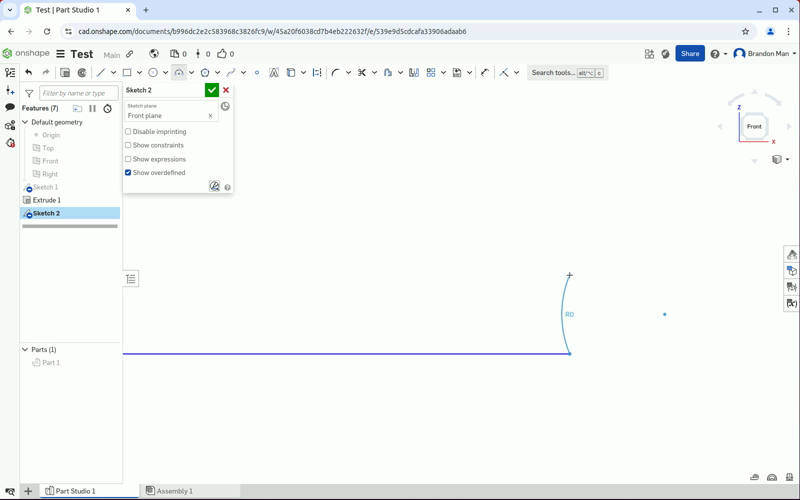
scroll(-6)
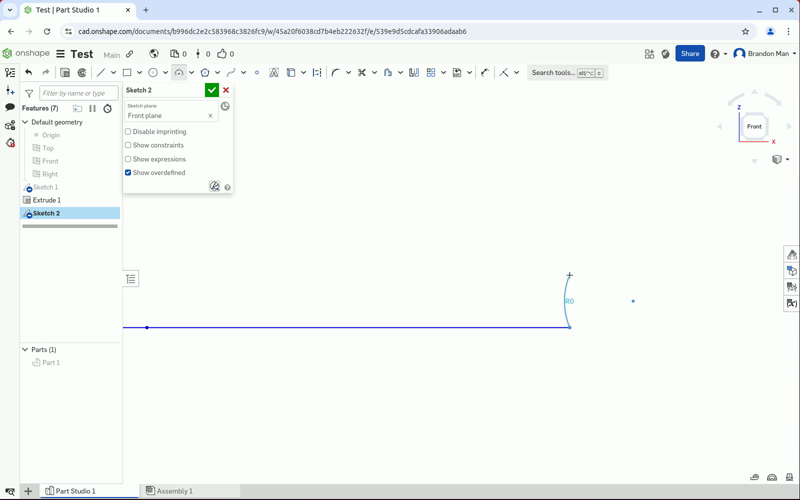
scroll(-6)
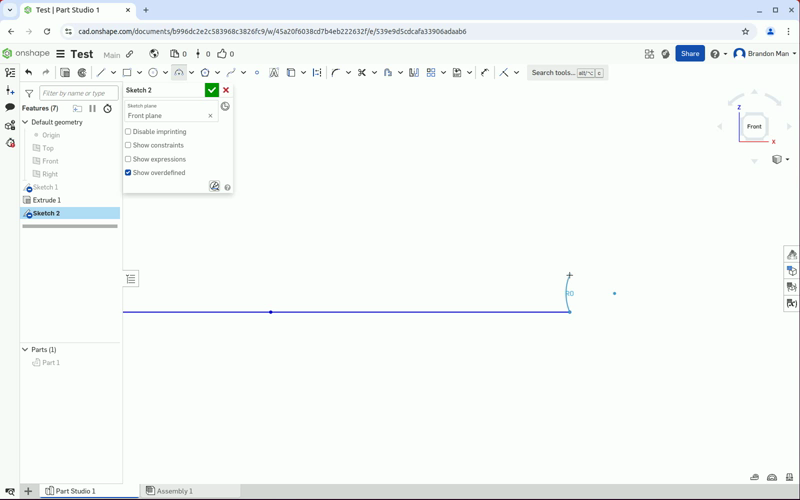
scroll(-6)
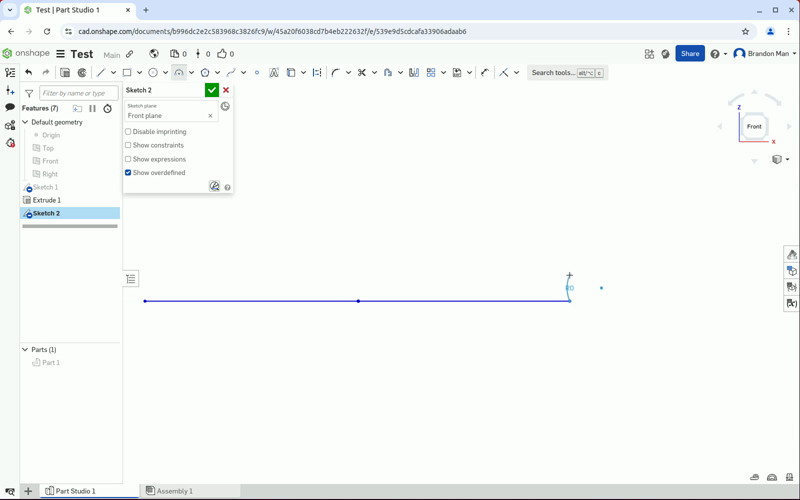
scroll(-6)
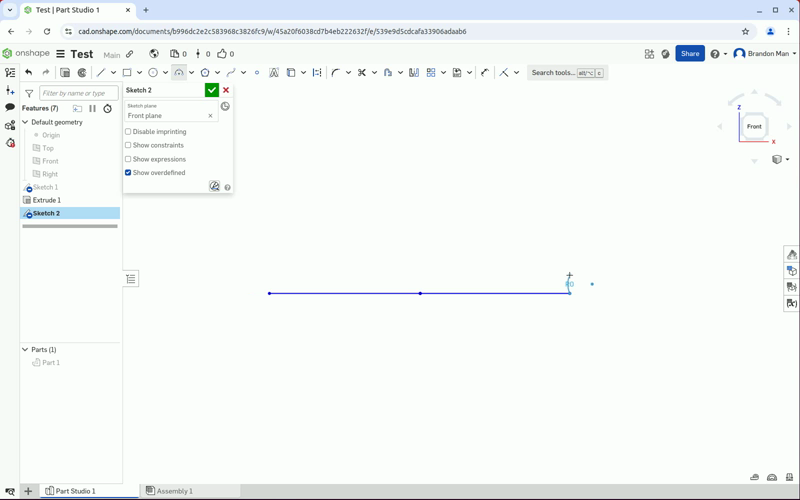
scroll(-6)
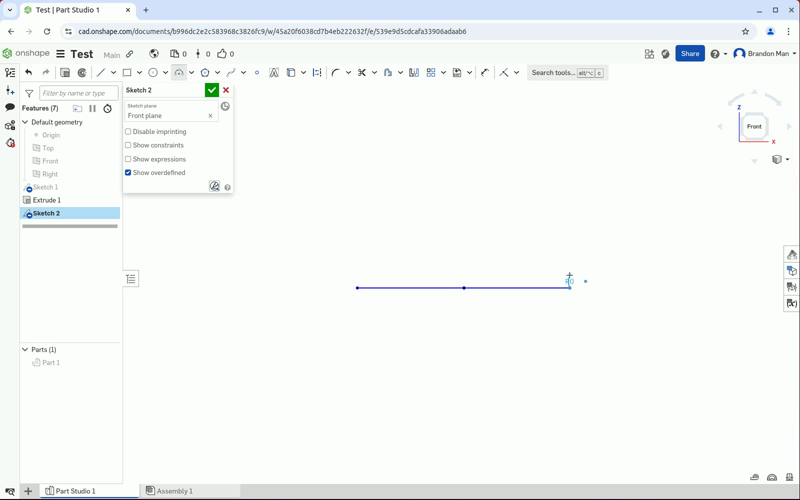
scroll(-6)
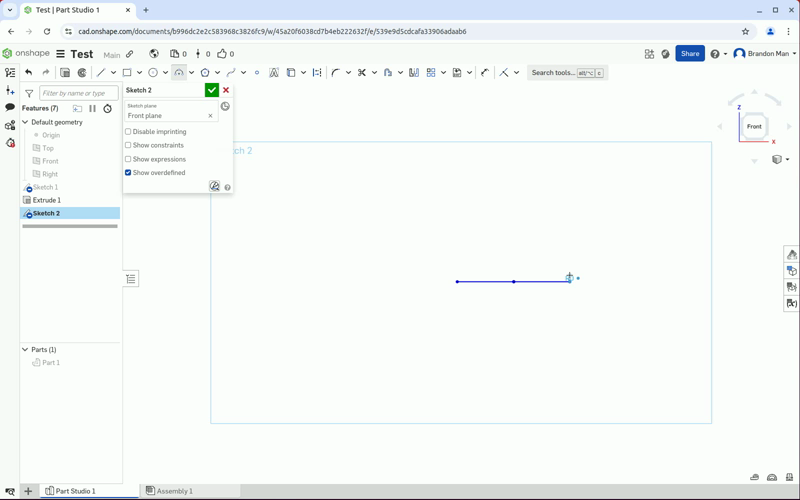
mouse_move(573, 278)
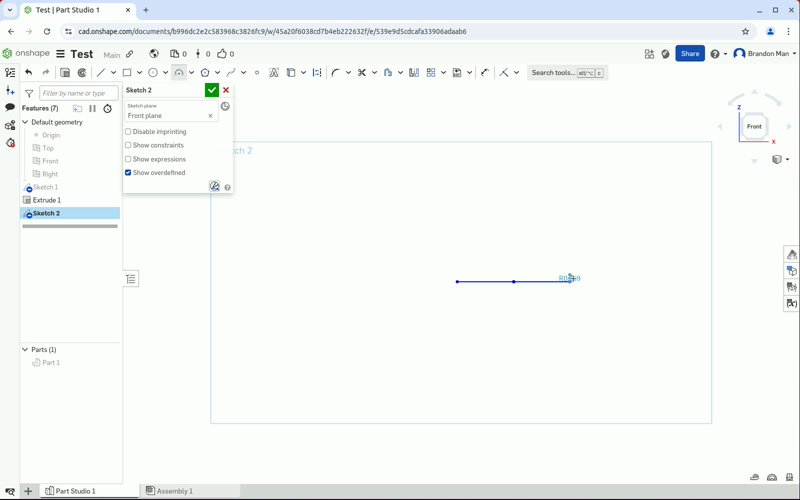
scroll(6)
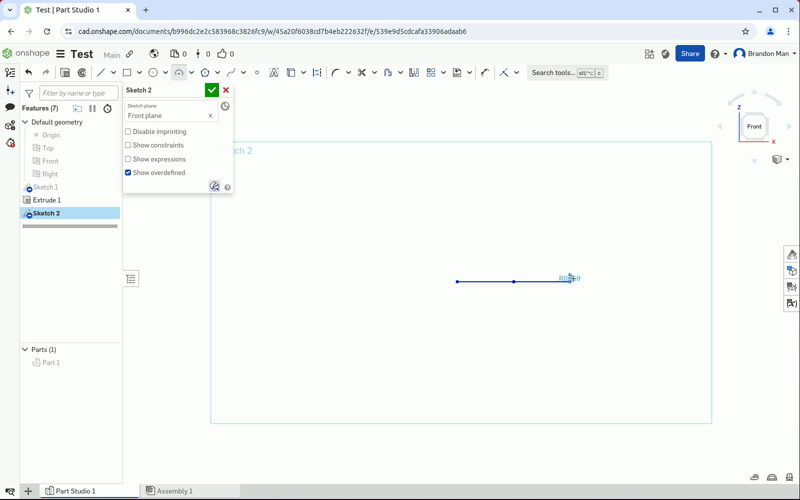
scroll(6)
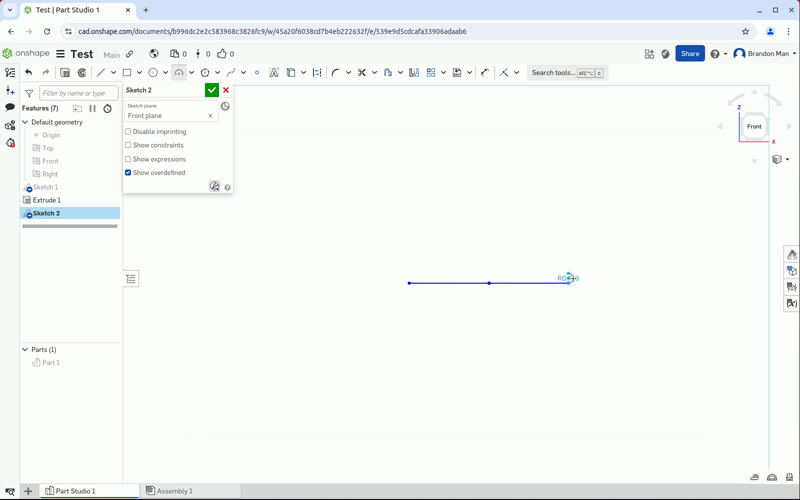
scroll(6)
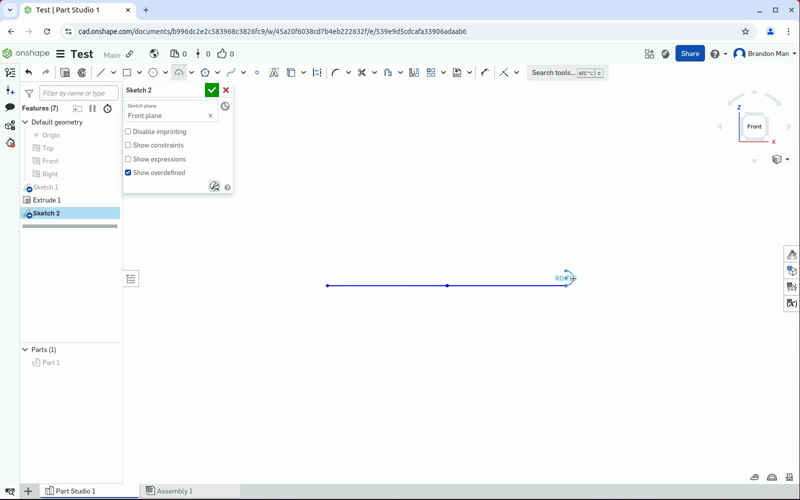
scroll(6)
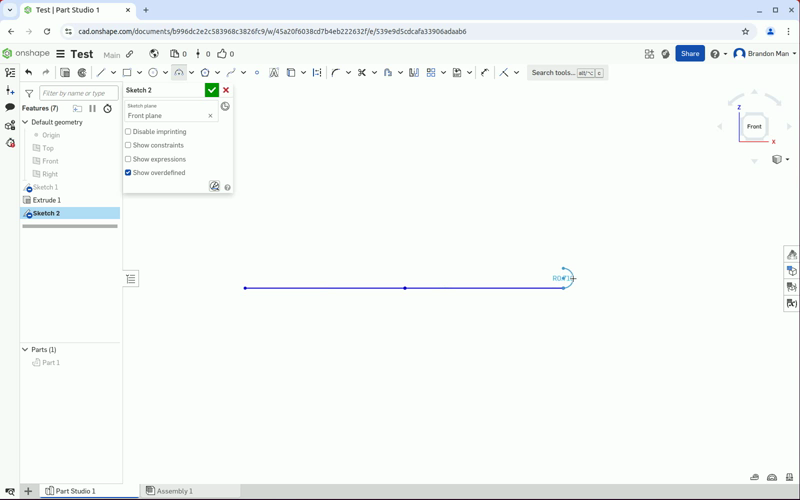
scroll(6)
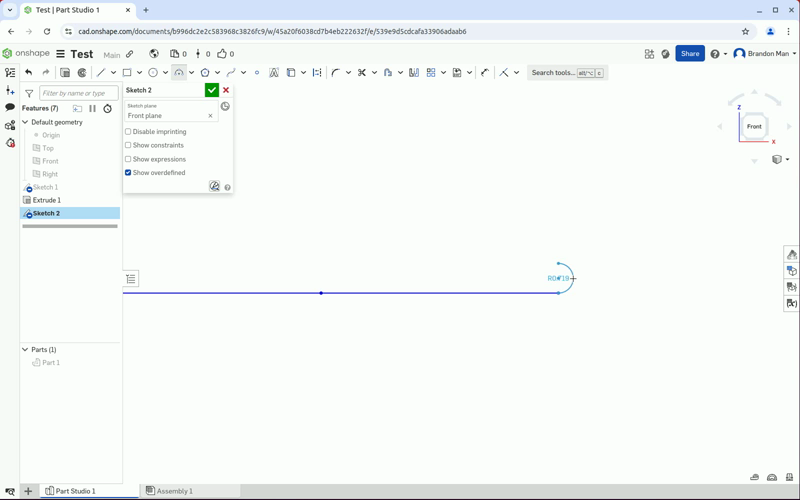
scroll(6)
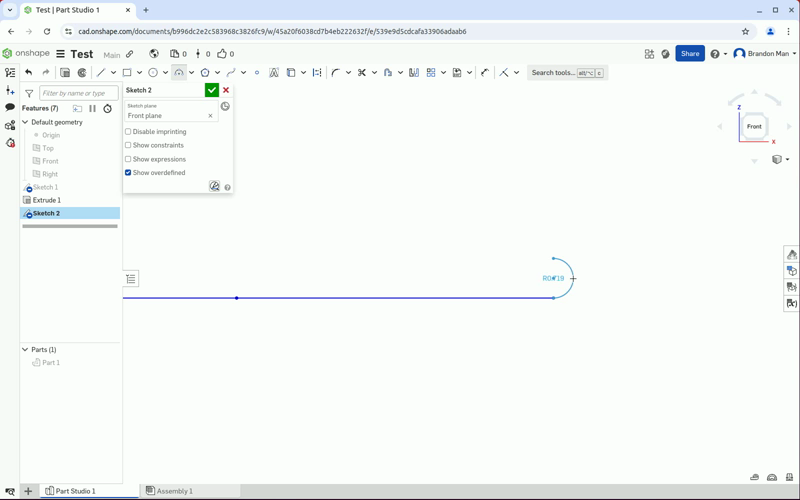
scroll(6)
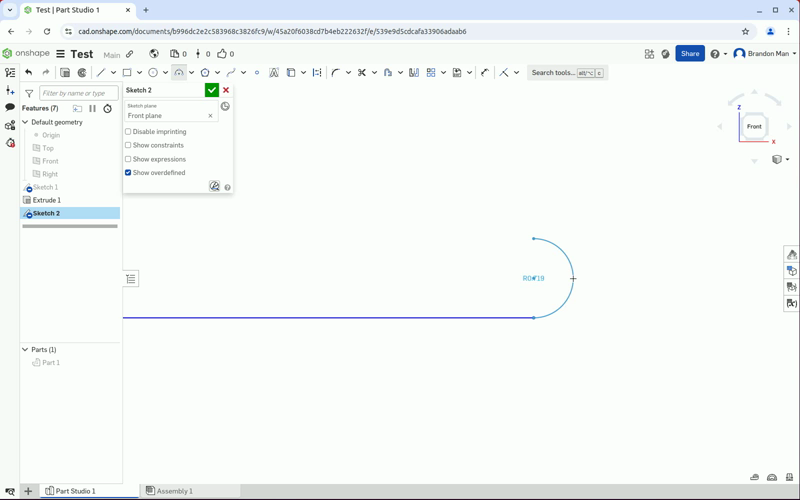
click(573, 278)
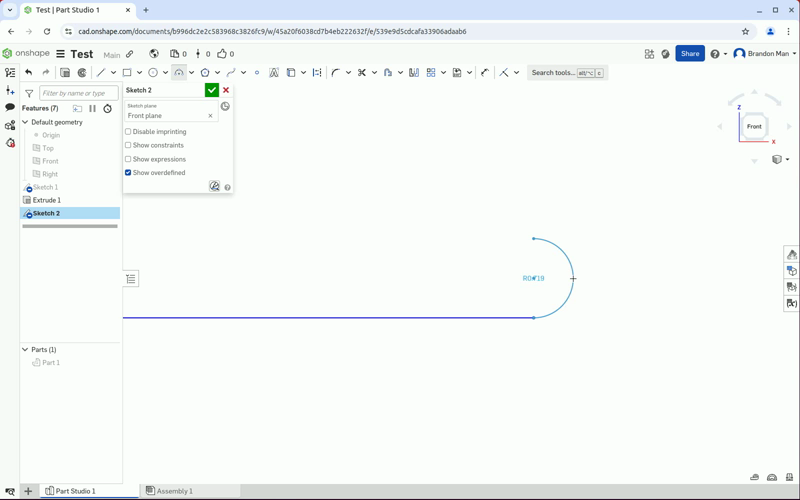
scroll(-6)
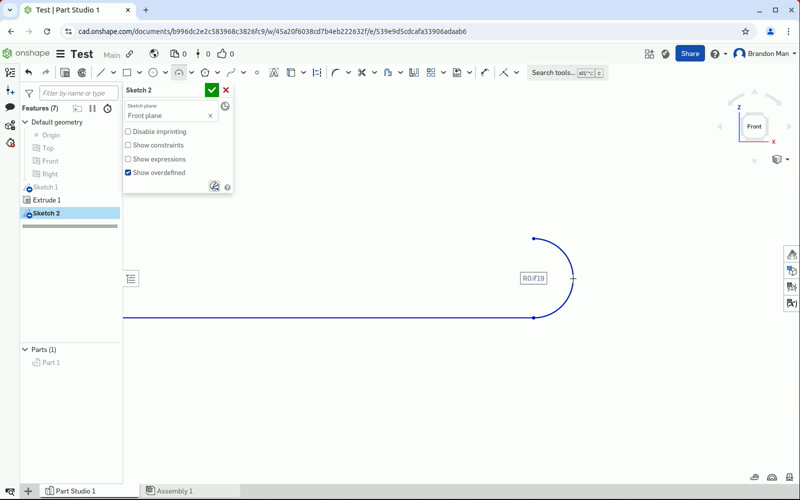
scroll(-6)
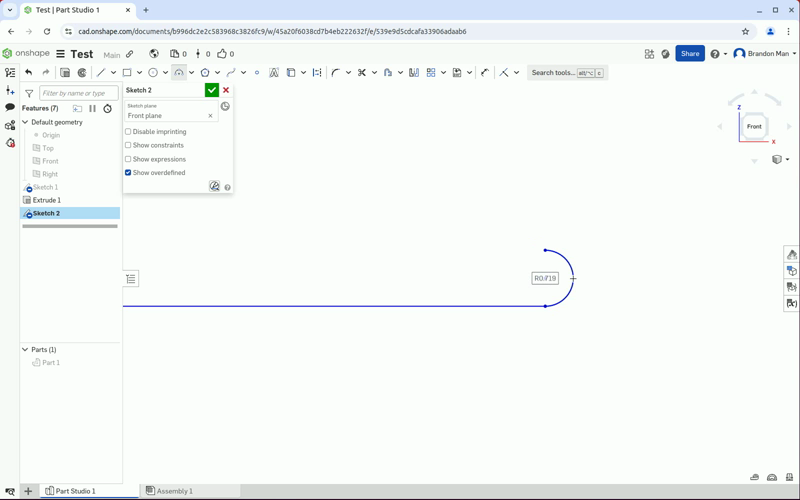
scroll(-6)
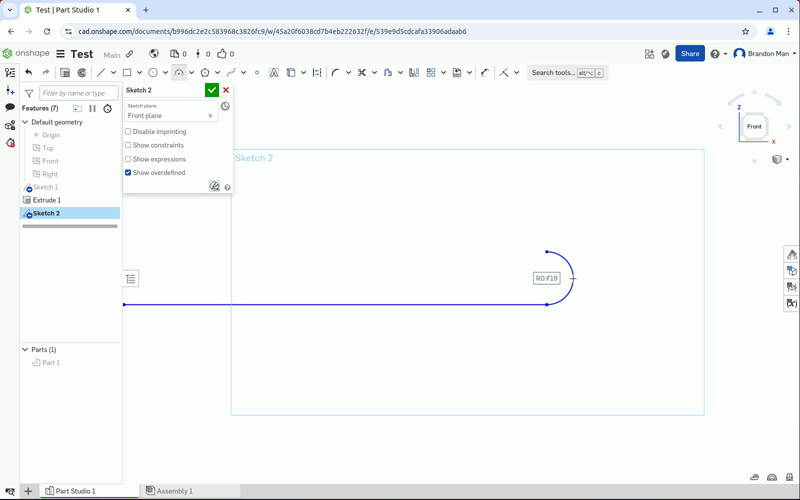
scroll(-6)
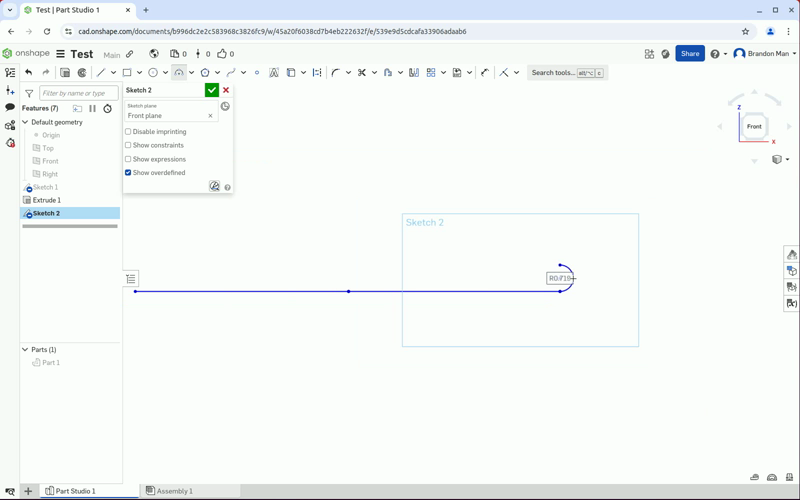
scroll(-6)
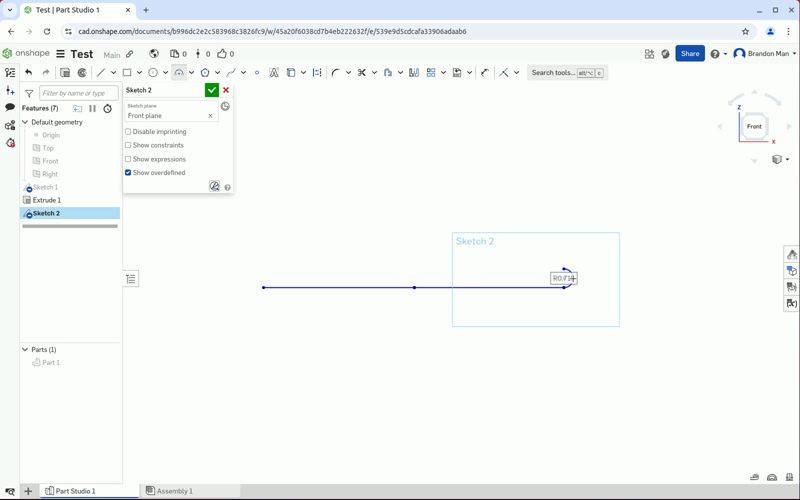
scroll(-6)
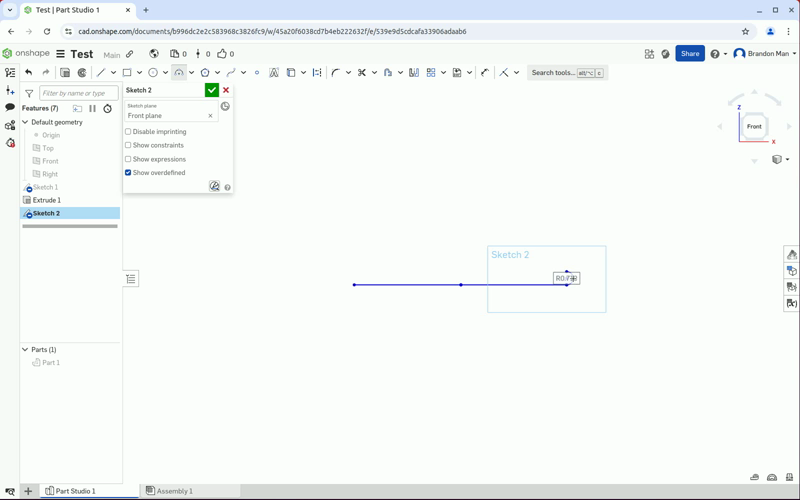
scroll(-6)
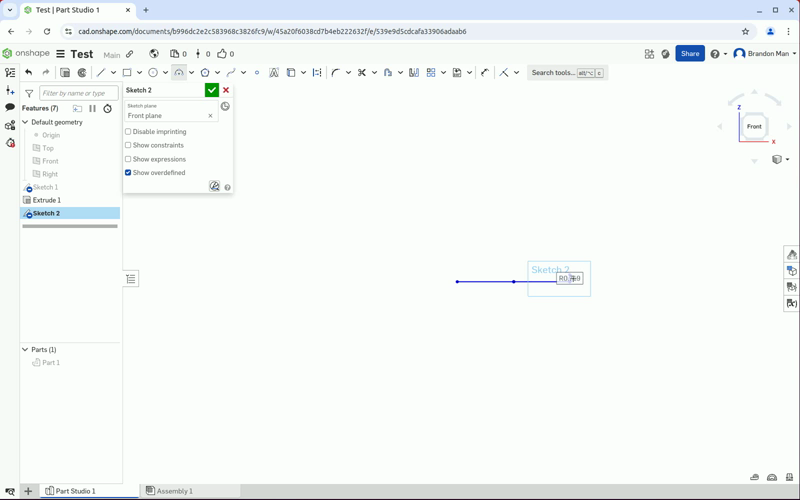
key_up(shift)
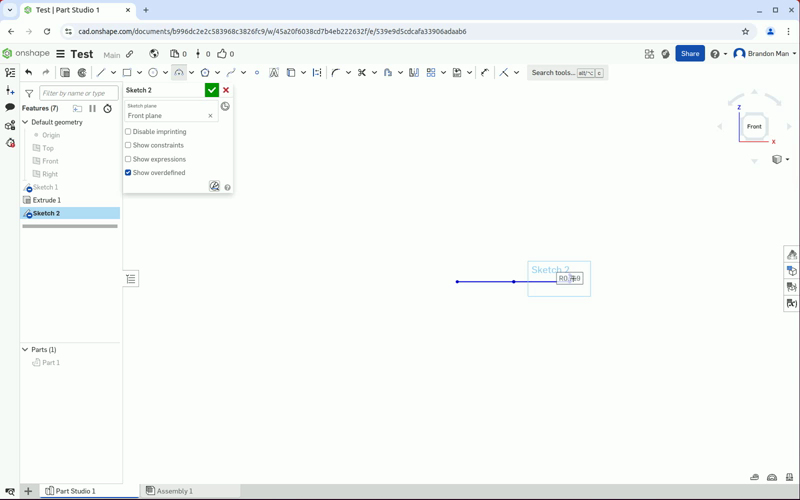
key(esc)
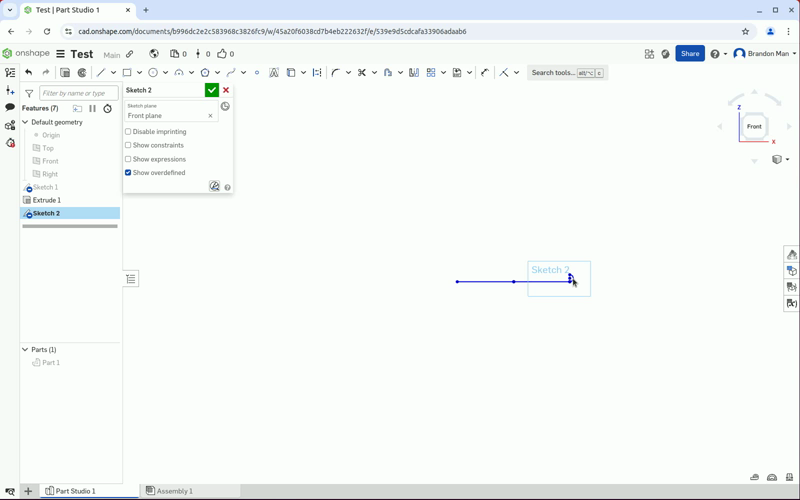
key(l)
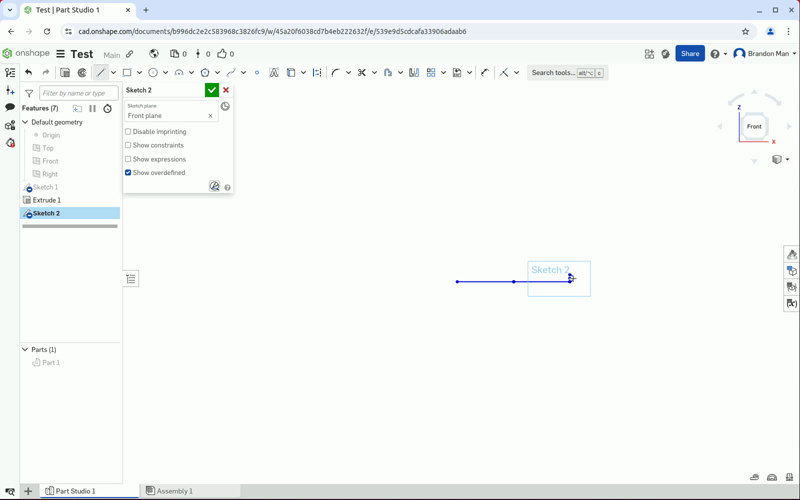
mouse_move(569, 274)
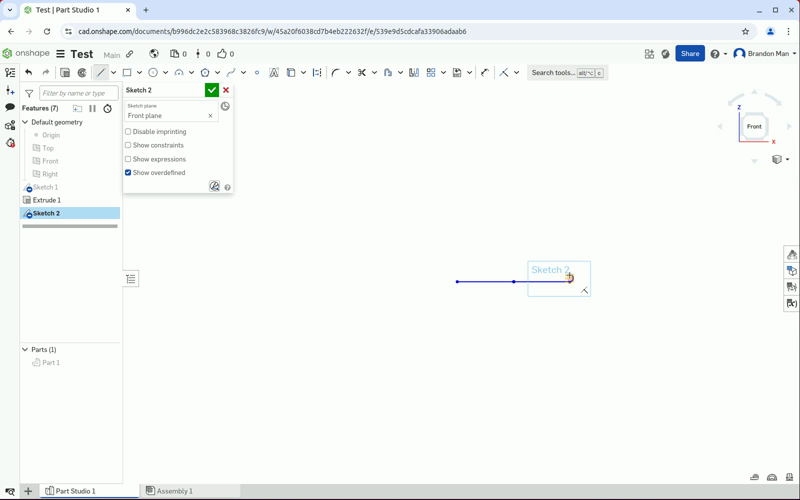
scroll(6)
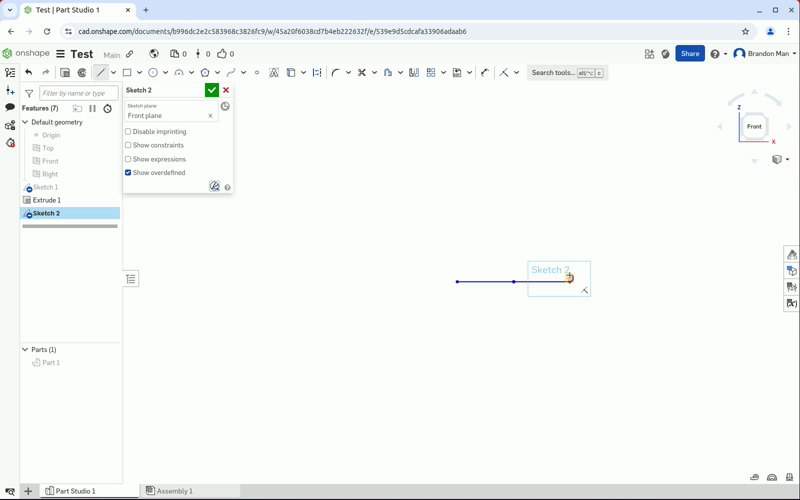
scroll(6)
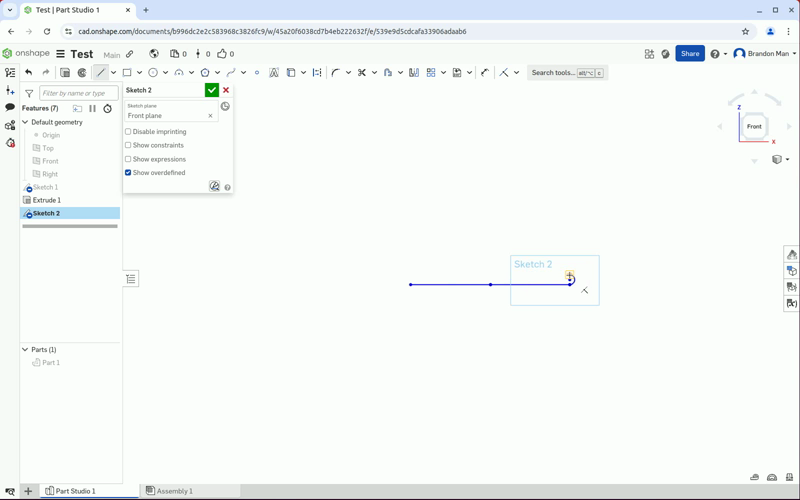
scroll(6)
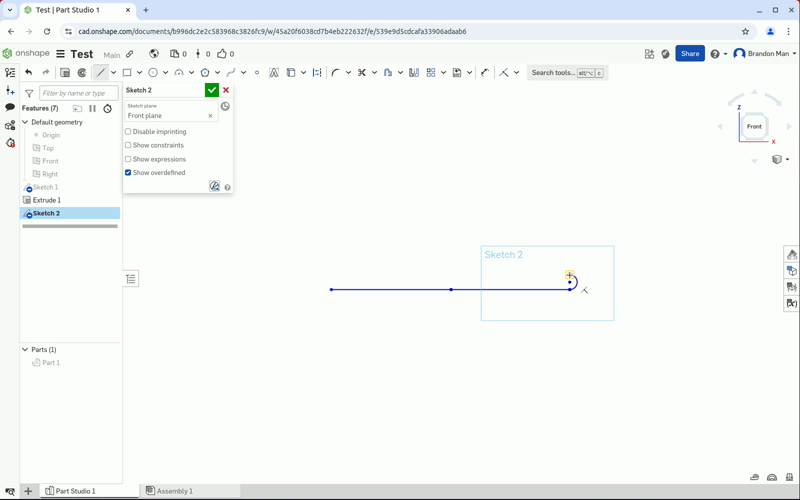
scroll(6)
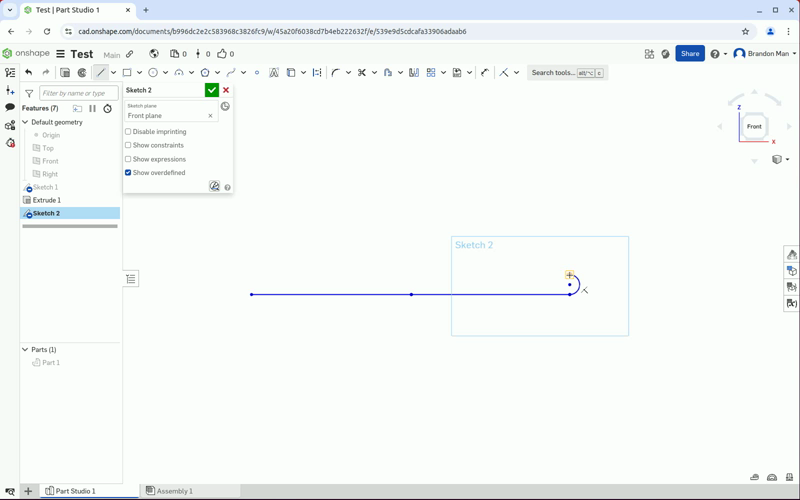
scroll(6)
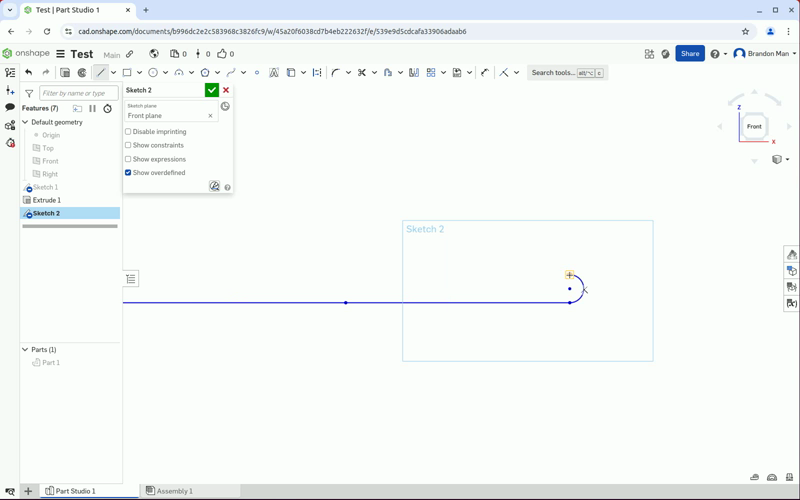
scroll(6)
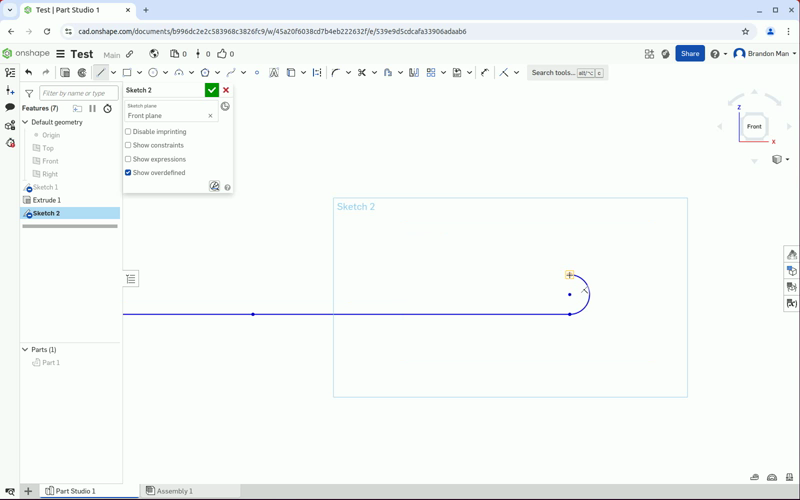
scroll(6)
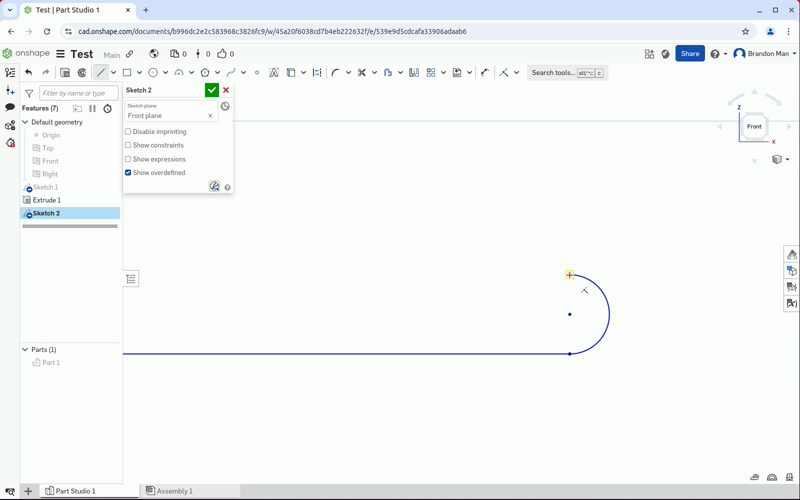
click(569, 274)
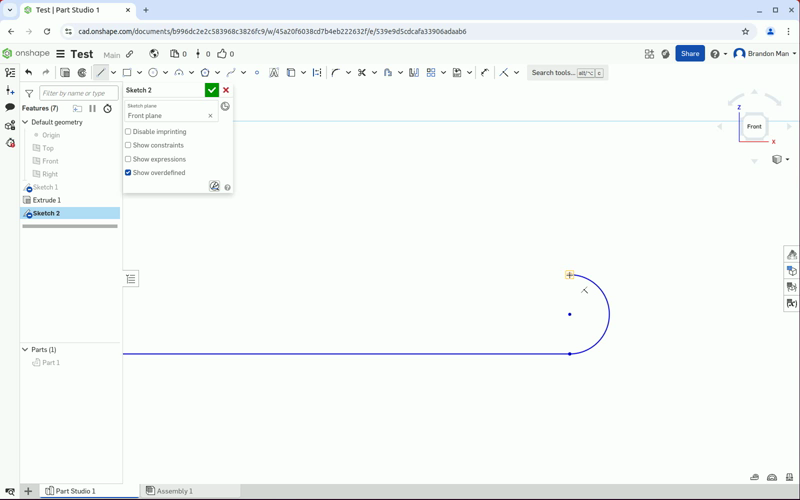
scroll(-6)
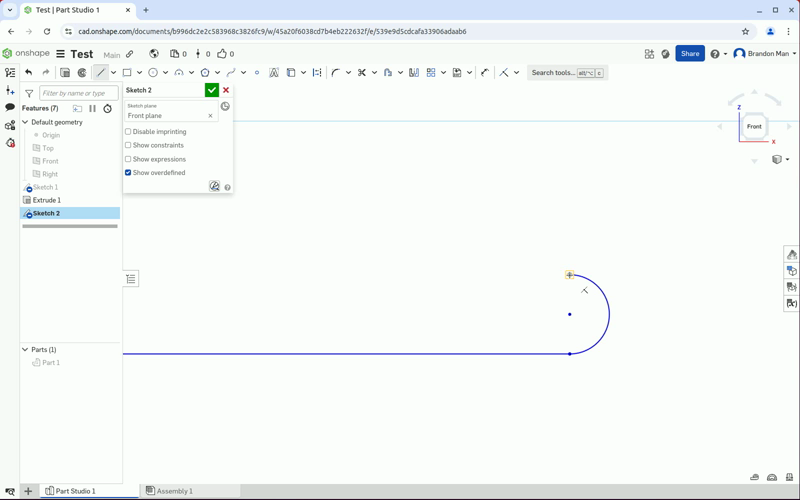
scroll(-6)
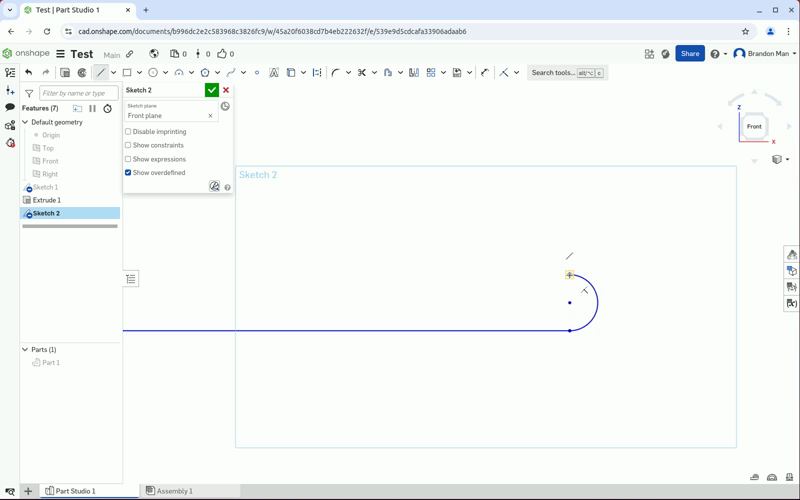
scroll(-6)
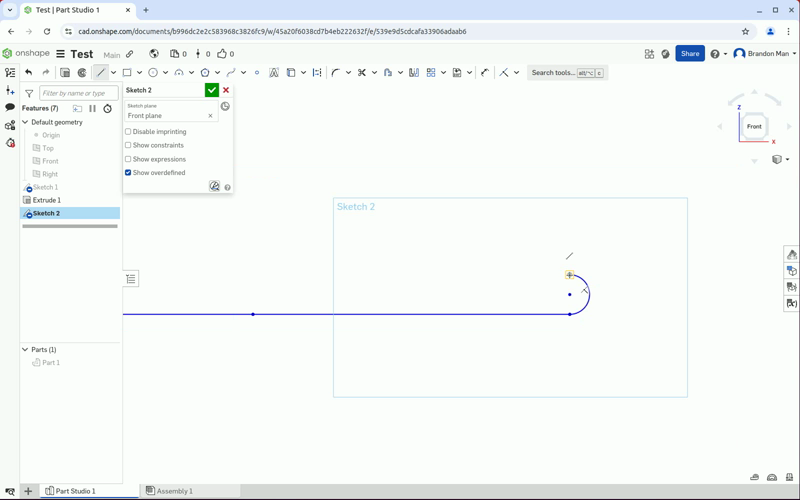
scroll(-6)
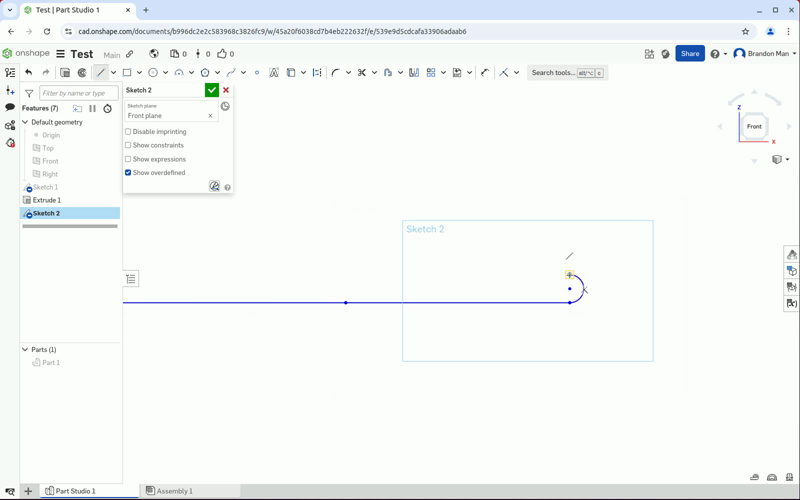
scroll(-6)
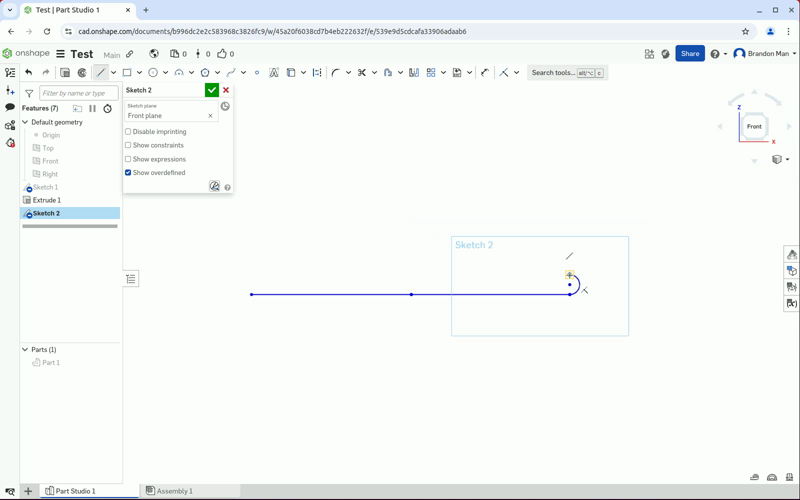
scroll(-6)
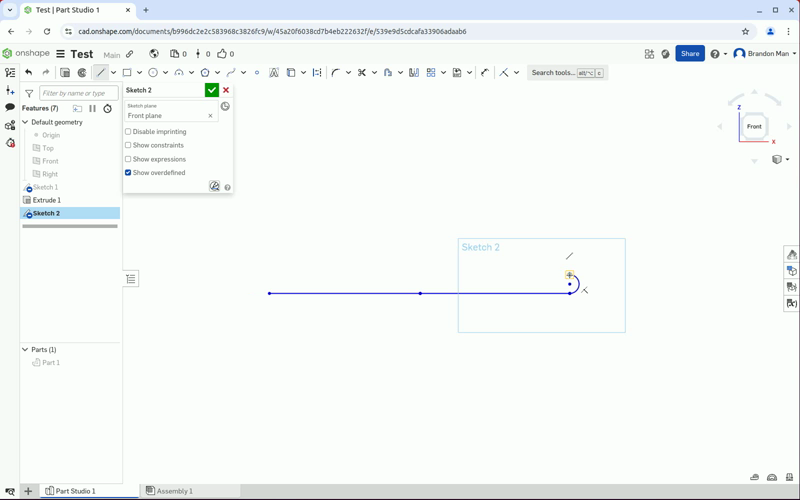
scroll(-6)
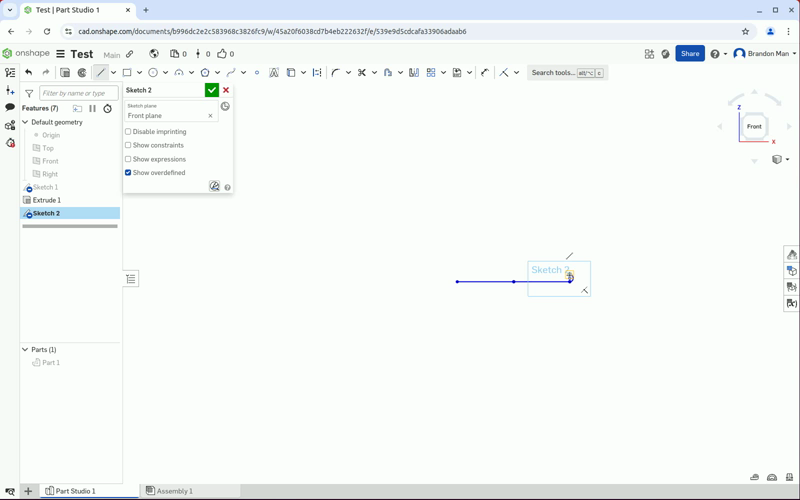
key_down(shift)
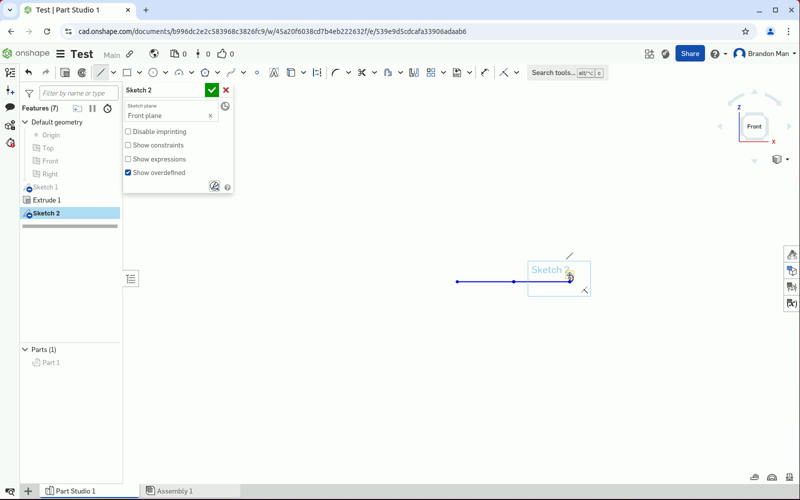
mouse_move(589, 274)
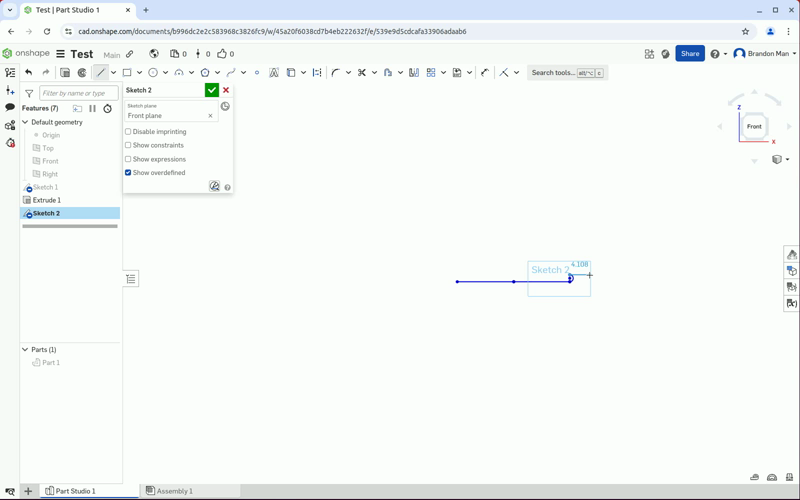
mouse_move(513, 274)
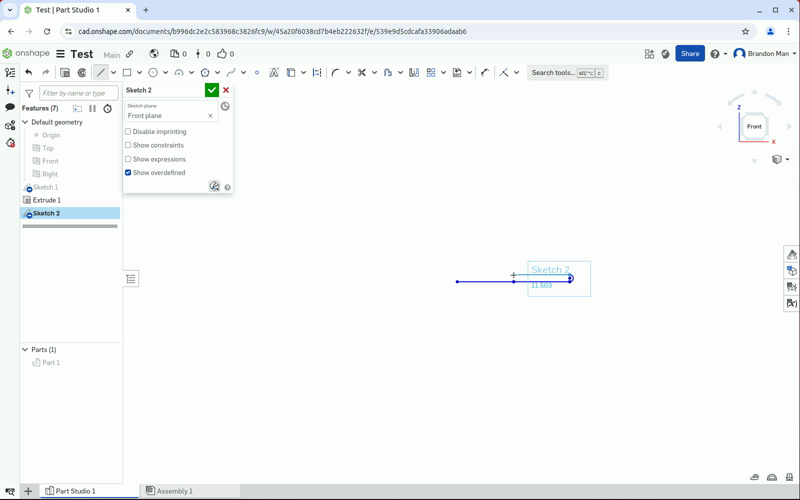
click(513, 274)
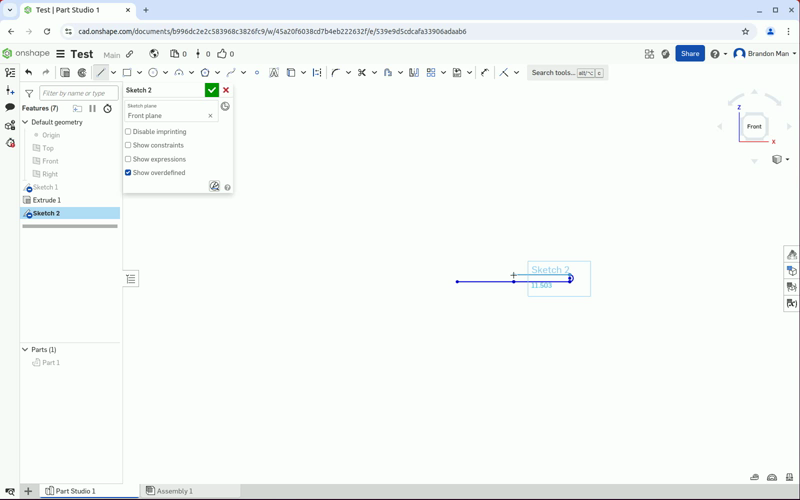
key_up(shift)
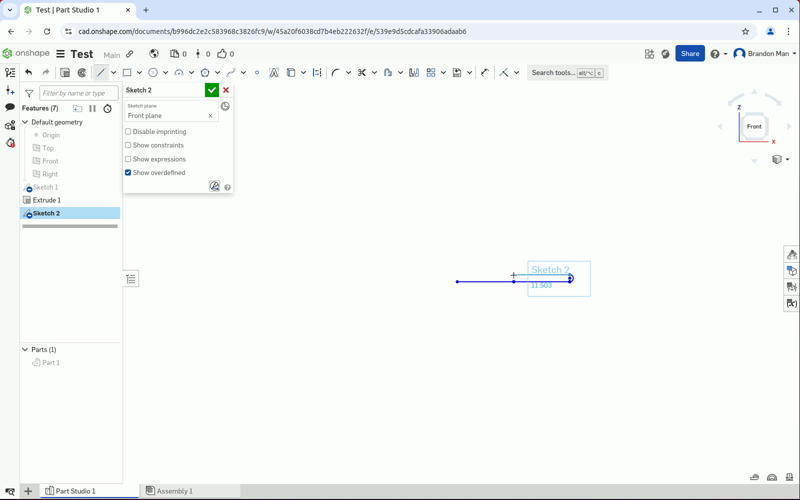
key_down(shift)
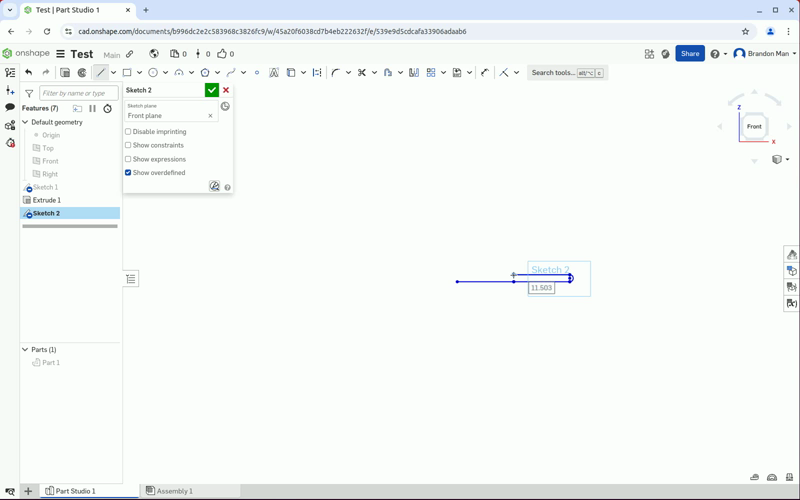
mouse_move(543, 274)
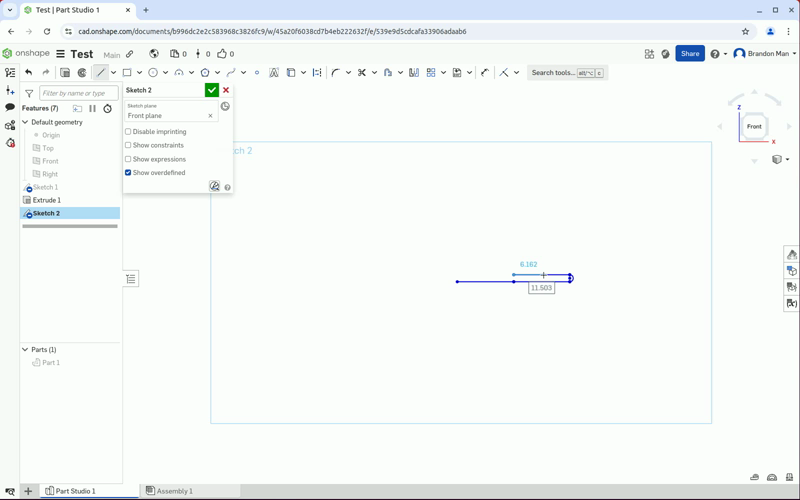
mouse_move(569, 274)
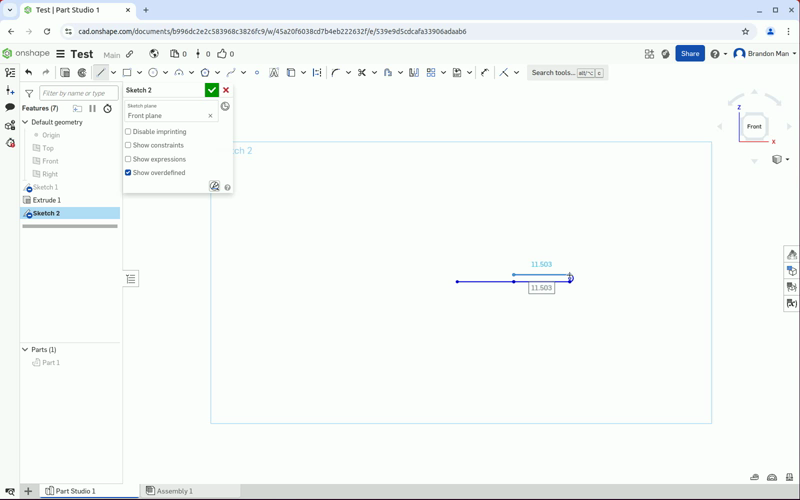
scroll(6)
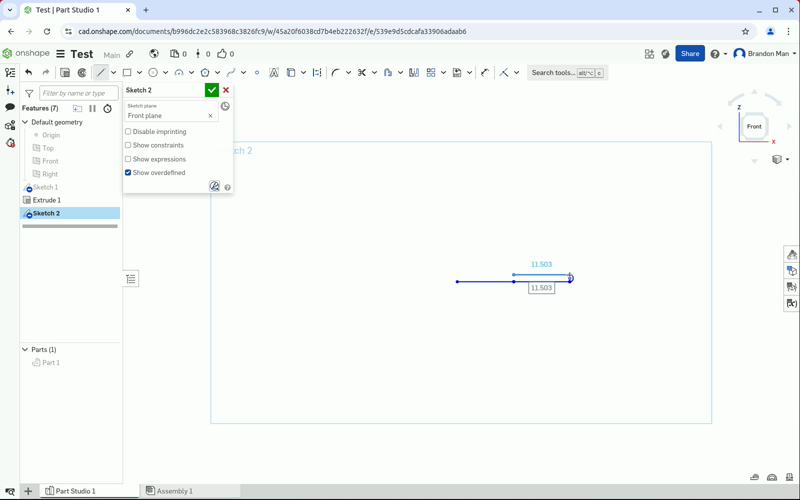
scroll(6)
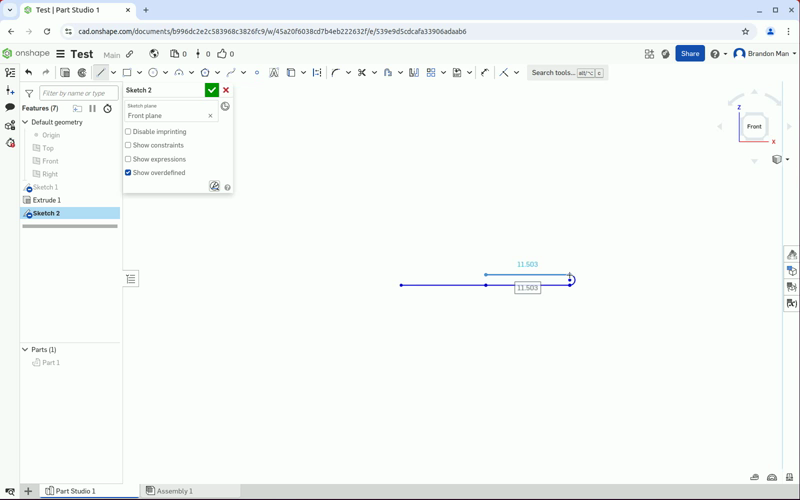
scroll(6)
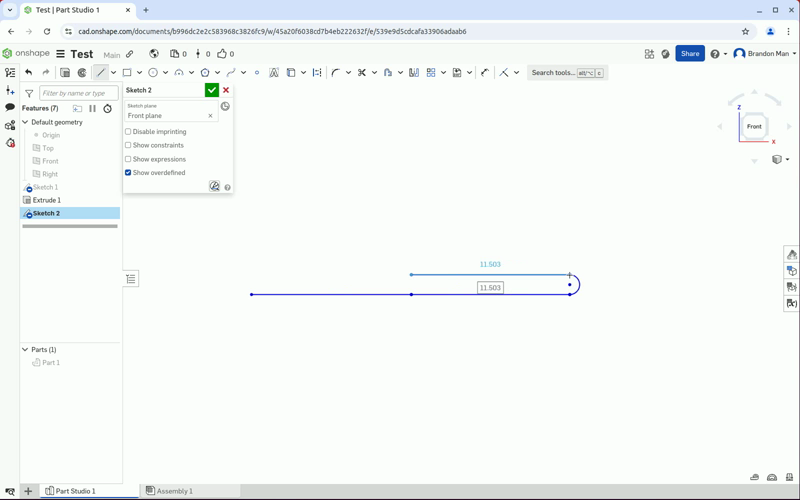
scroll(6)
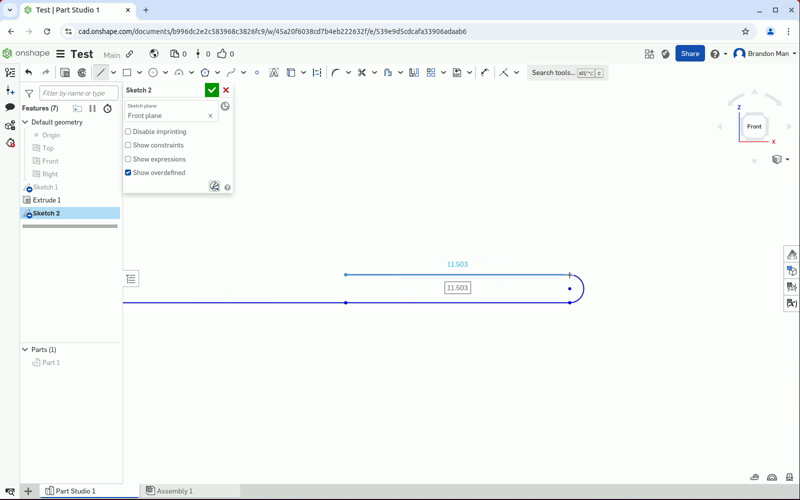
scroll(6)
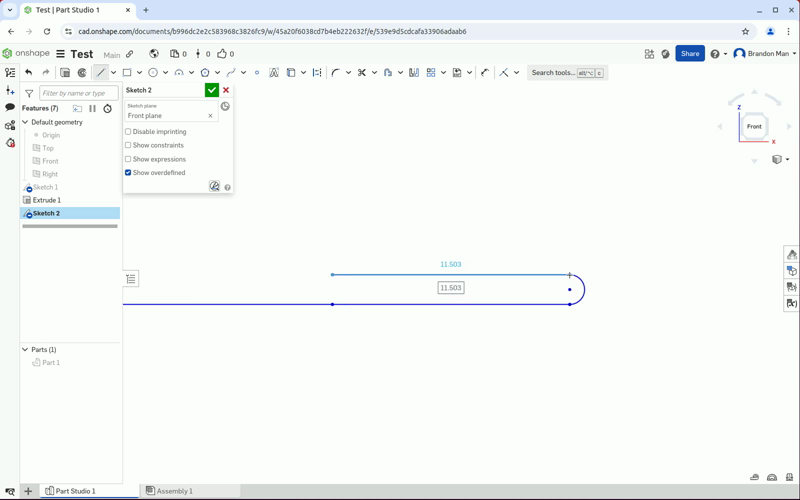
scroll(6)
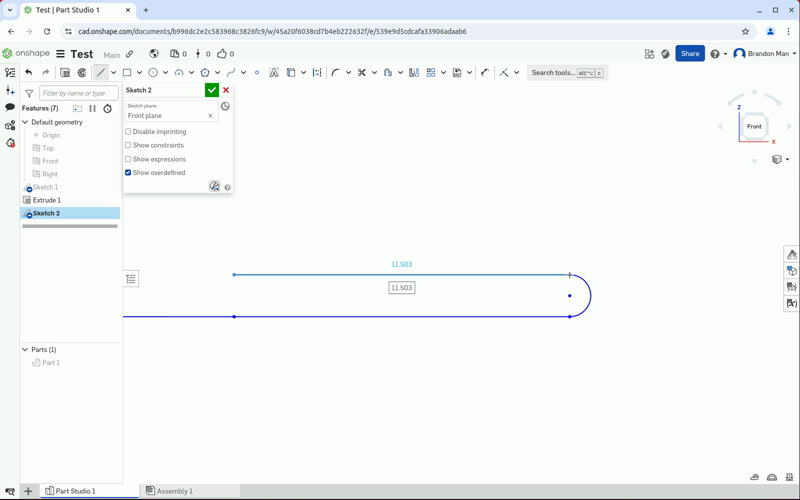
scroll(6)
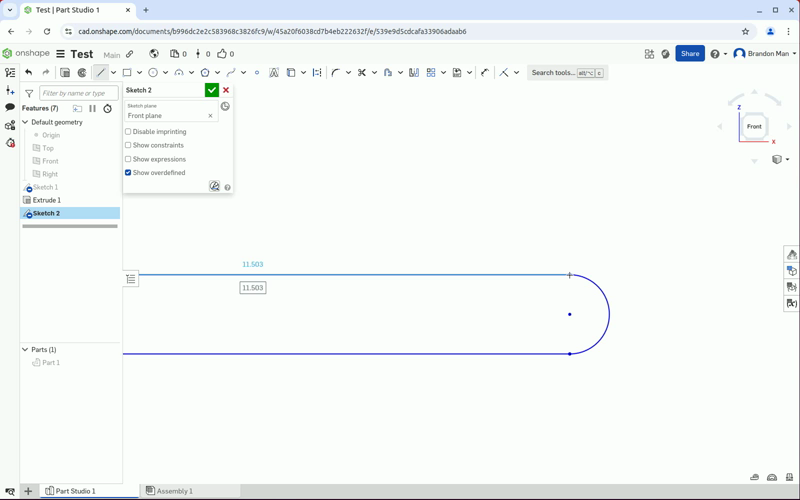
click(569, 274)
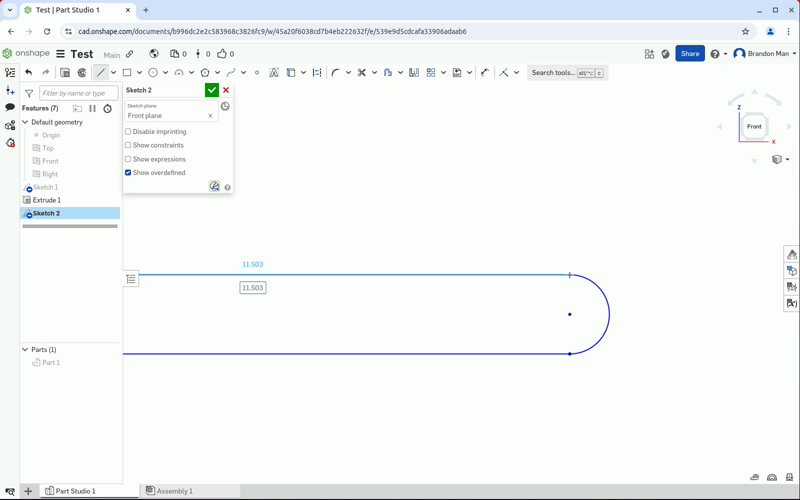
scroll(-6)
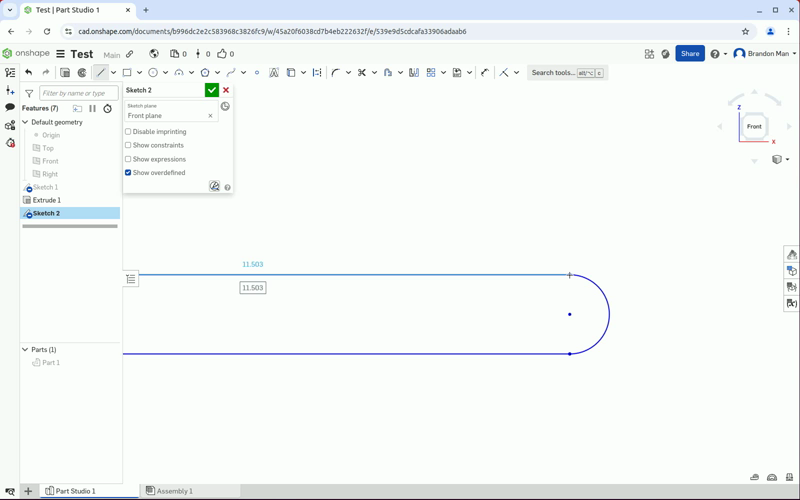
scroll(-6)
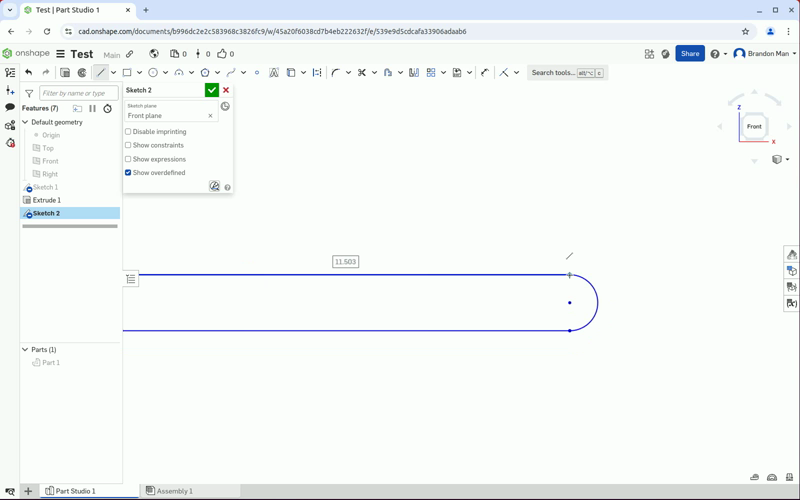
scroll(-6)
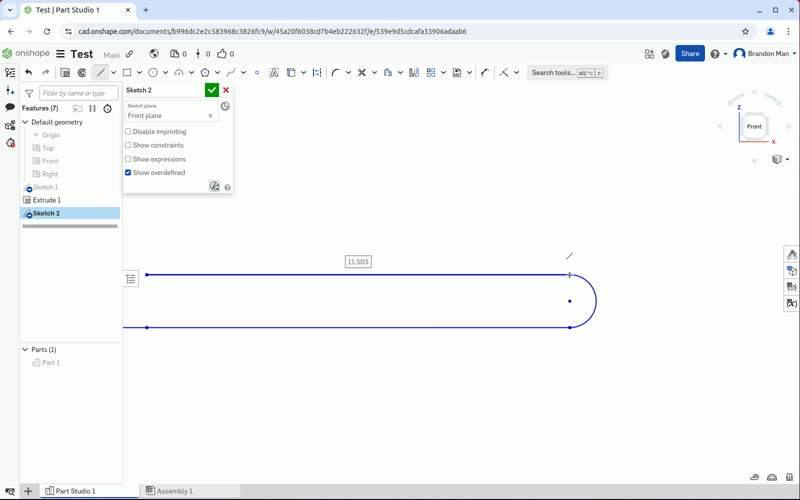
scroll(-6)
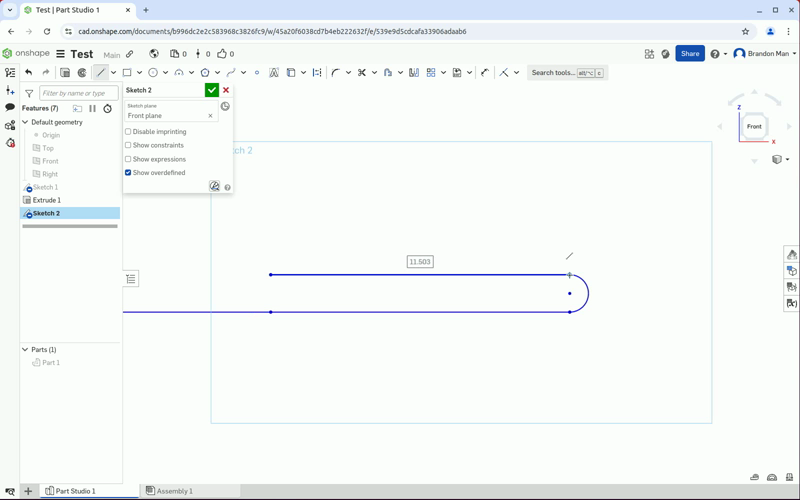
scroll(-6)
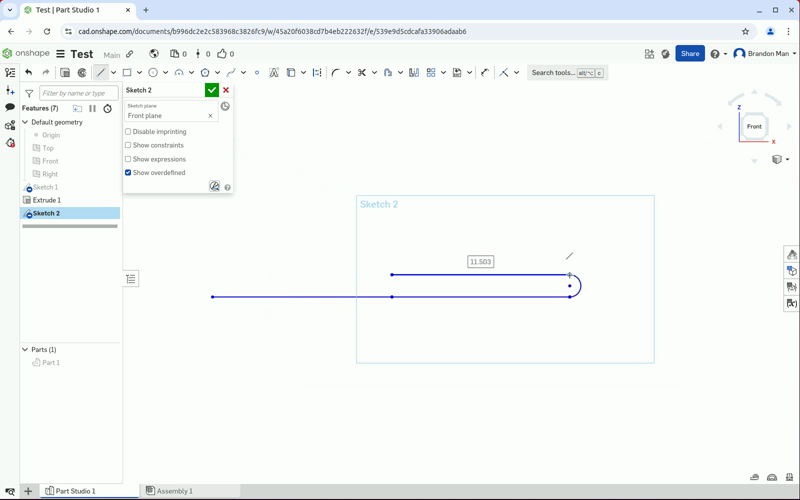
scroll(-6)
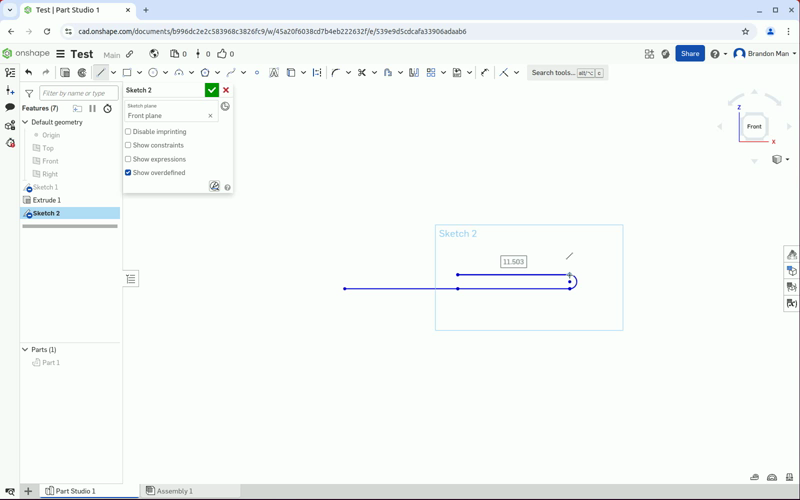
scroll(-6)
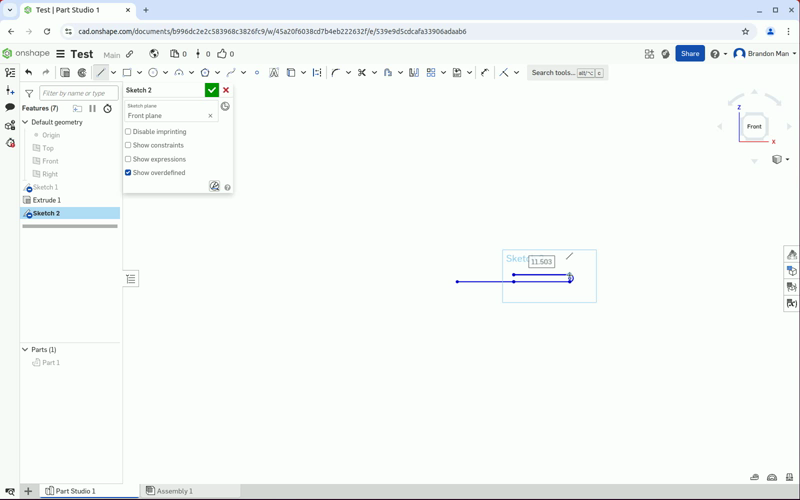
key_up(shift)
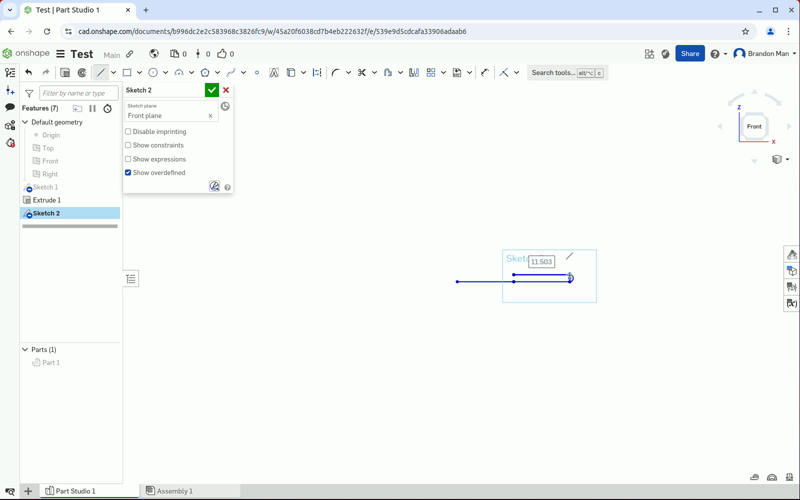
key(esc)
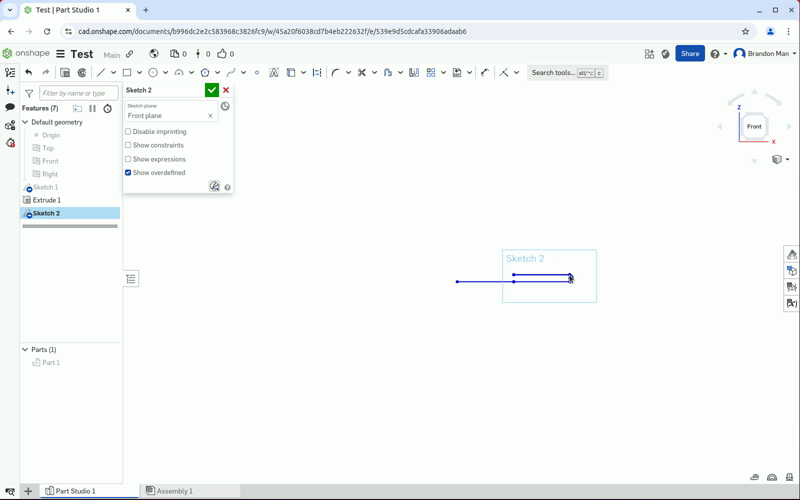
key(a)
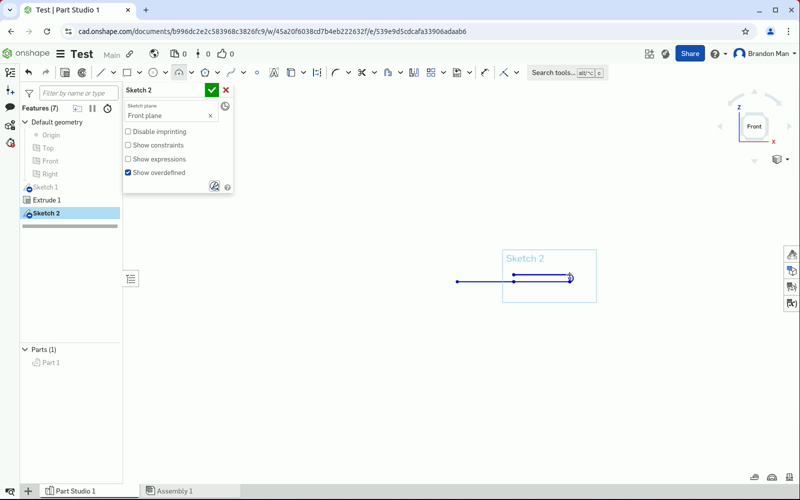
mouse_move(569, 274)
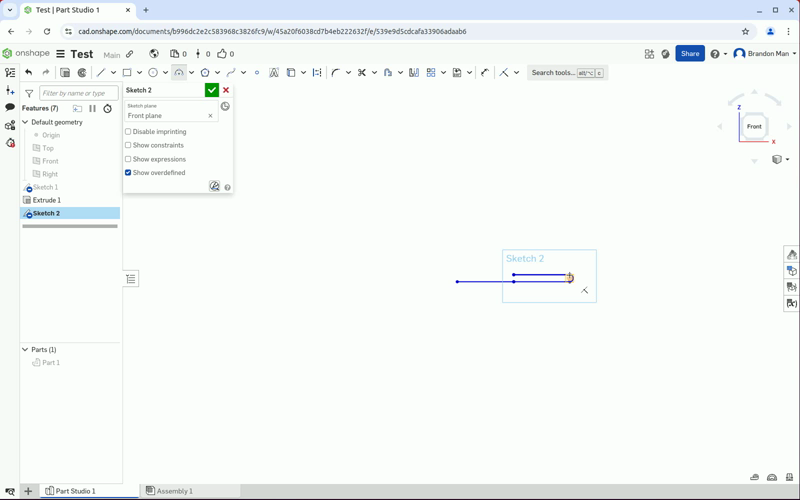
scroll(6)
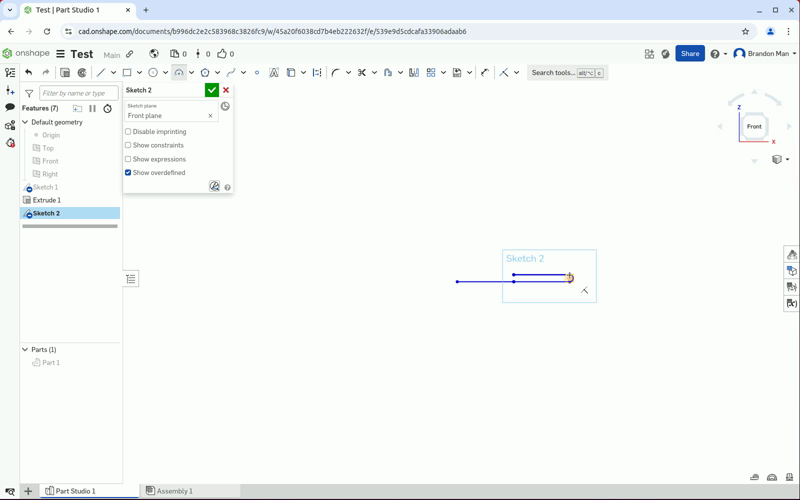
scroll(6)
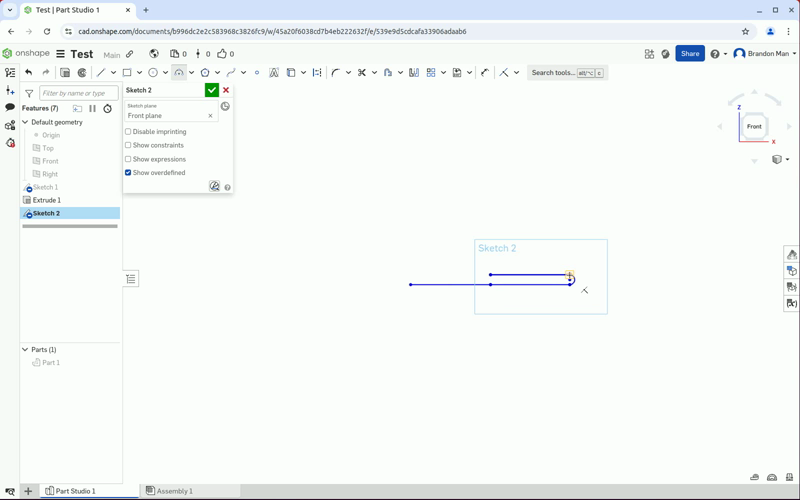
scroll(6)
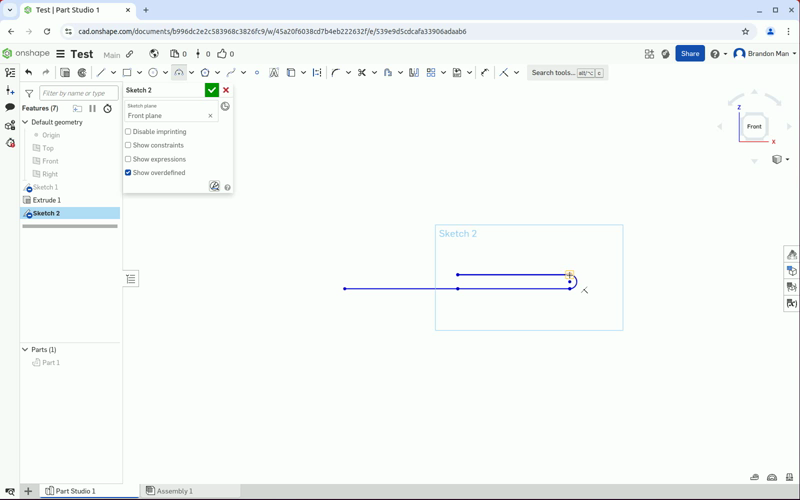
scroll(6)
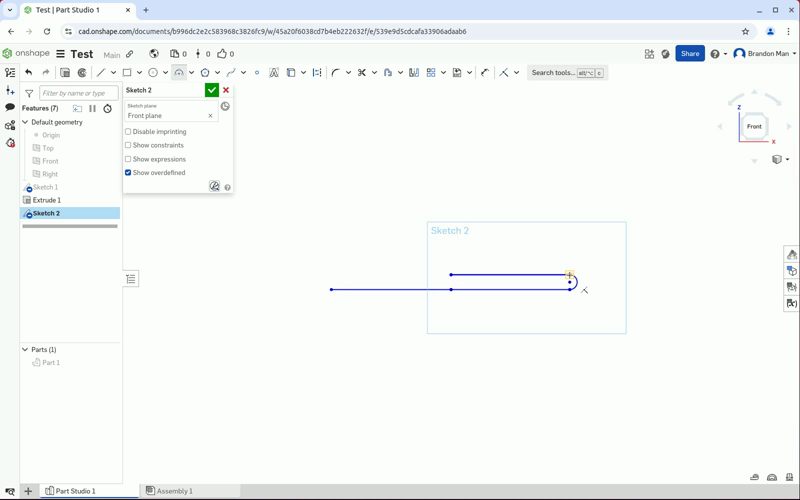
scroll(6)
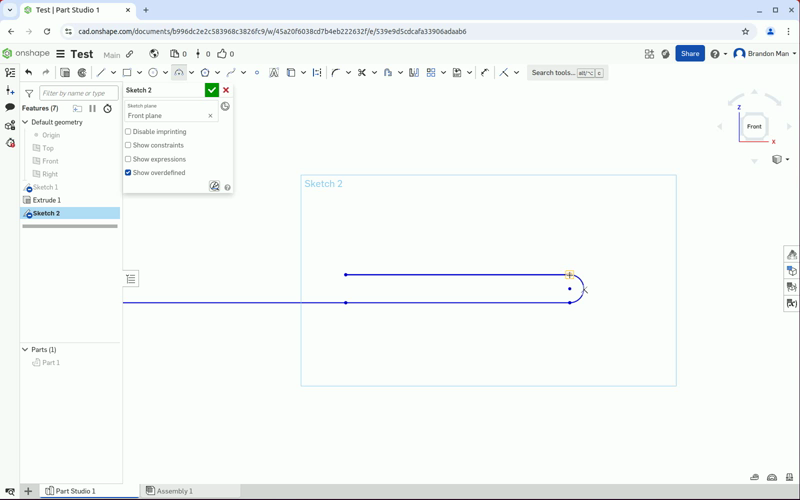
scroll(6)
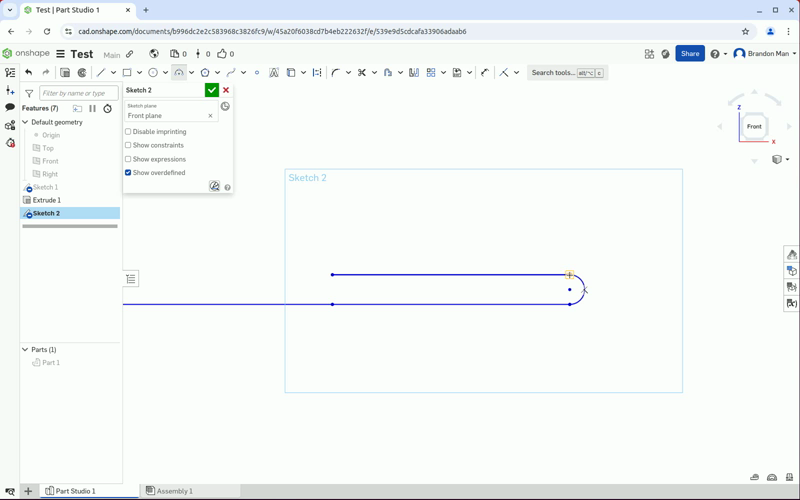
scroll(6)
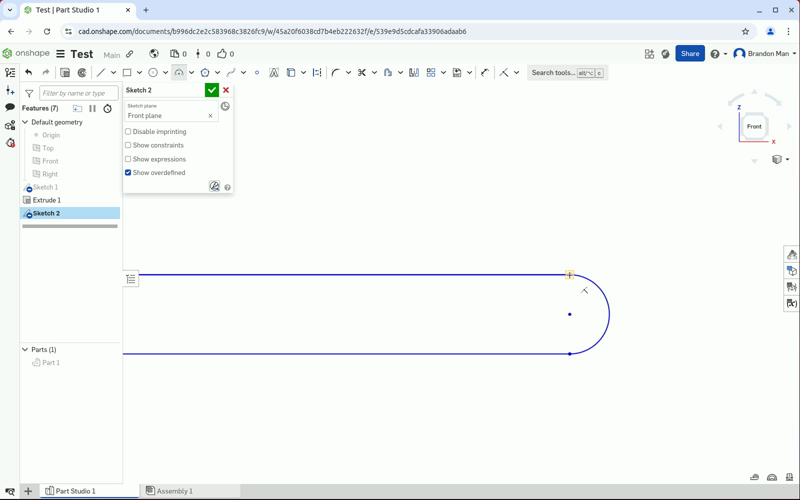
click(569, 274)
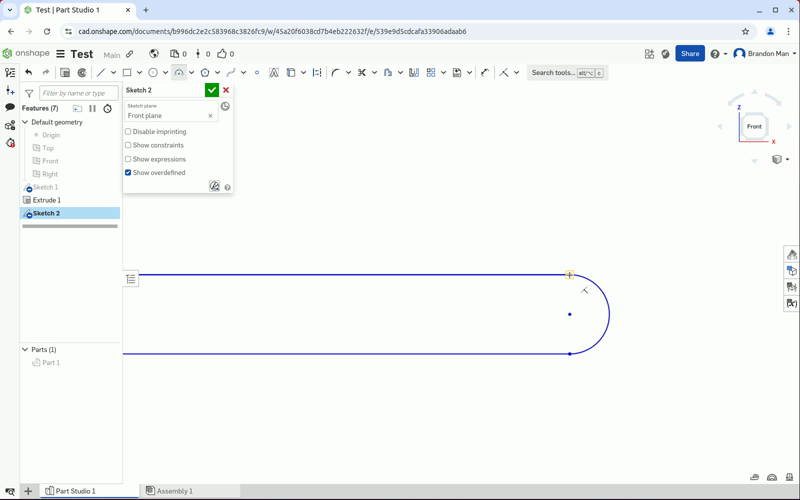
scroll(-6)
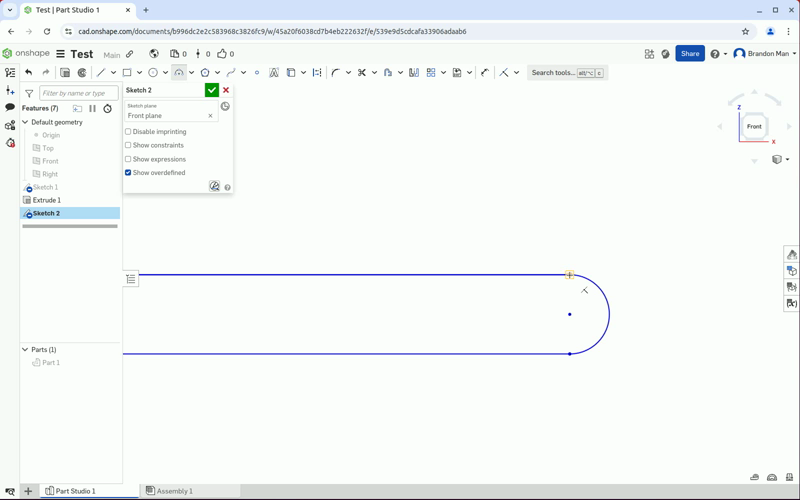
scroll(-6)
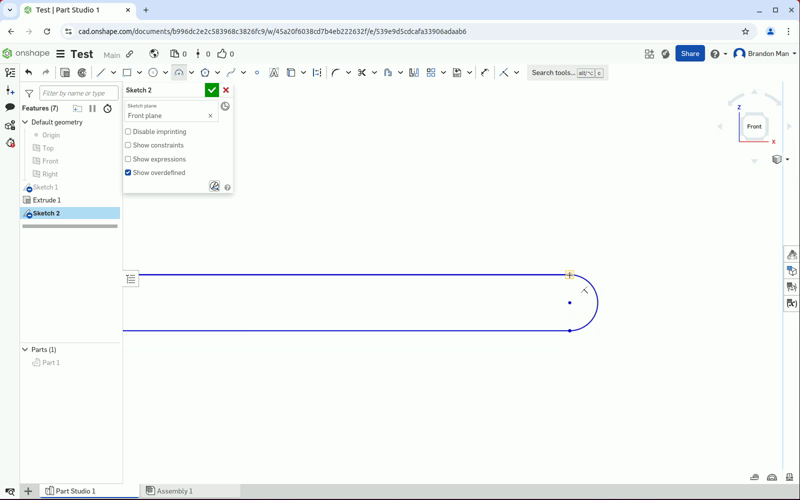
scroll(-6)
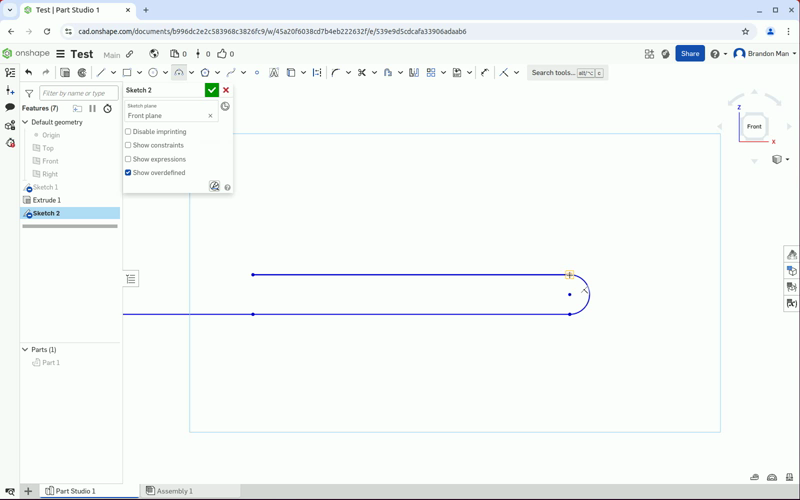
scroll(-6)
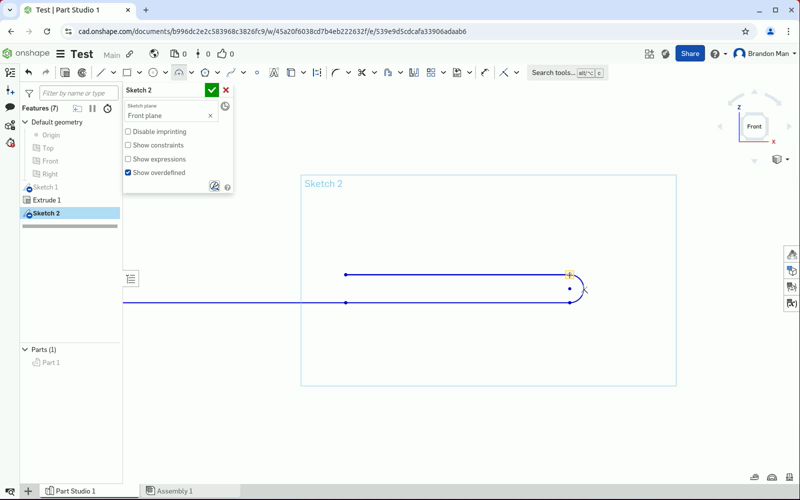
scroll(-6)
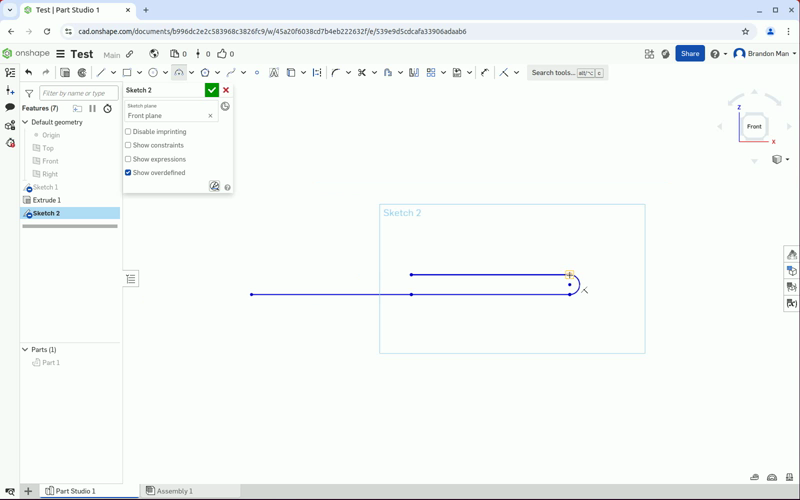
scroll(-6)
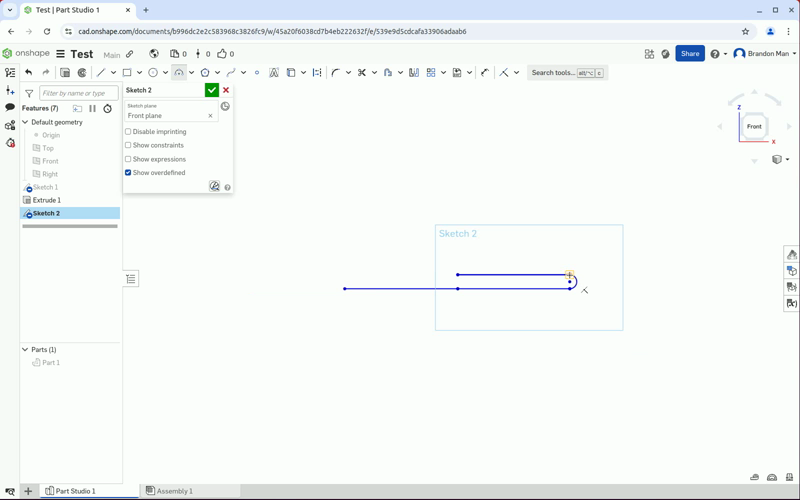
scroll(-6)
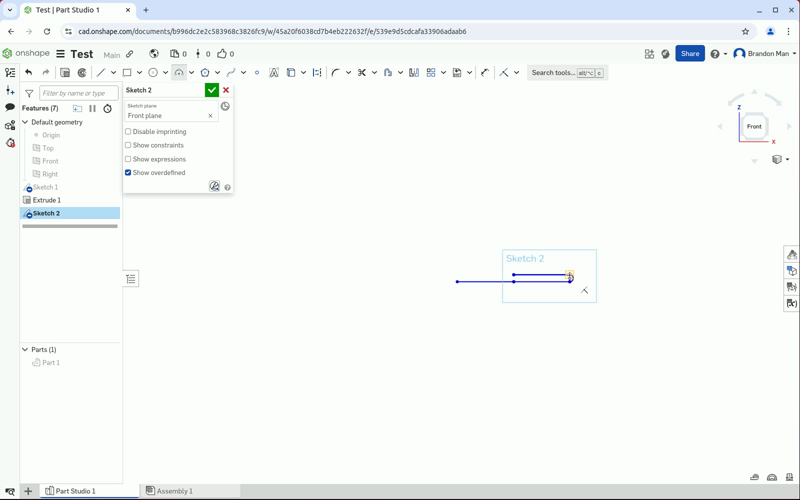
key_down(shift)
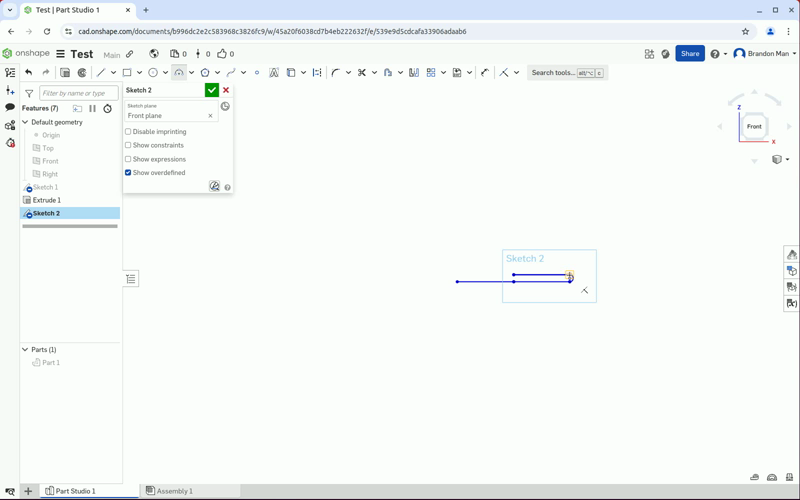
mouse_move(569, 280)
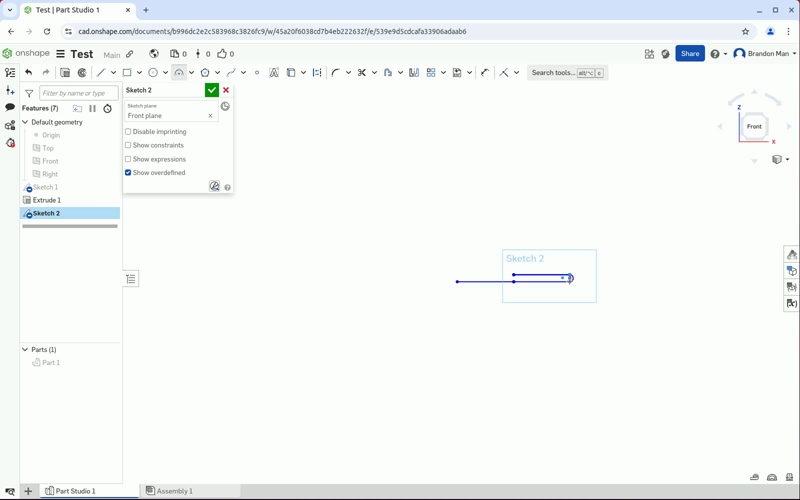
scroll(6)
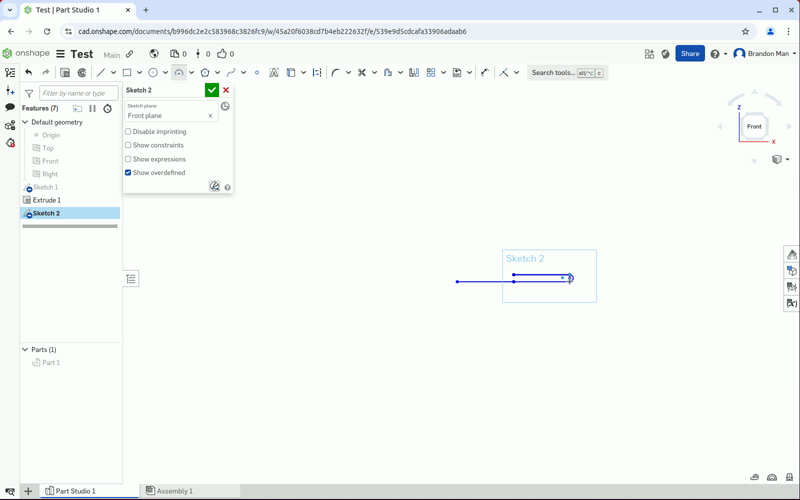
scroll(6)
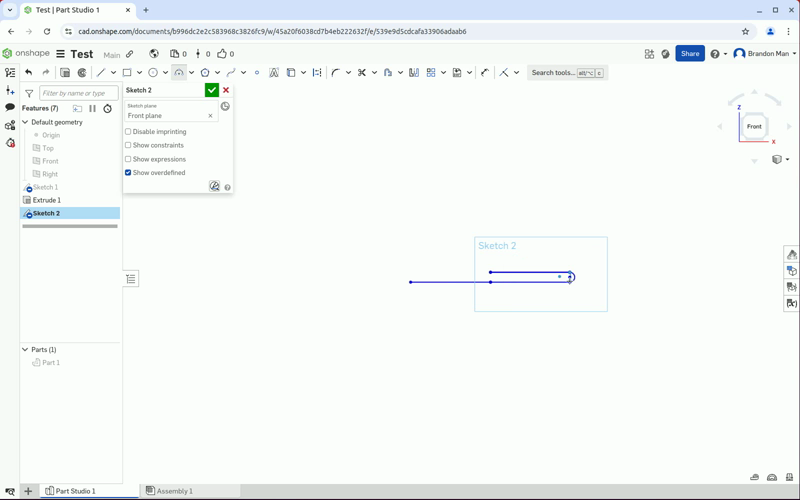
scroll(6)
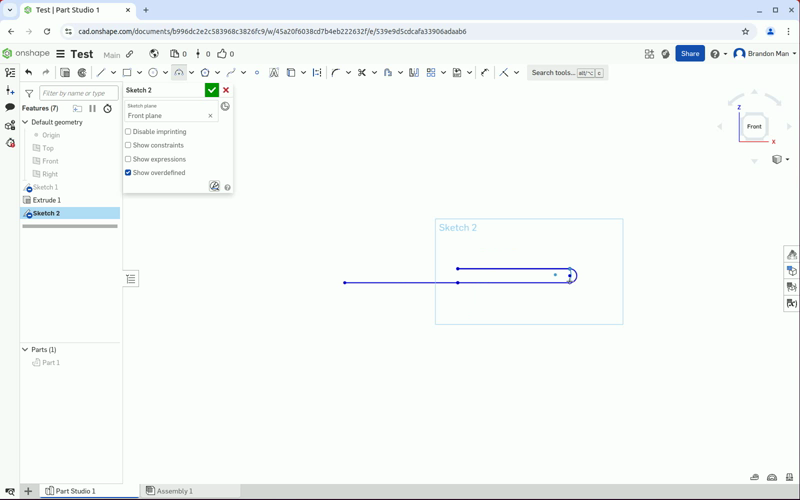
scroll(6)
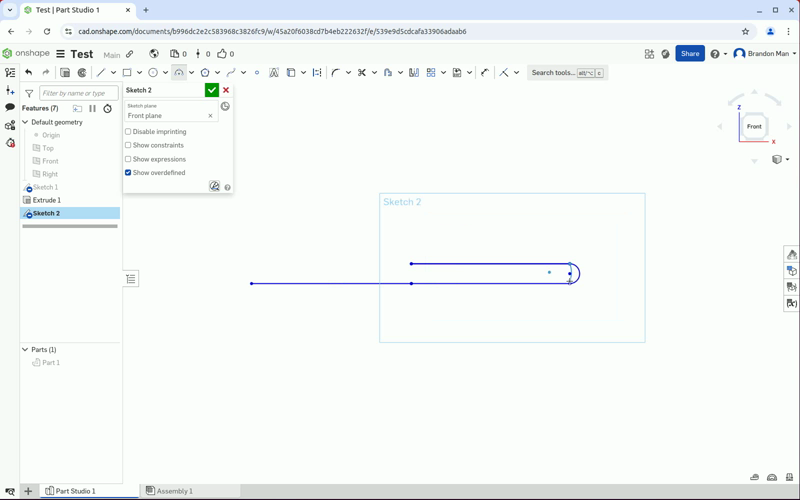
scroll(6)
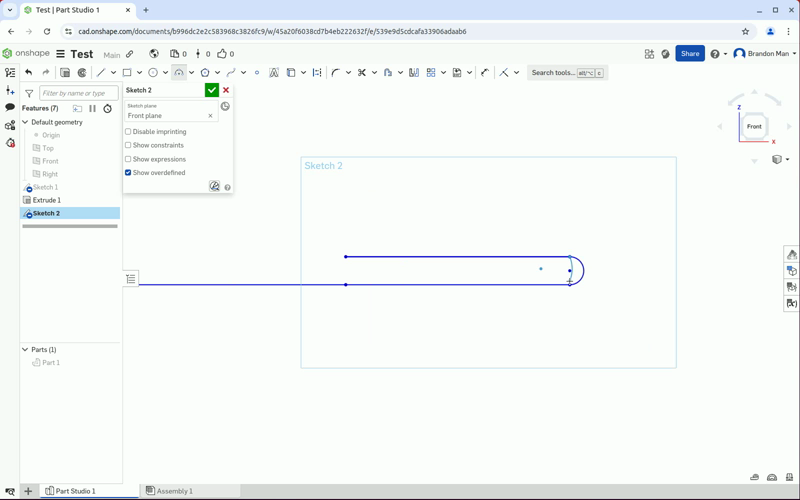
scroll(6)
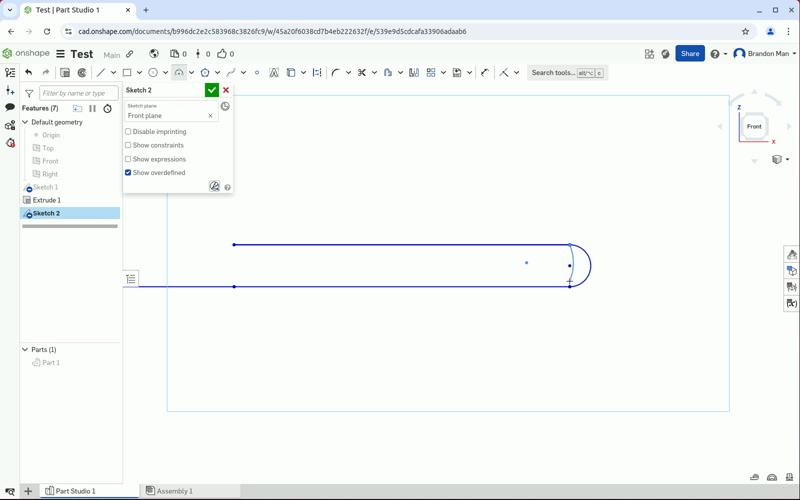
scroll(6)
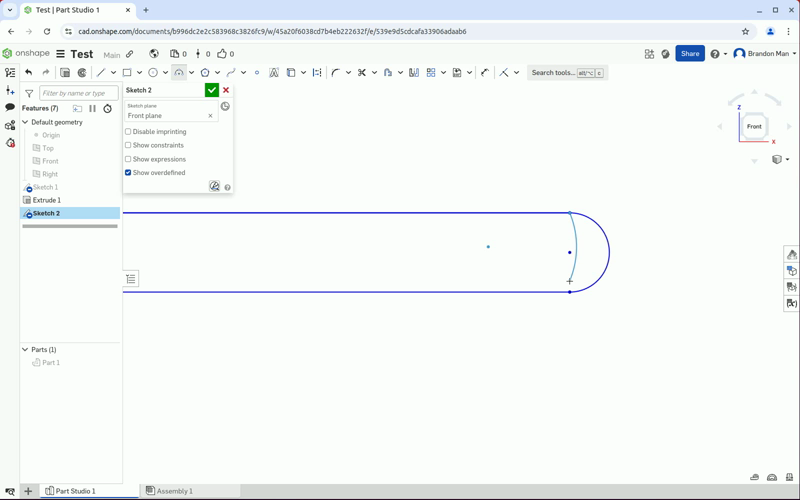
click(569, 280)
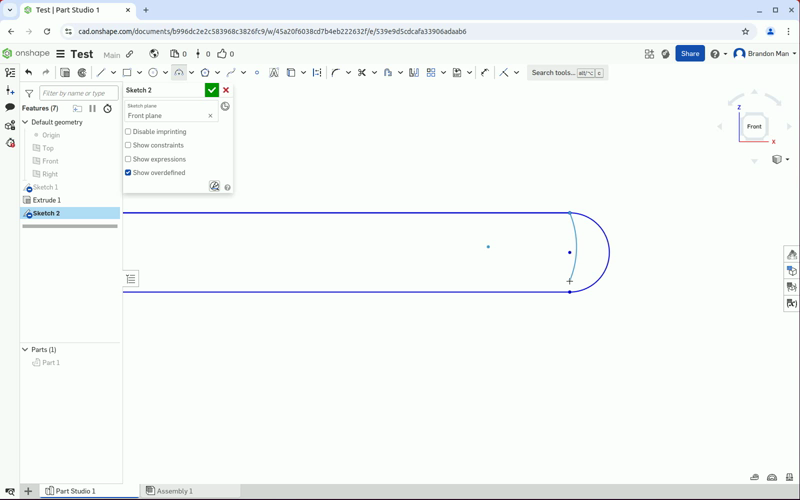
scroll(-6)
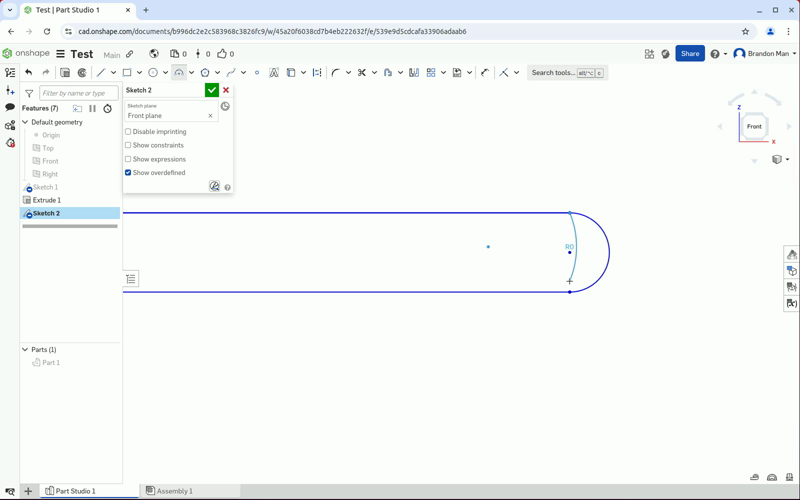
scroll(-6)
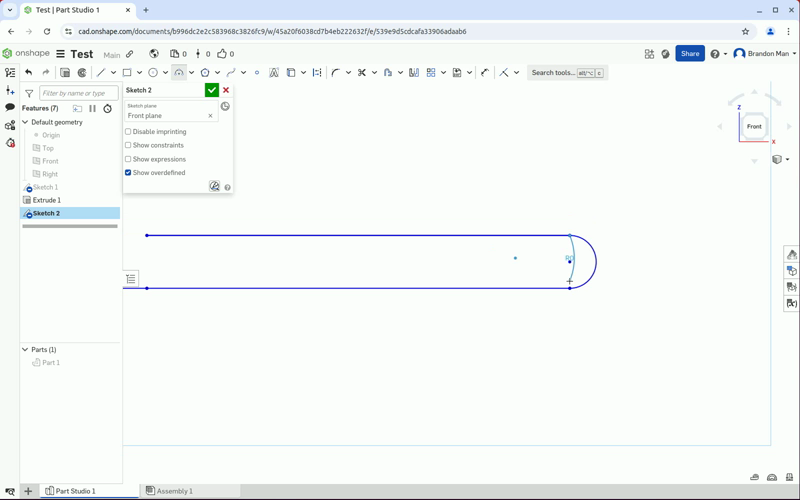
scroll(-6)
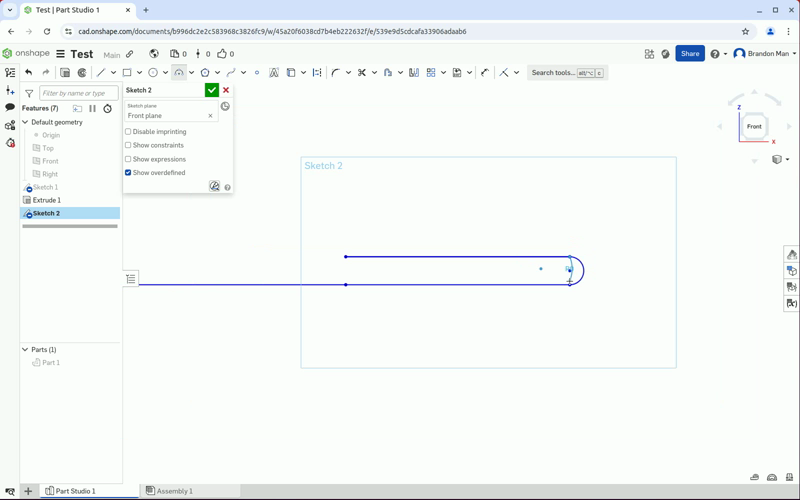
scroll(-6)
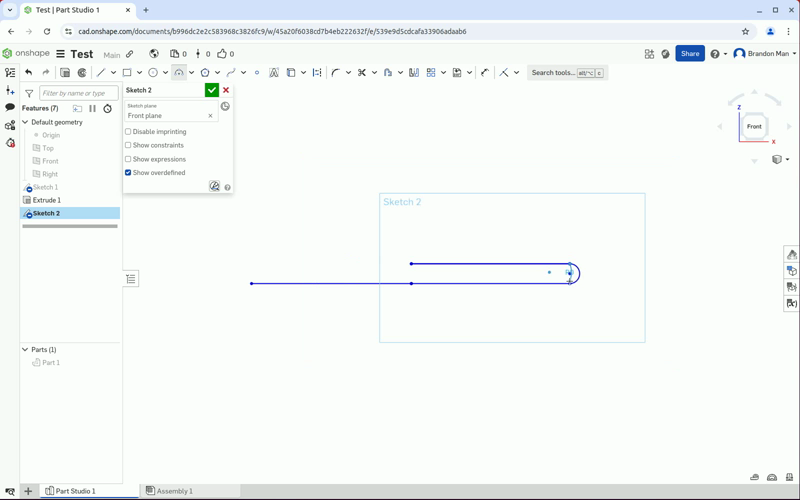
scroll(-6)
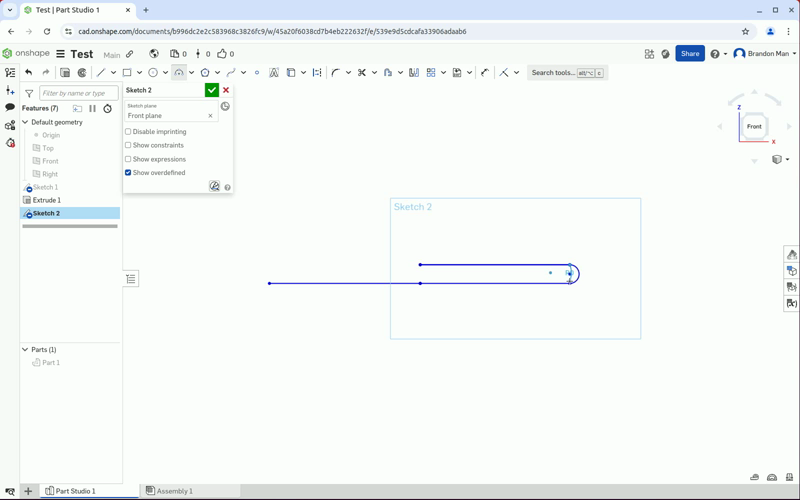
scroll(-6)
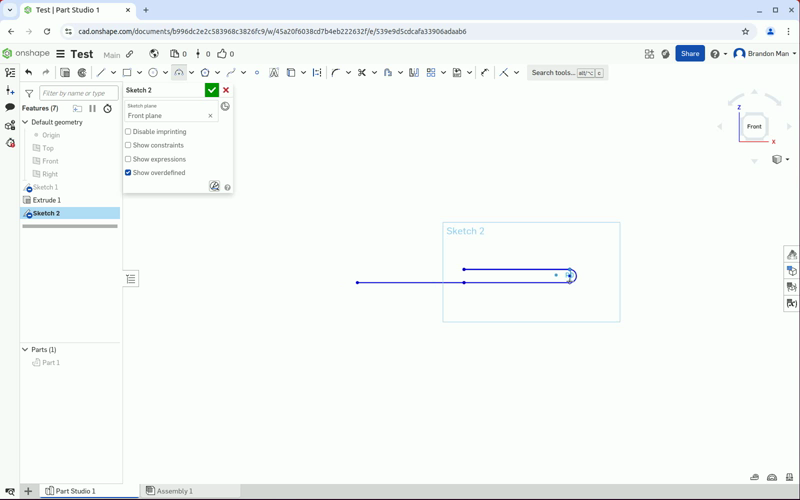
scroll(-6)
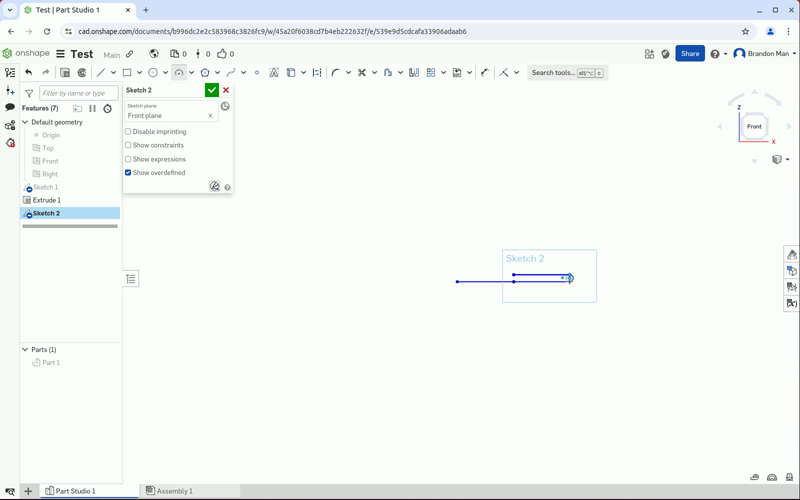
mouse_move(572, 277)
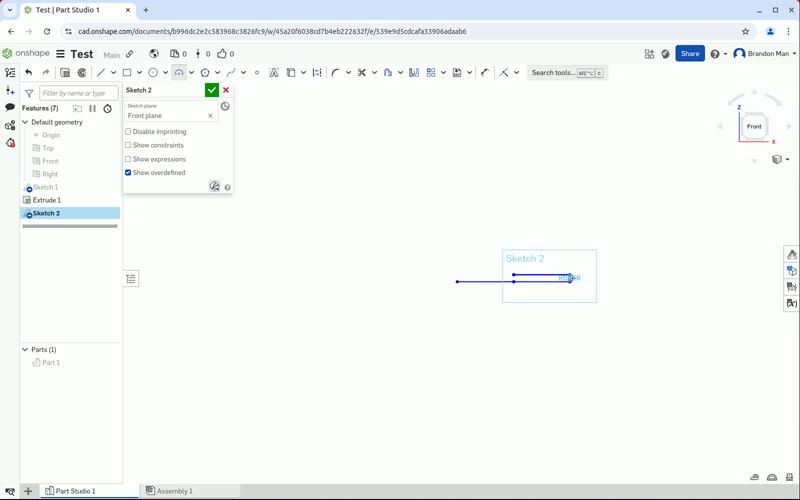
scroll(6)
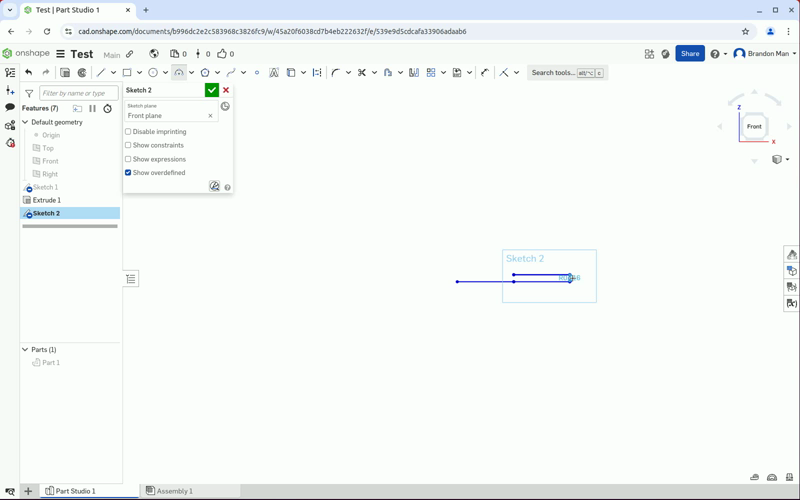
scroll(6)
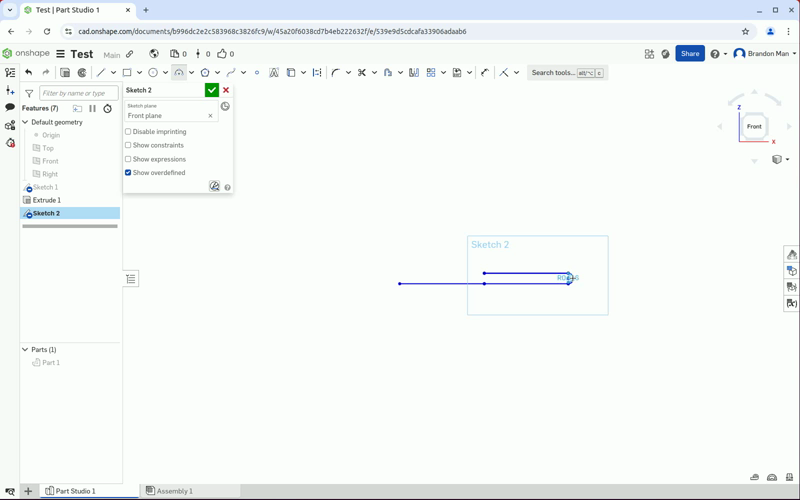
scroll(6)
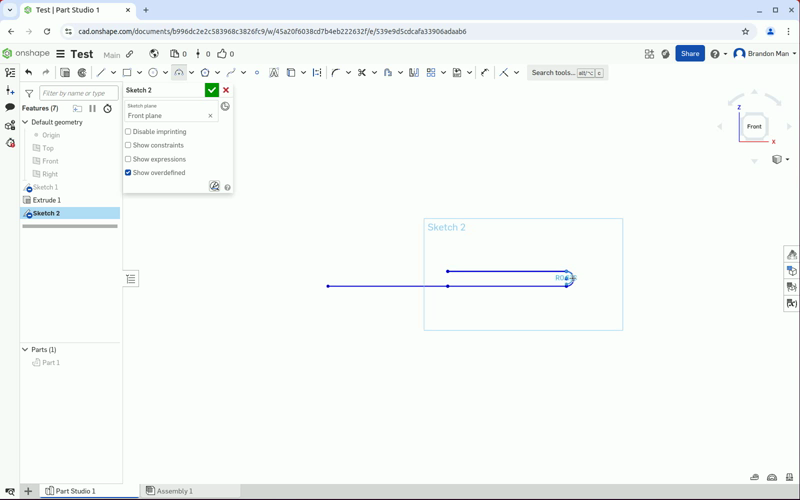
scroll(6)
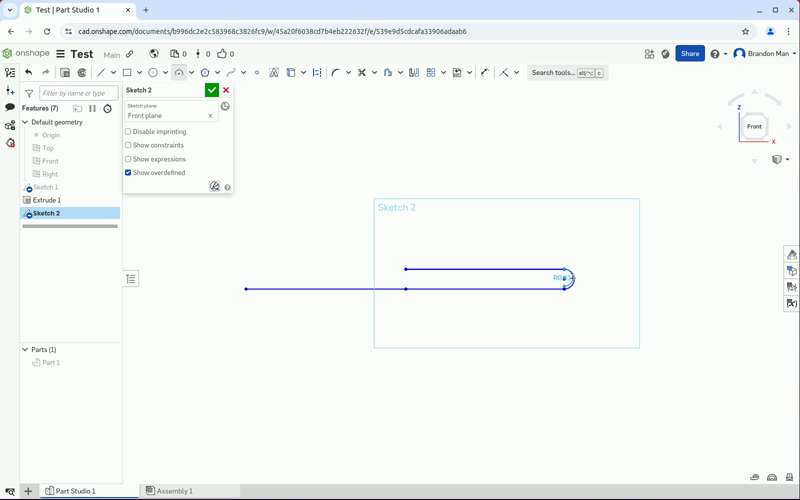
scroll(6)
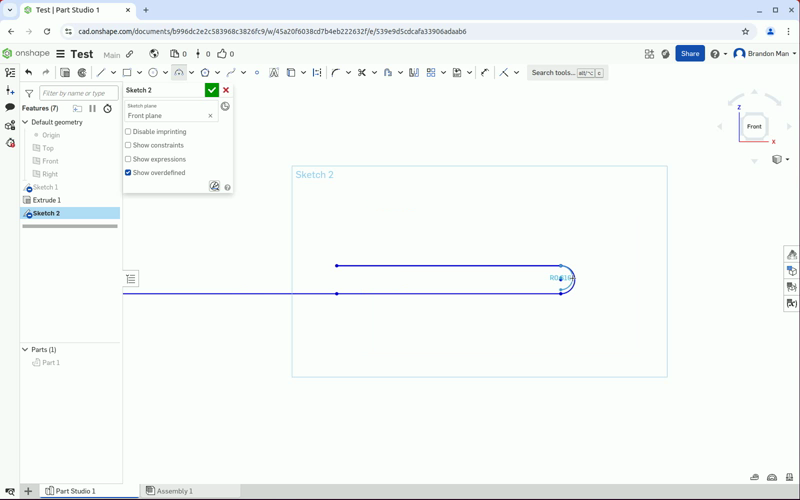
scroll(6)
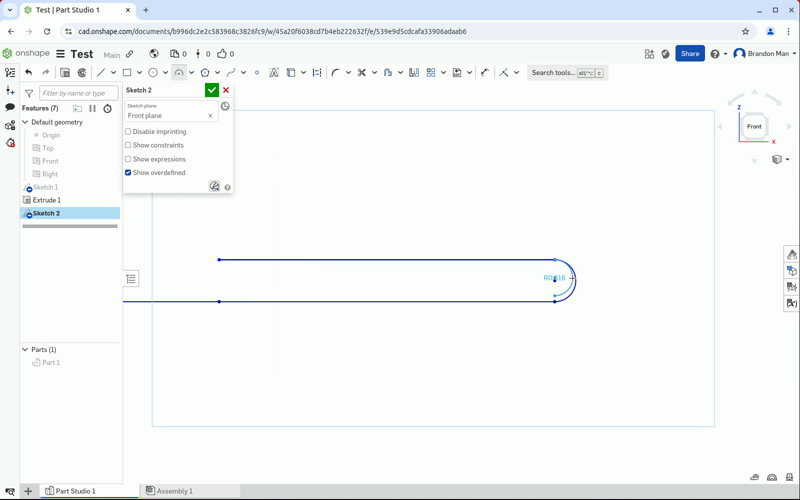
scroll(6)
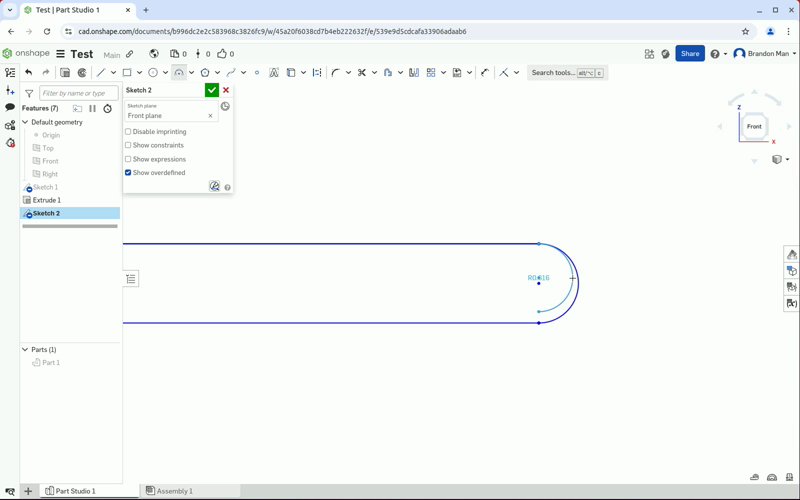
click(572, 277)
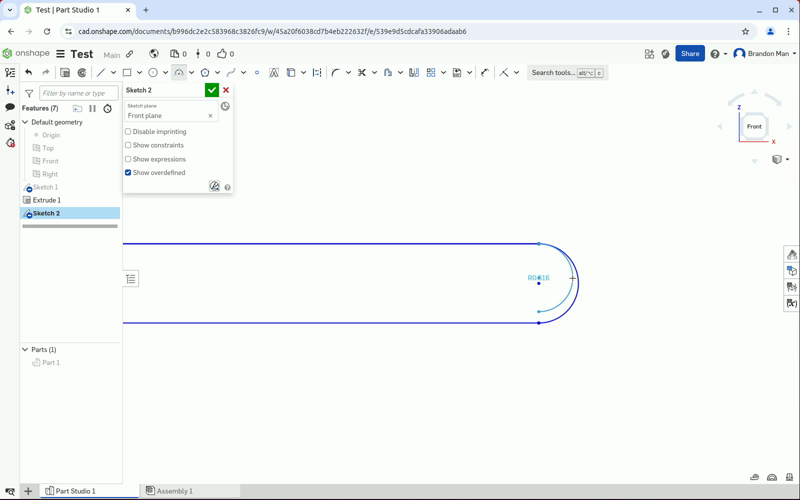
scroll(-6)
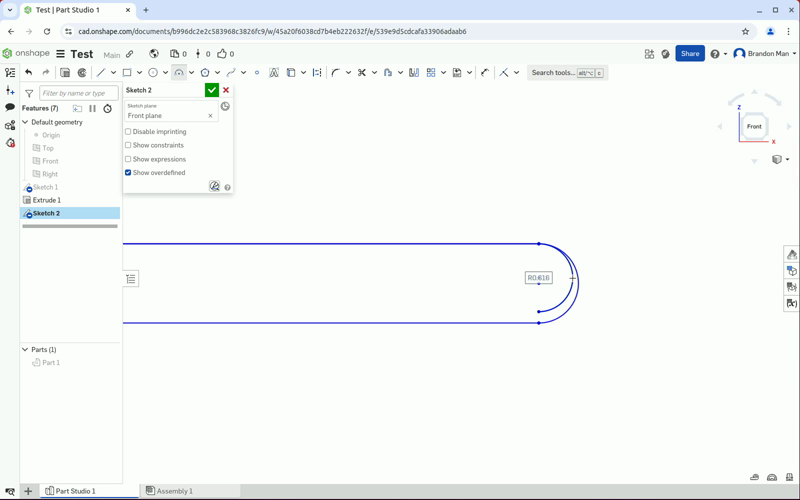
scroll(-6)
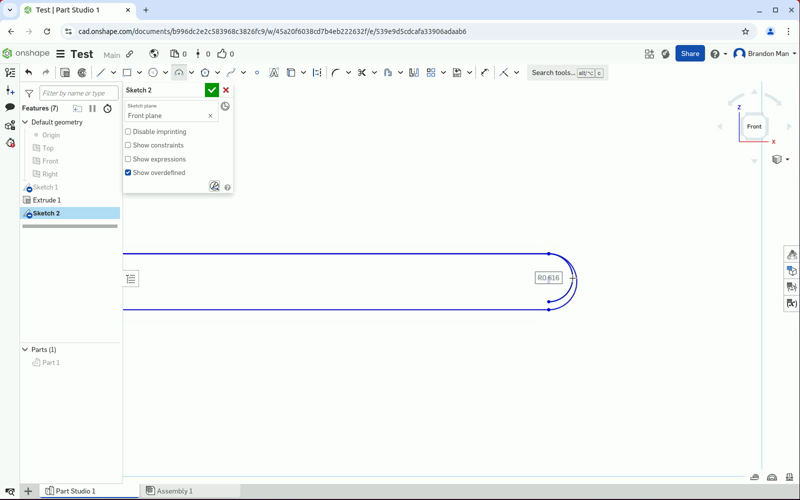
scroll(-6)
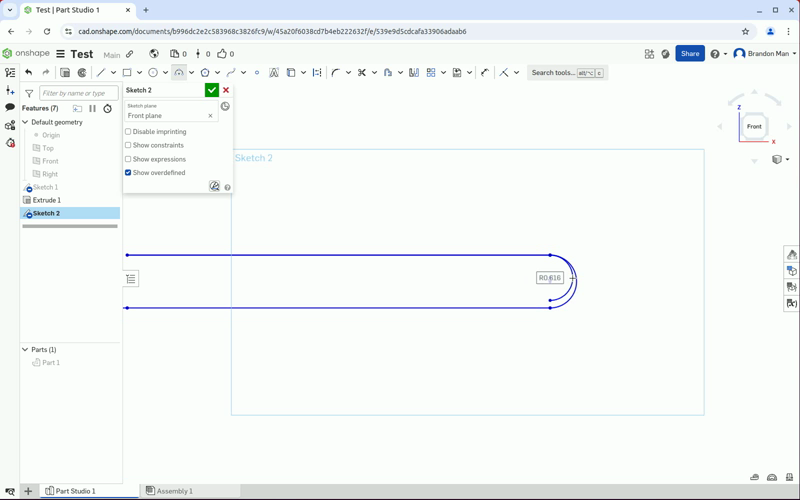
scroll(-6)
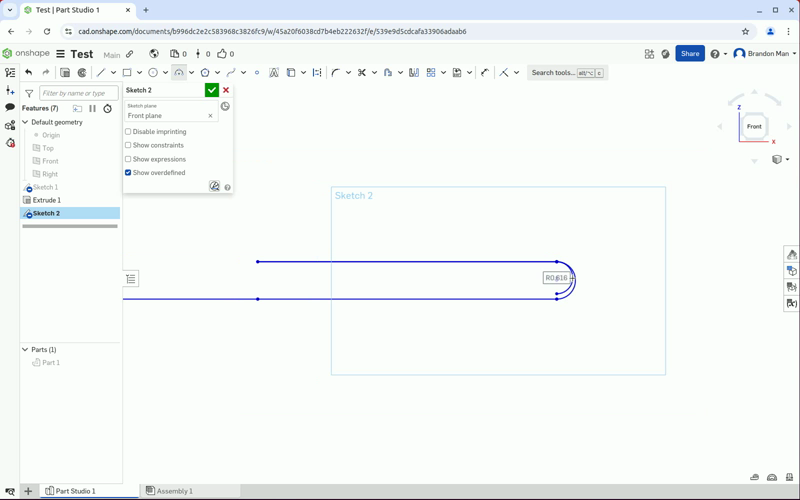
scroll(-6)
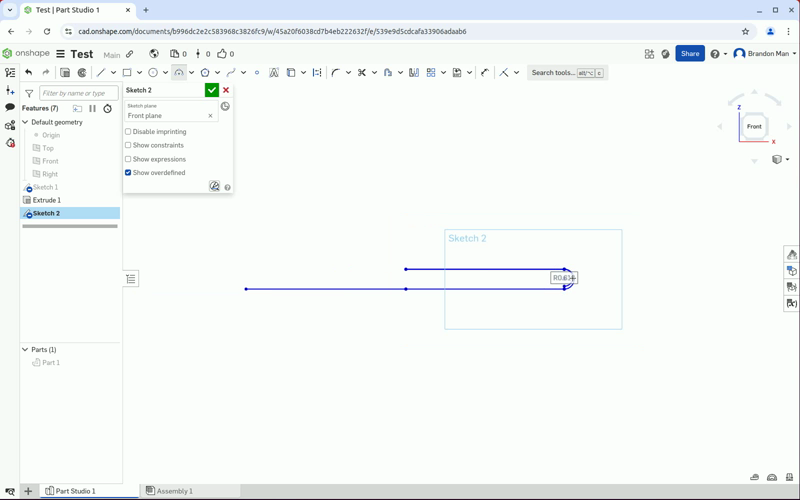
scroll(-6)
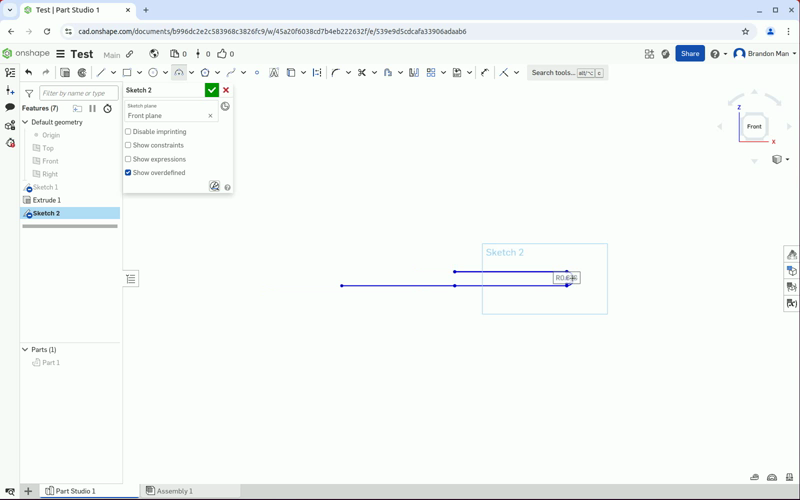
scroll(-6)
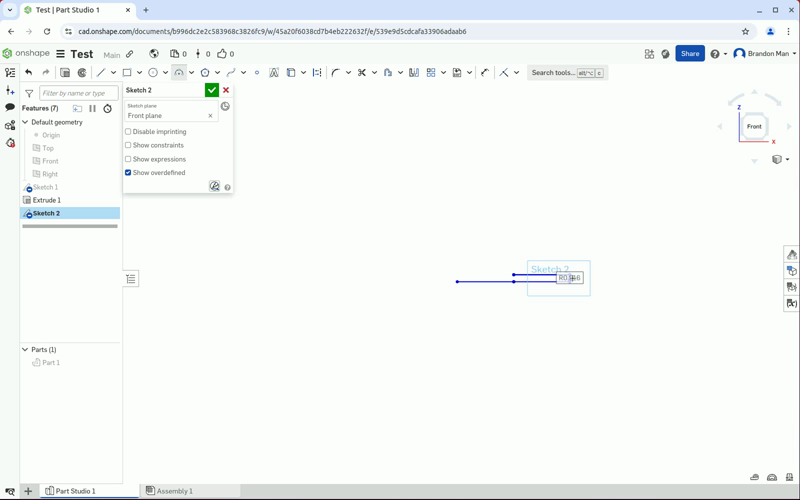
key_up(shift)
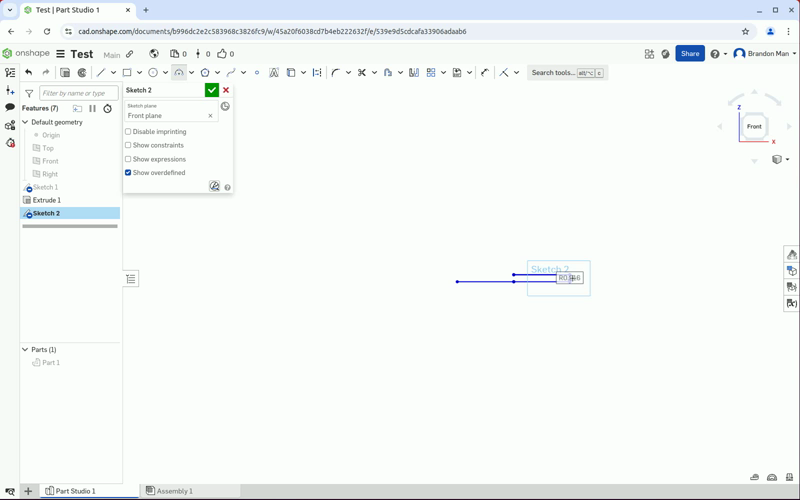
key(esc)
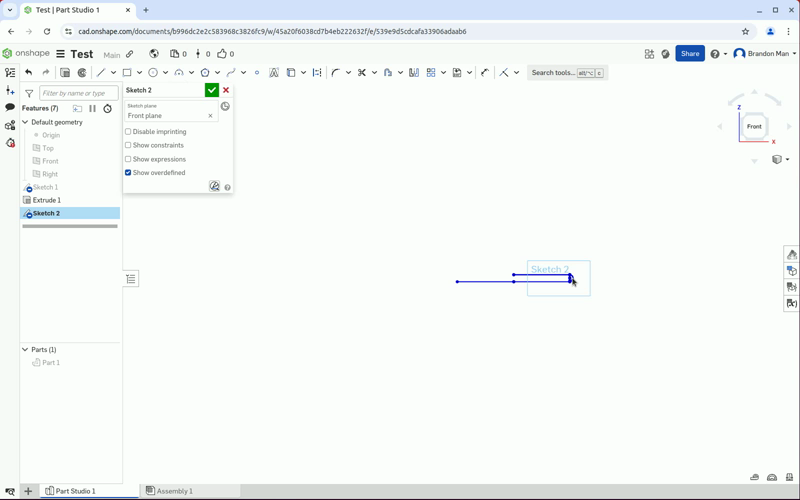
key(l)
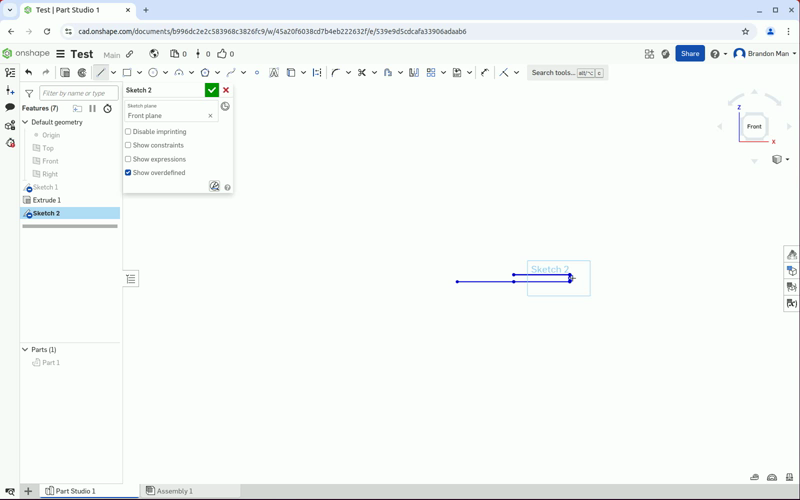
mouse_move(569, 280)
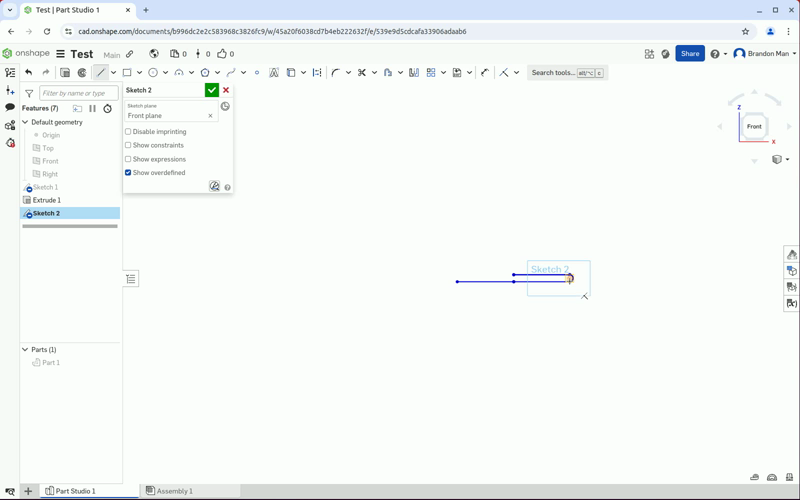
scroll(6)
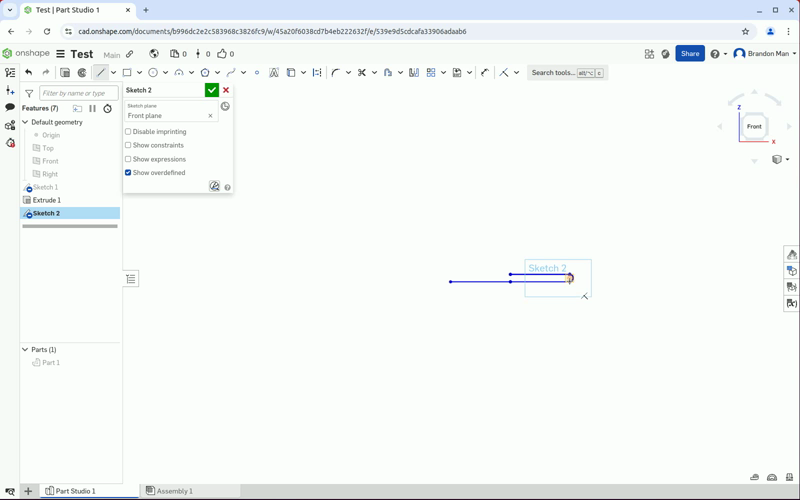
scroll(6)
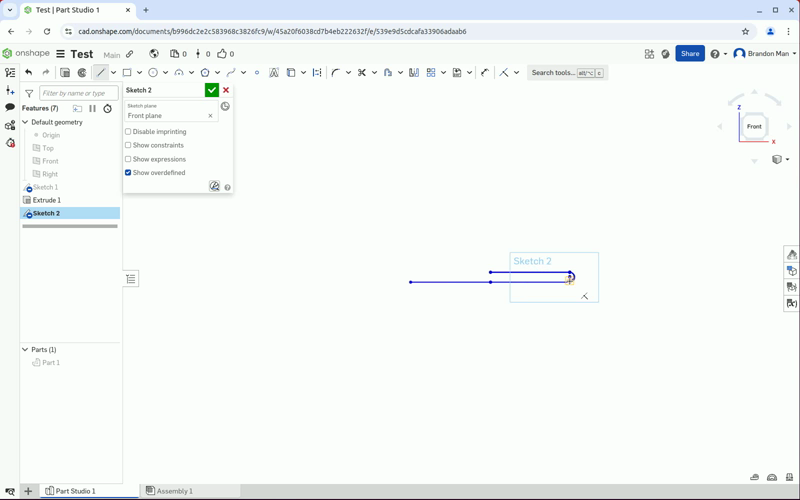
scroll(6)
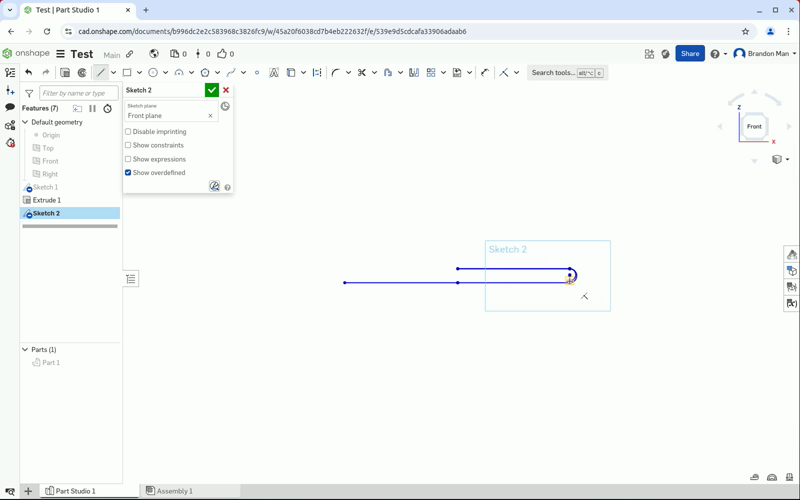
scroll(6)
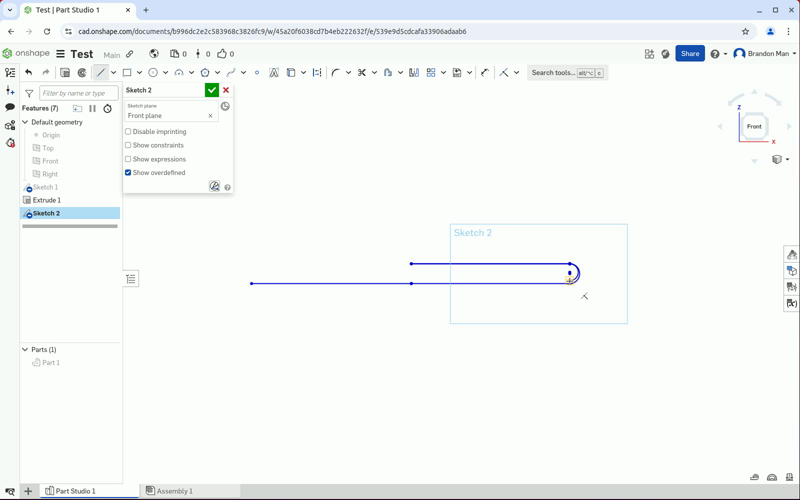
scroll(6)
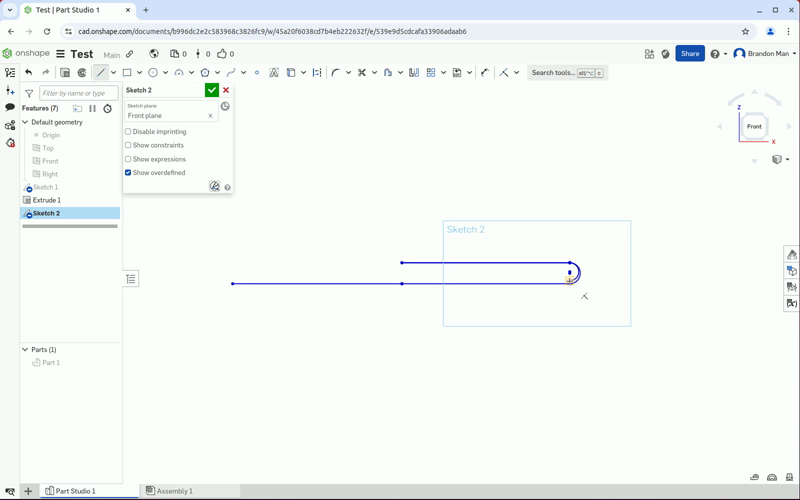
scroll(6)
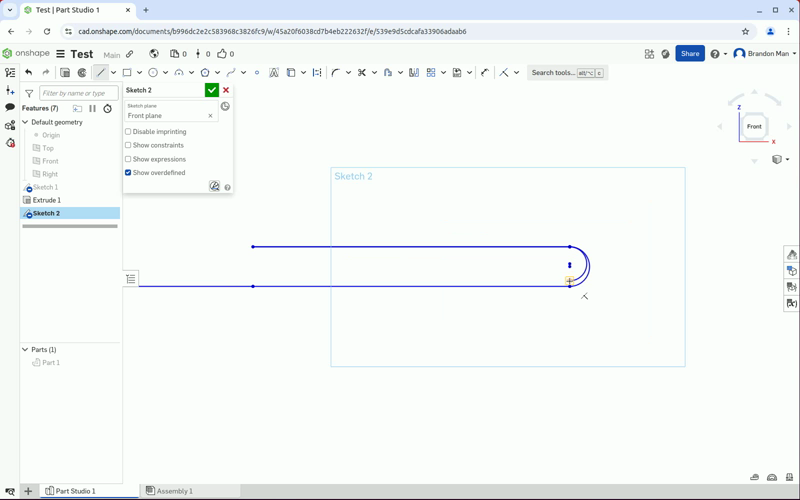
scroll(6)
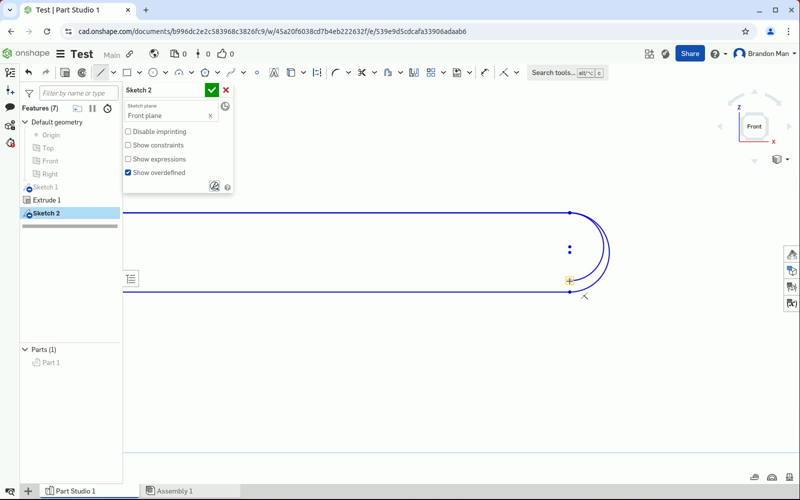
click(569, 280)
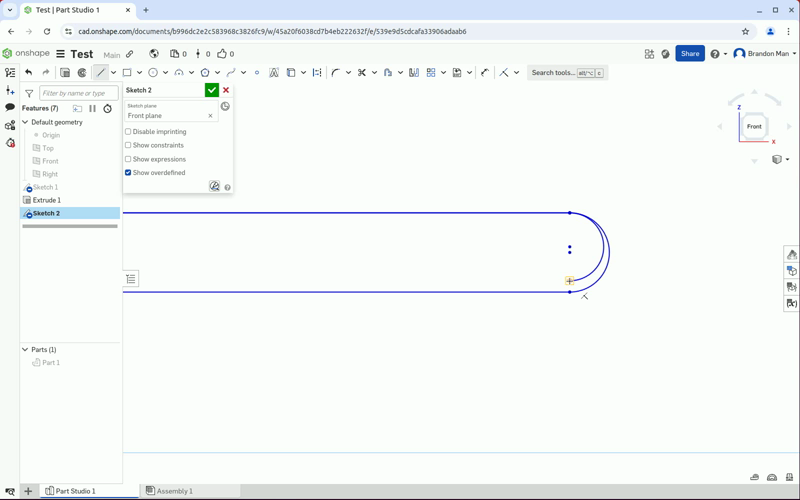
scroll(-6)
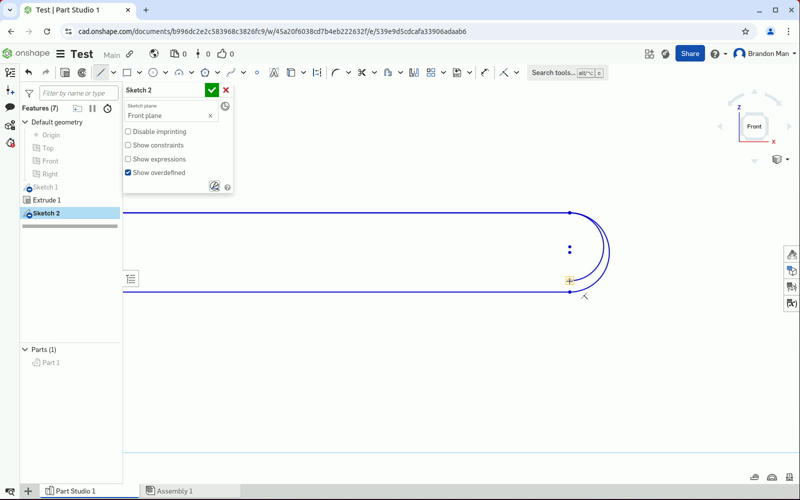
scroll(-6)
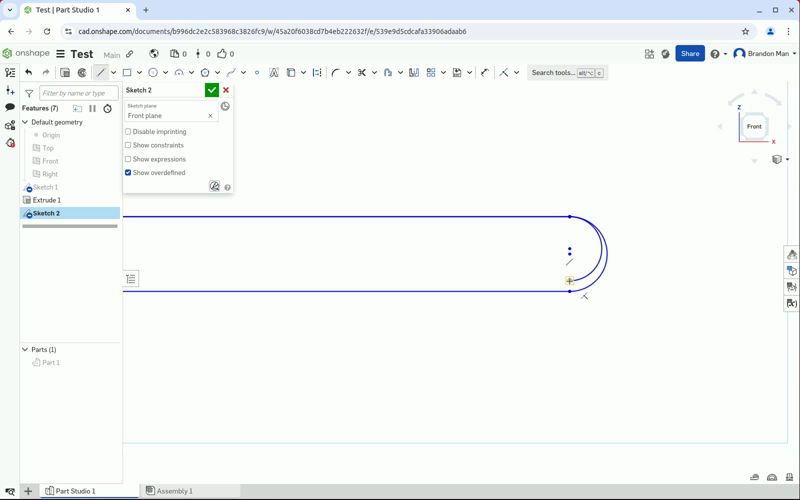
scroll(-6)
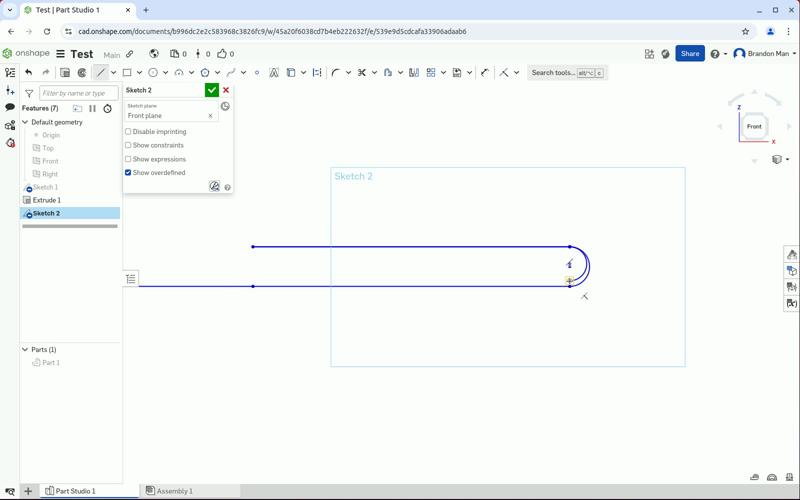
scroll(-6)
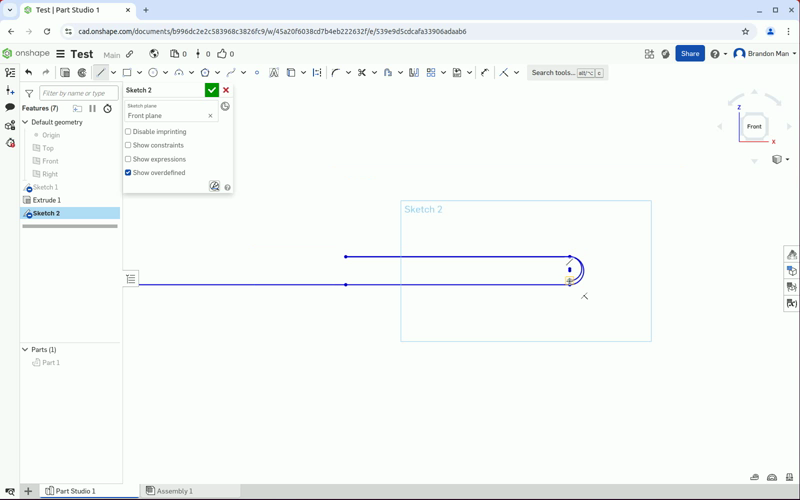
scroll(-6)
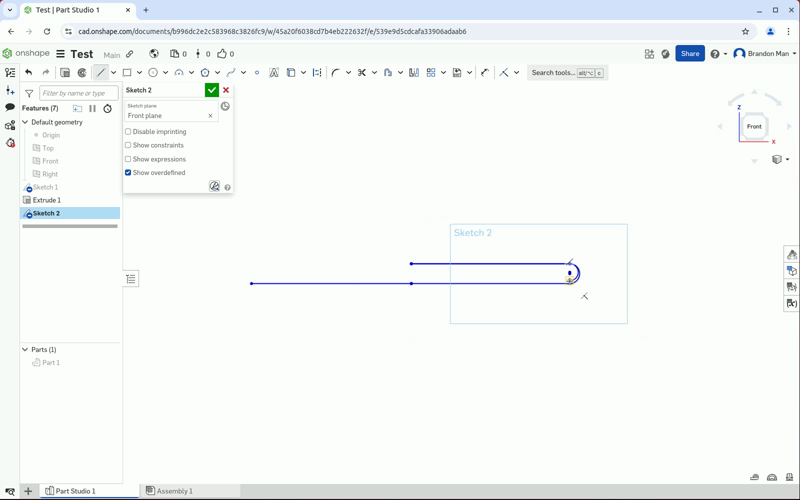
scroll(-6)
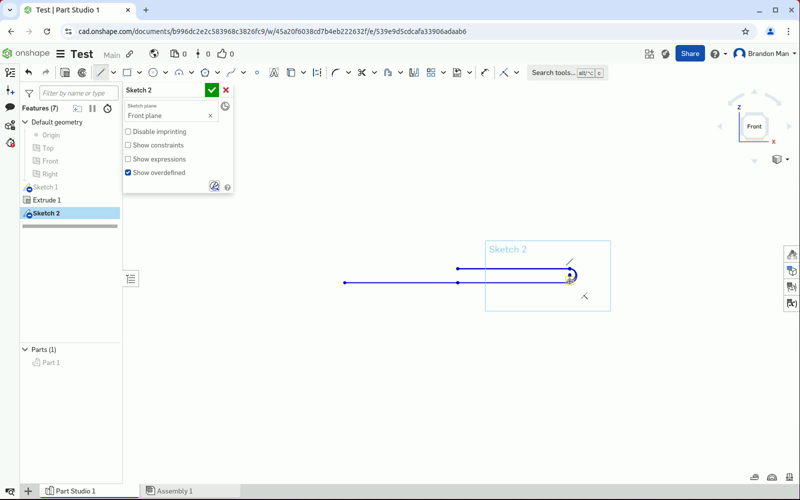
scroll(-6)
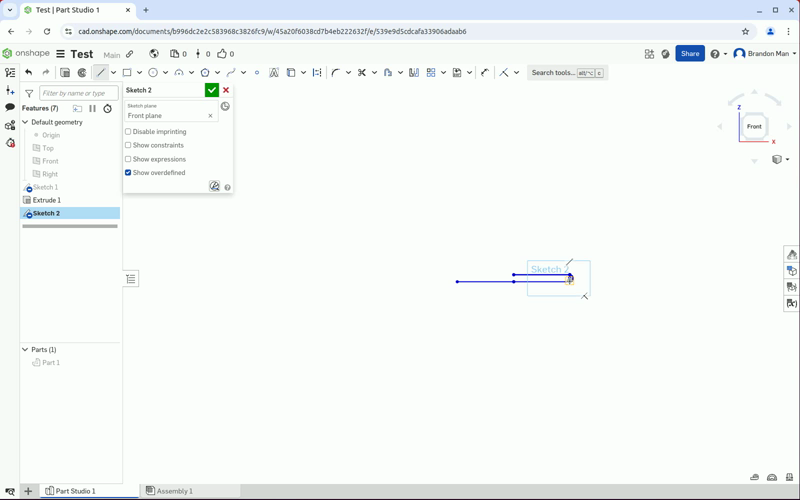
key_down(shift)
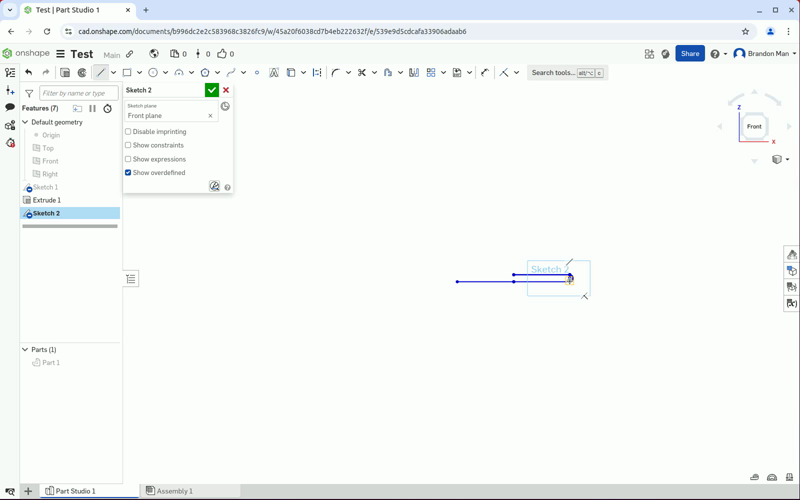
mouse_move(589, 280)
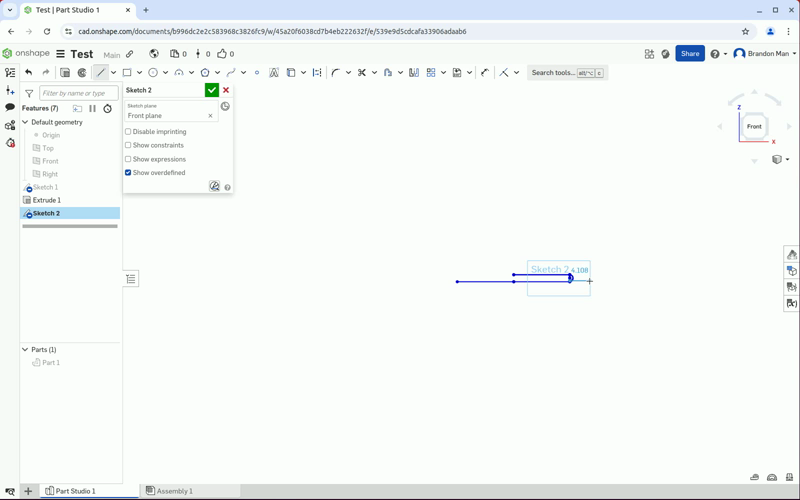
mouse_move(555, 280)
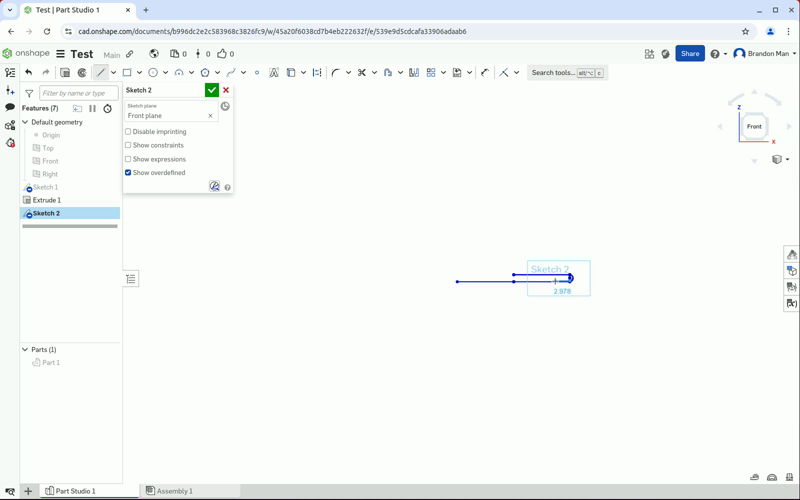
click(555, 280)
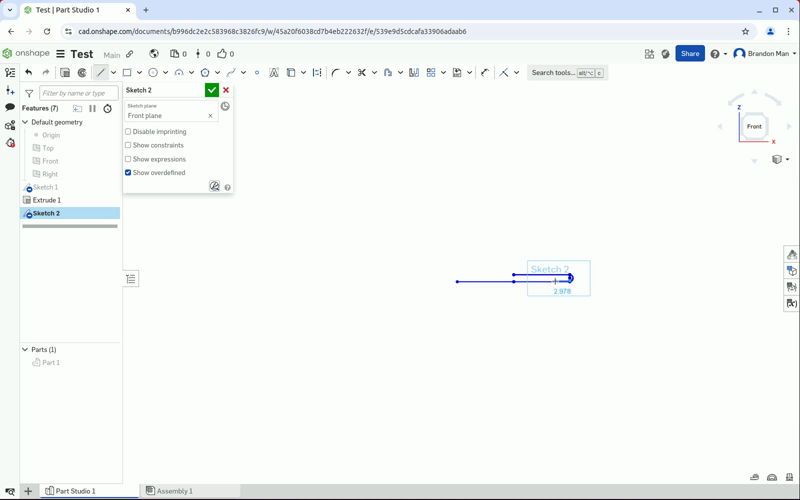
key_up(shift)
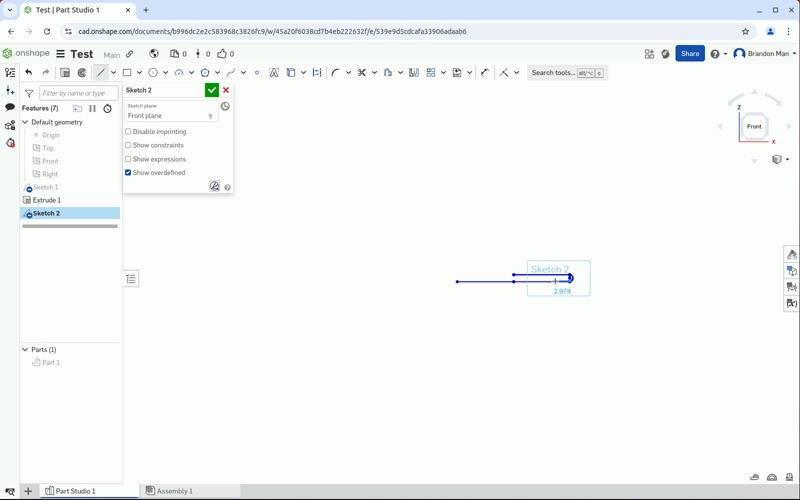
key_down(shift)
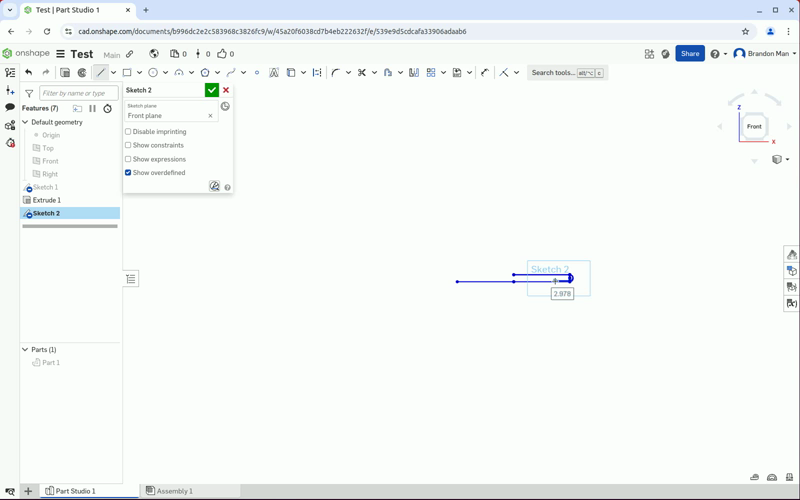
mouse_move(471, 280)
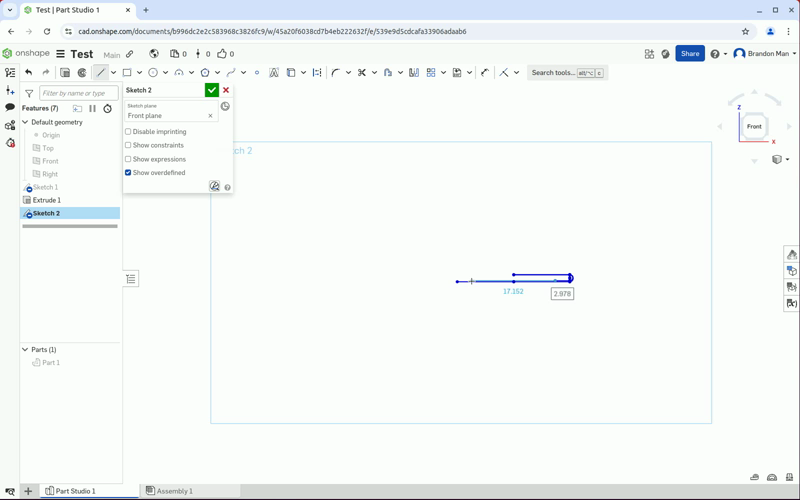
click(471, 280)
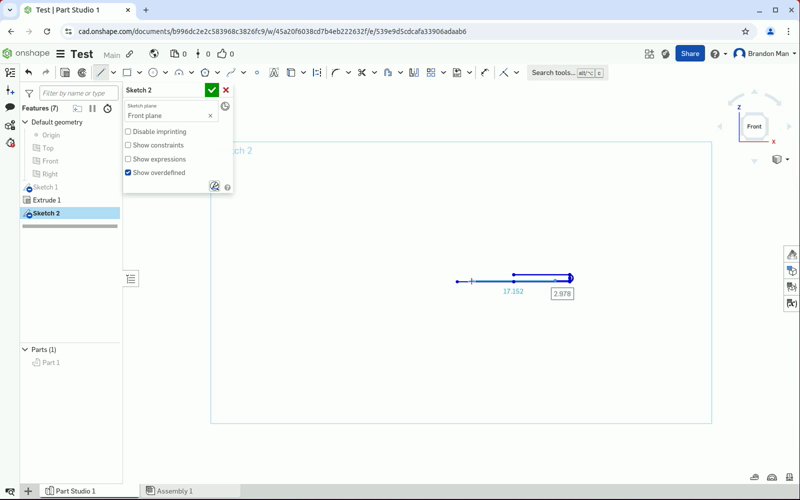
key_up(shift)
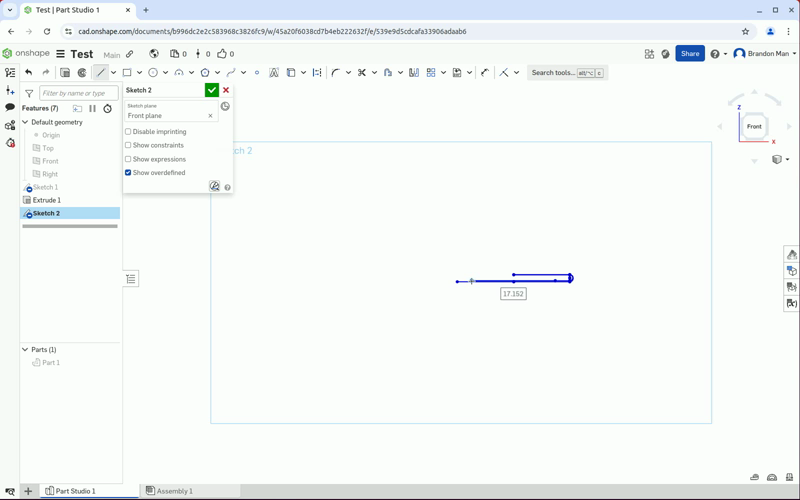
key_down(shift)
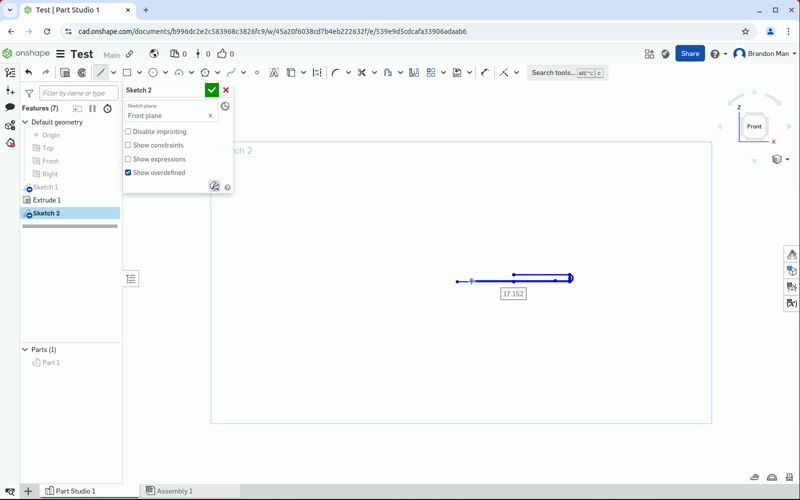
mouse_move(501, 280)
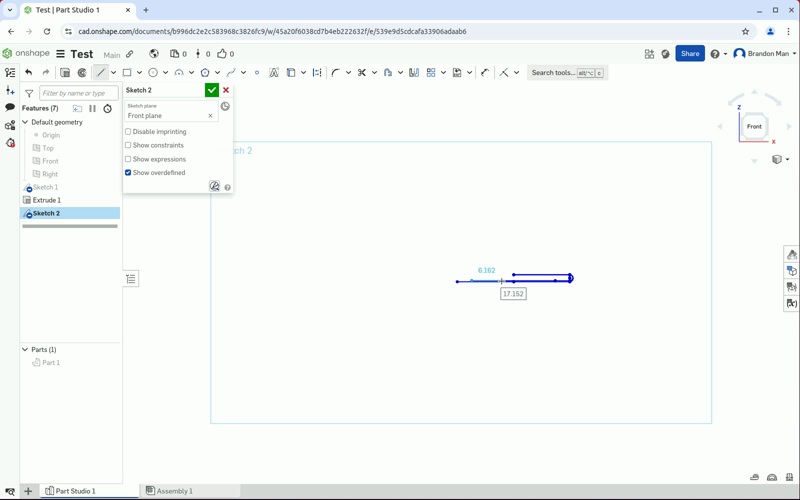
mouse_move(457, 280)
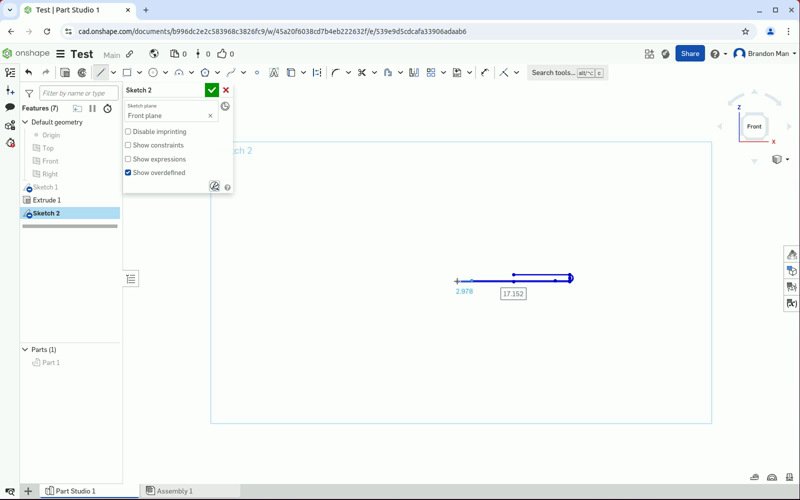
scroll(6)
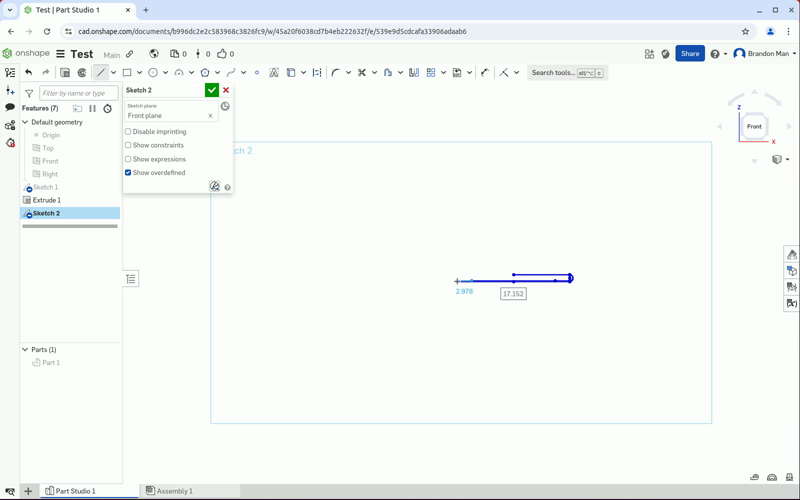
scroll(6)
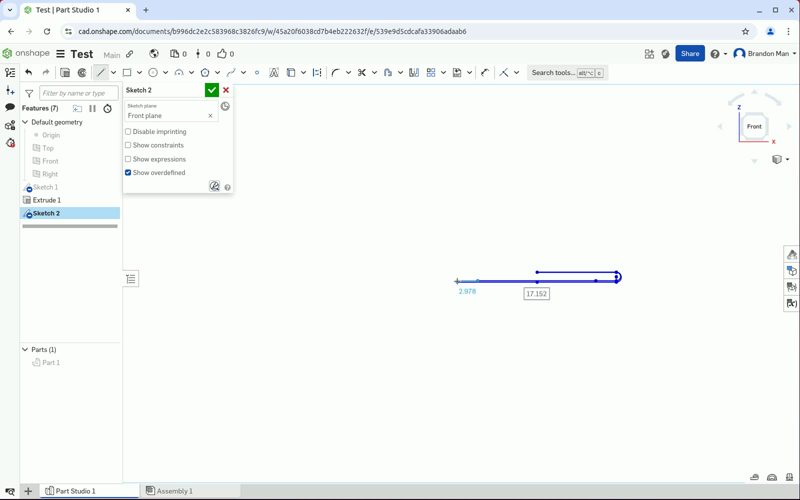
scroll(6)
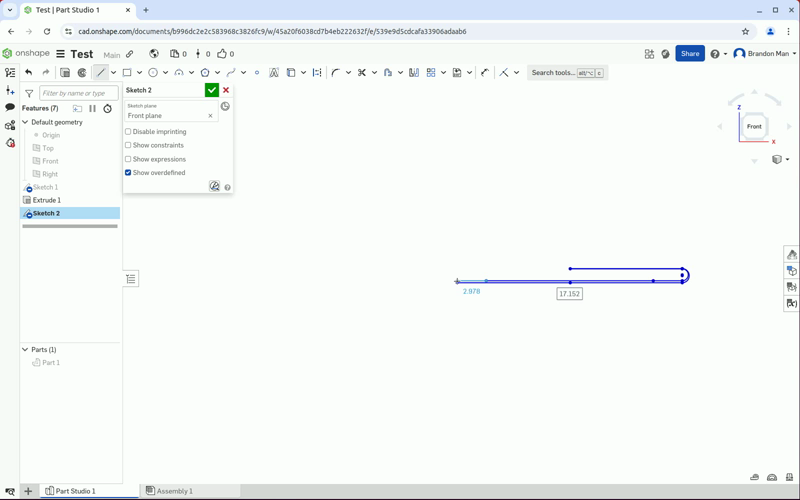
scroll(6)
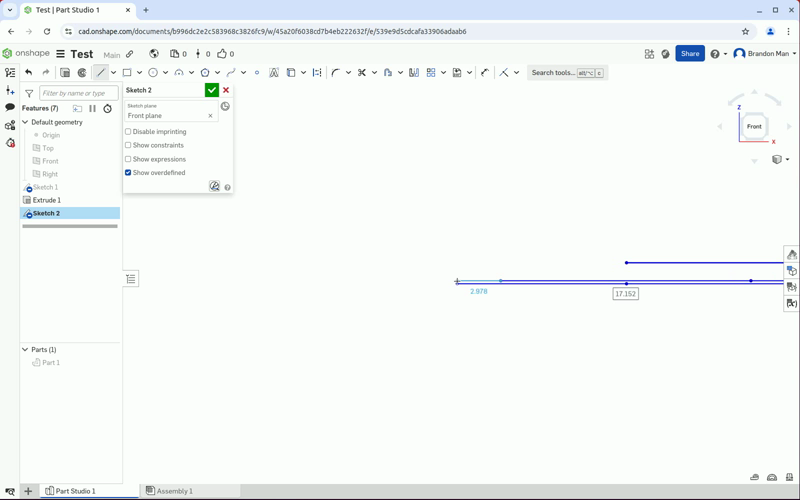
scroll(6)
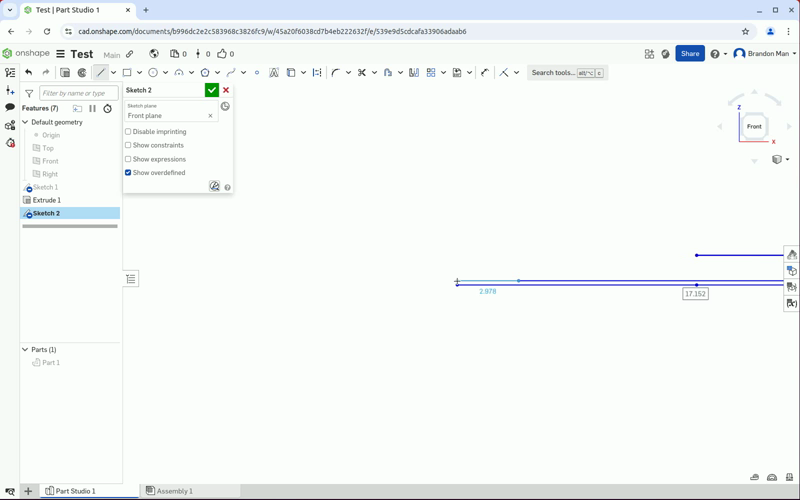
scroll(6)
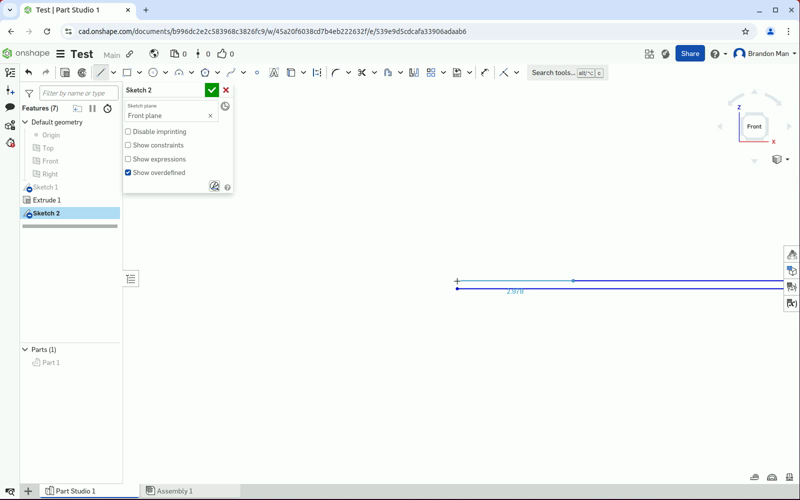
scroll(6)
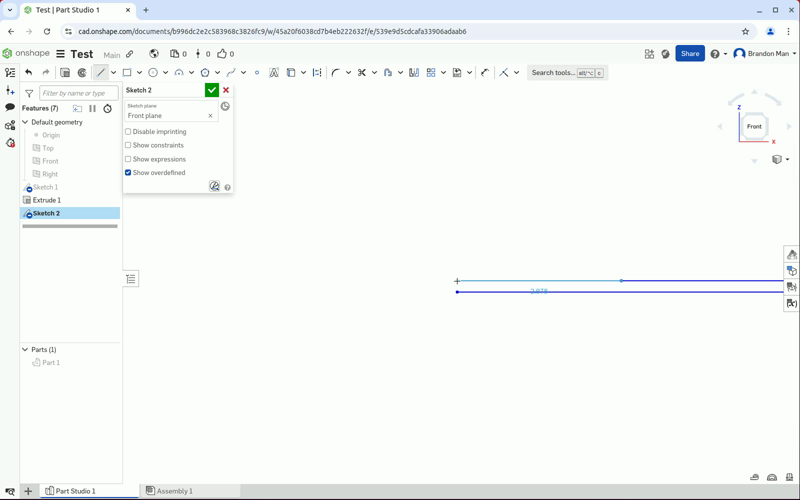
click(457, 280)
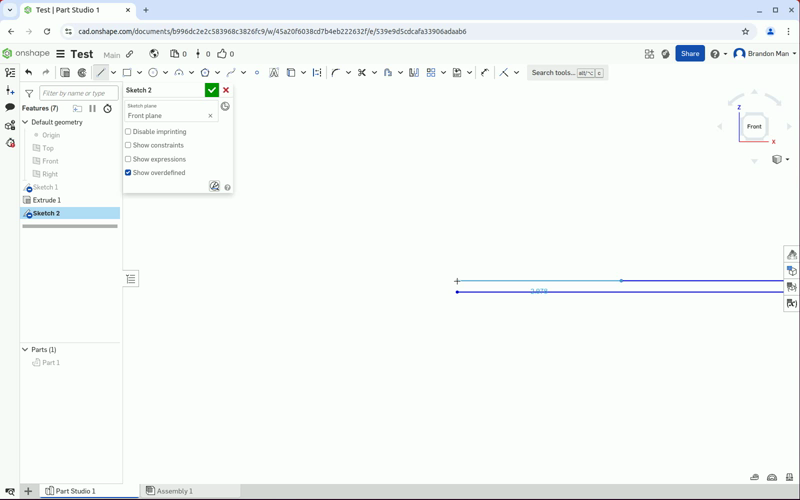
scroll(-6)
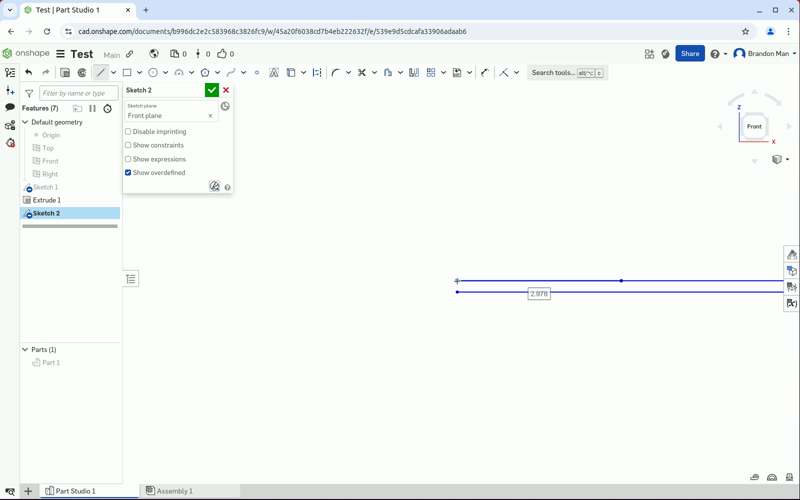
scroll(-6)
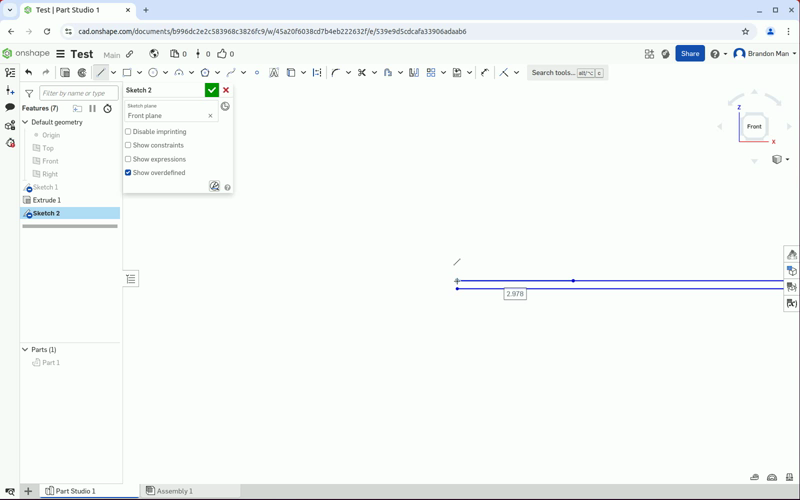
scroll(-6)
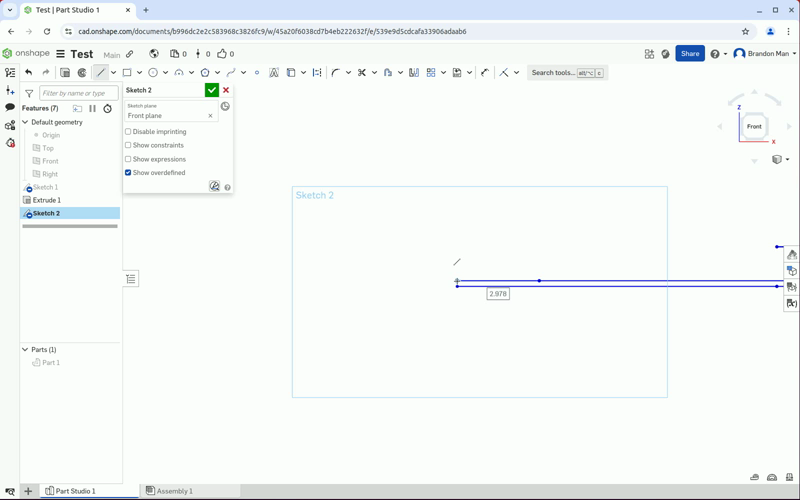
scroll(-6)
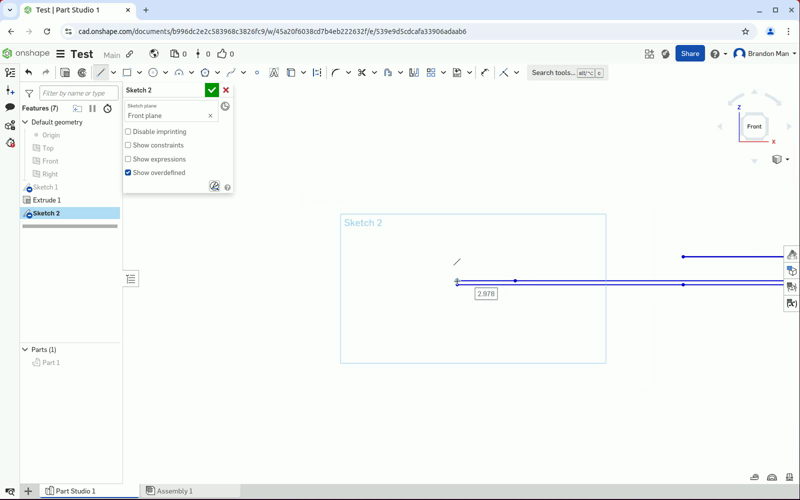
scroll(-6)
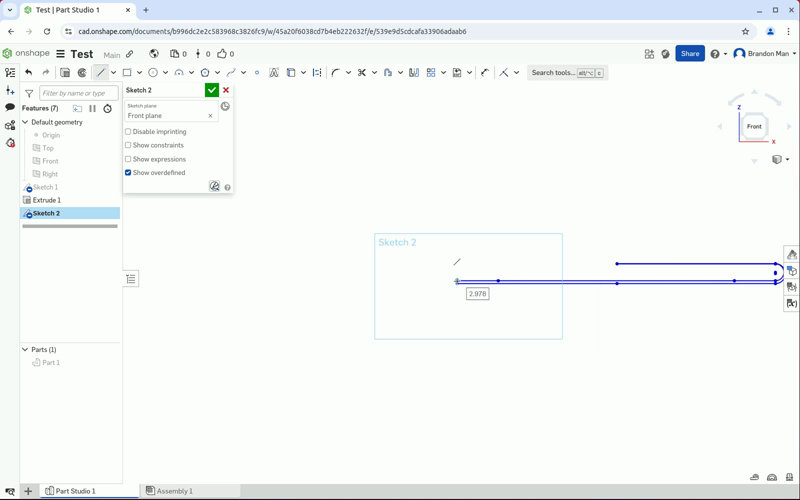
scroll(-6)
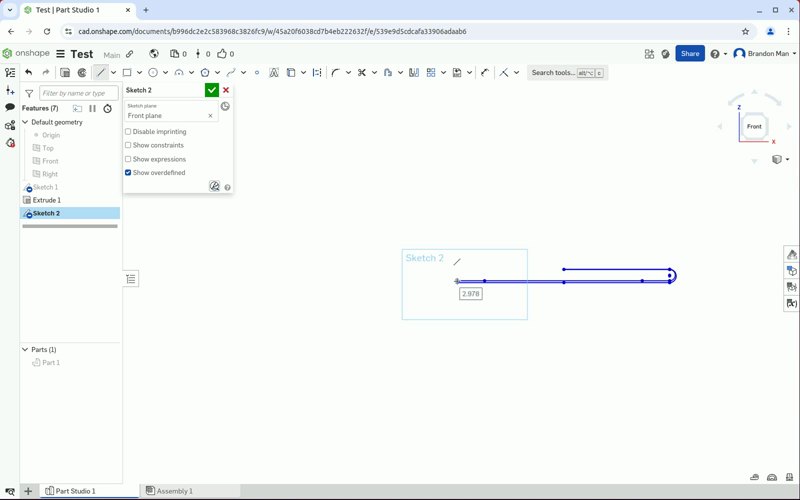
scroll(-6)
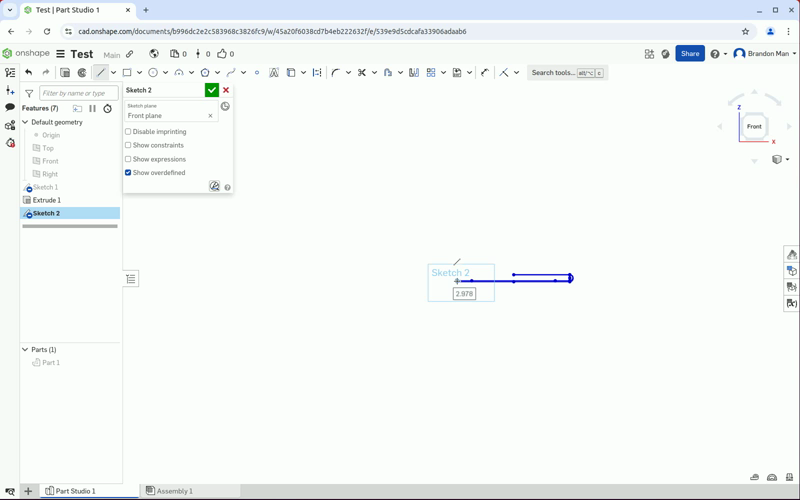
key_up(shift)
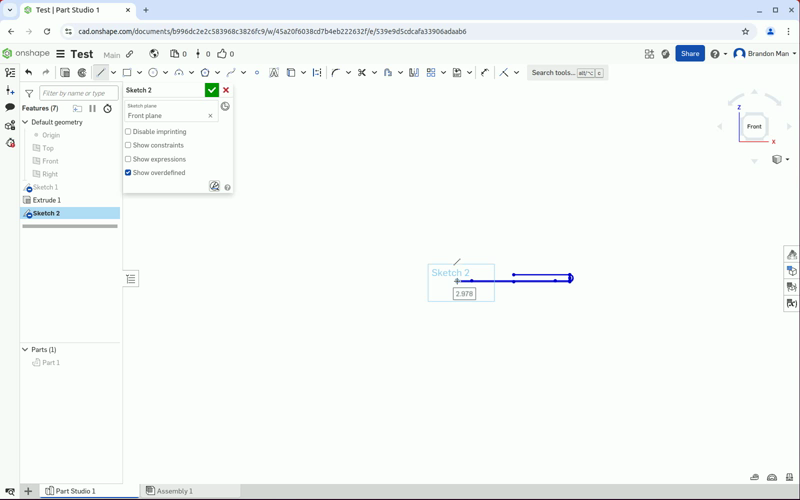
mouse_move(487, 280)
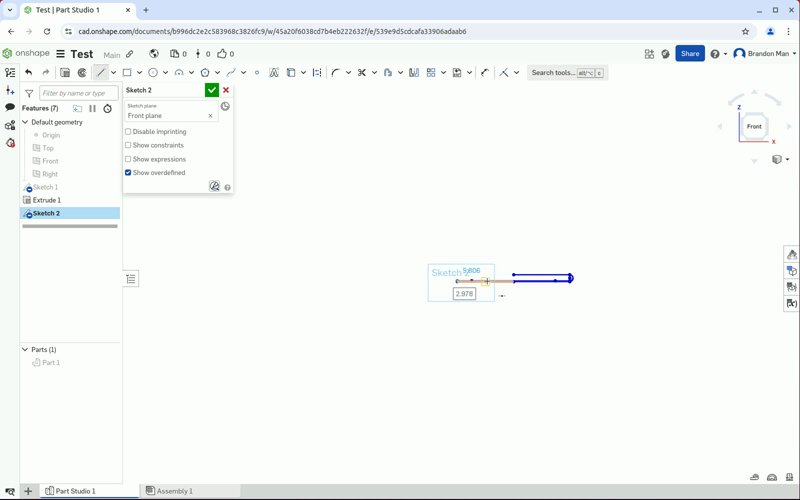
key_down(shift)
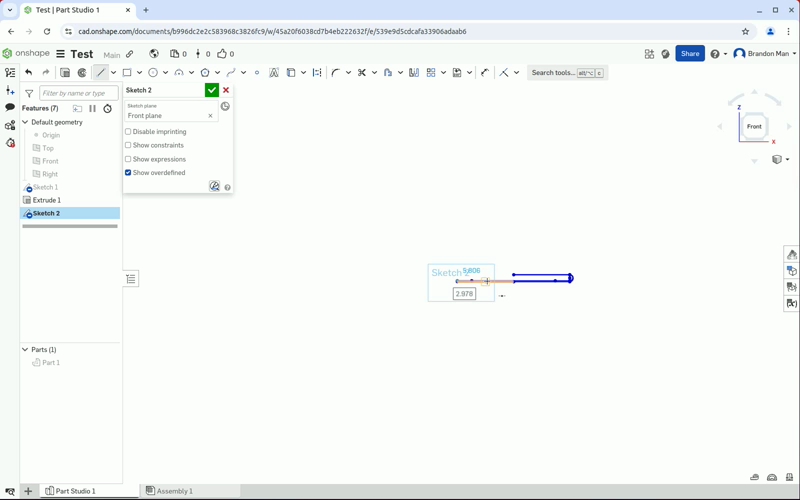
mouse_move(457, 281)
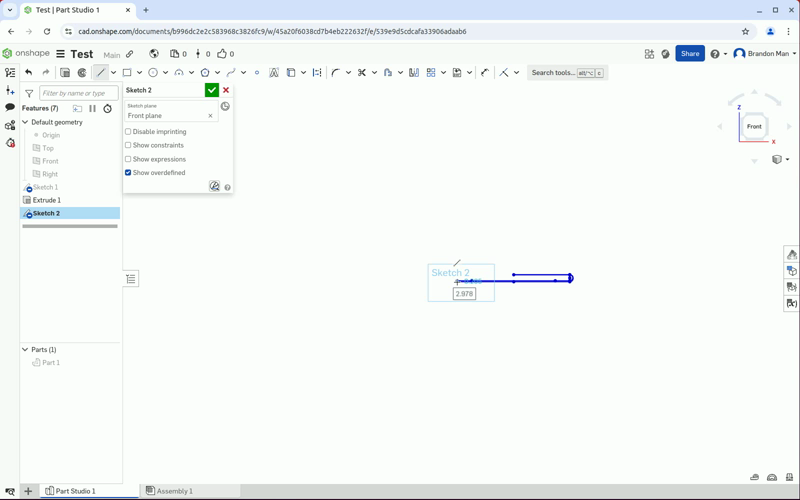
scroll(6)
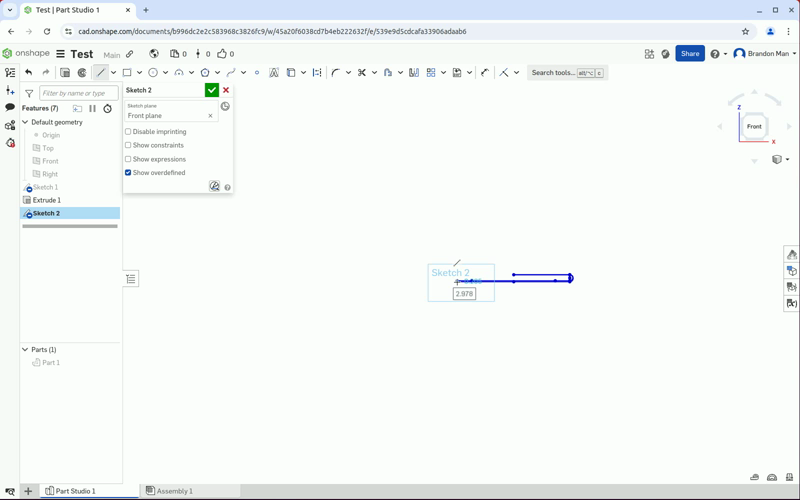
scroll(6)
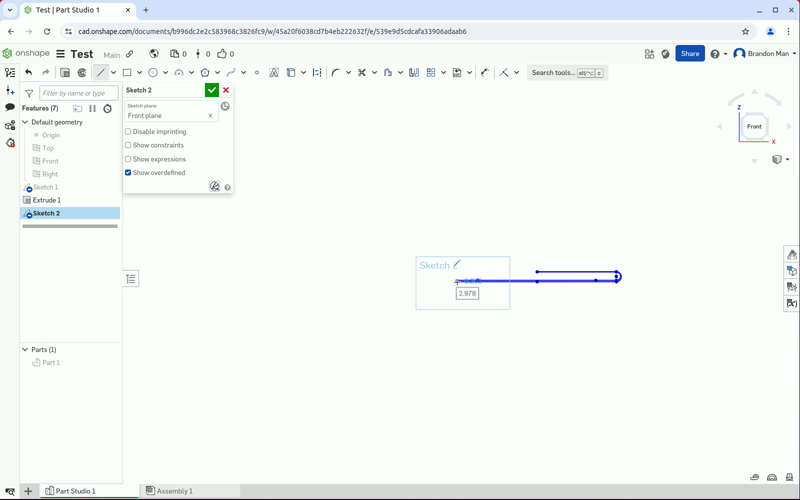
scroll(6)
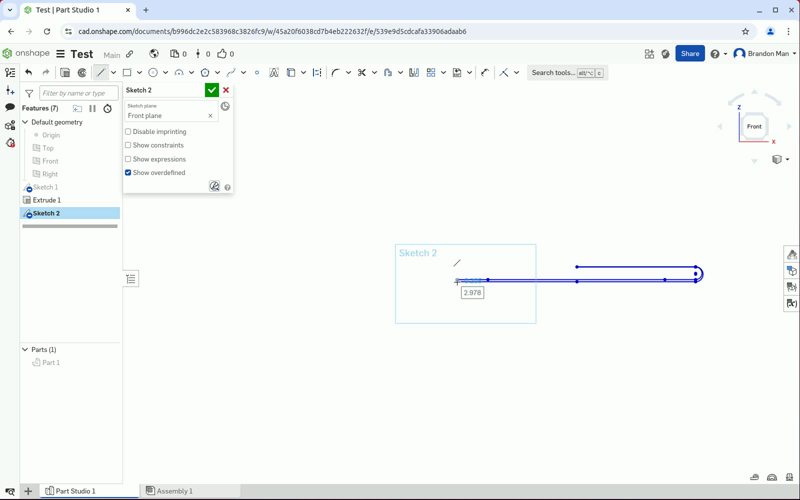
scroll(6)
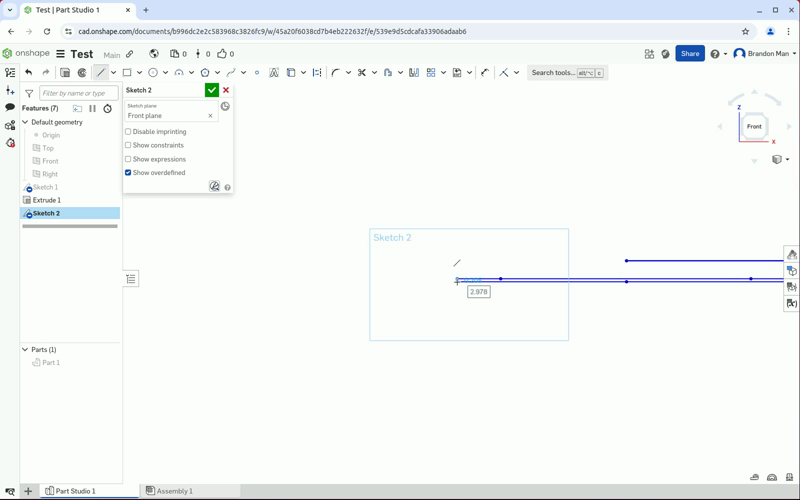
scroll(6)
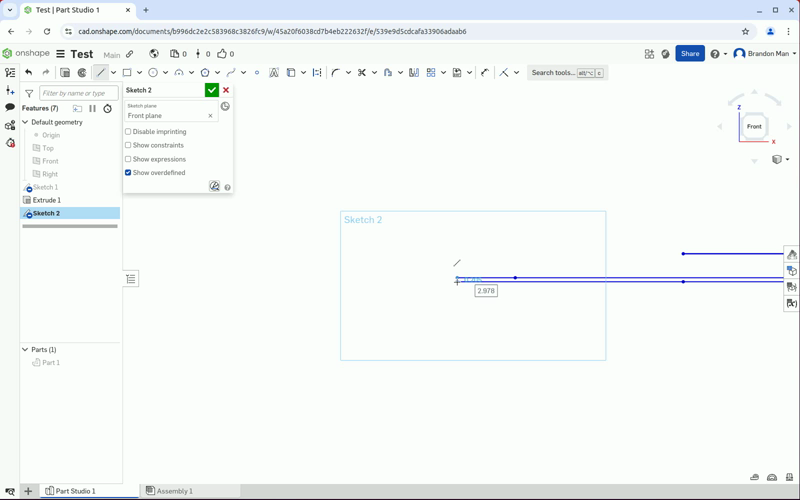
scroll(6)
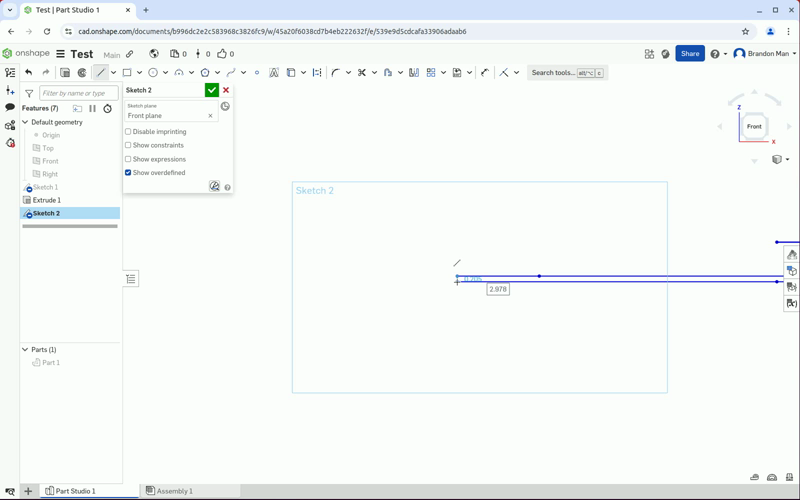
scroll(6)
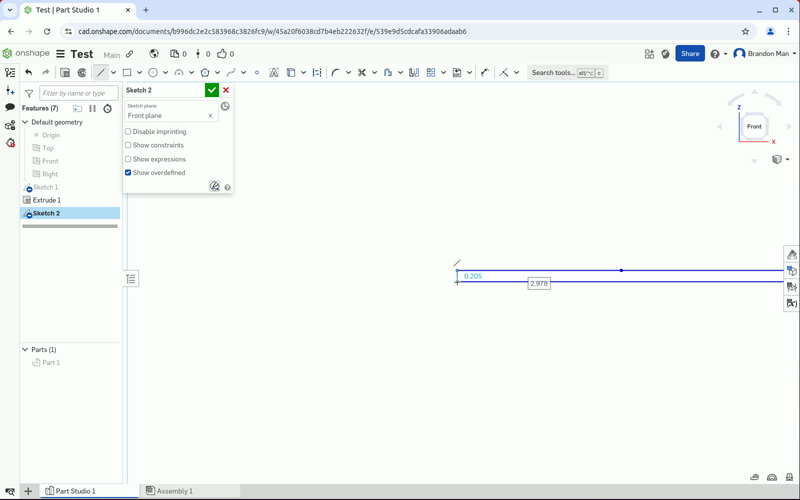
key_up(shift)
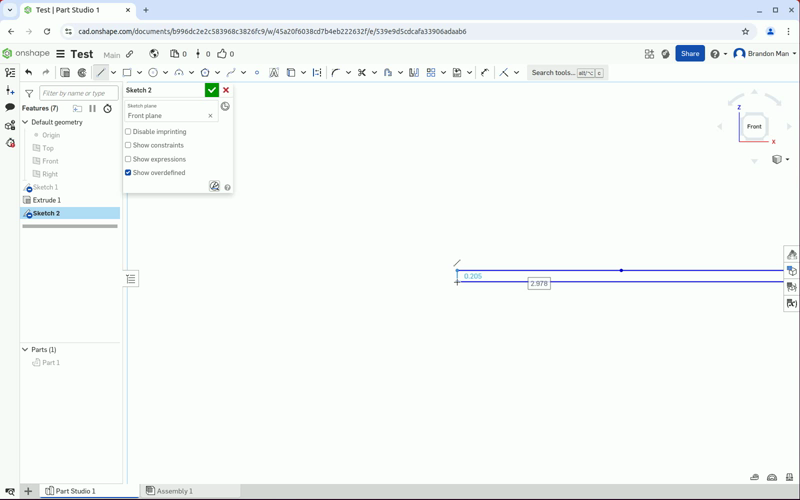
click(457, 281)
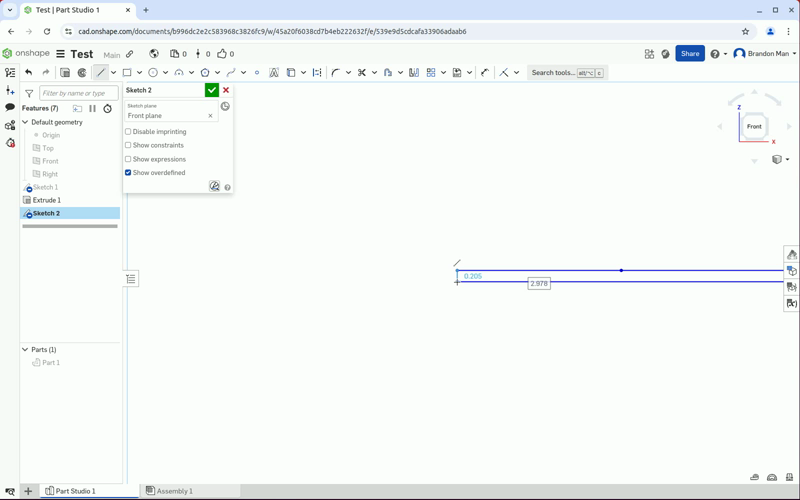
scroll(-6)
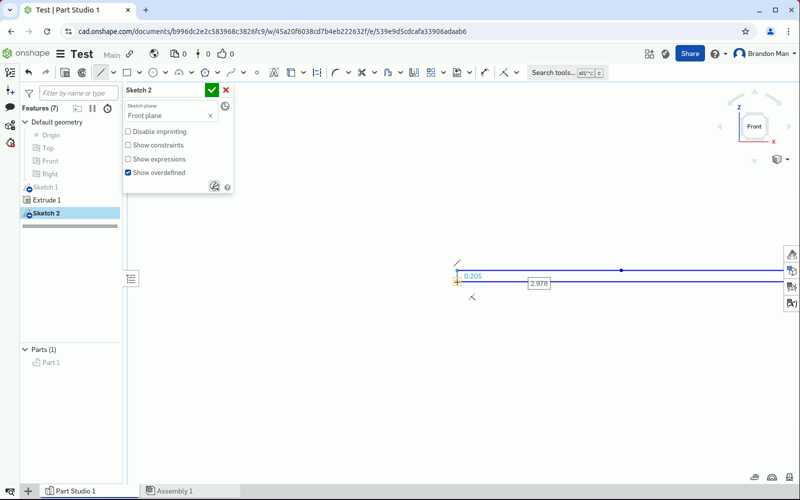
scroll(-6)
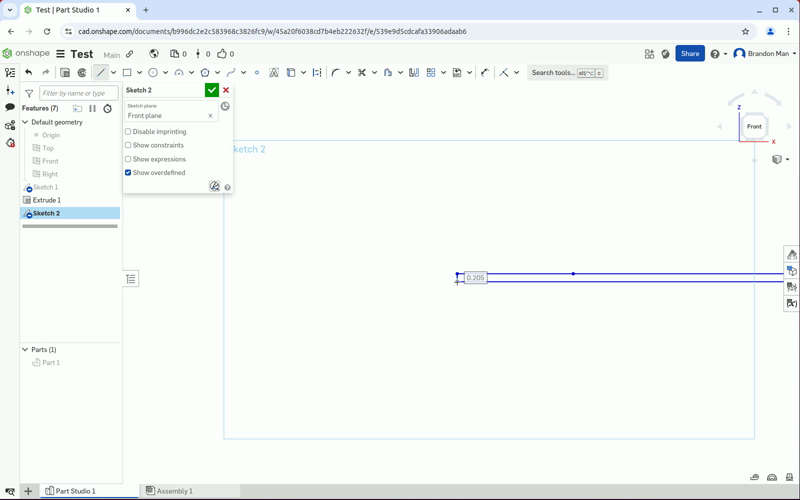
scroll(-6)
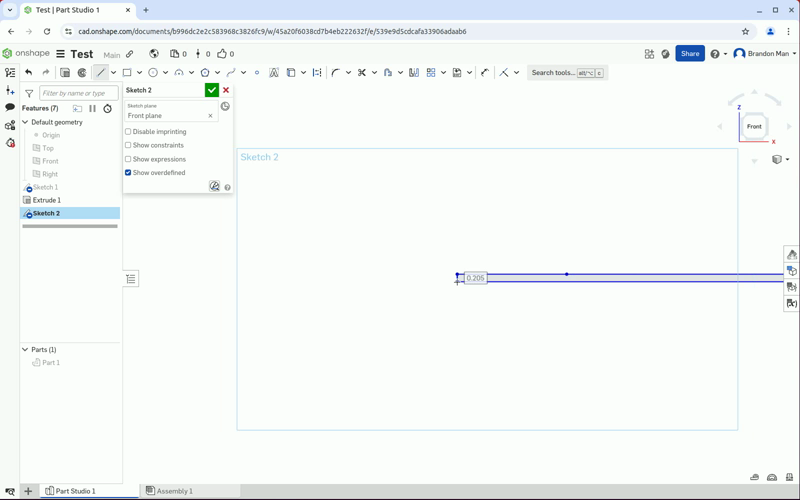
scroll(-6)
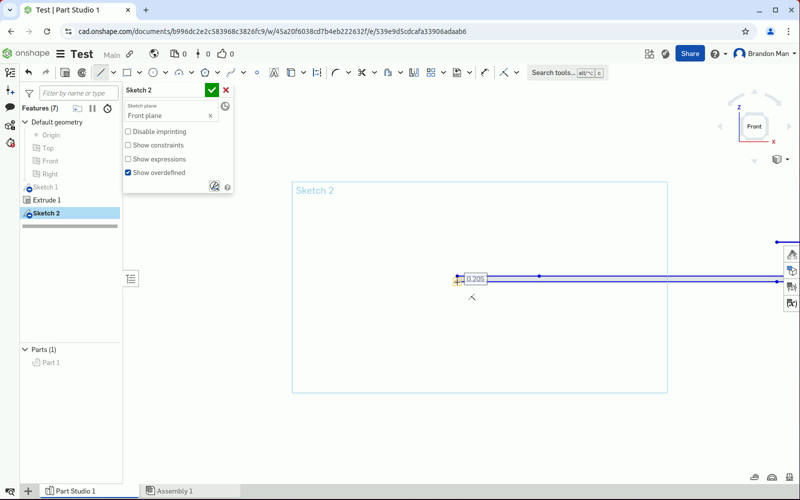
scroll(-6)
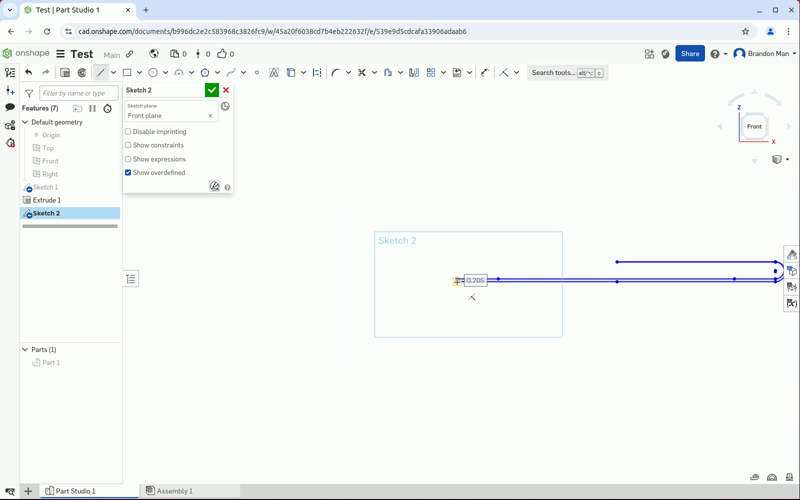
scroll(-6)
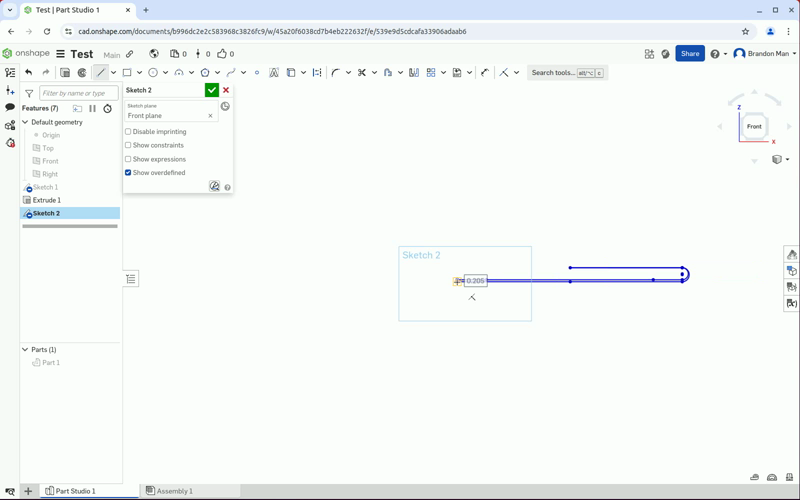
scroll(-6)
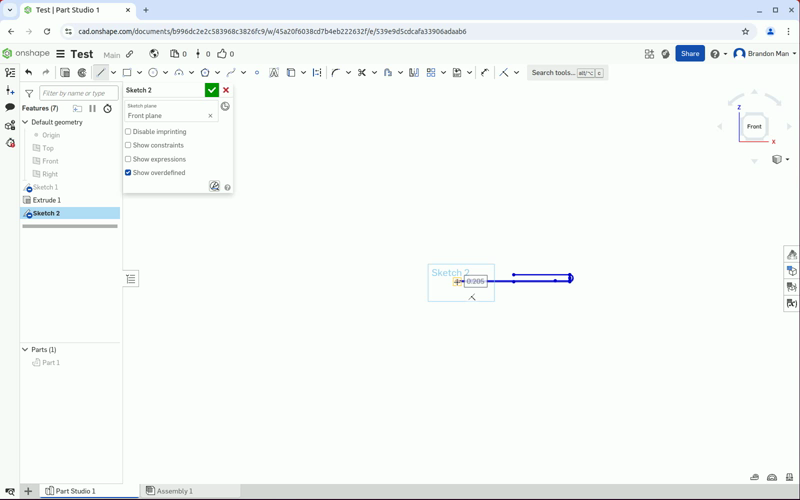
key(esc)
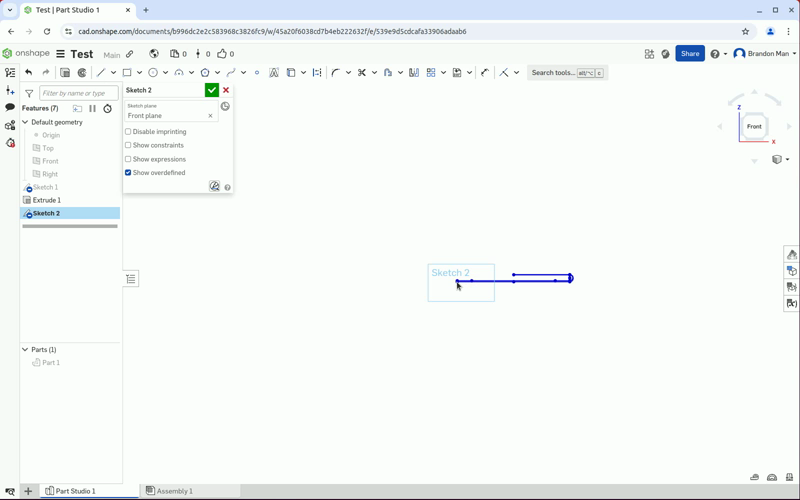
mouse_move(571, 278)
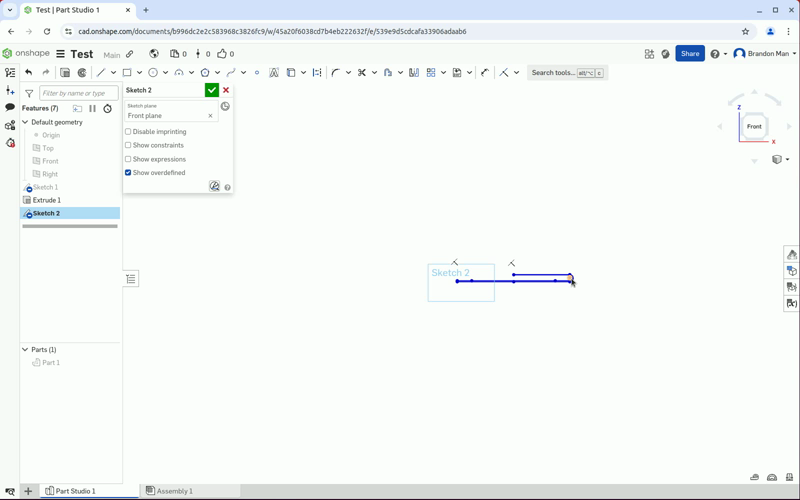
scroll(6)
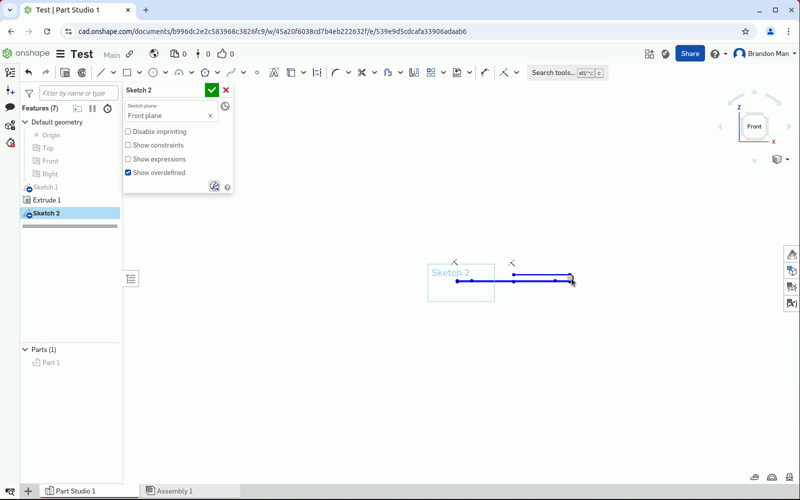
scroll(6)
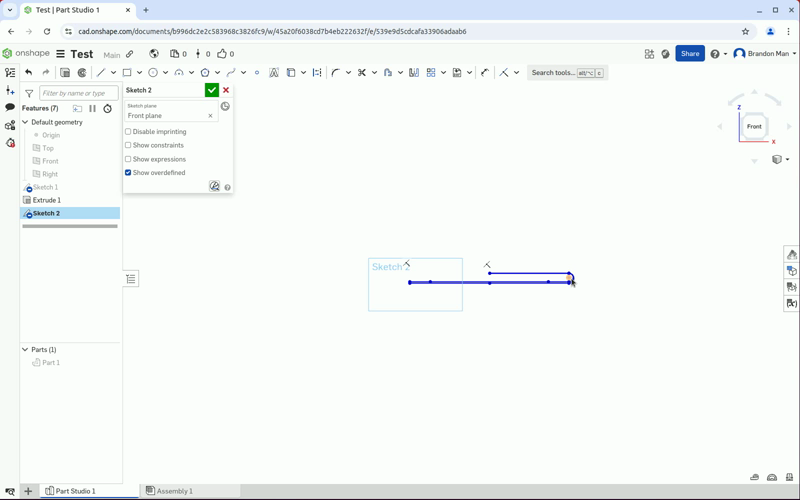
scroll(6)
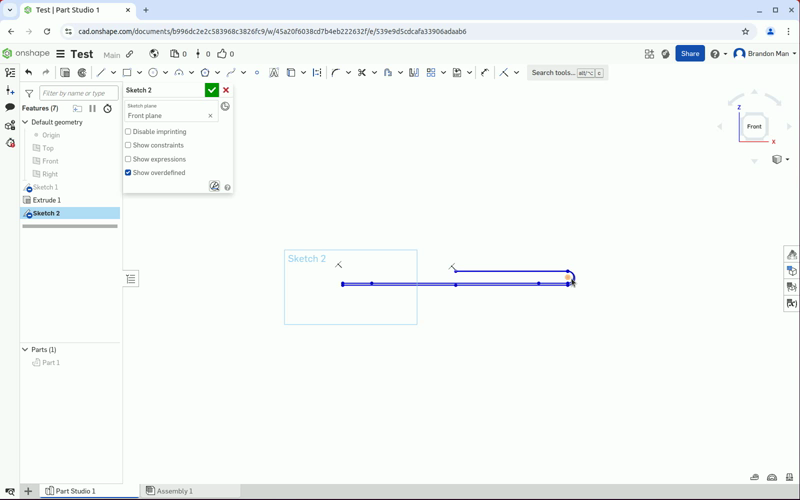
scroll(6)
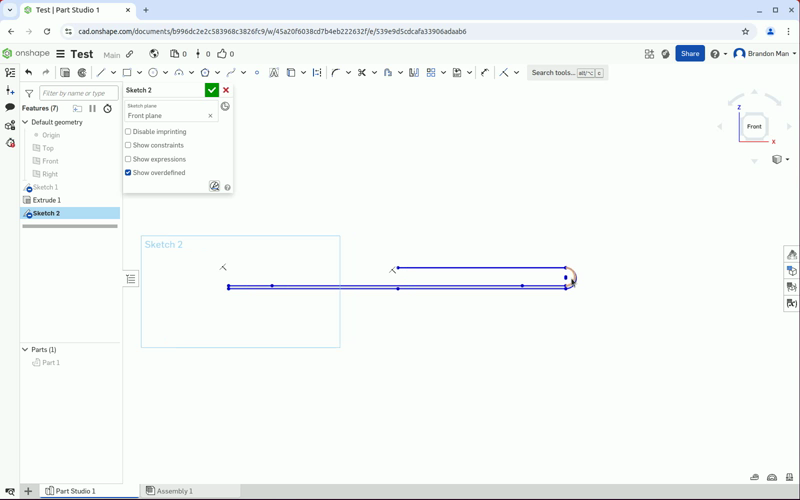
scroll(6)
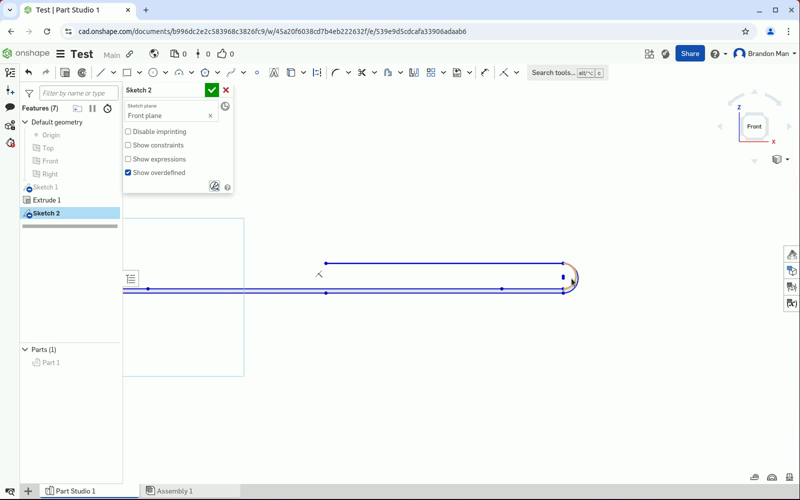
scroll(6)
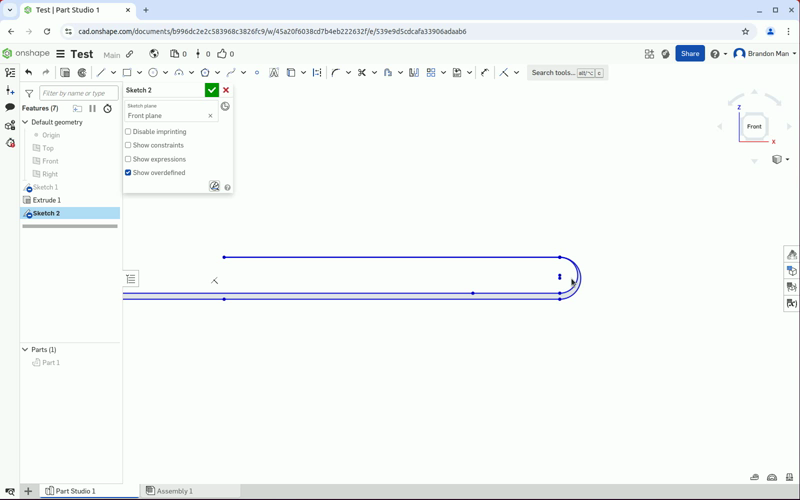
scroll(6)
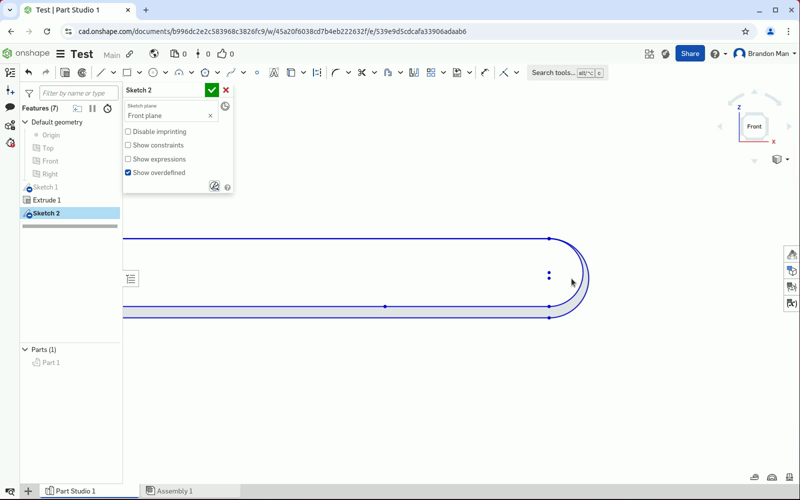
click(571, 278)
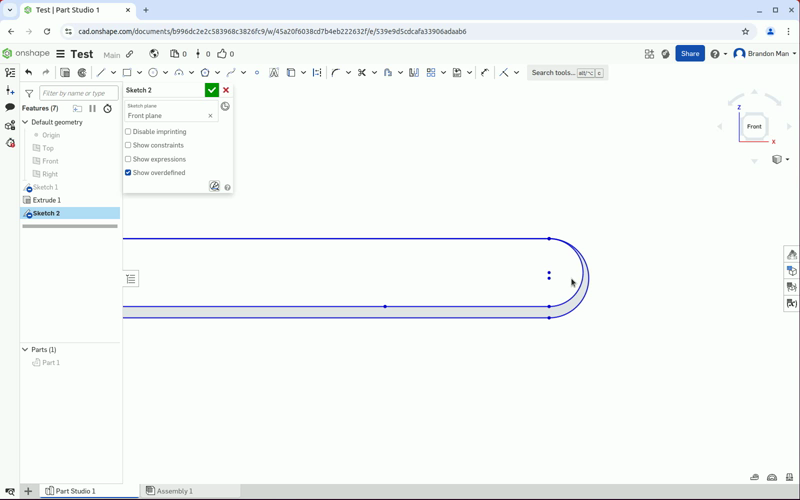
scroll(-6)
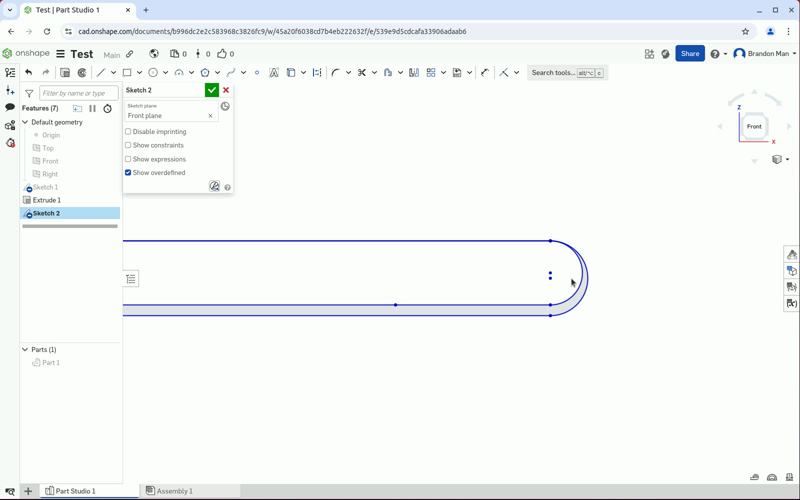
scroll(-6)
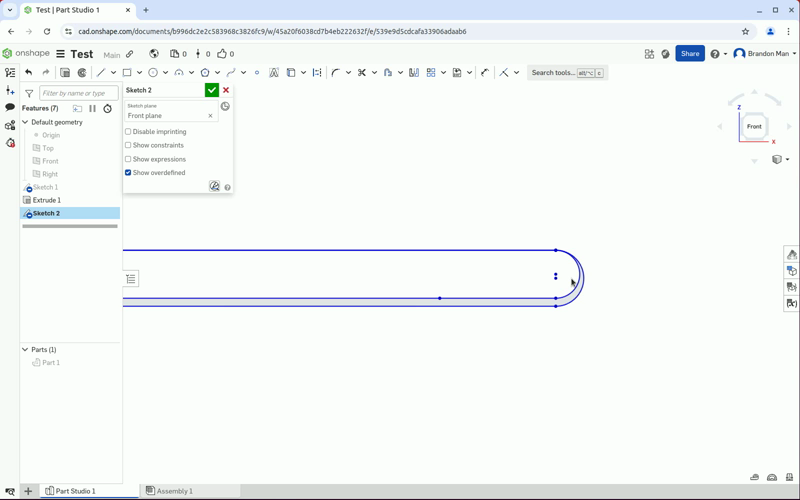
scroll(-6)
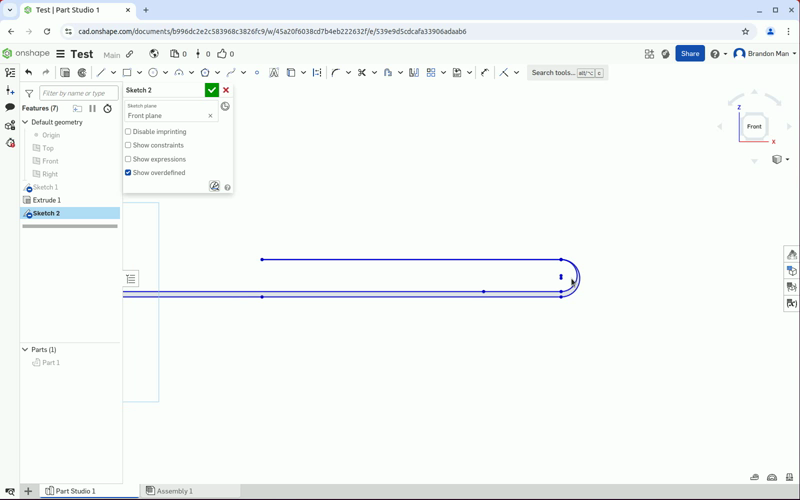
scroll(-6)
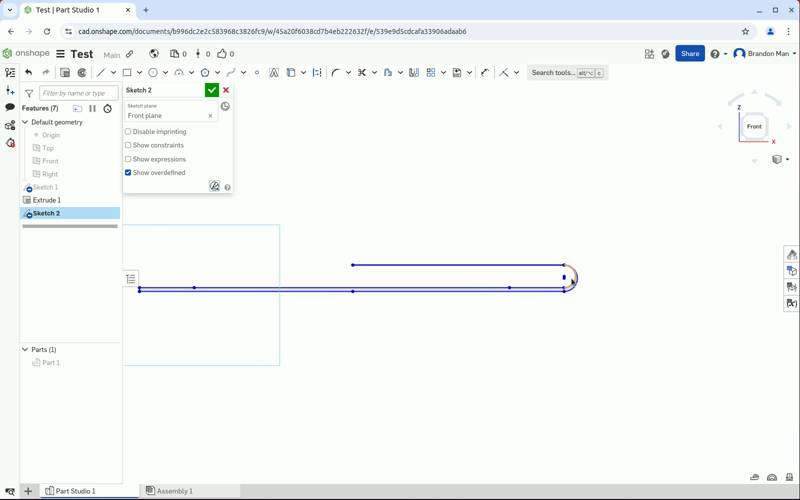
scroll(-6)
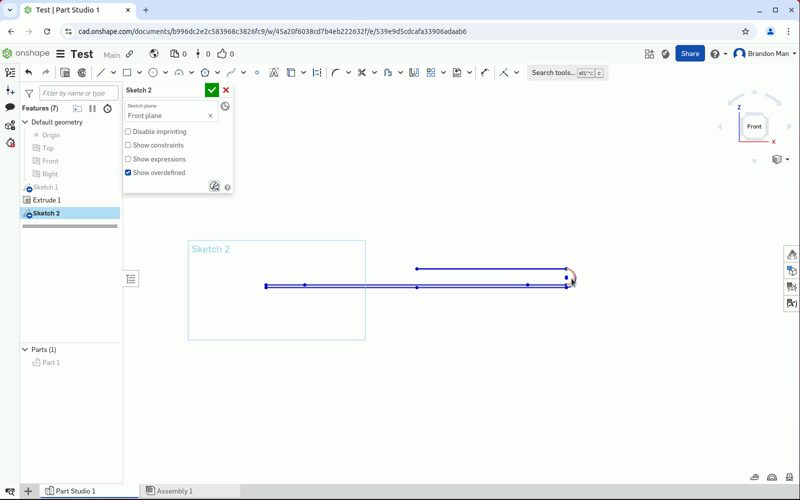
scroll(-6)
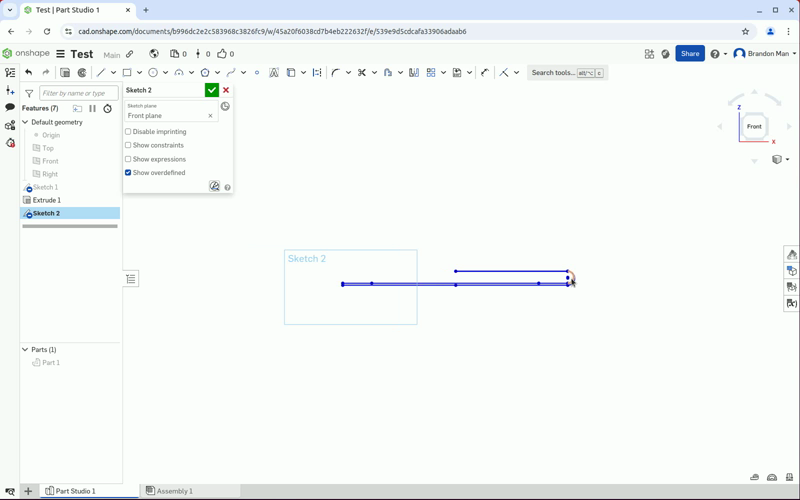
scroll(-6)
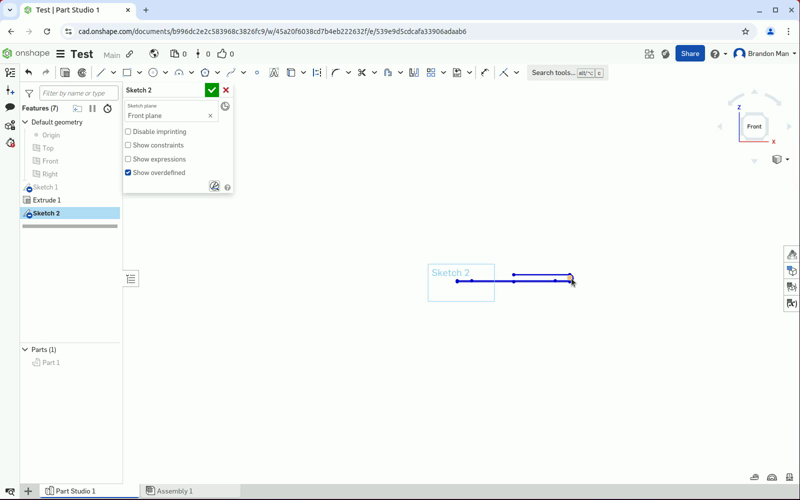
mouse_move(73, 352)
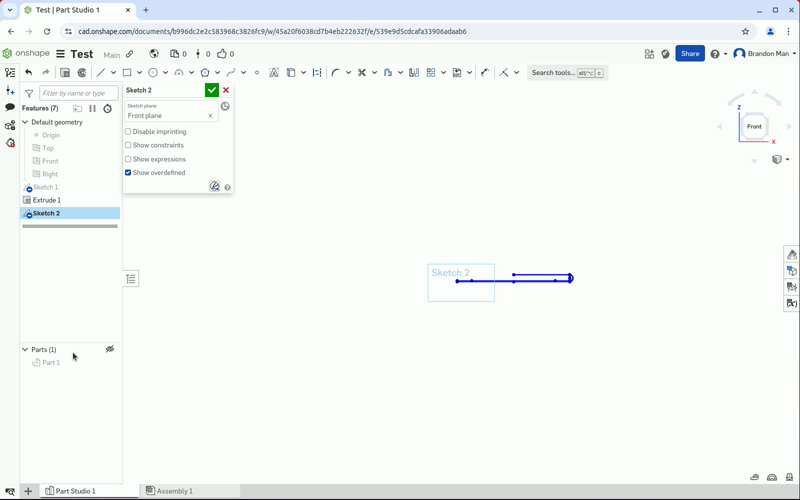
key(shift+y)
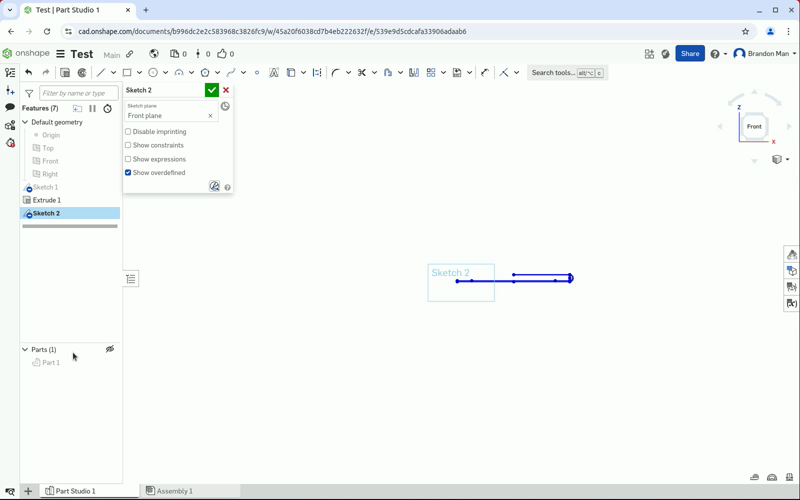
key(shift+e)
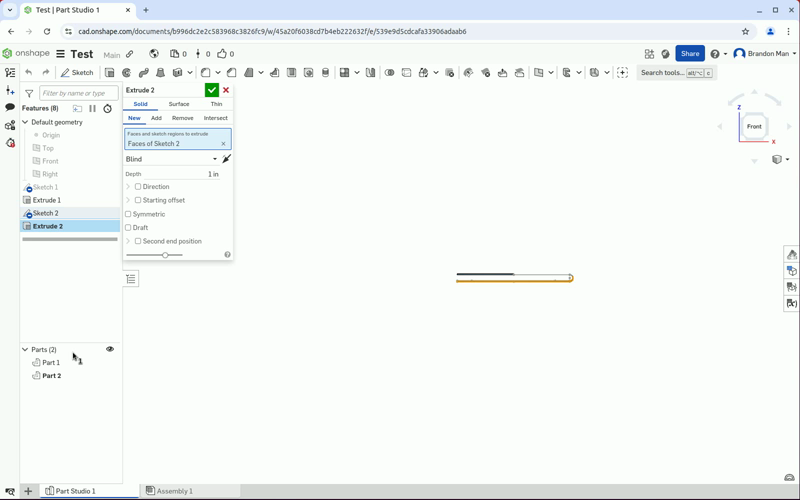
mouse_move(143, 106)
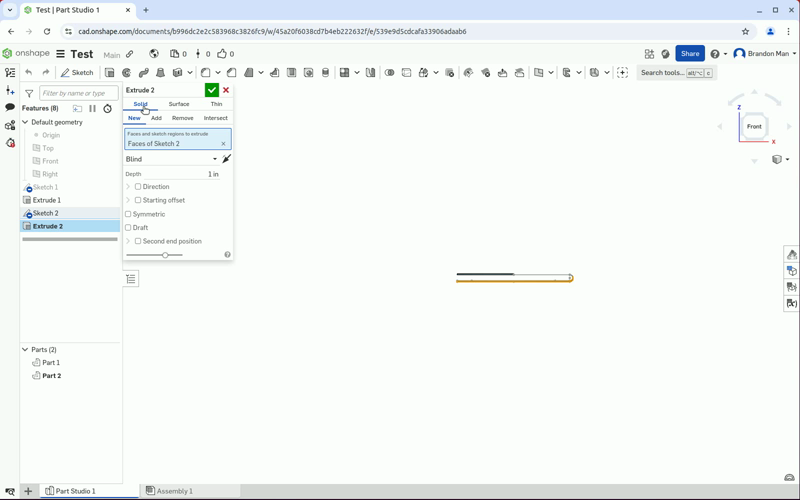
click(143, 106)
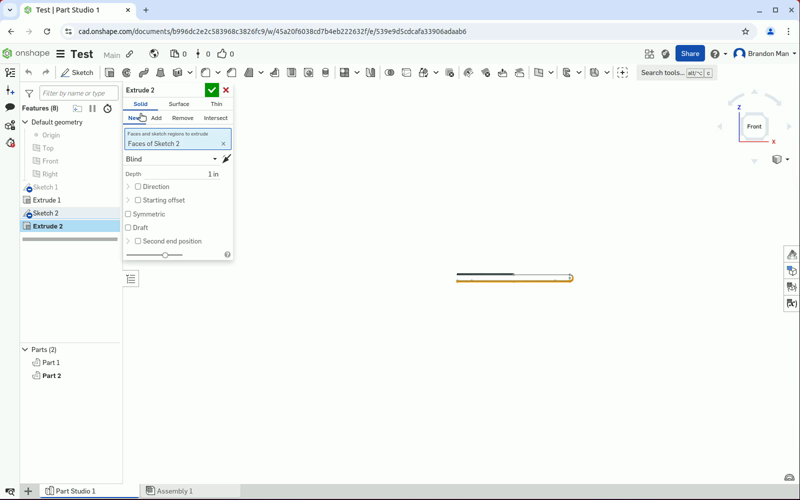
mouse_move(137, 120)
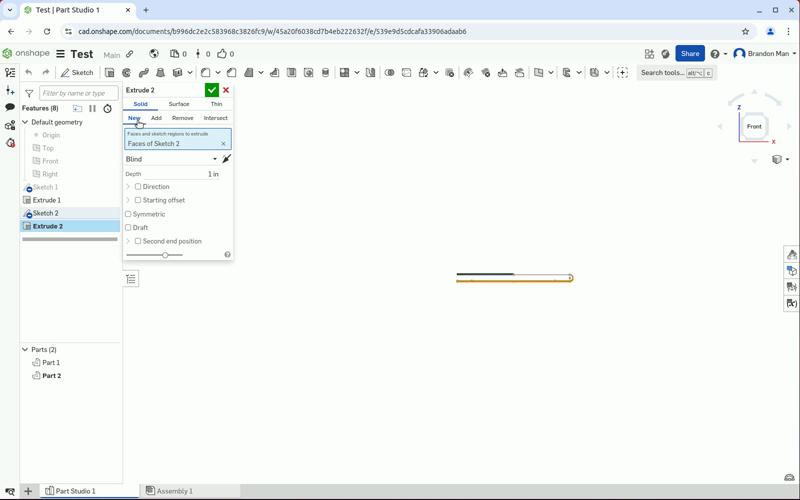
click(137, 120)
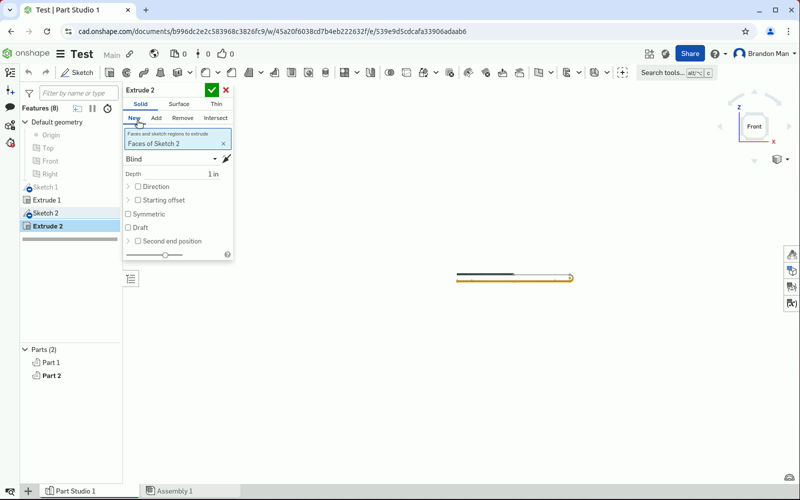
key(tab, 4)
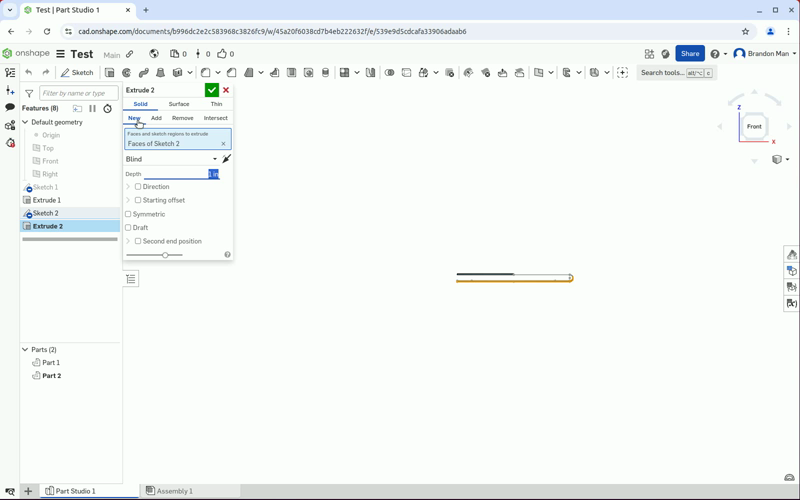
text(6.981)
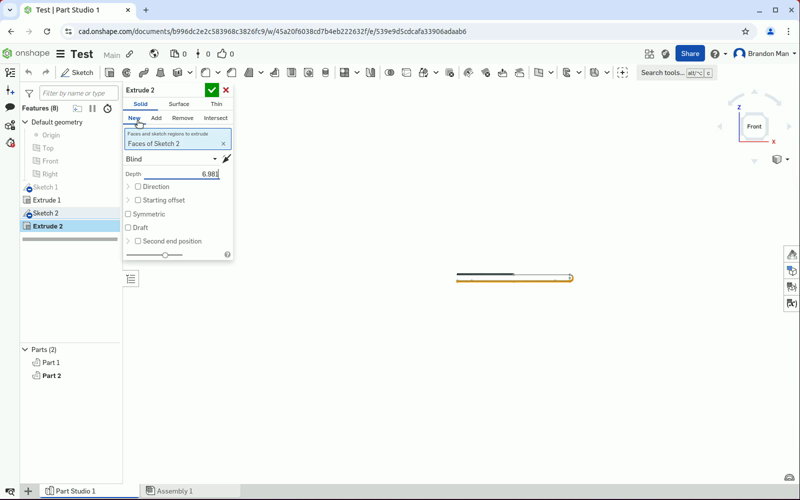
key(enter)
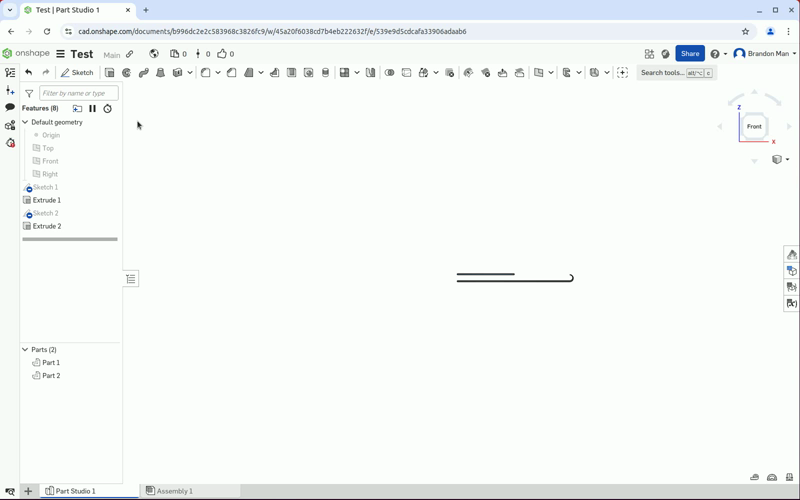
key(shift+h)
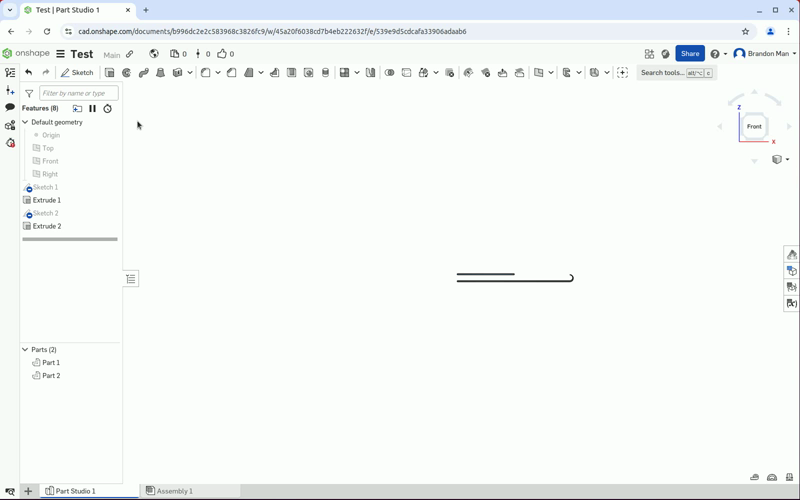
key(shift+h)
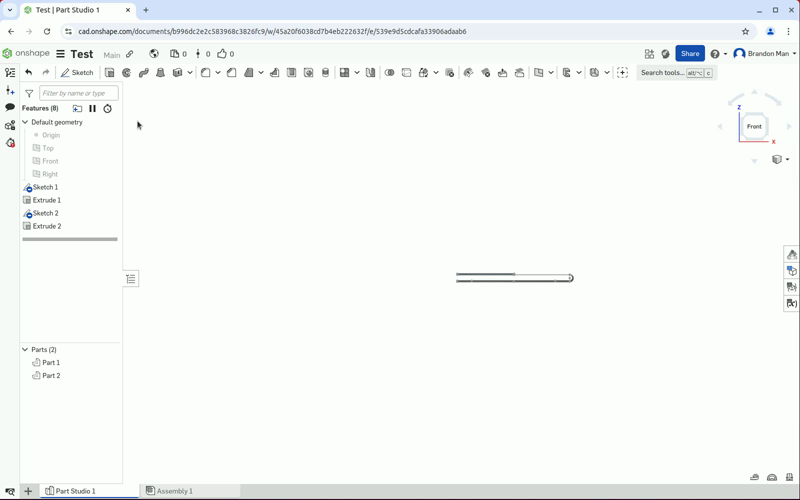
key(shift+7)
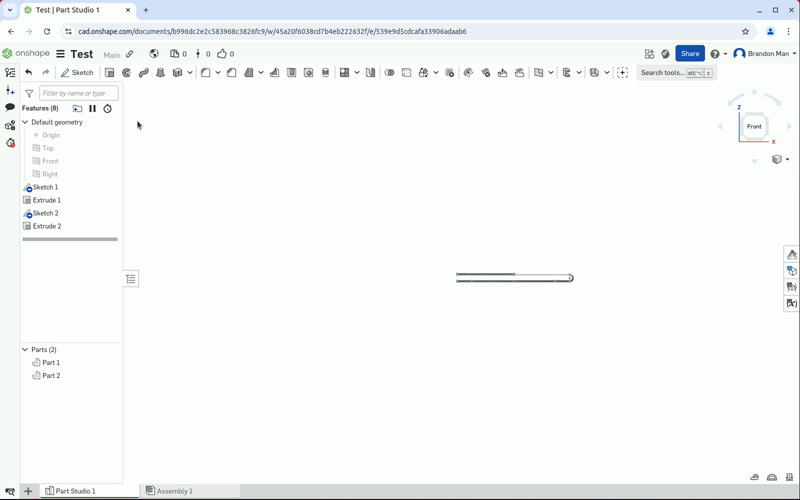
key(left, 2)
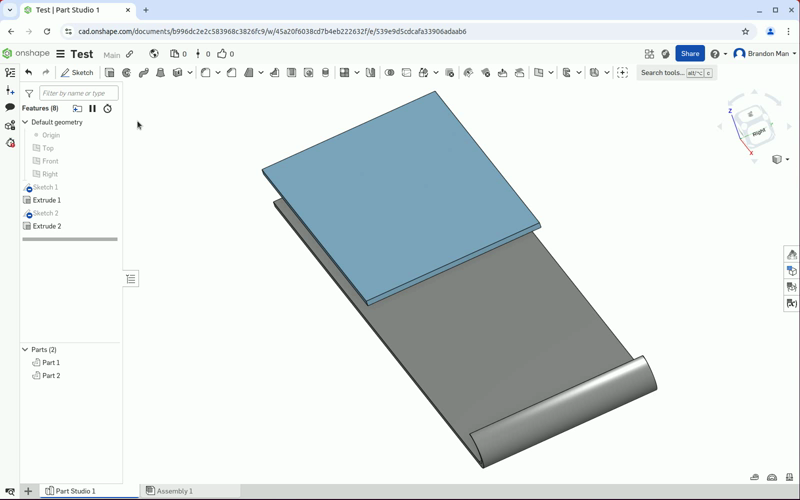
key(down, 2)
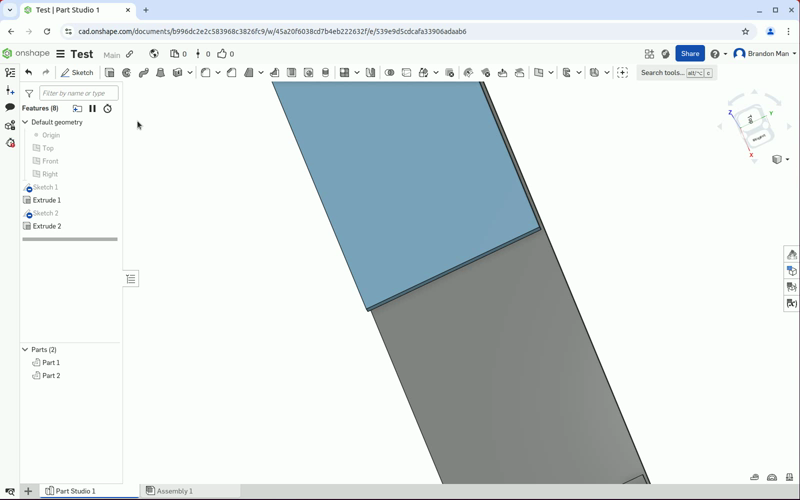
key(up, 2)
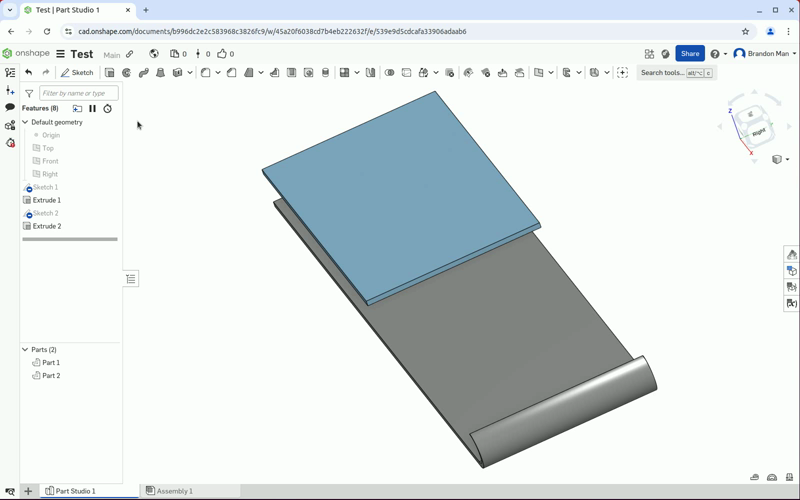
key(right, 2)
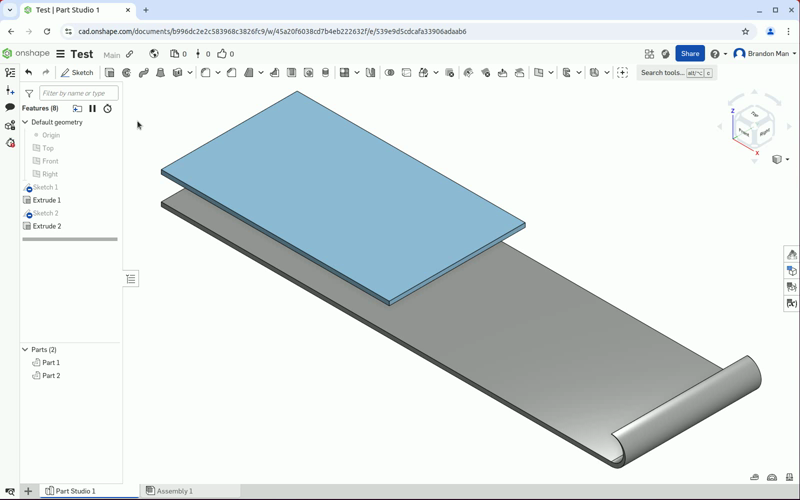
mouse_move(73, 189)
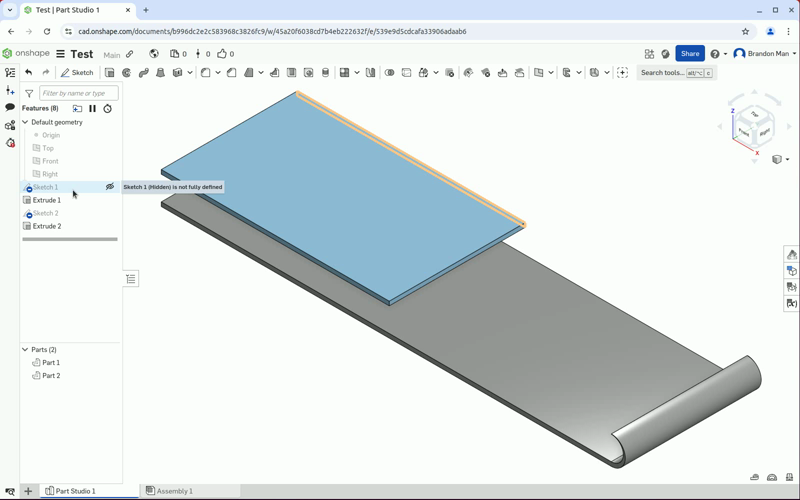
click(73, 189)